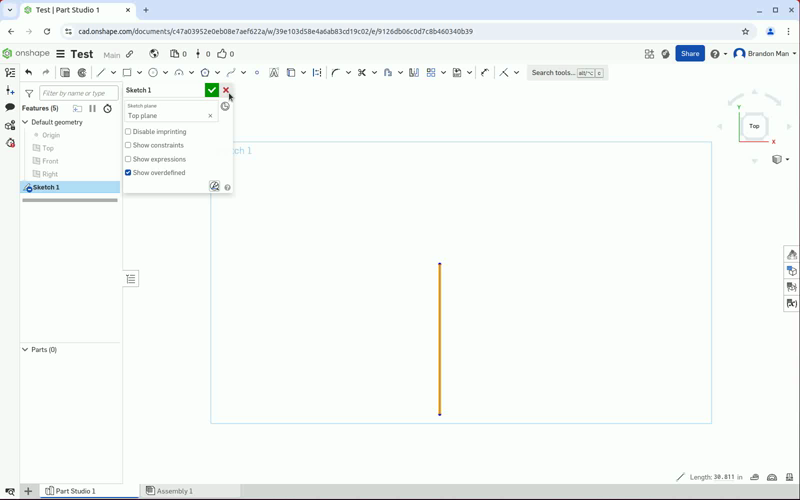
key(shift+h)
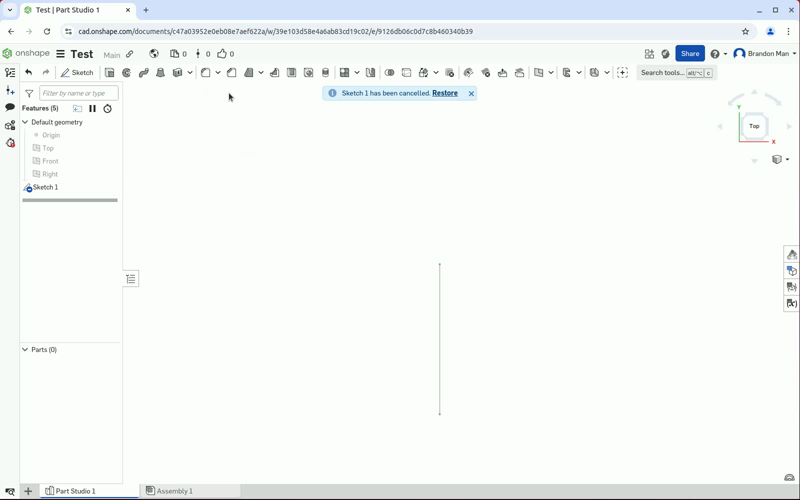
key(shift+s)
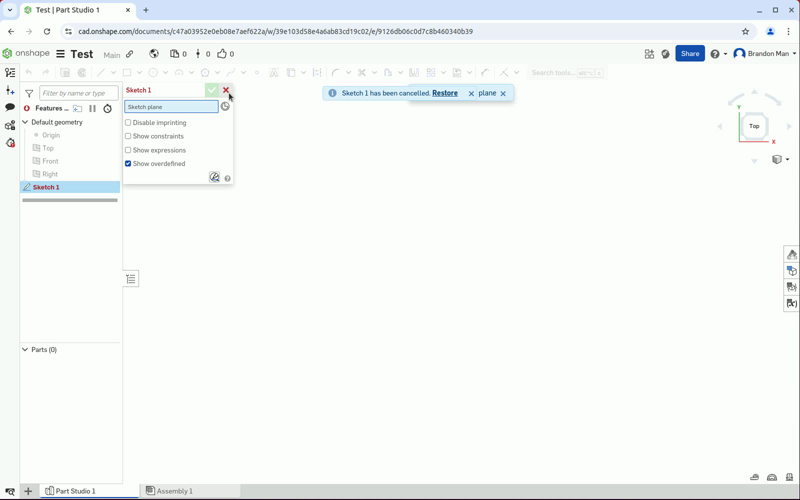
mouse_move(73, 150)
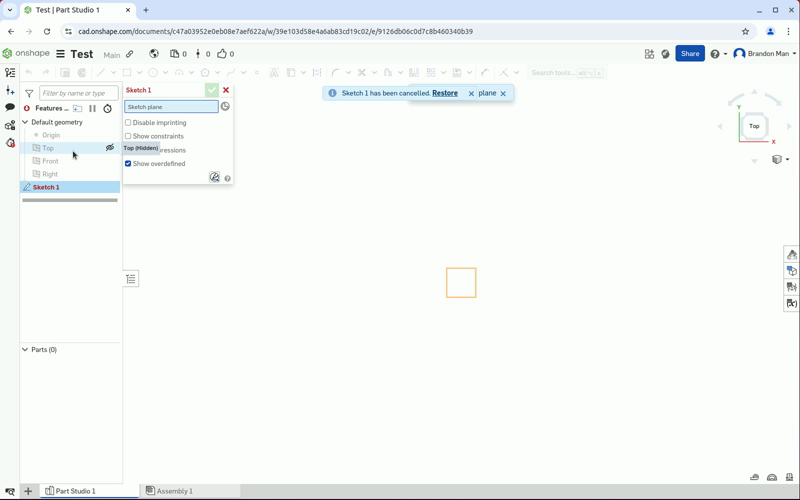
click(73, 150)
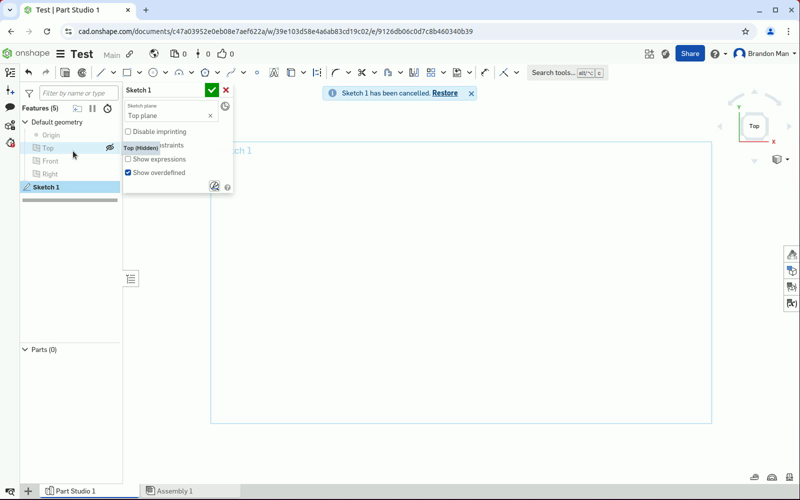
mouse_move(73, 352)
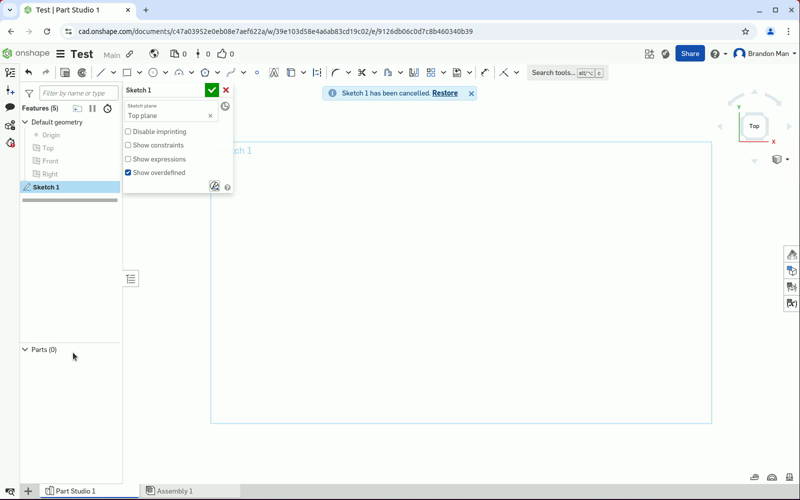
key(y)
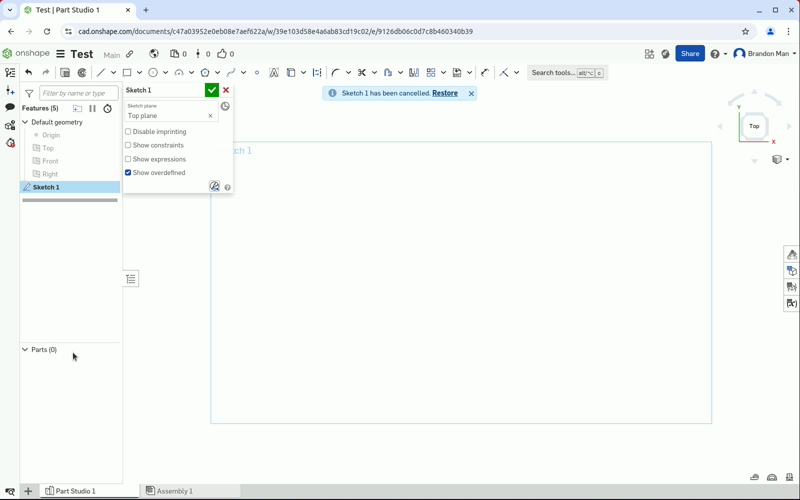
key(a)
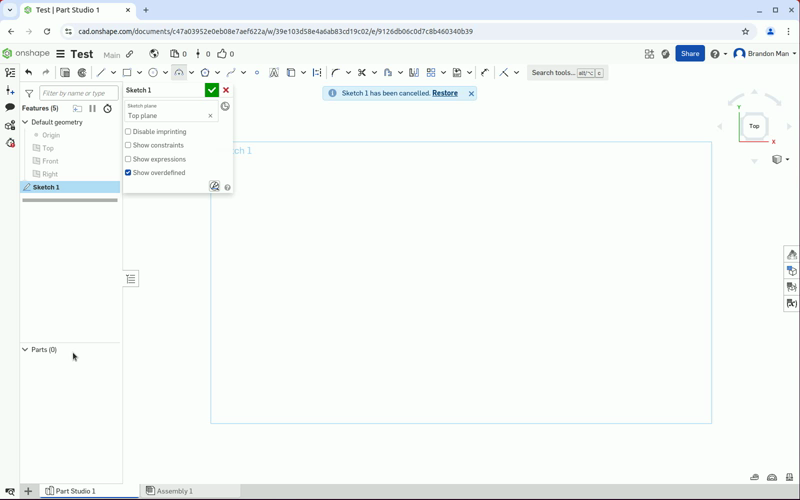
key_down(shift)
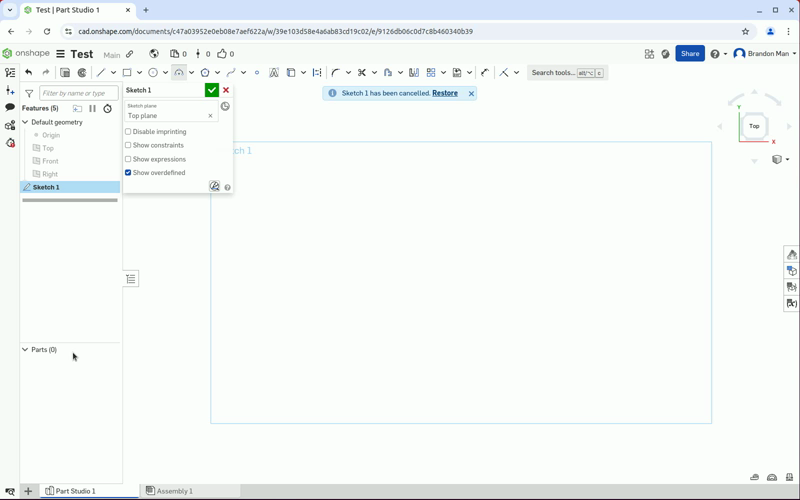
mouse_move(401, 177)
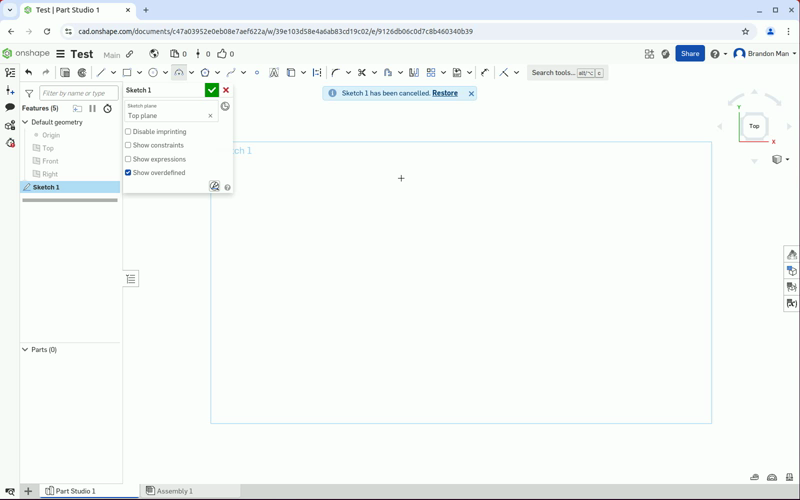
click(401, 177)
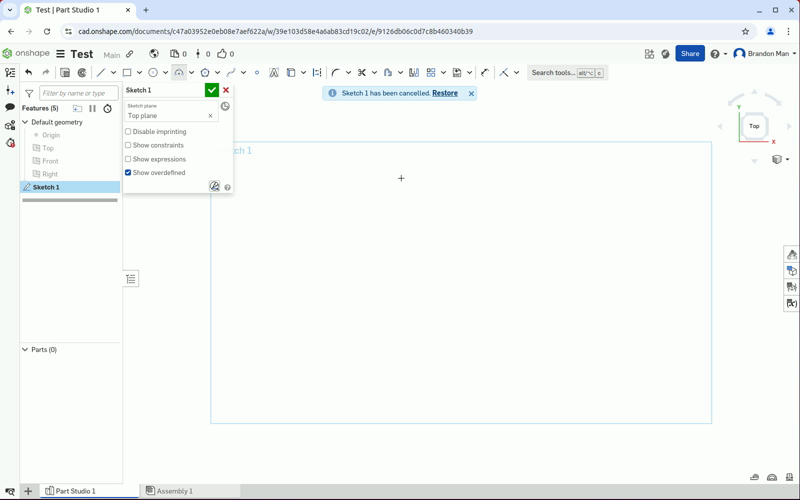
key_up(shift)
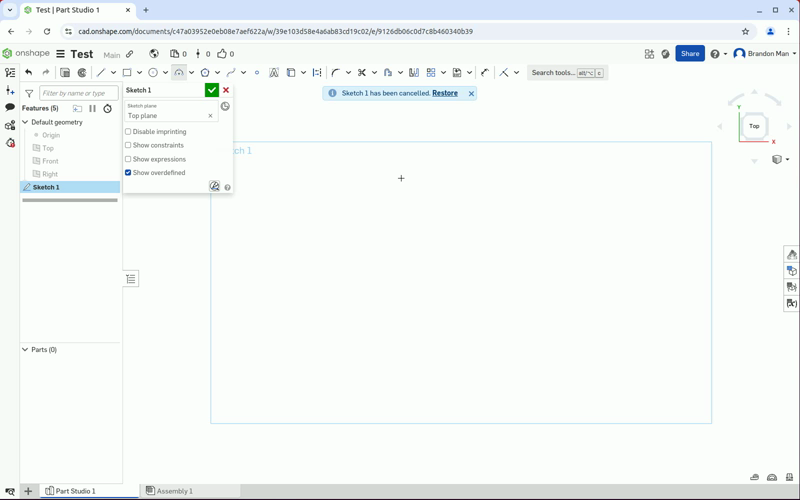
key_down(shift)
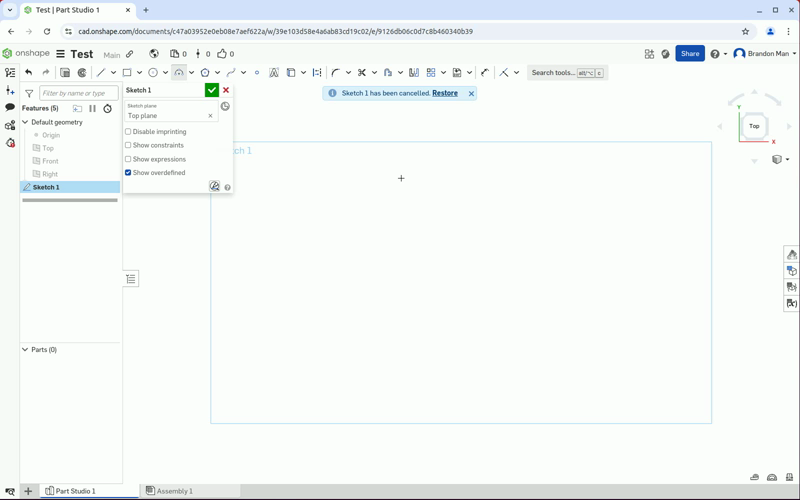
mouse_move(413, 185)
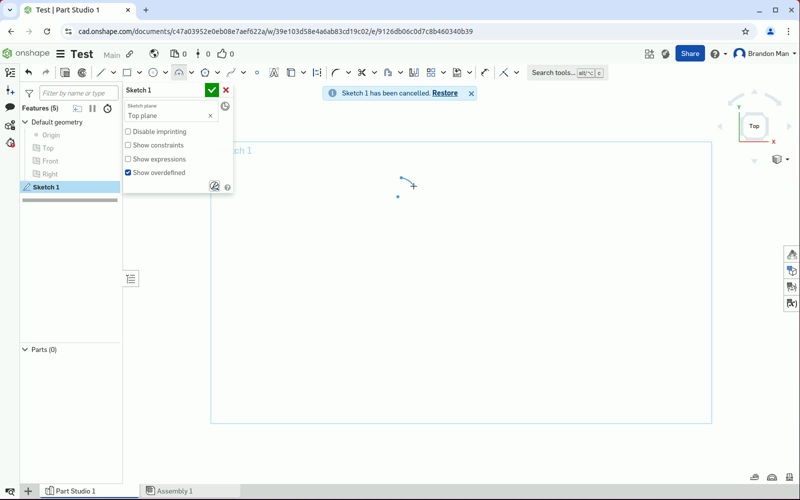
click(413, 185)
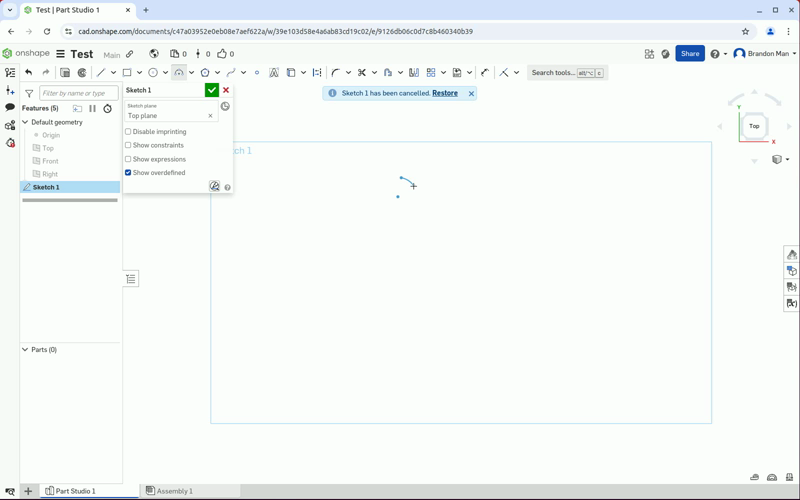
mouse_move(408, 179)
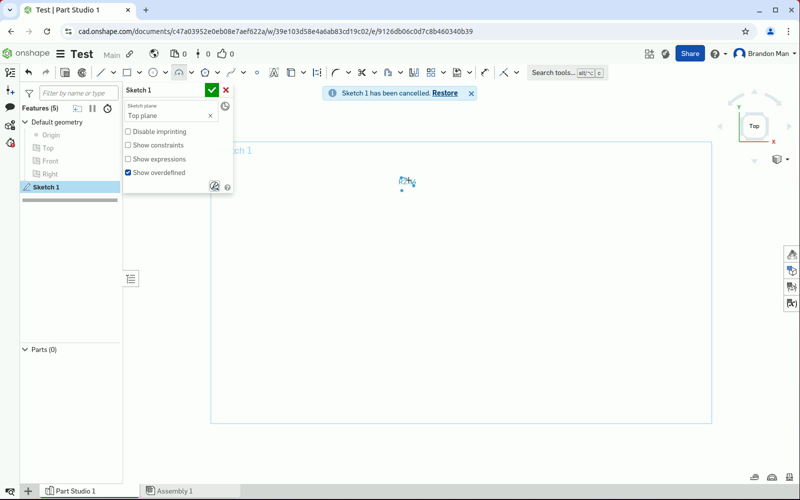
click(408, 179)
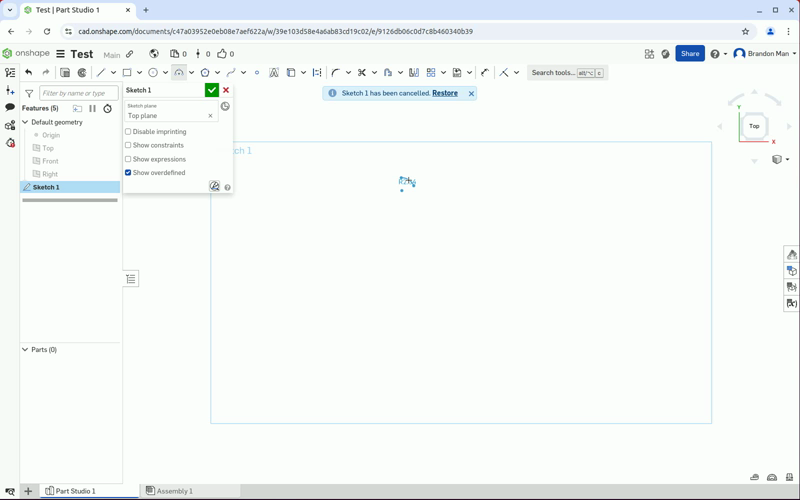
key_up(shift)
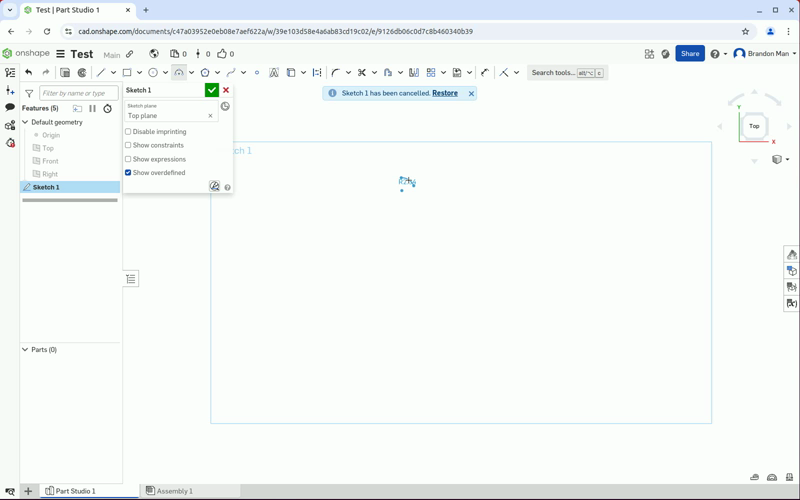
key(esc)
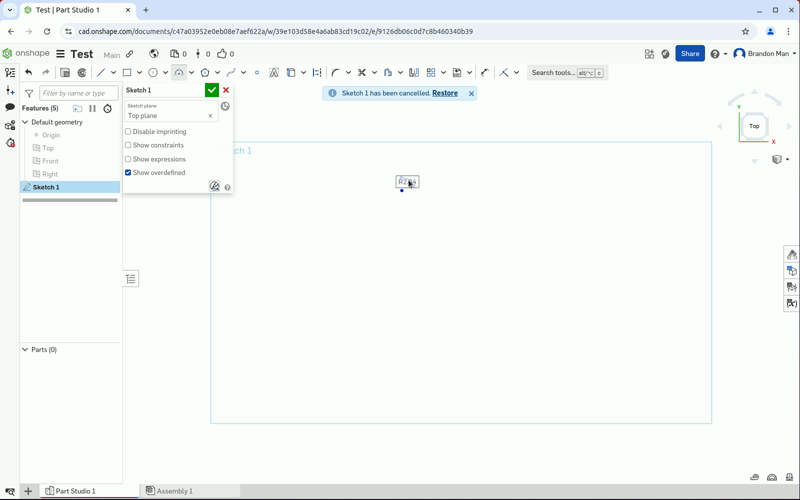
key(l)
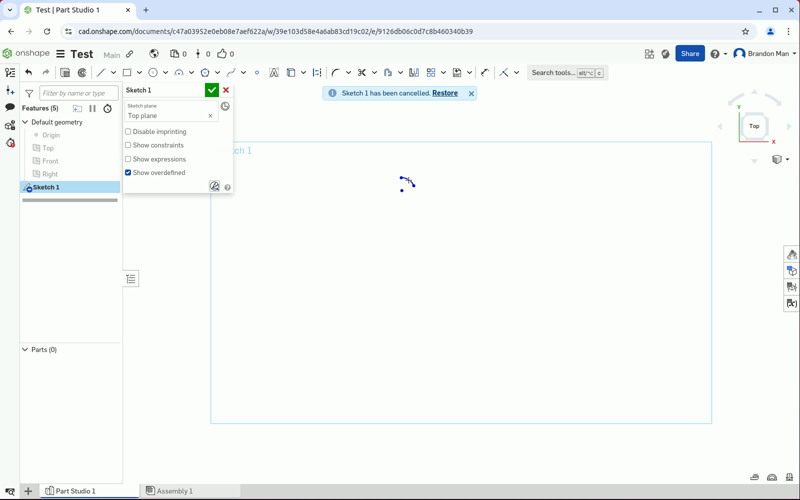
mouse_move(413, 185)
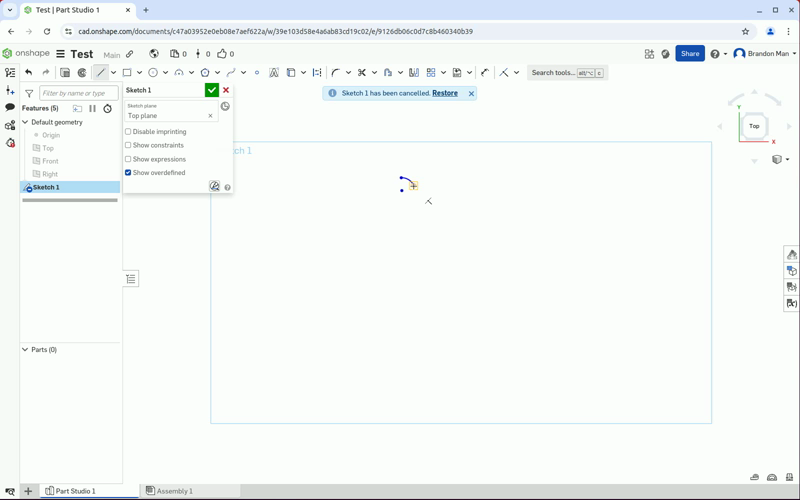
click(413, 185)
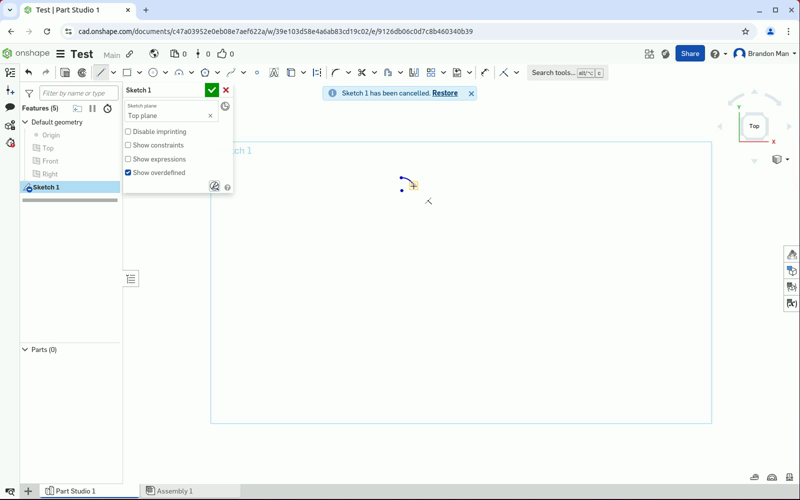
key_down(shift)
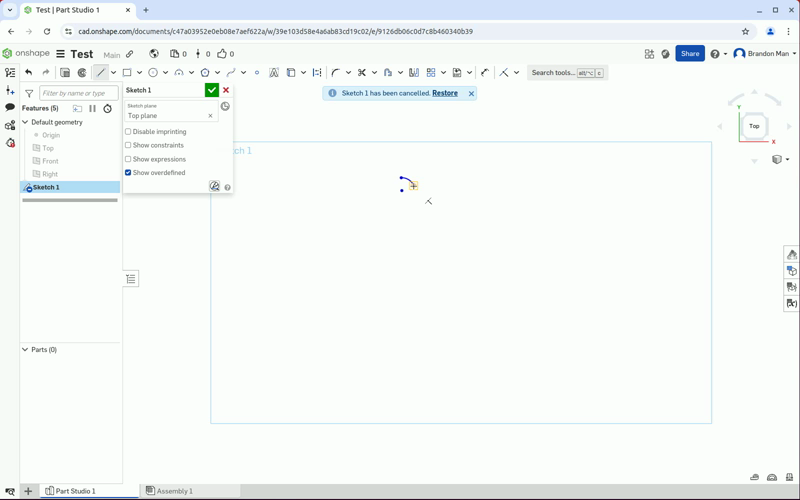
mouse_move(444, 185)
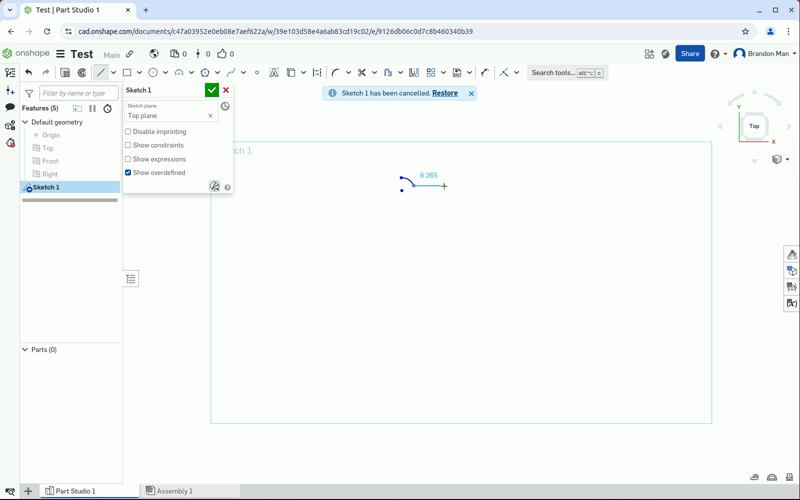
mouse_move(441, 185)
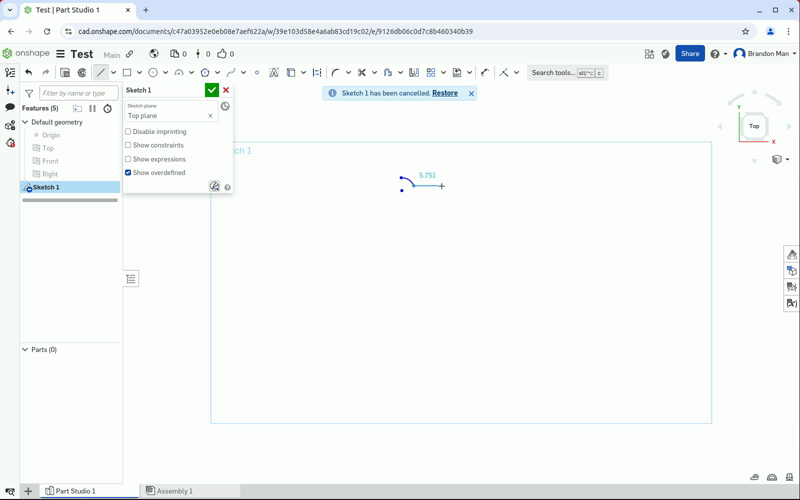
click(441, 185)
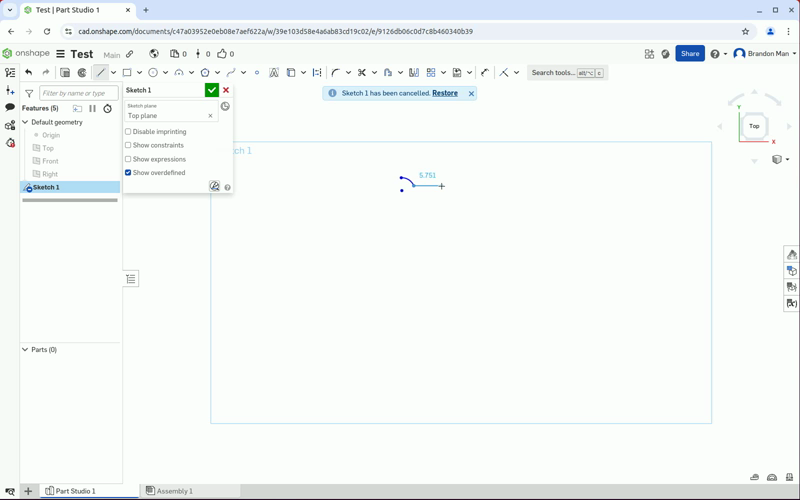
key_up(shift)
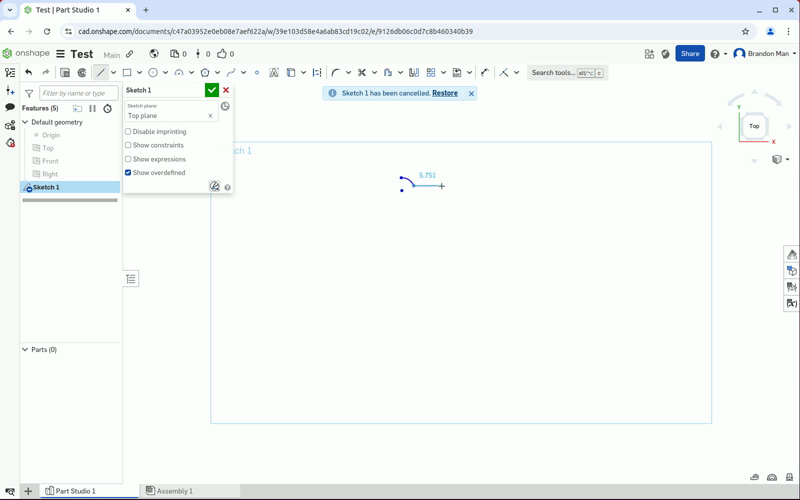
key(esc)
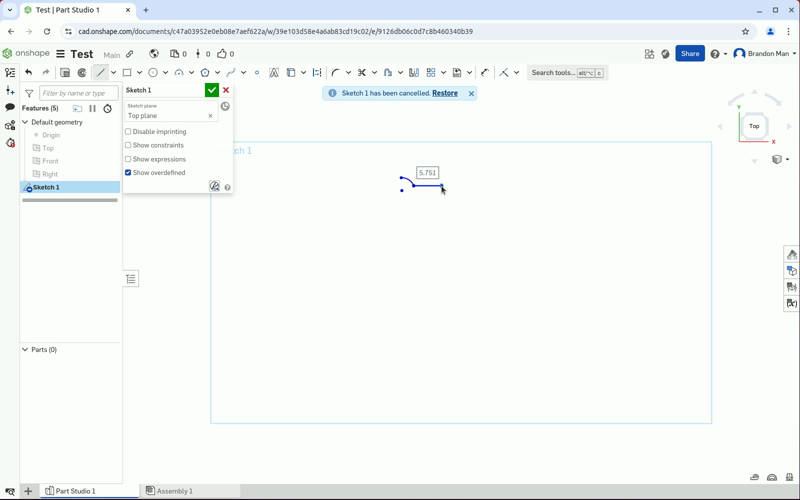
key(a)
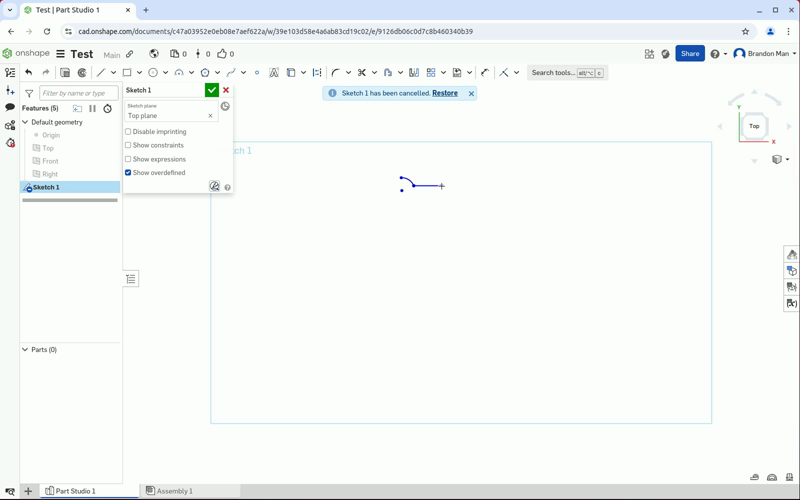
mouse_move(441, 185)
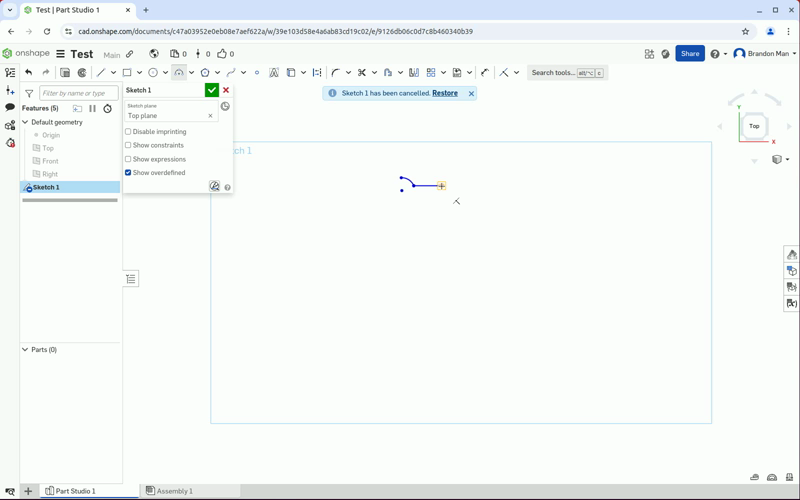
click(441, 185)
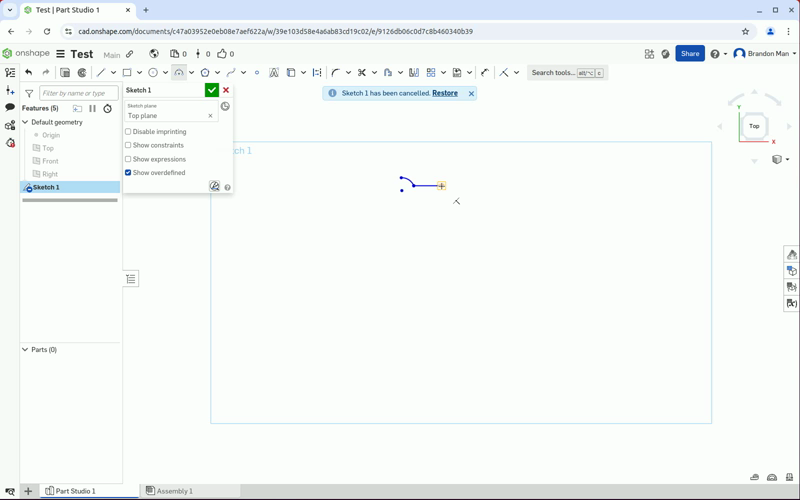
key_down(shift)
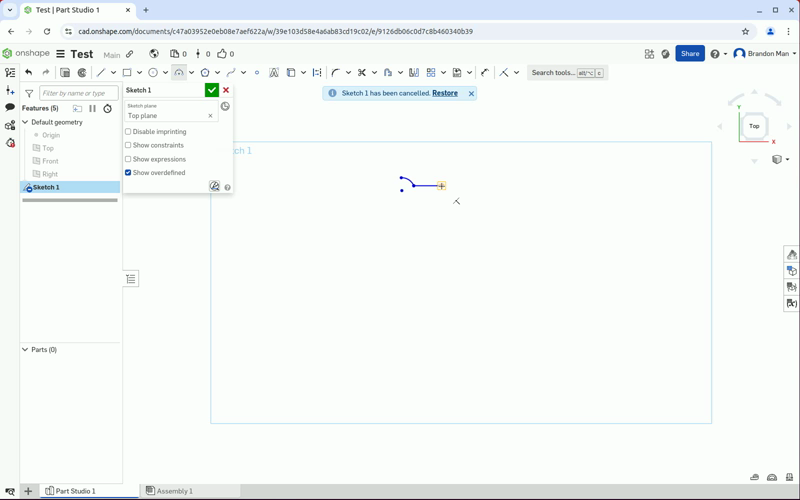
mouse_move(429, 177)
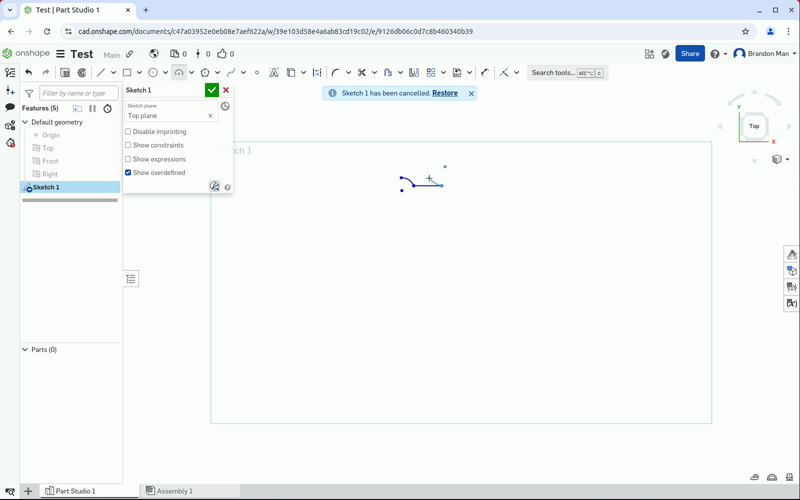
click(429, 177)
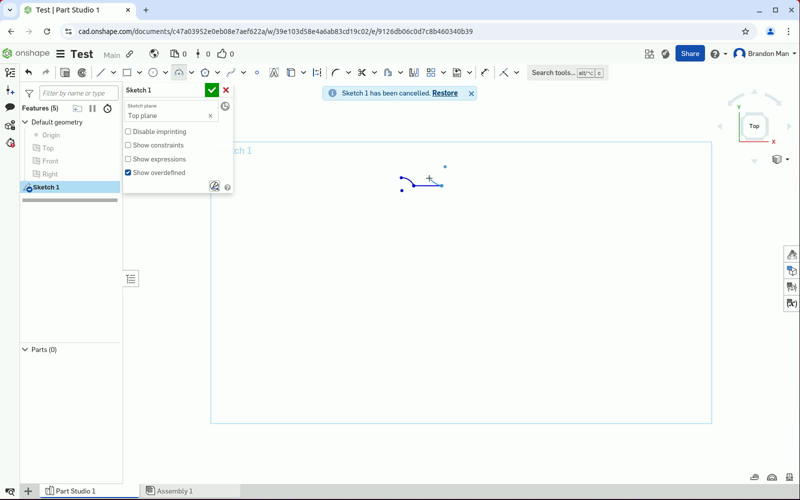
mouse_move(434, 183)
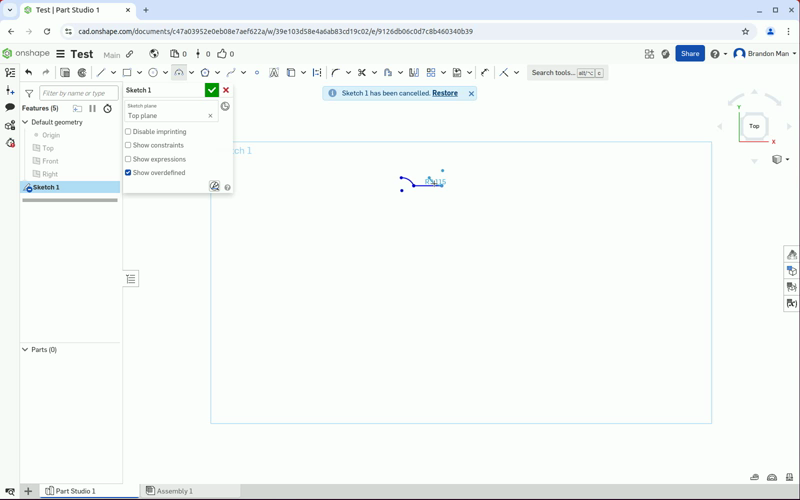
click(434, 183)
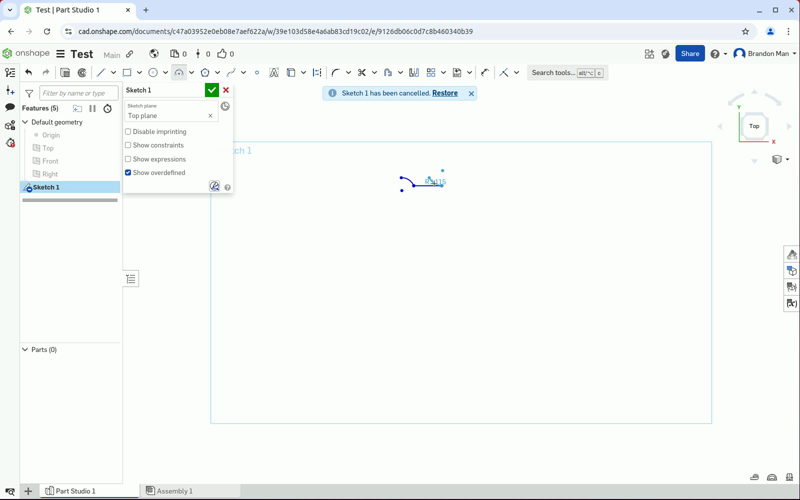
key_up(shift)
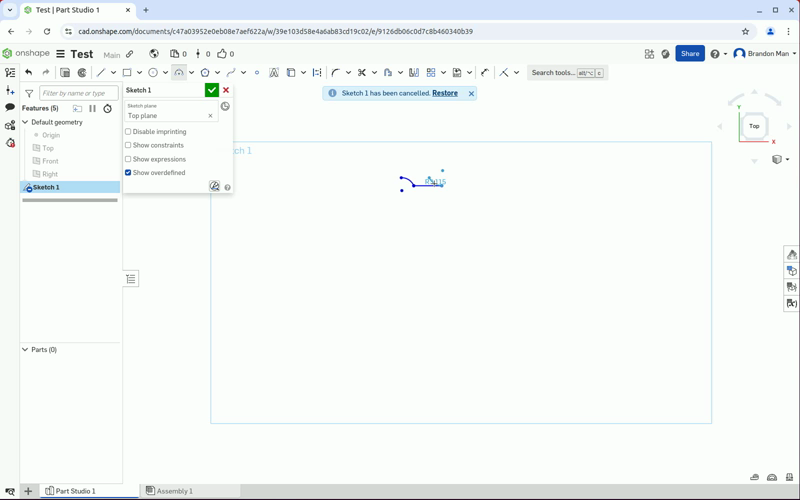
key(esc)
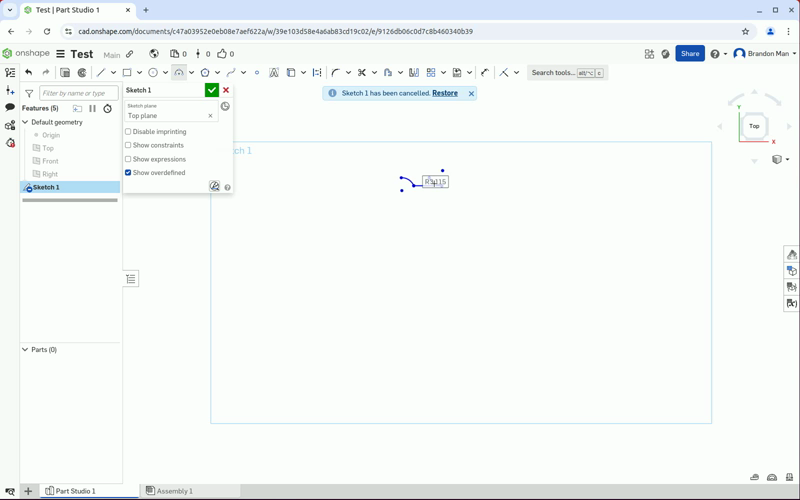
key(l)
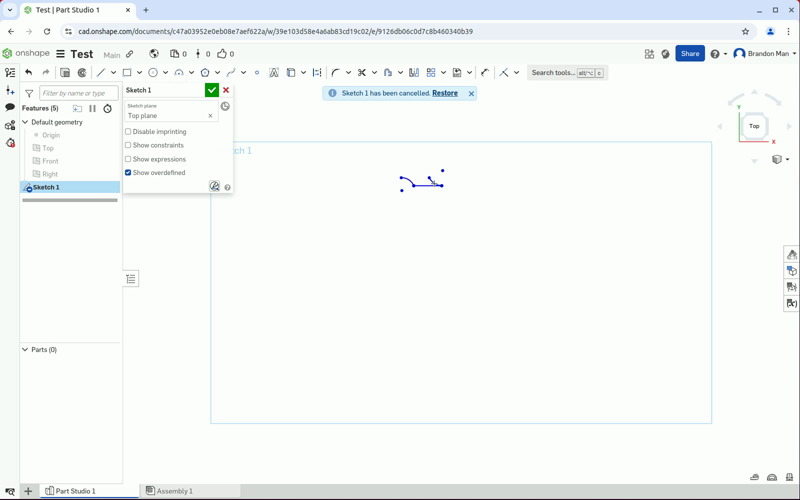
mouse_move(429, 177)
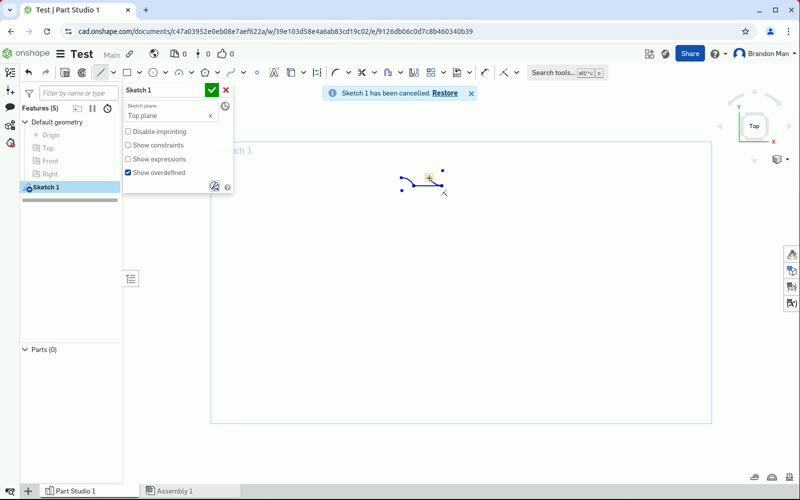
click(429, 177)
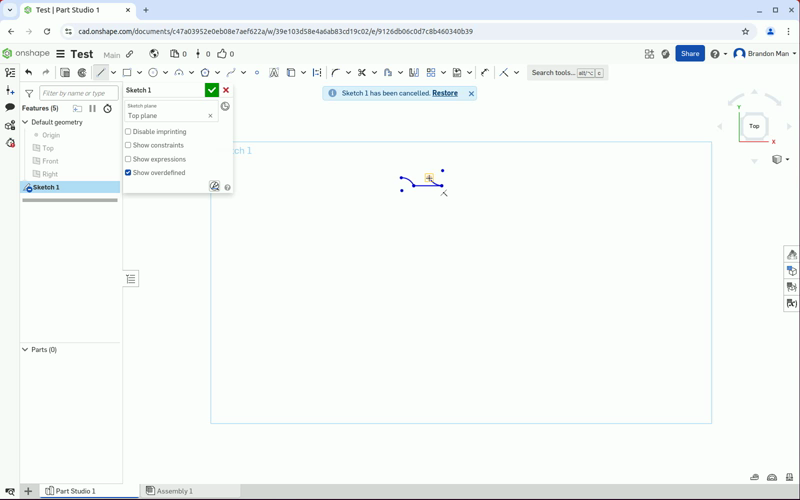
mouse_move(459, 177)
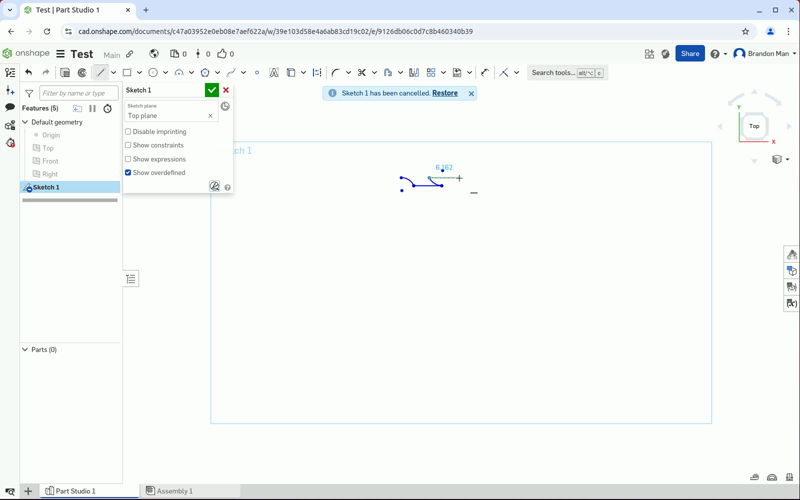
key_down(shift)
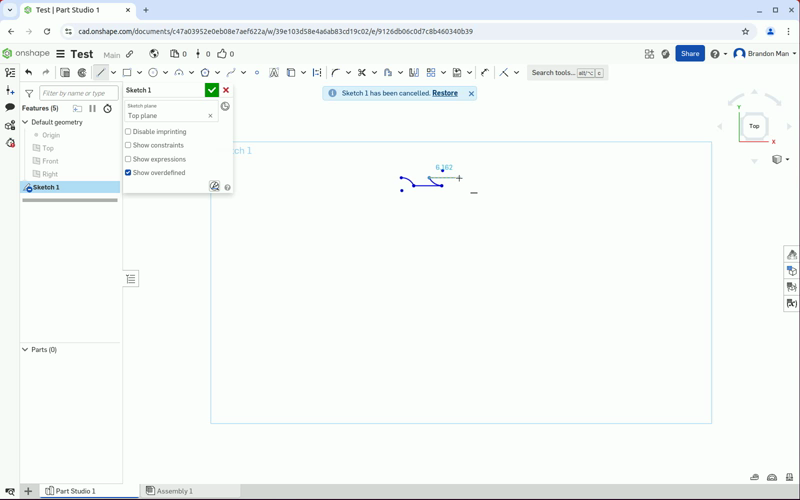
mouse_move(401, 177)
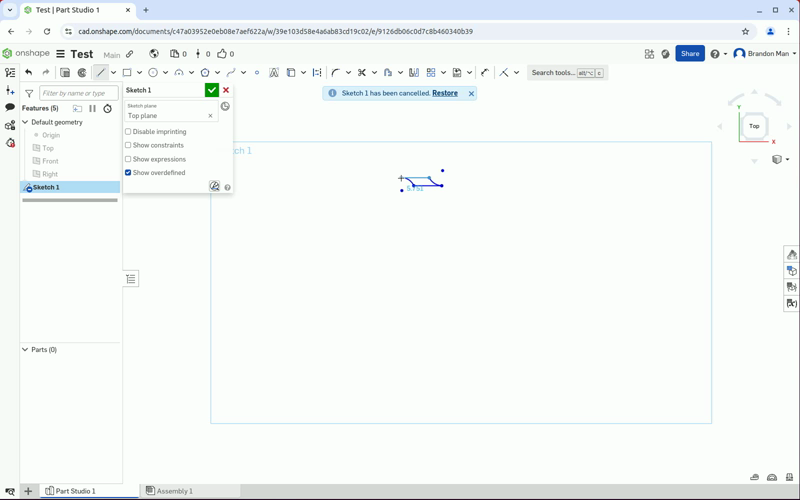
key_up(shift)
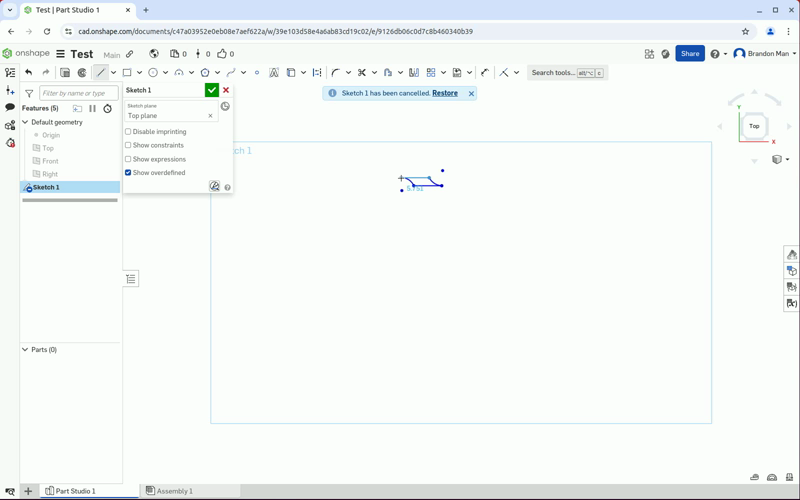
click(401, 177)
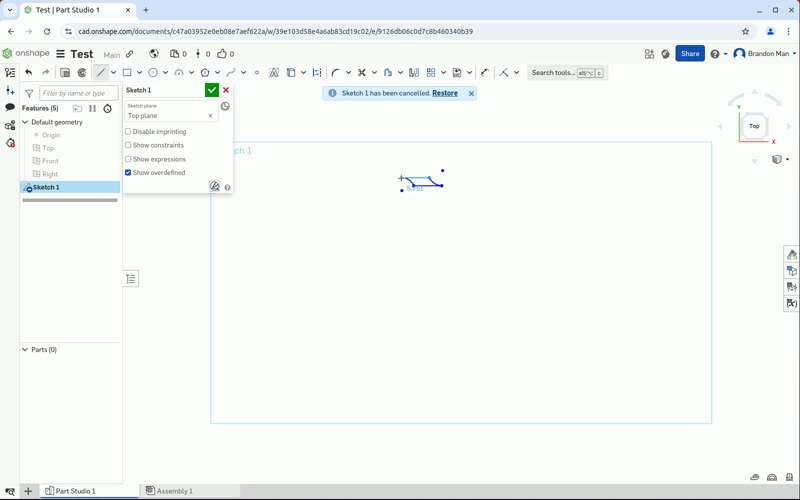
key(esc)
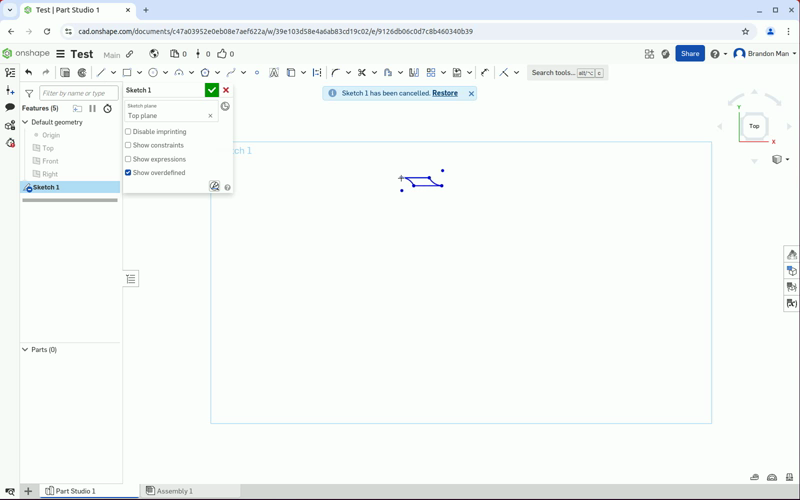
mouse_move(411, 181)
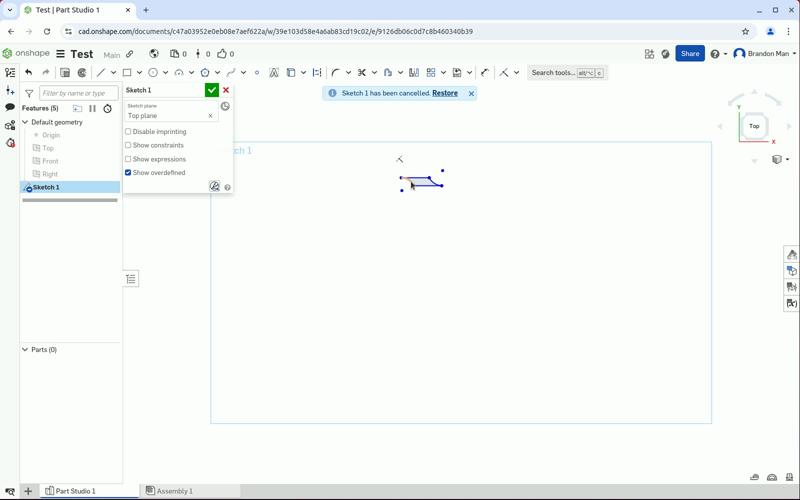
scroll(6)
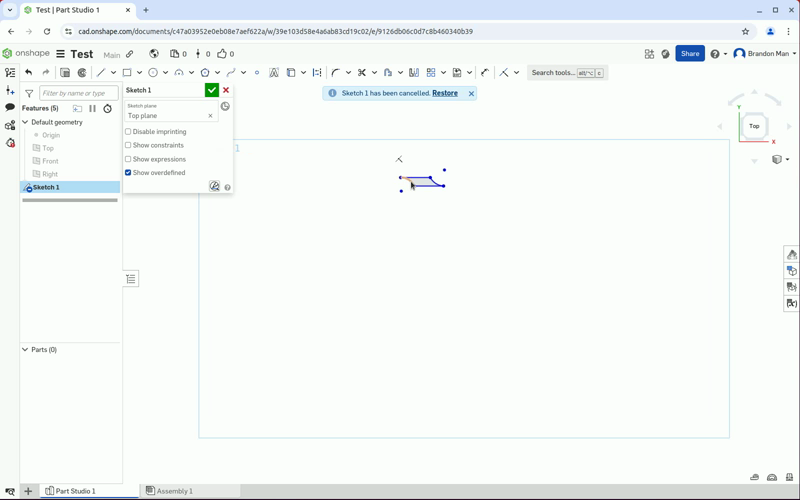
scroll(6)
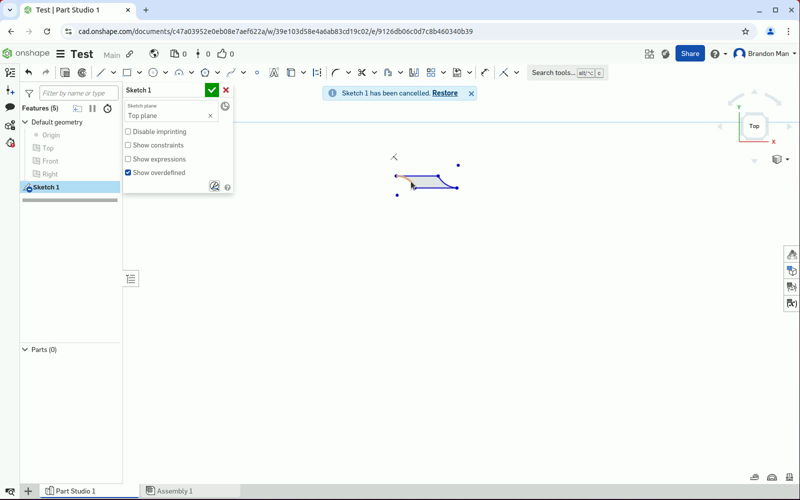
scroll(6)
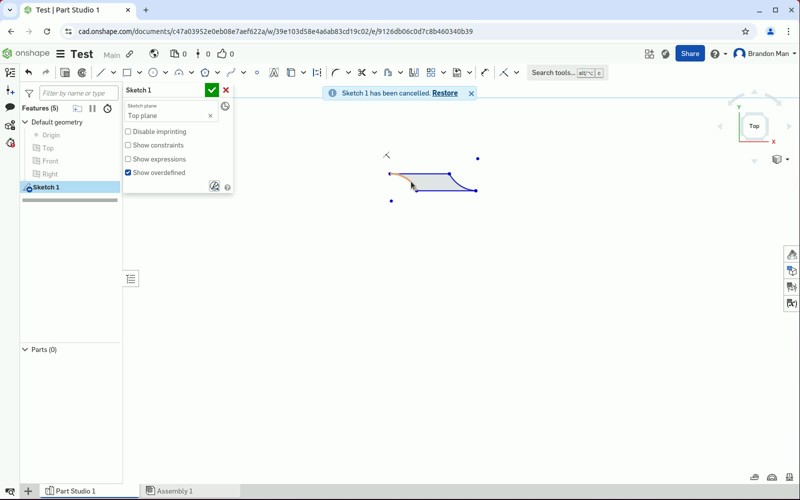
scroll(6)
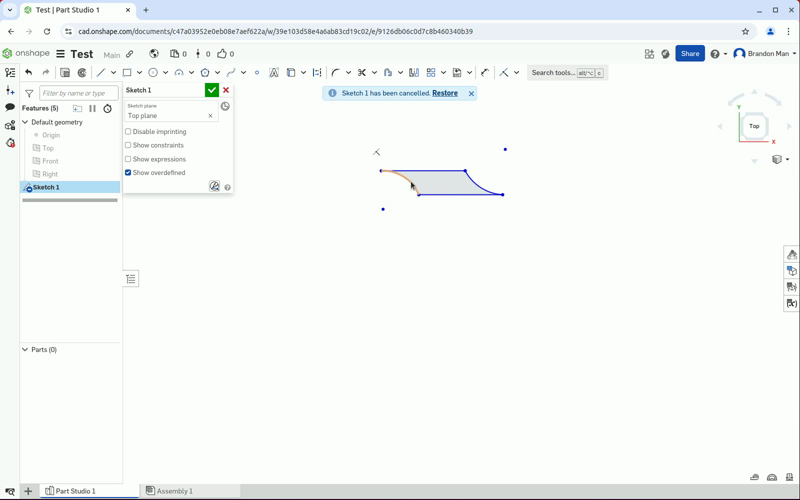
scroll(6)
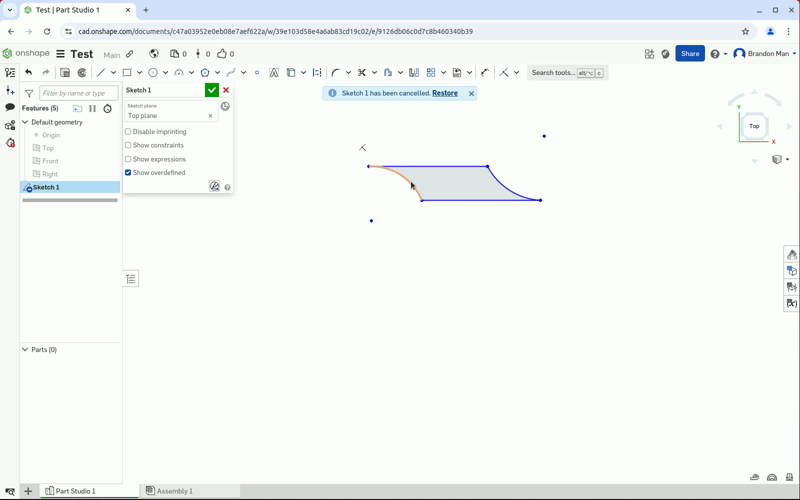
scroll(6)
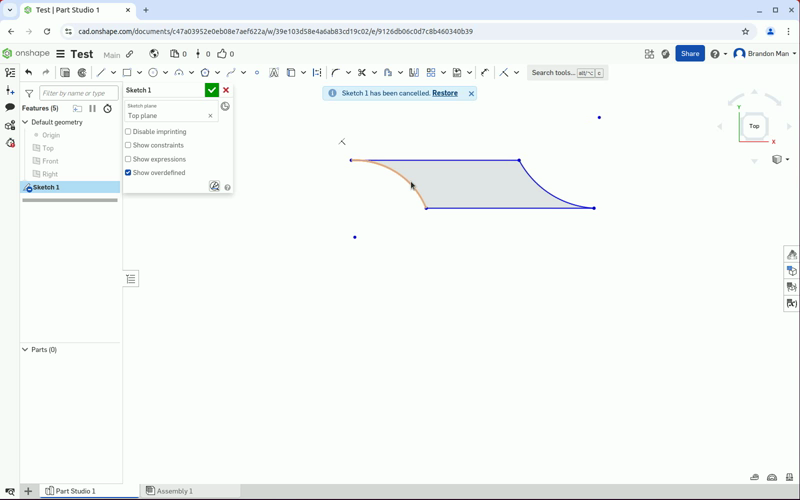
scroll(6)
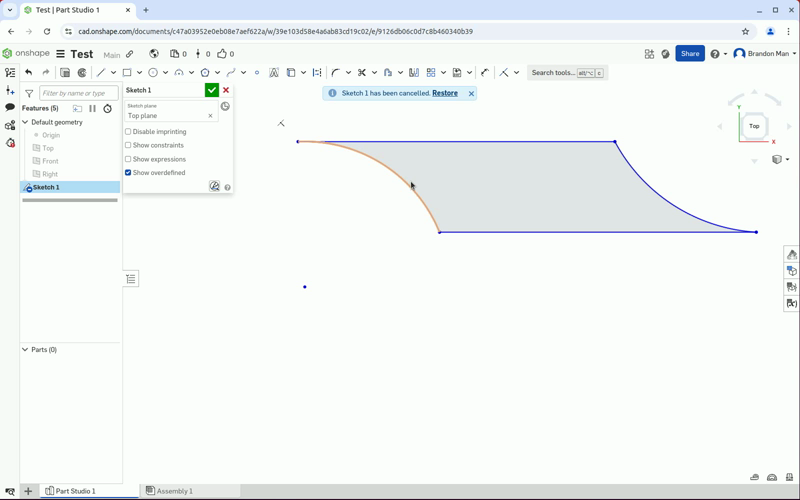
click(411, 181)
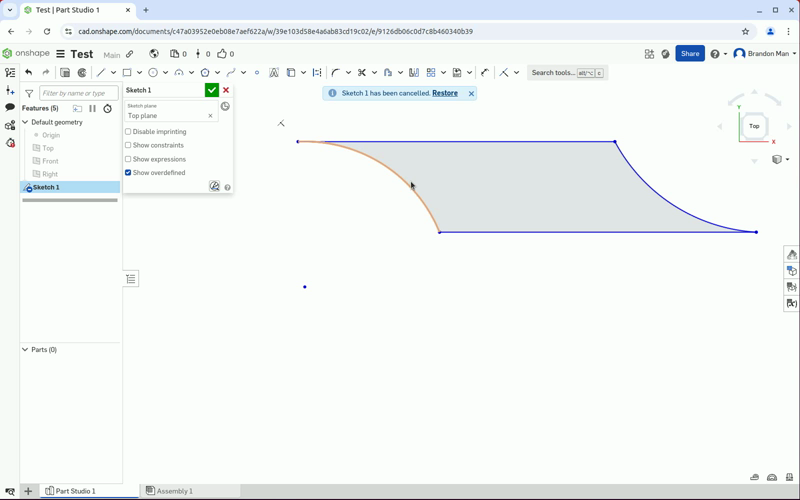
scroll(-6)
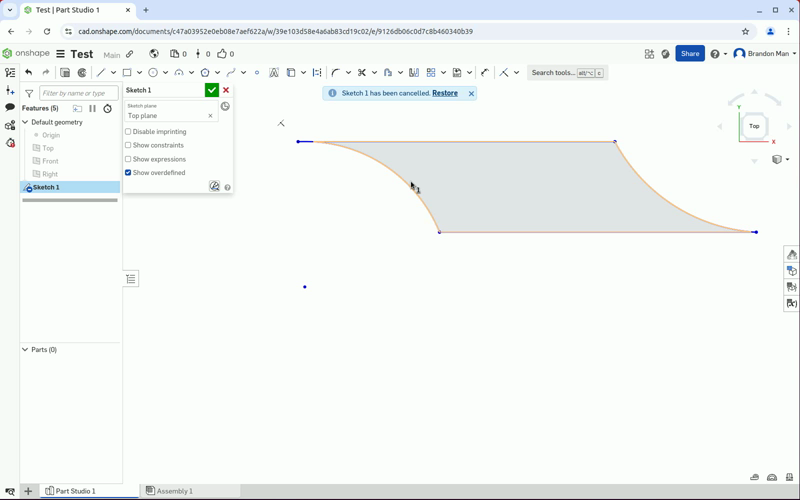
scroll(-6)
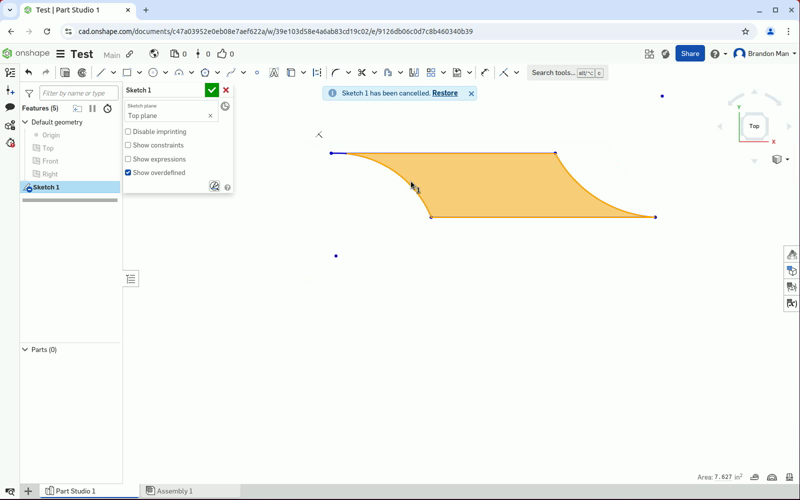
scroll(-6)
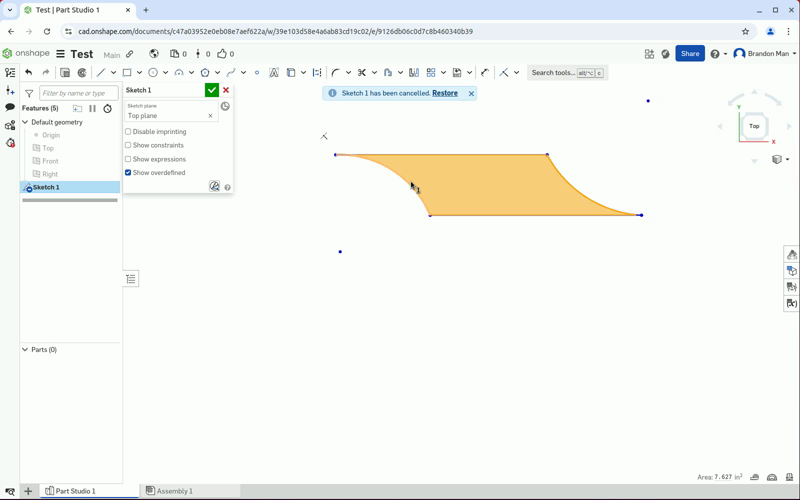
scroll(-6)
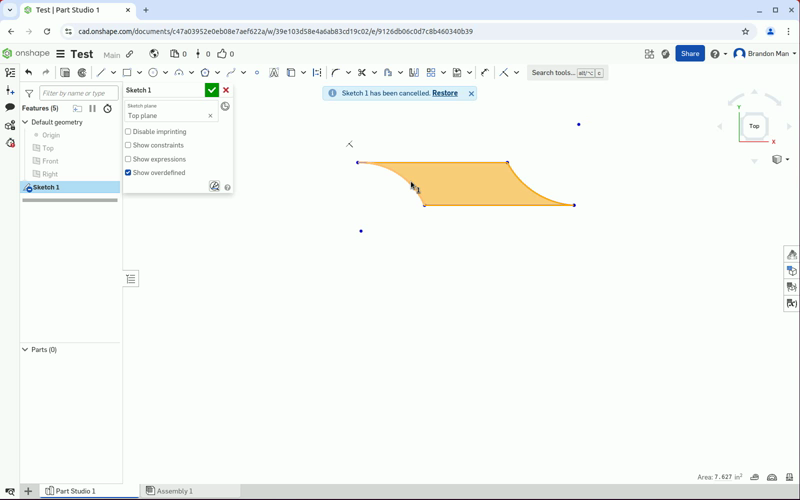
scroll(-6)
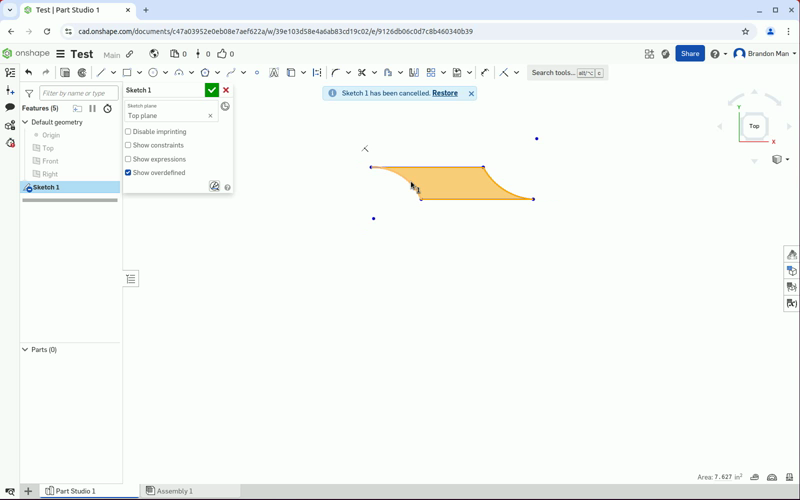
scroll(-6)
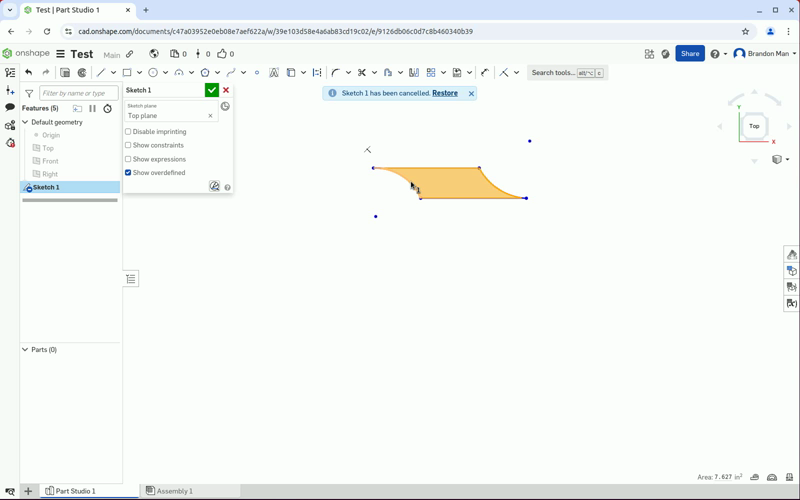
scroll(-6)
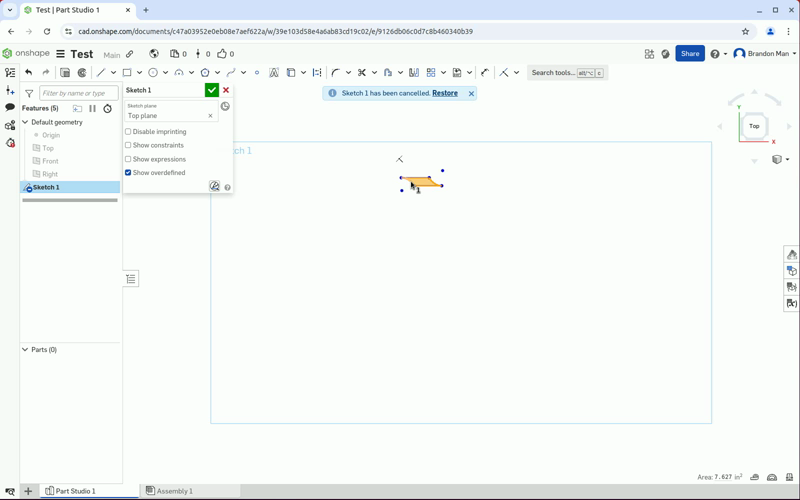
mouse_move(73, 352)
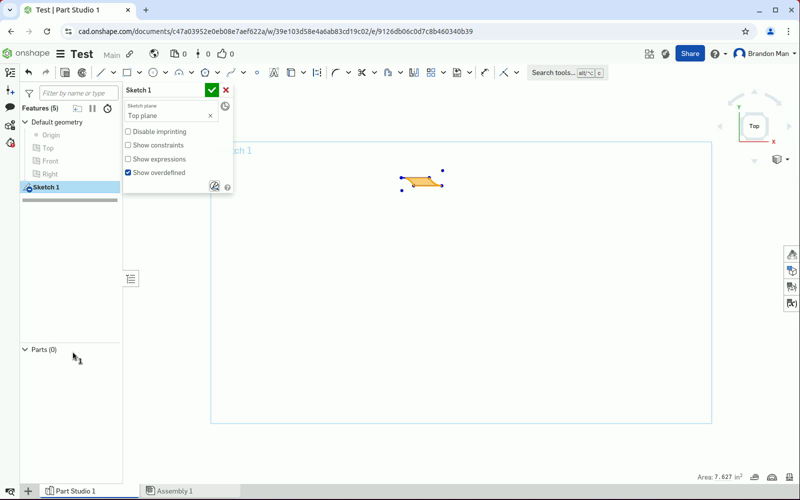
key(shift+y)
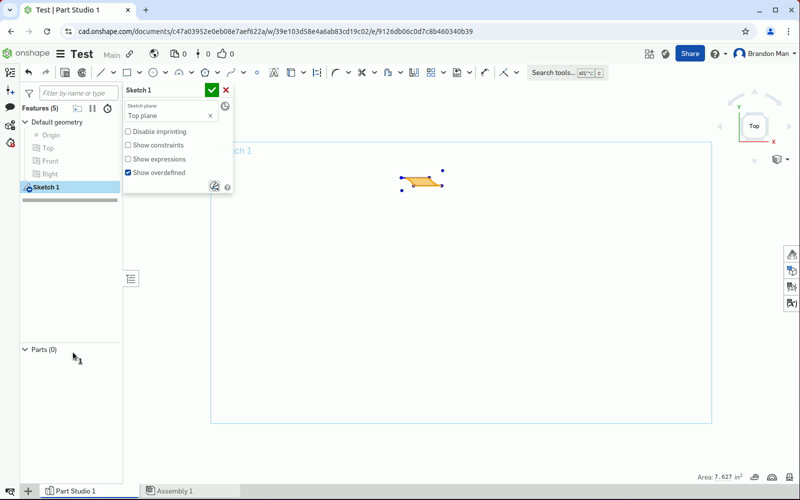
key(shift+e)
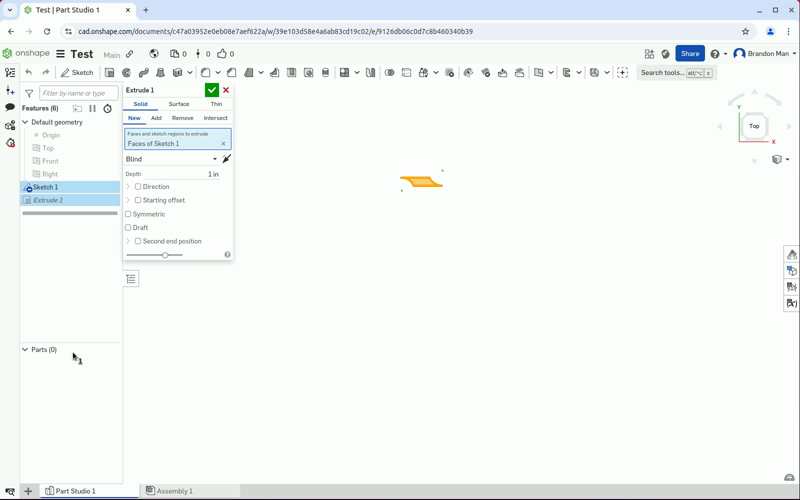
mouse_move(143, 106)
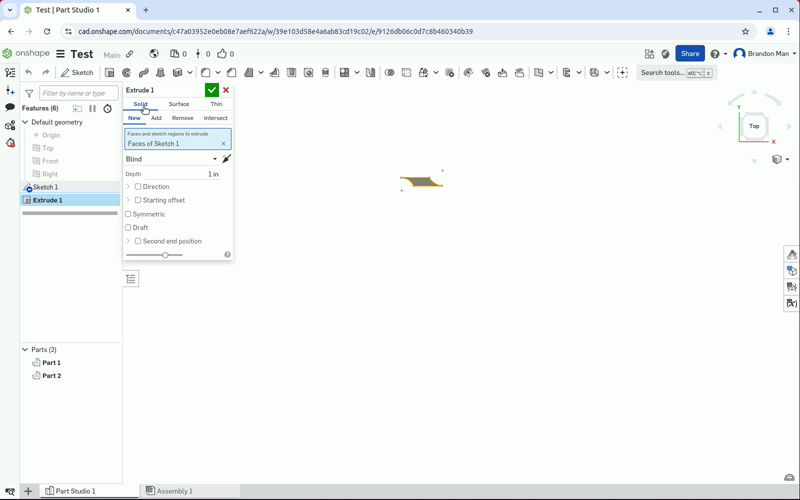
click(143, 106)
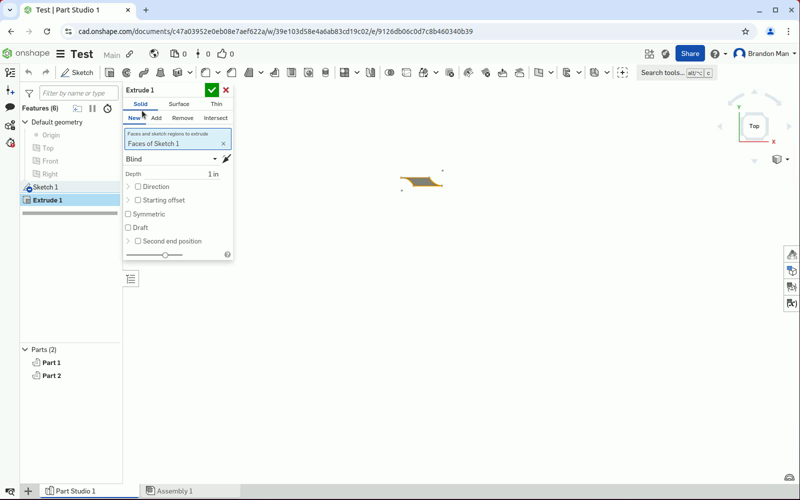
mouse_move(137, 120)
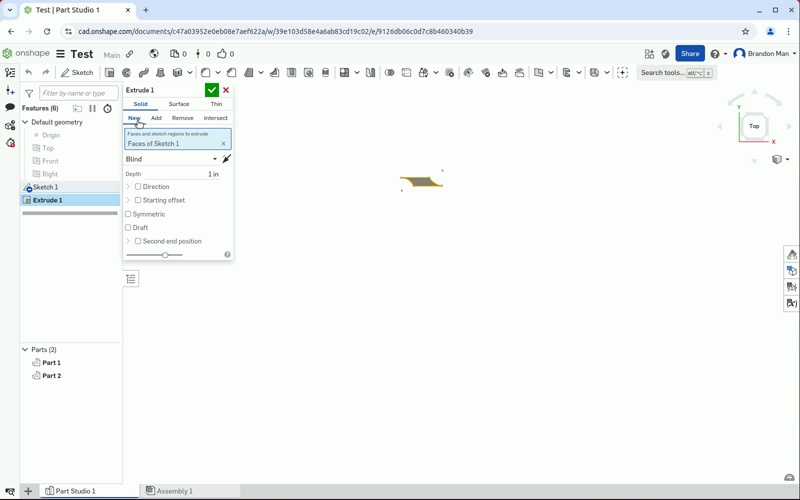
click(137, 120)
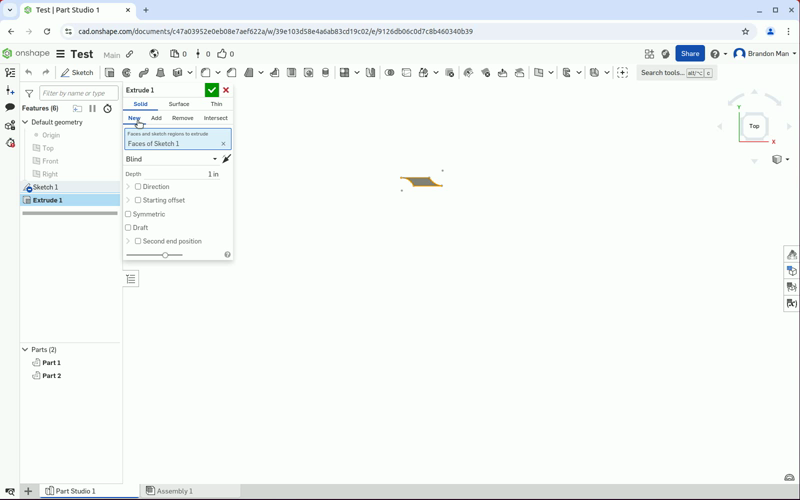
key(tab, 4)
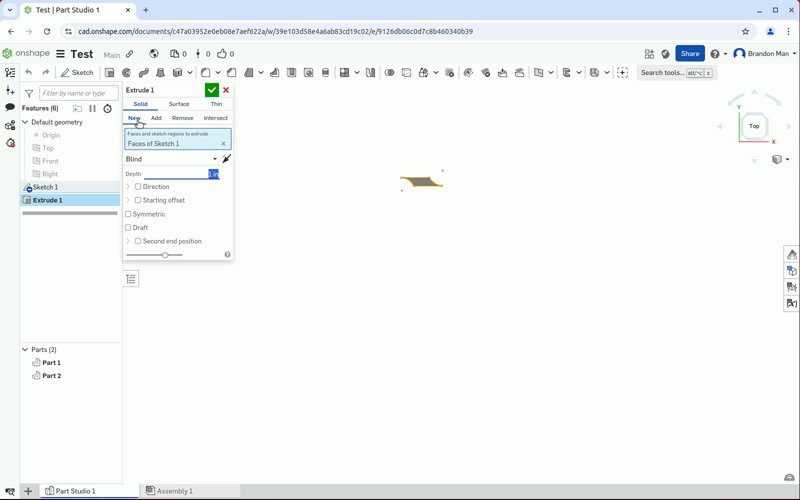
text(7.703)
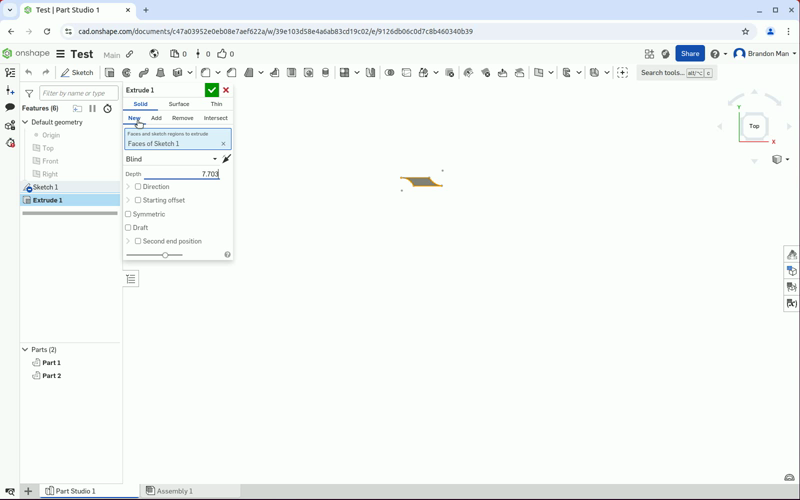
key(enter)
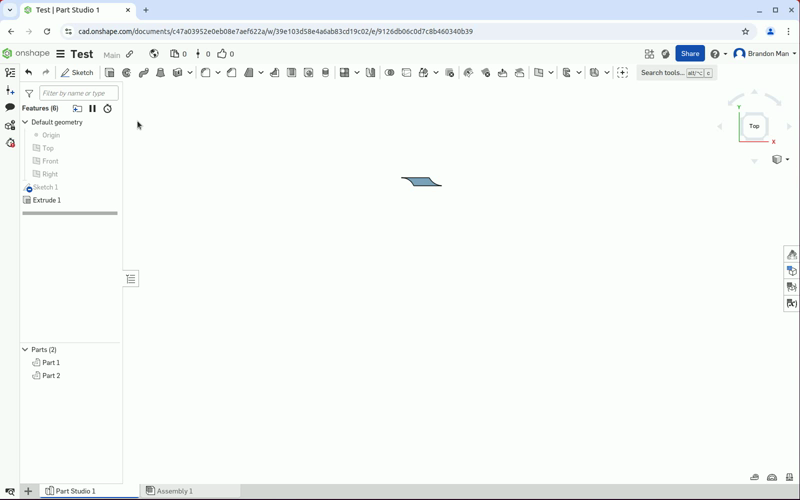
key(shift+h)
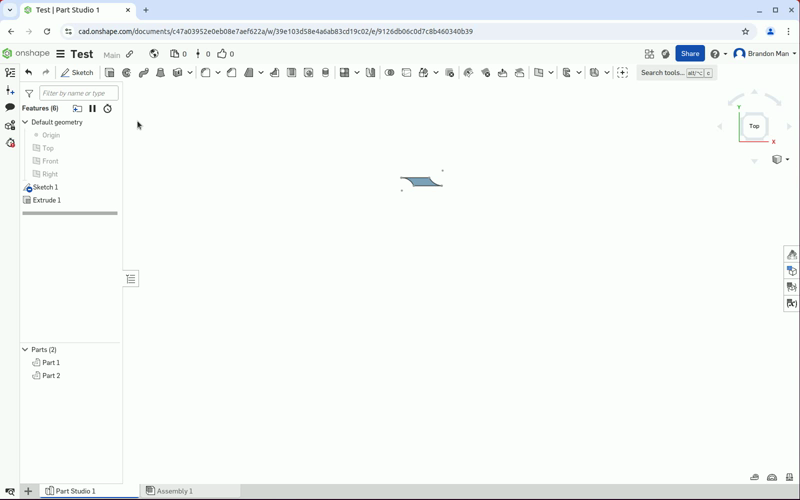
key(shift+h)
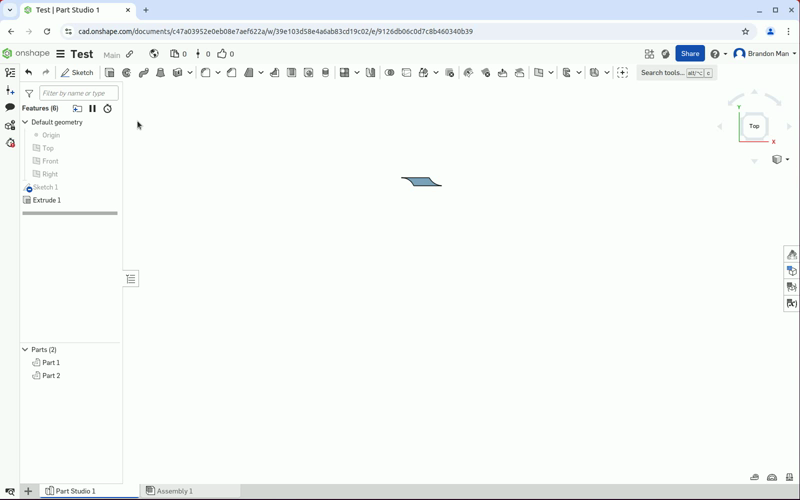
mouse_move(73, 189)
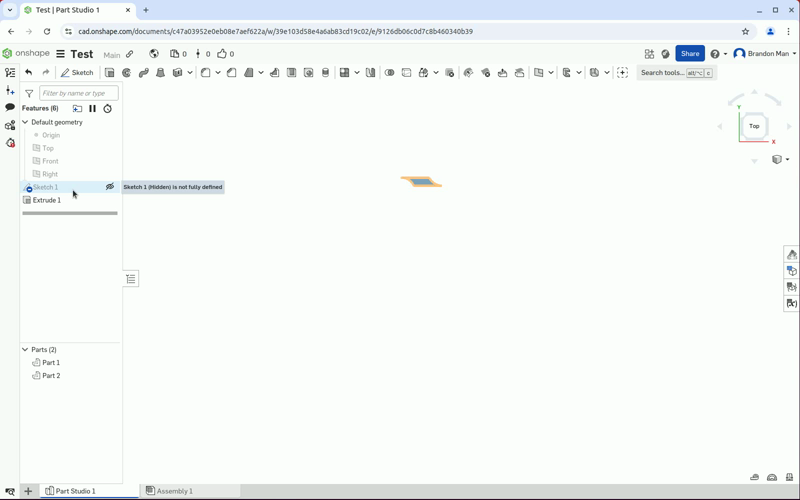
click(73, 189)
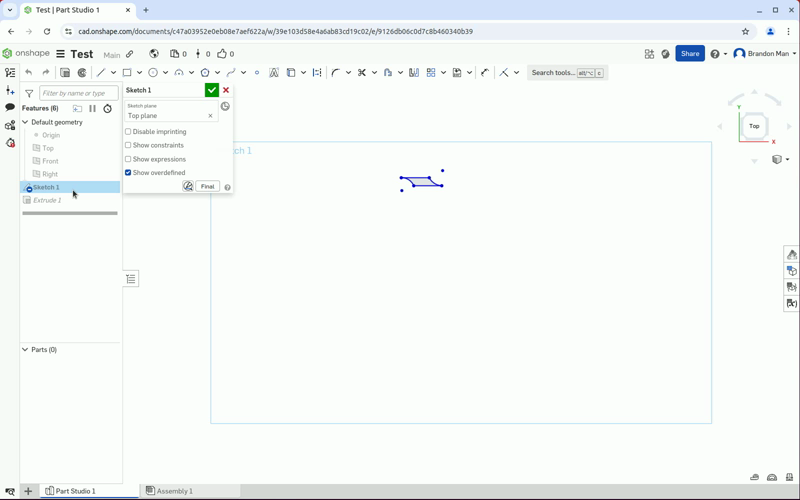
mouse_move(229, 92)
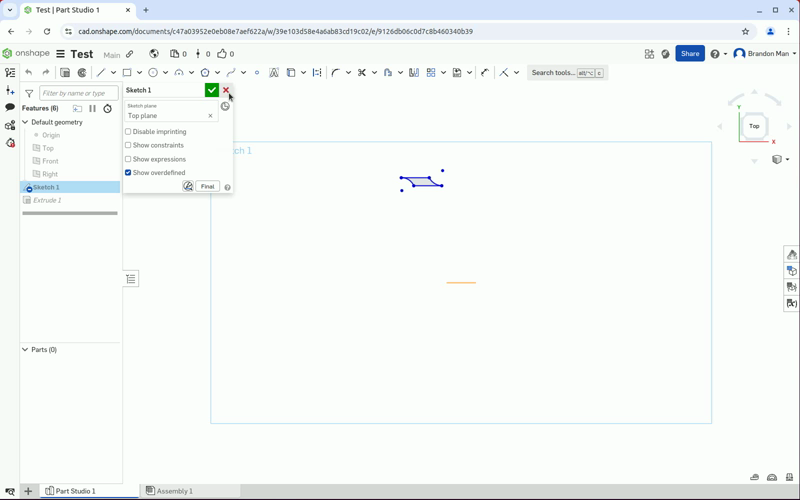
click(229, 92)
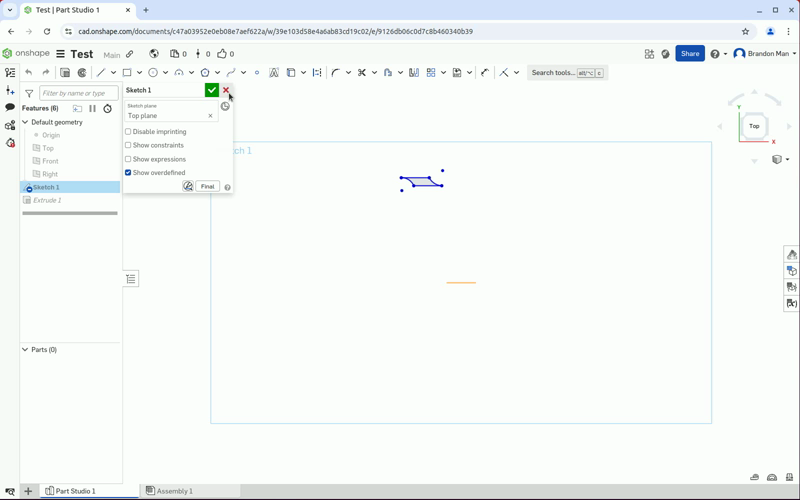
key(shift+s)
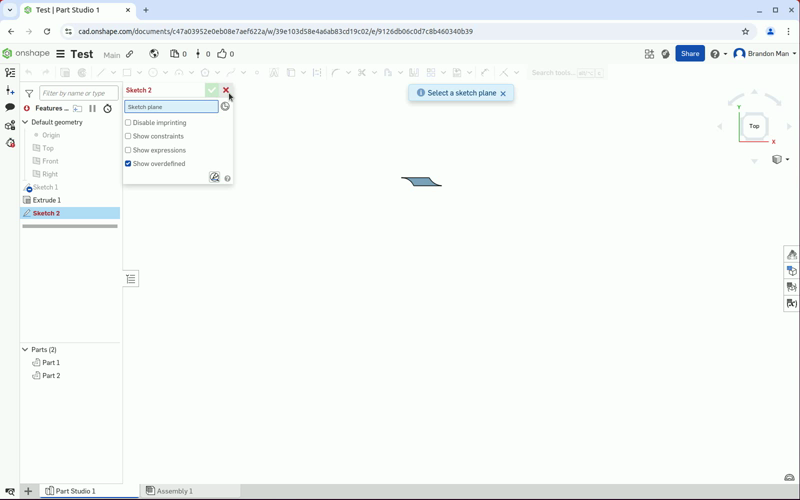
mouse_move(73, 150)
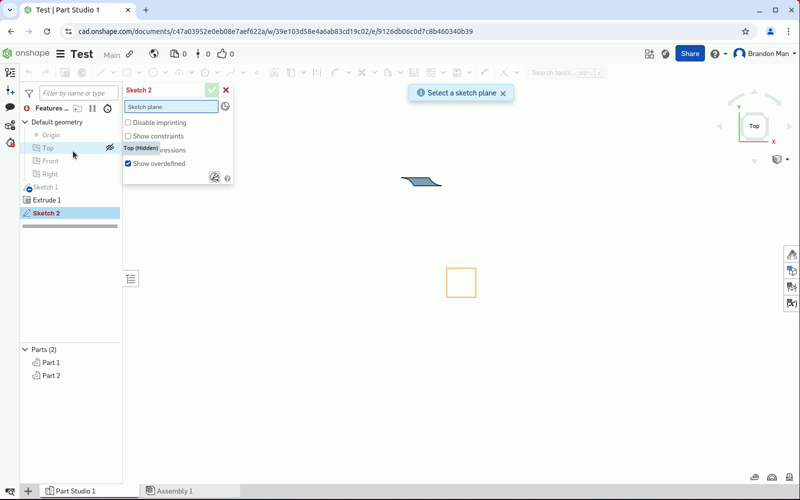
click(73, 150)
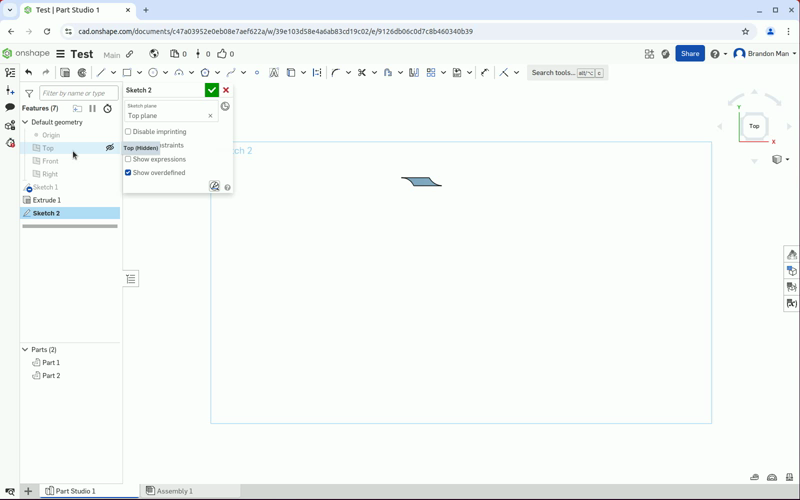
mouse_move(73, 352)
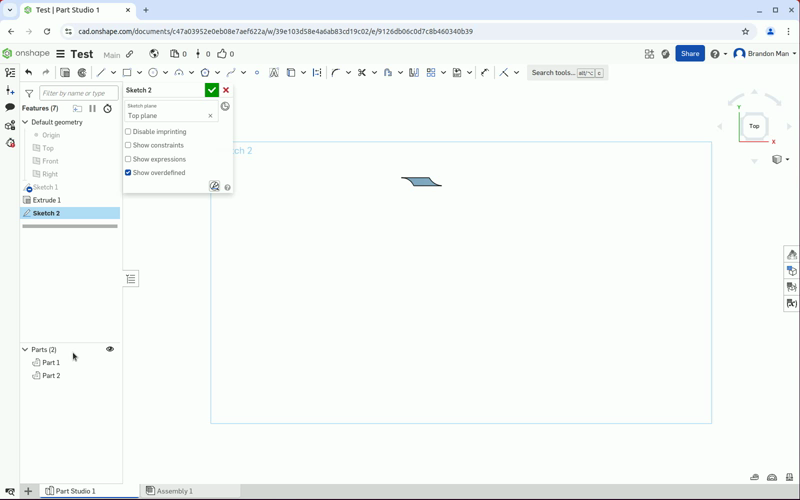
key(y)
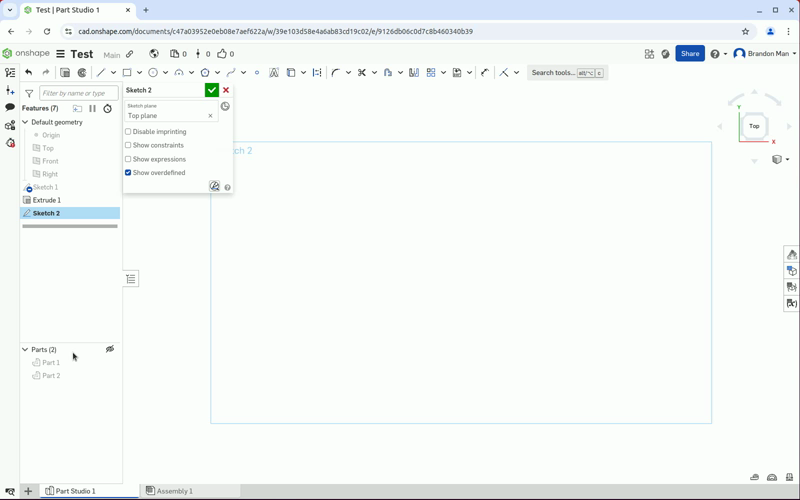
key(l)
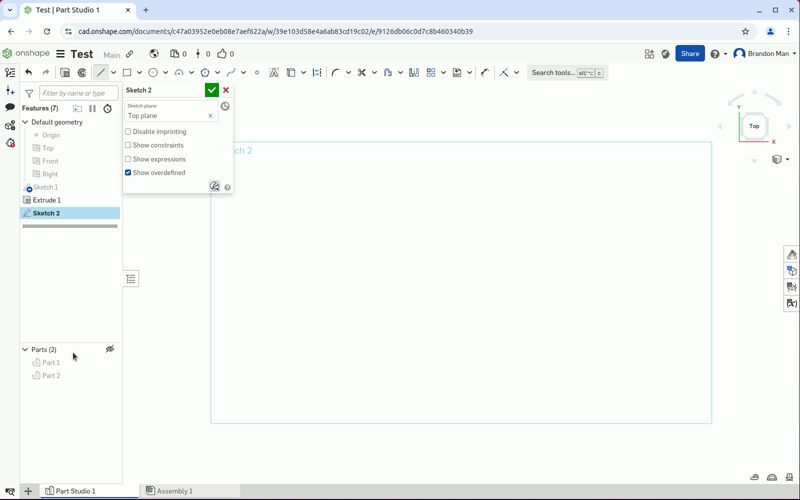
key_down(shift)
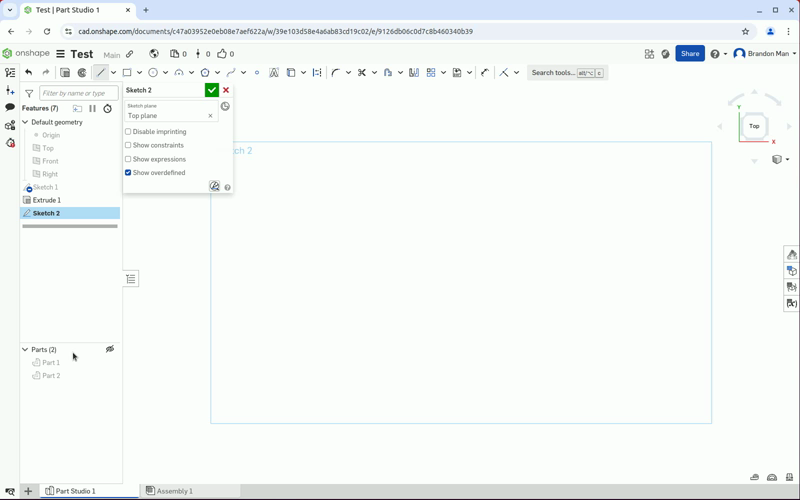
mouse_move(386, 192)
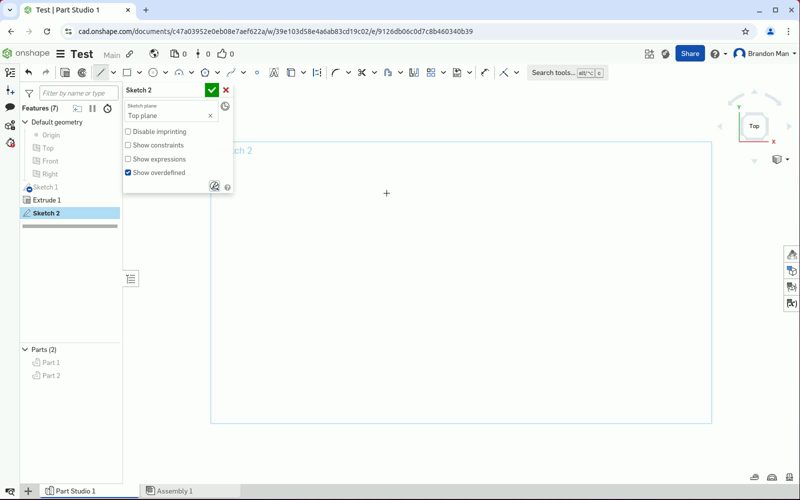
click(386, 192)
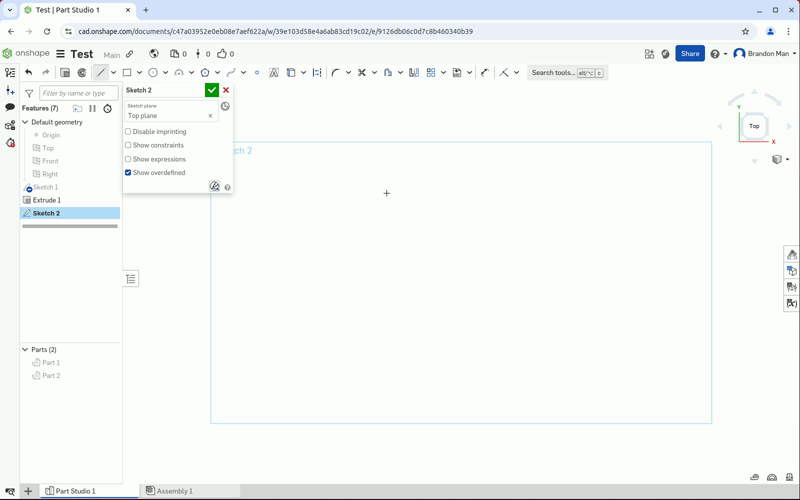
key_up(shift)
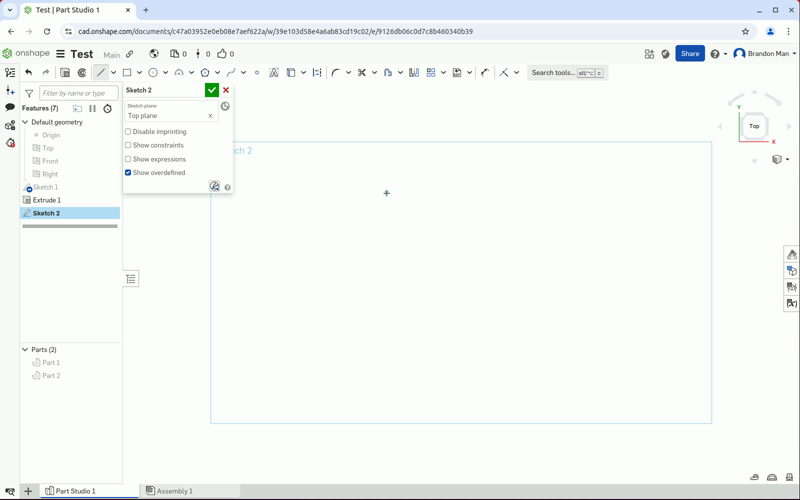
key_down(shift)
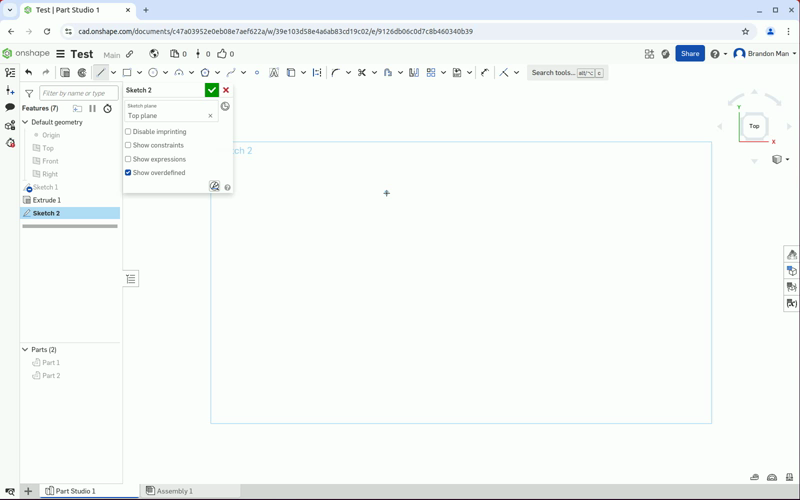
mouse_move(417, 192)
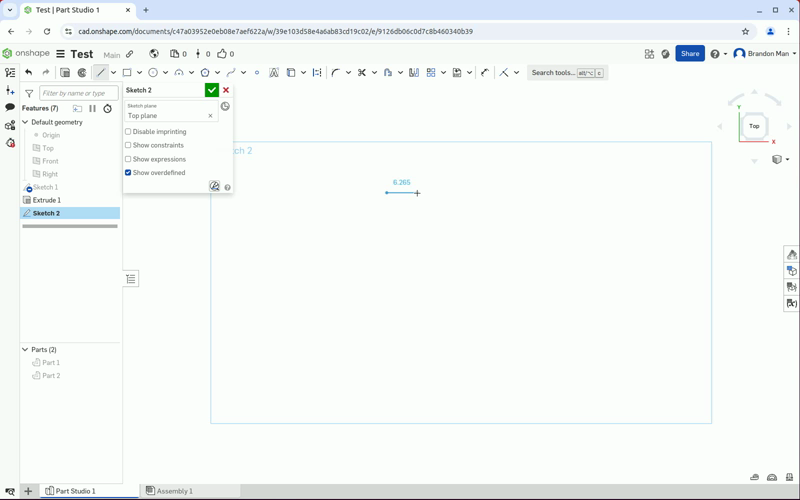
mouse_move(395, 192)
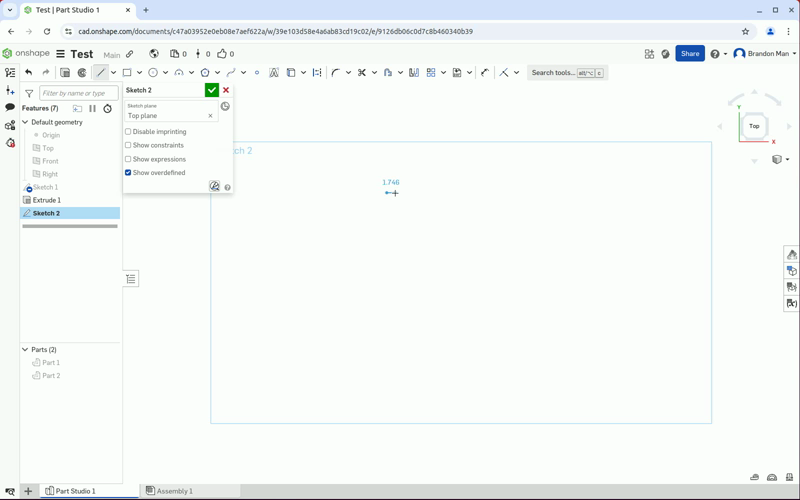
click(395, 192)
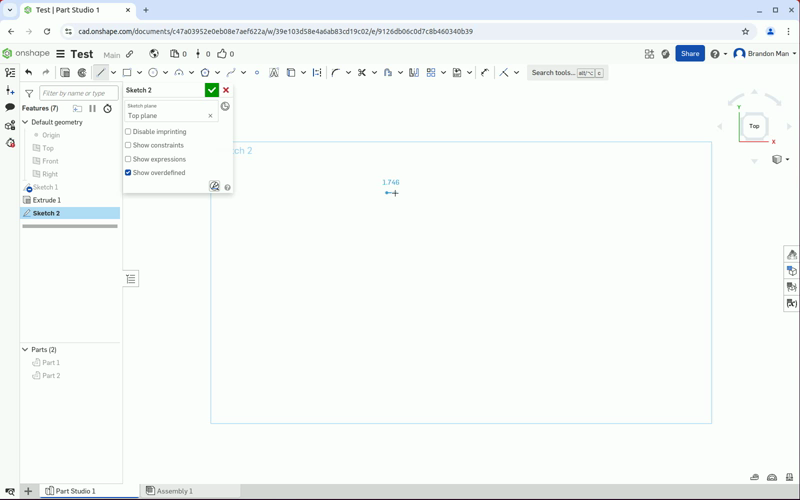
key_up(shift)
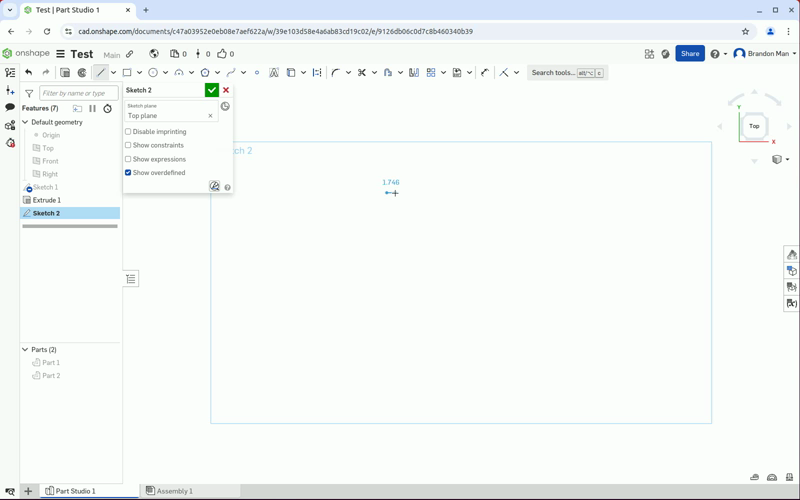
key(esc)
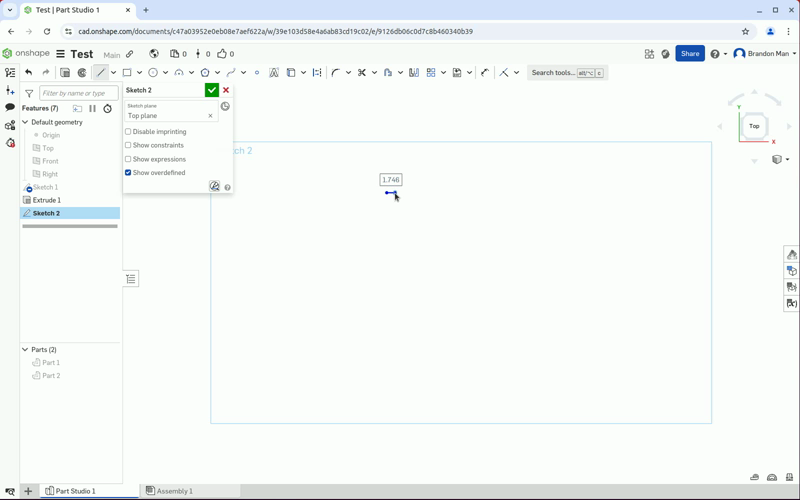
key(a)
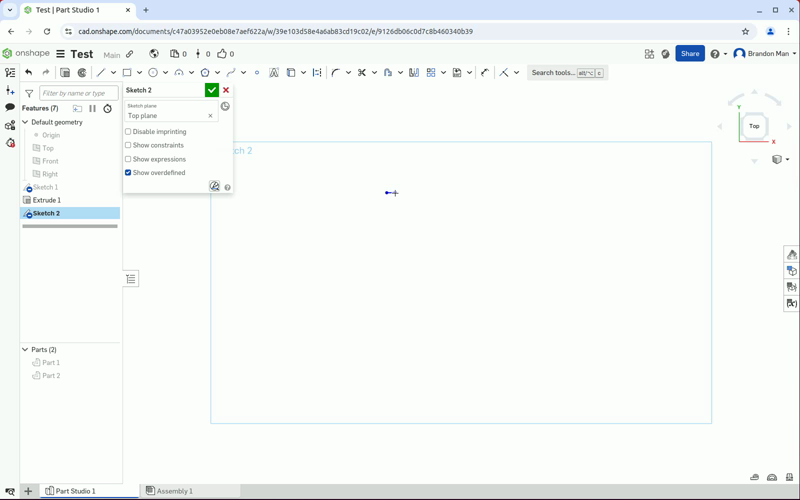
mouse_move(395, 192)
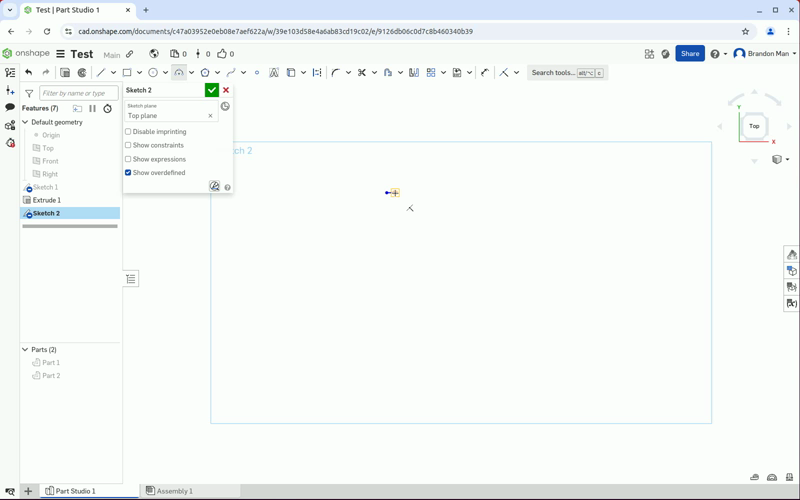
click(395, 192)
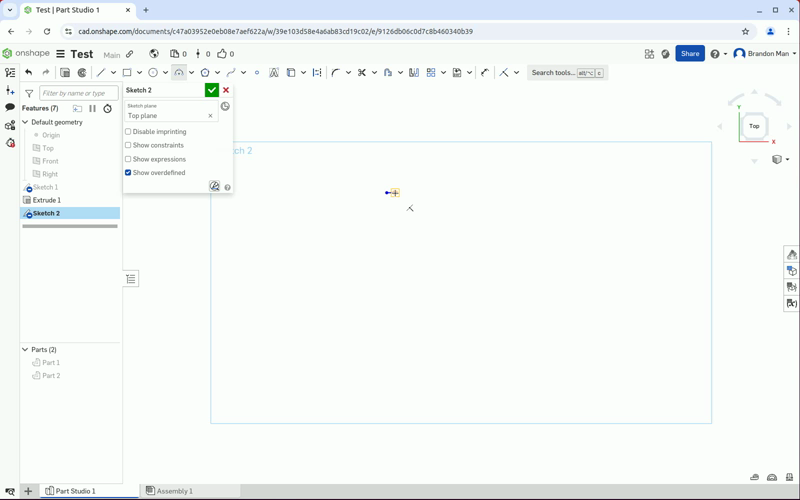
key_down(shift)
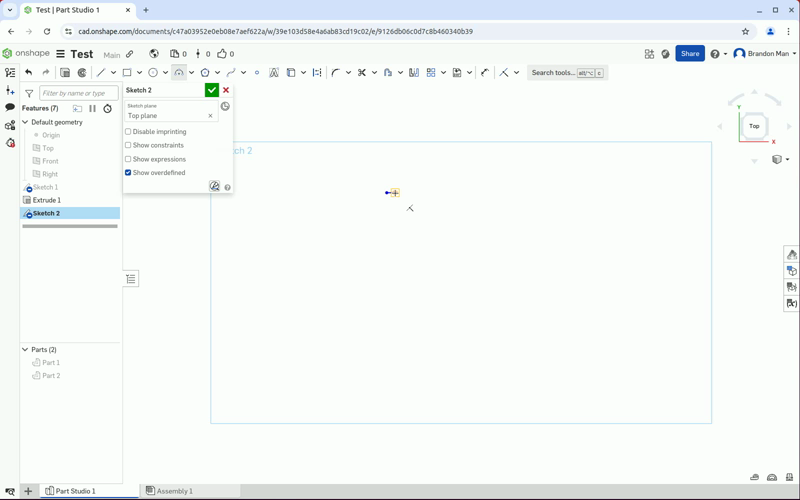
mouse_move(401, 186)
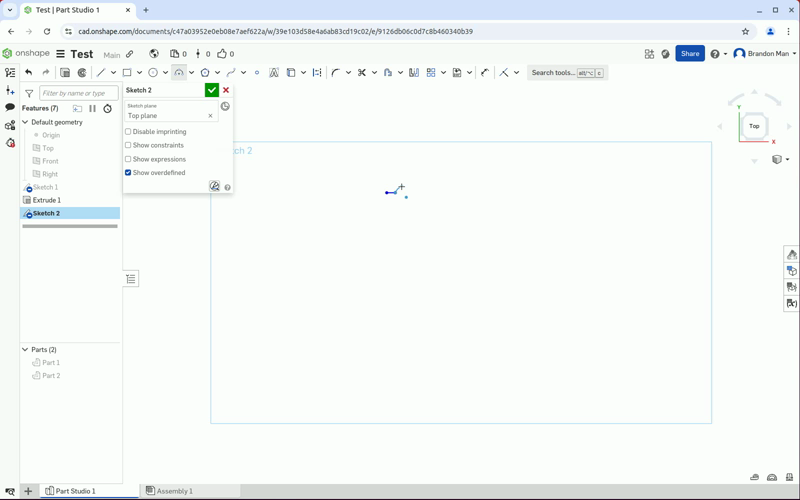
click(401, 186)
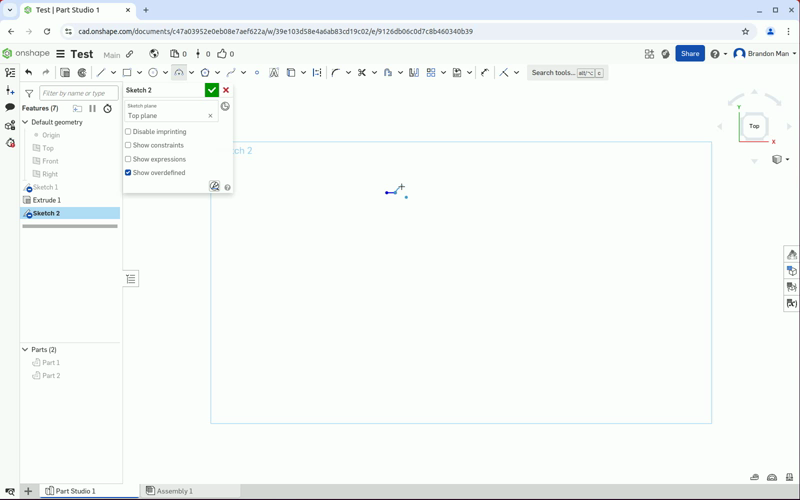
mouse_move(397, 188)
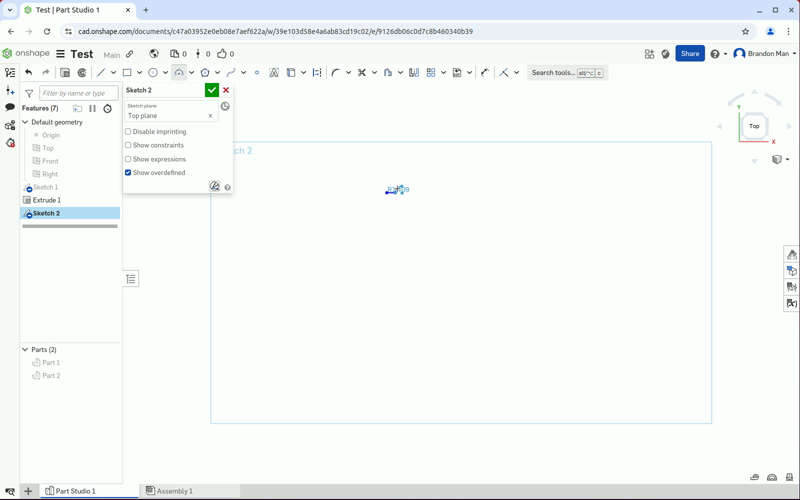
click(397, 188)
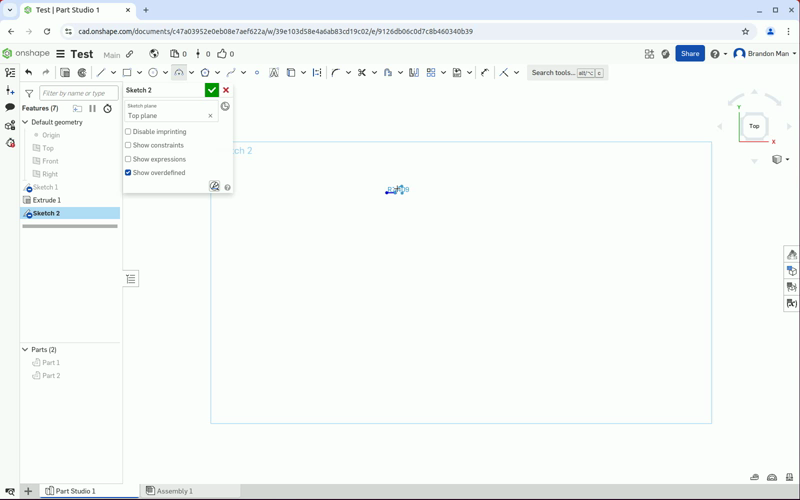
key_up(shift)
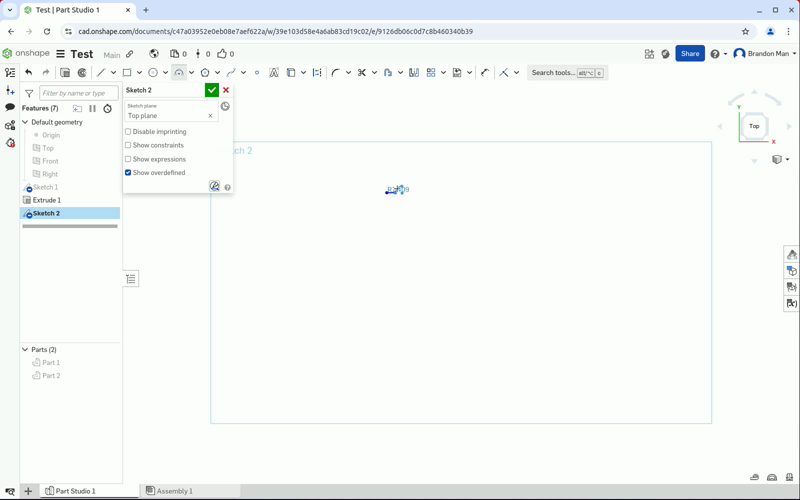
key(esc)
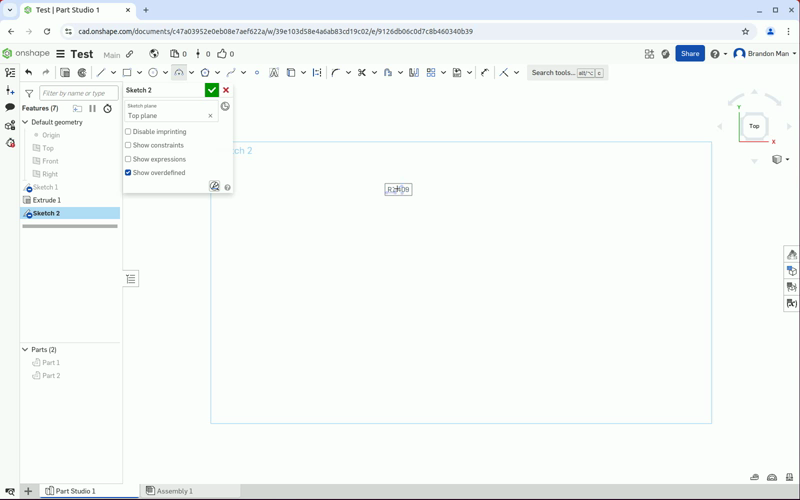
key(l)
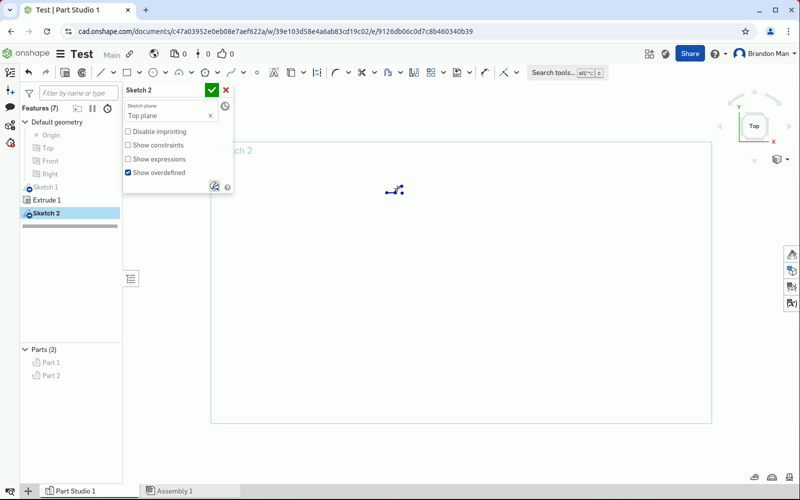
mouse_move(401, 186)
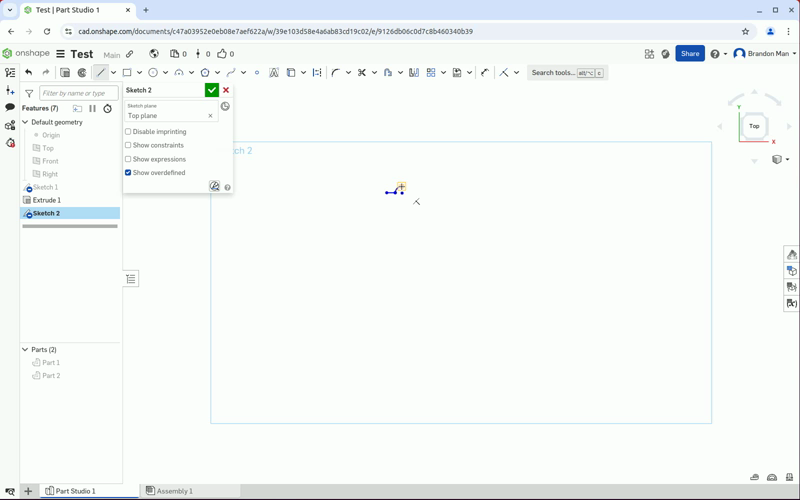
click(401, 186)
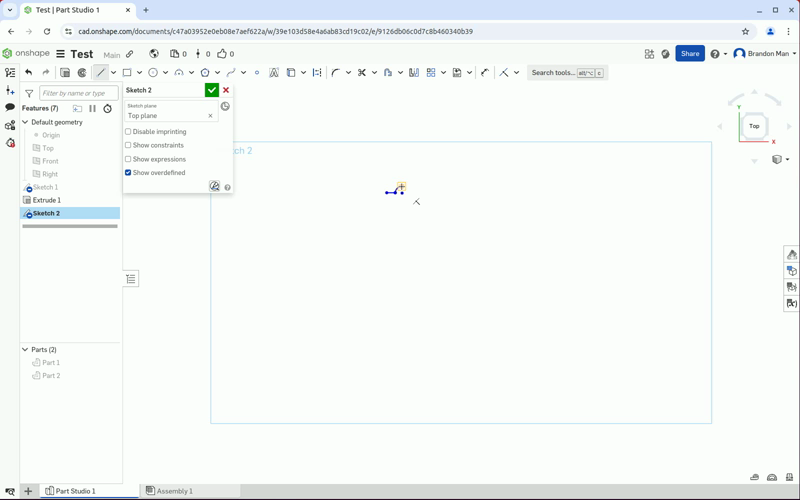
key_down(shift)
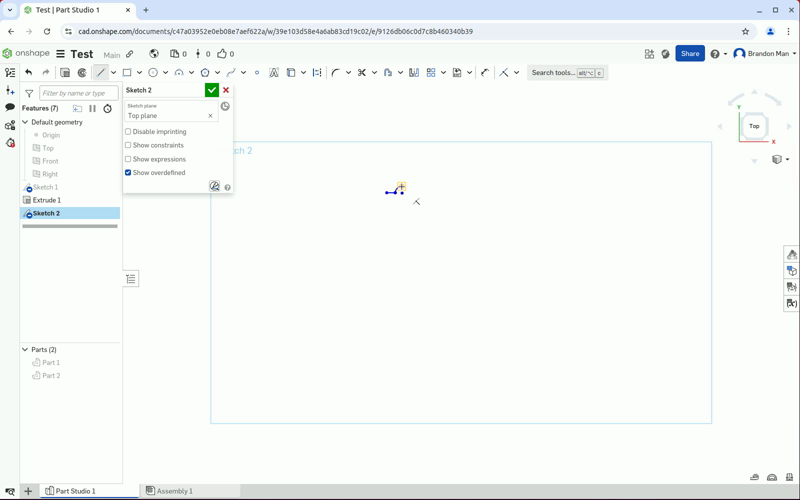
mouse_move(431, 186)
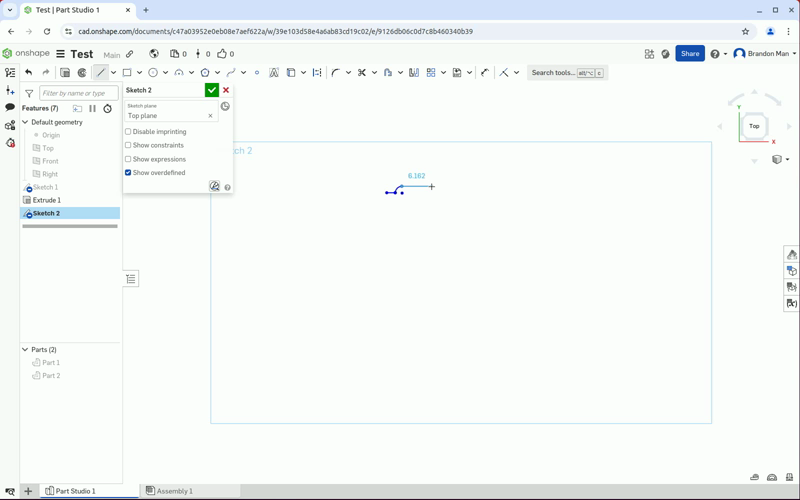
mouse_move(414, 186)
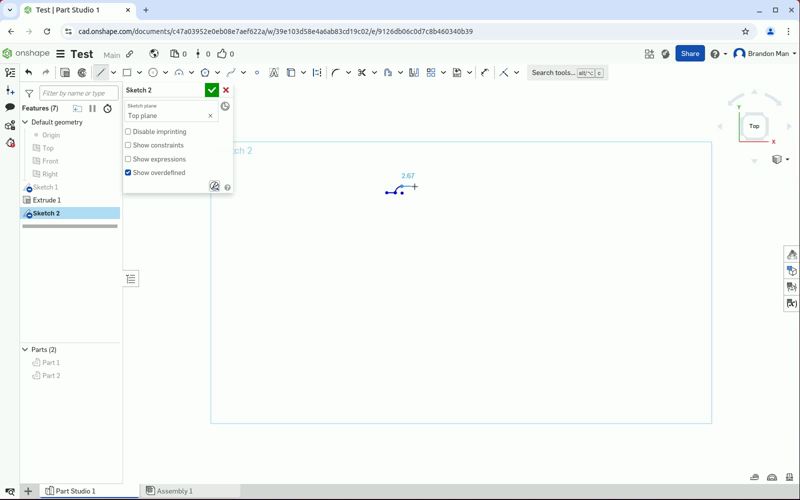
click(414, 186)
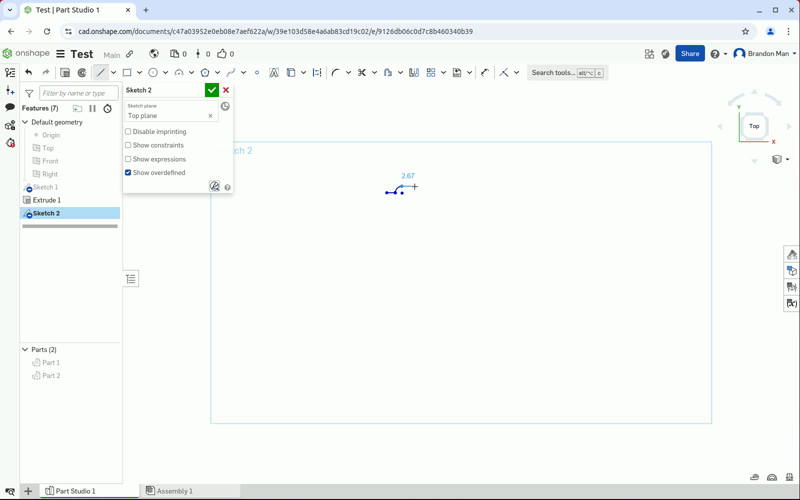
key_up(shift)
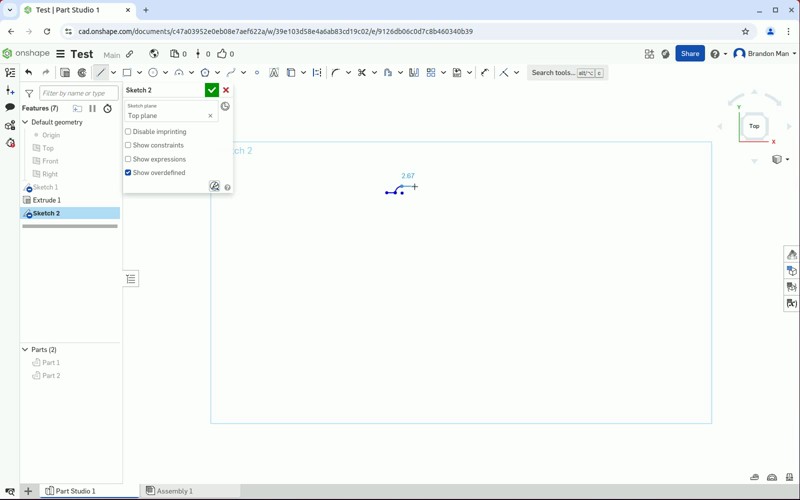
key(esc)
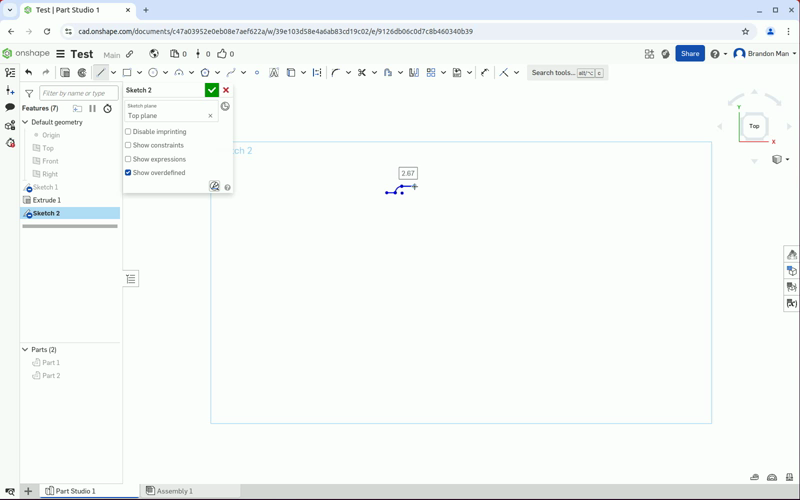
key(a)
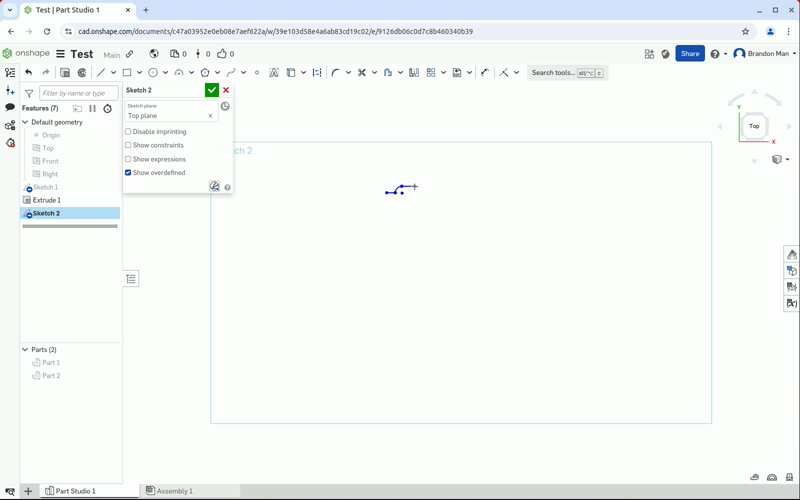
mouse_move(414, 186)
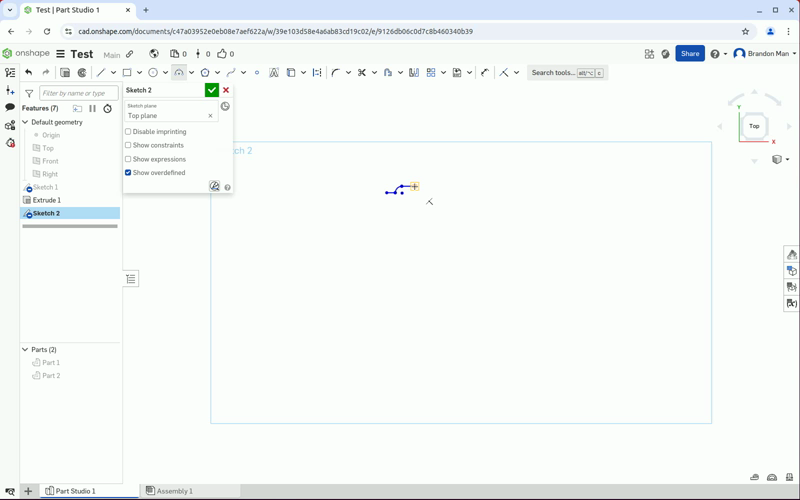
click(414, 186)
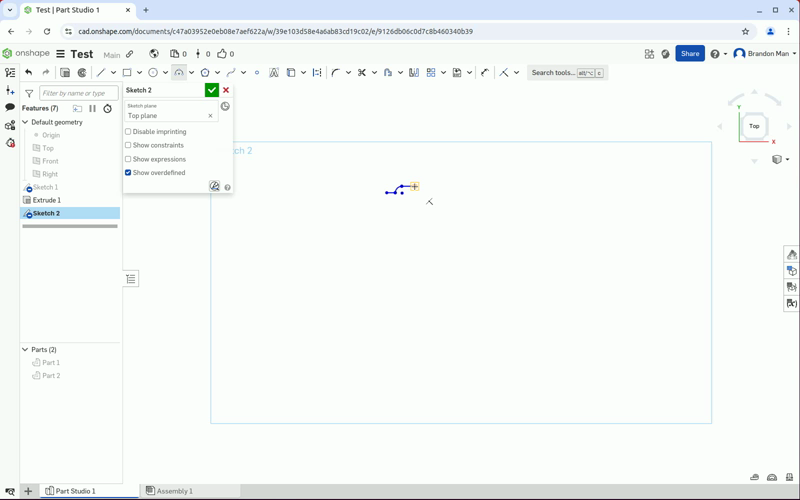
mouse_move(386, 192)
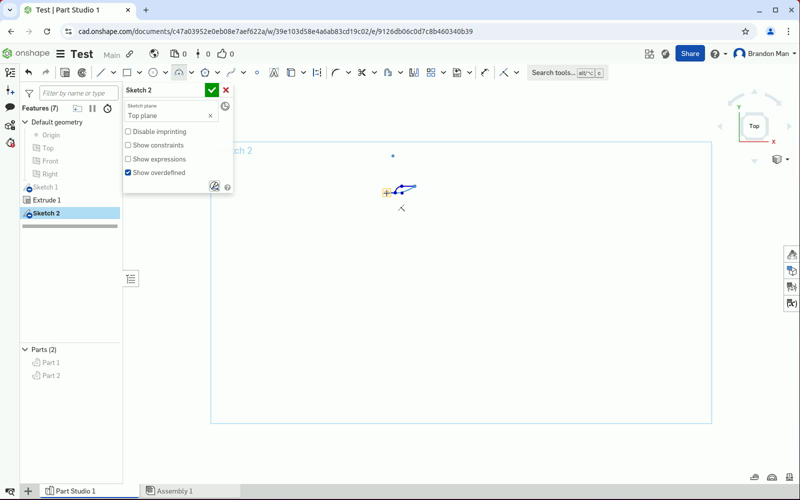
click(386, 192)
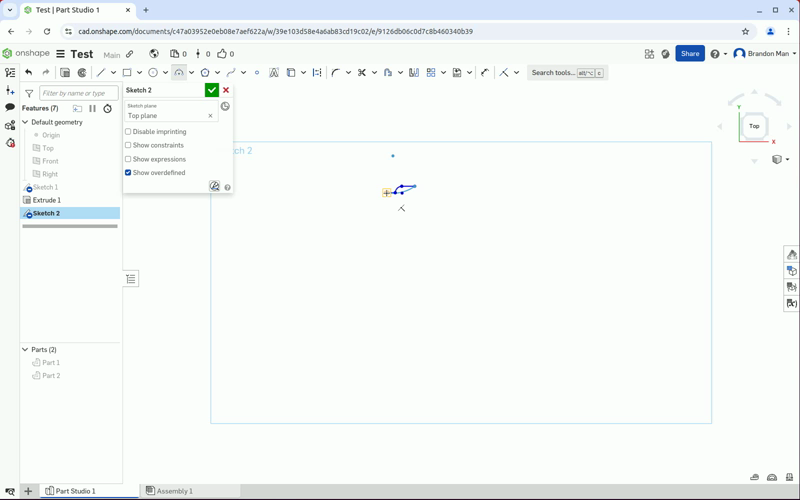
key_down(shift)
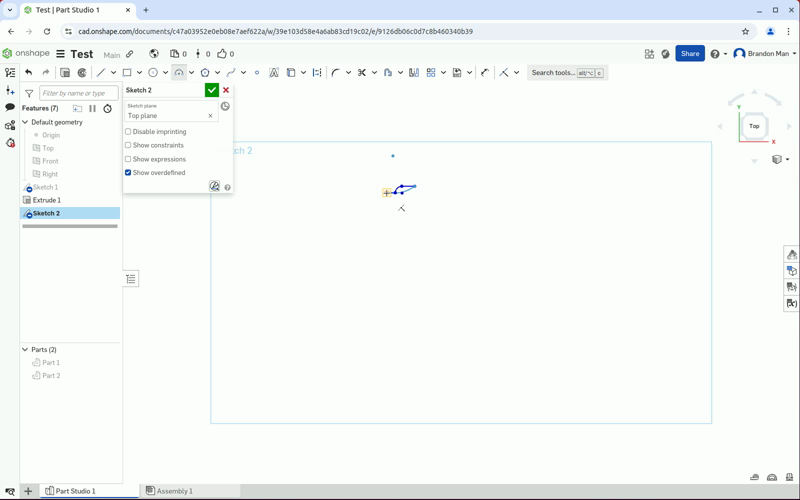
mouse_move(398, 178)
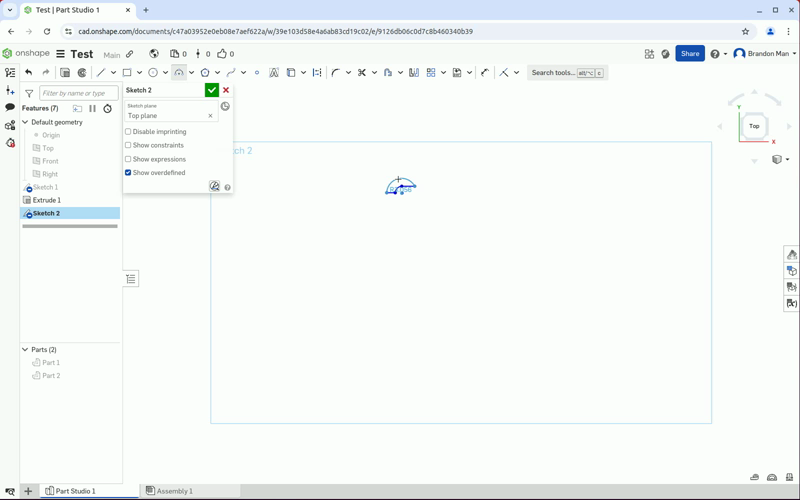
click(398, 178)
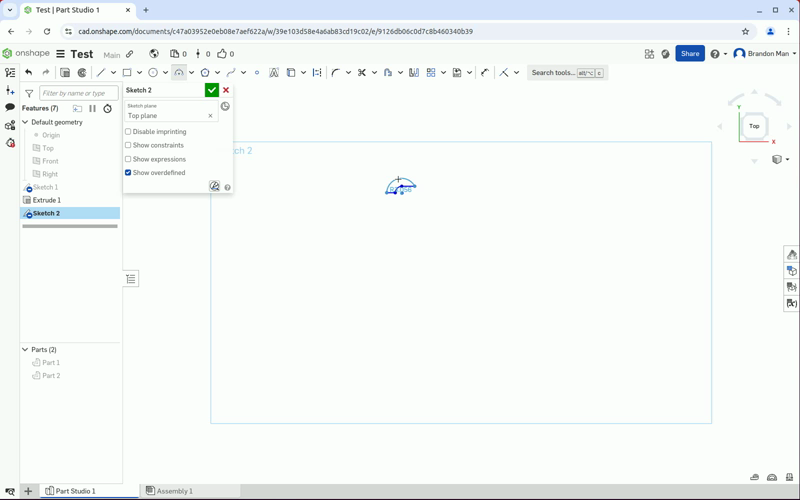
key_up(shift)
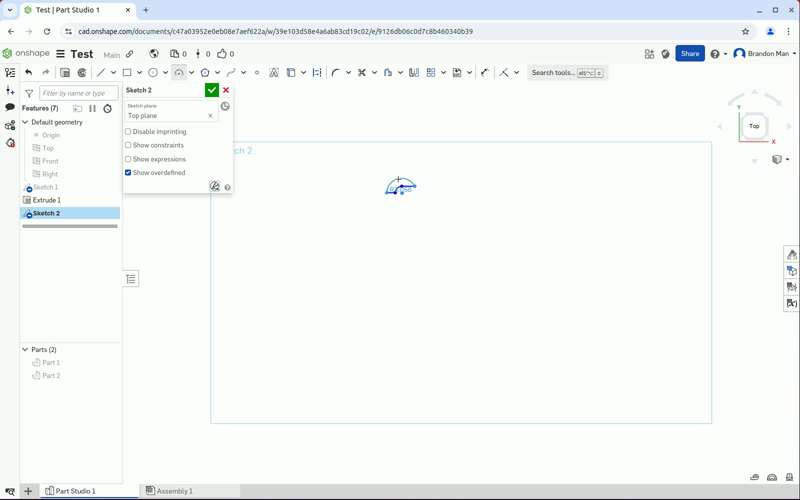
key(esc)
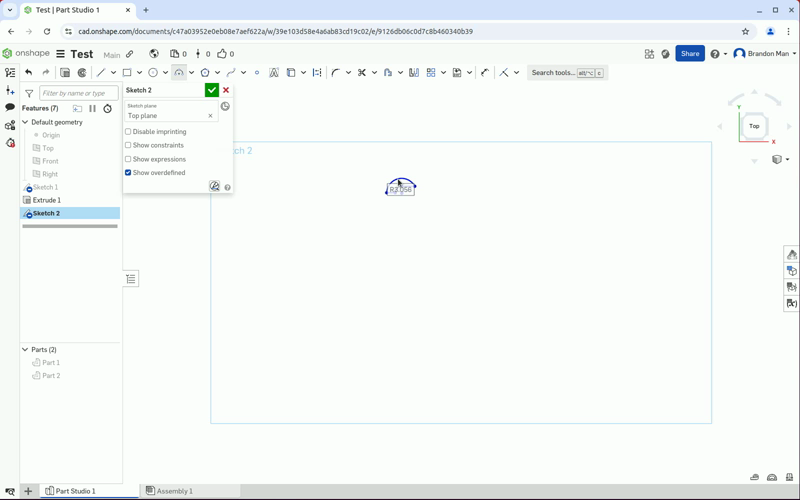
mouse_move(395, 188)
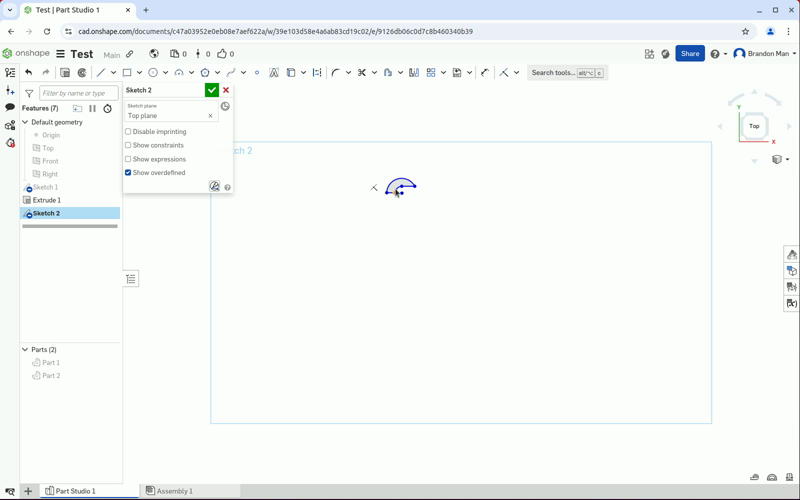
scroll(6)
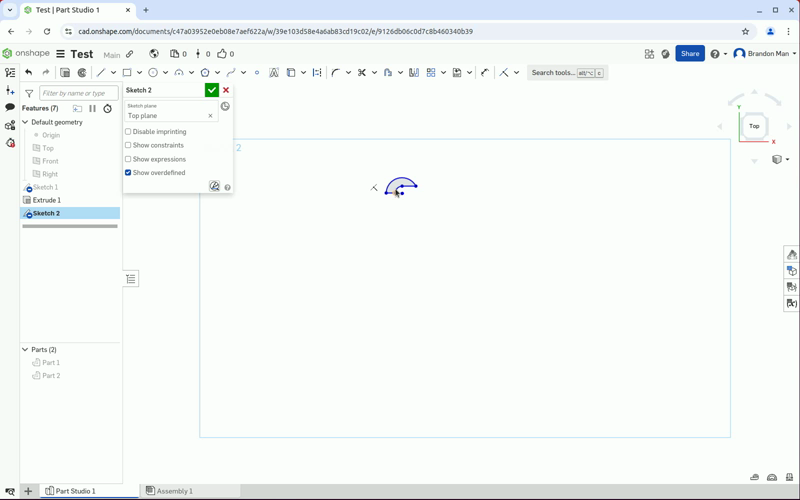
scroll(6)
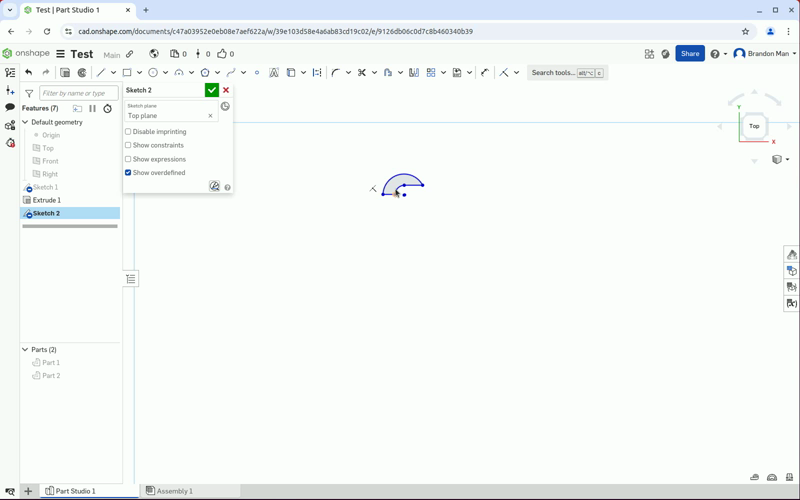
scroll(6)
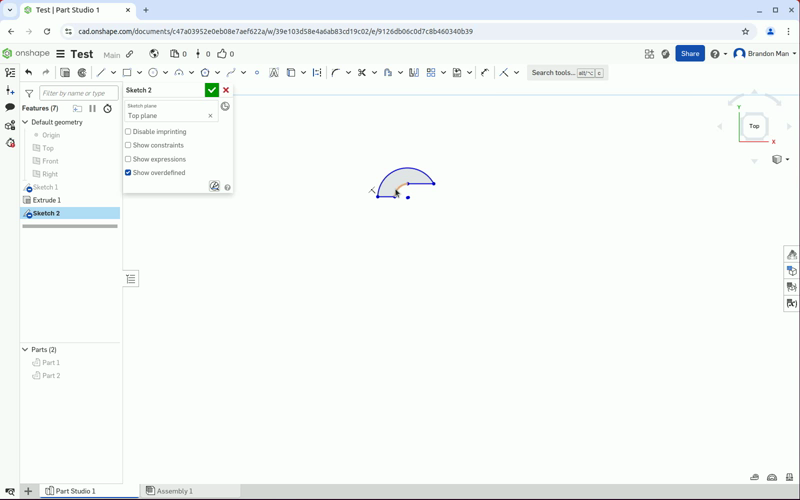
scroll(6)
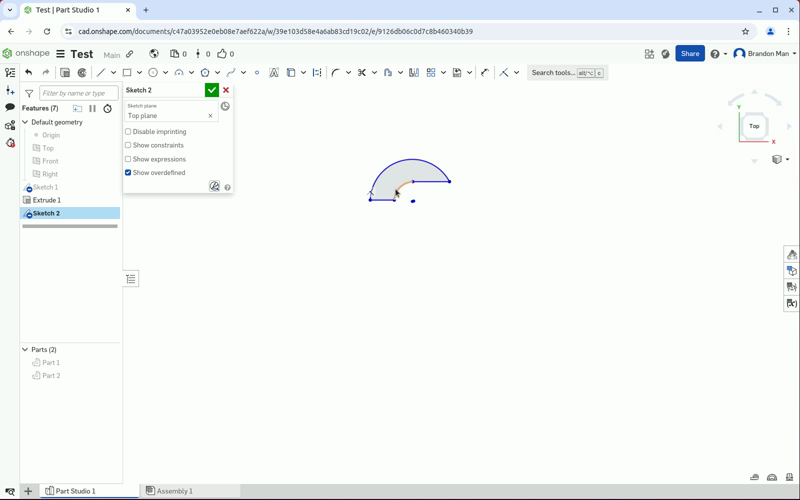
scroll(6)
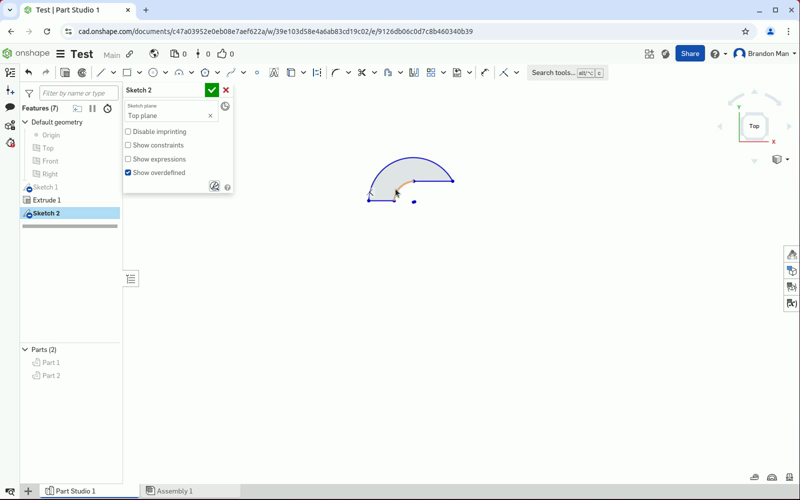
scroll(6)
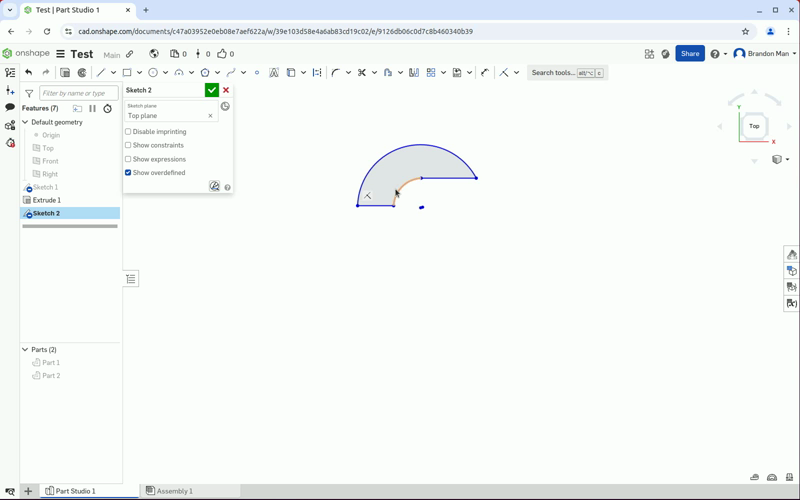
scroll(6)
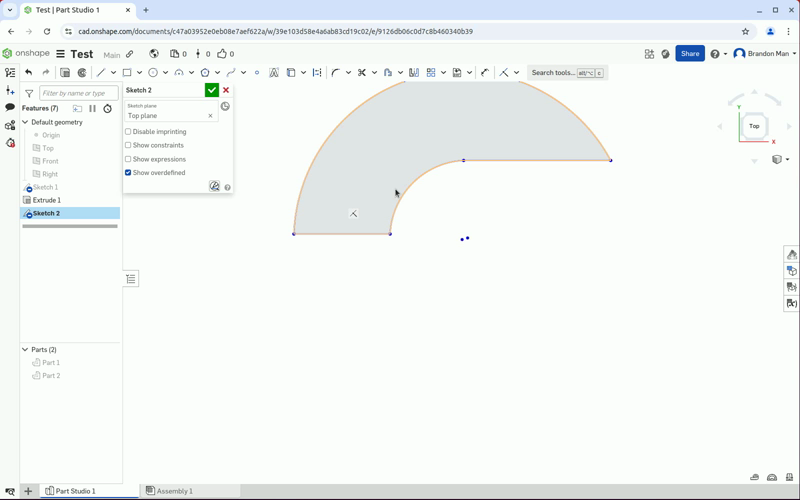
click(395, 188)
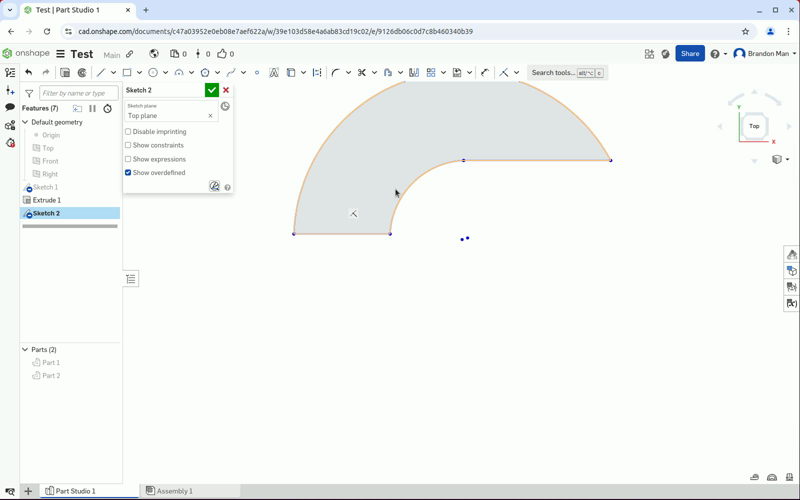
scroll(-6)
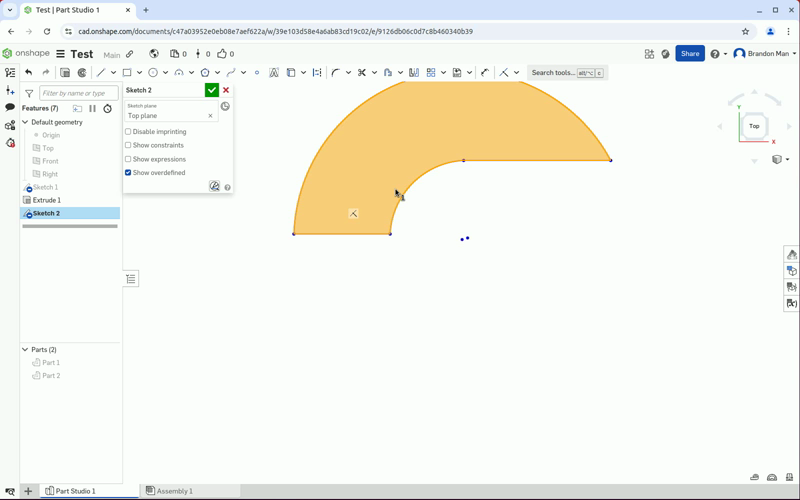
scroll(-6)
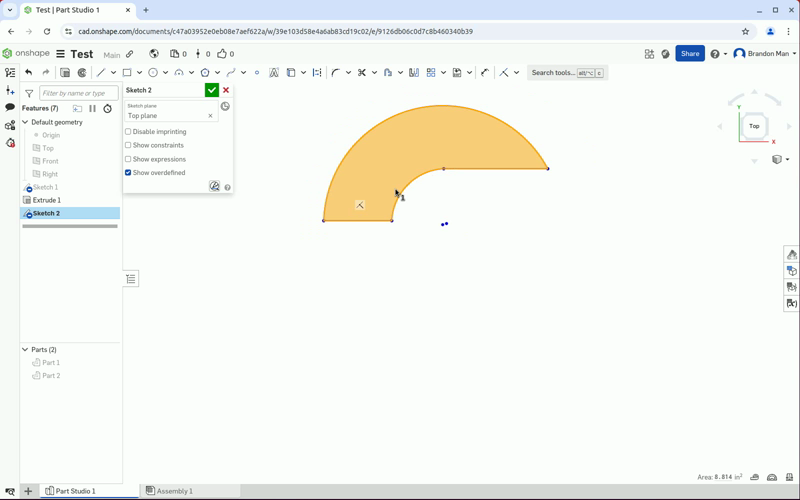
scroll(-6)
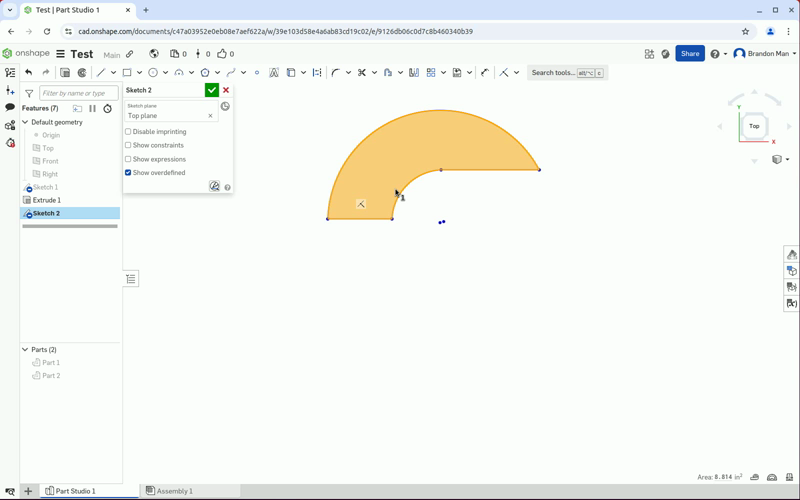
scroll(-6)
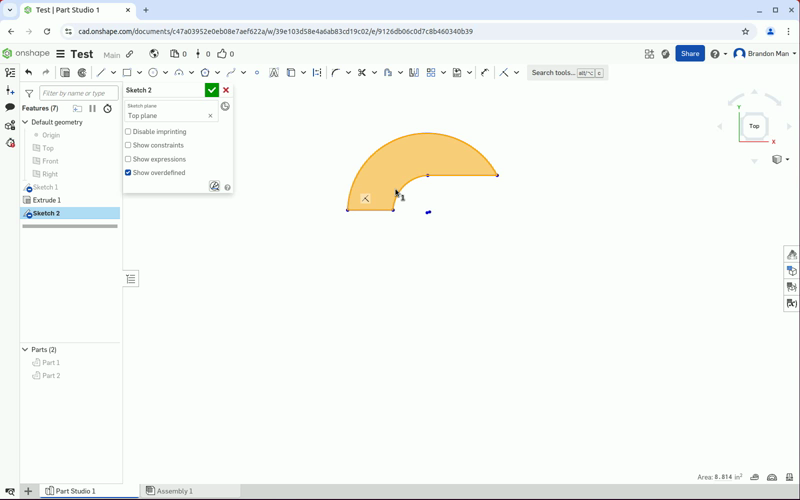
scroll(-6)
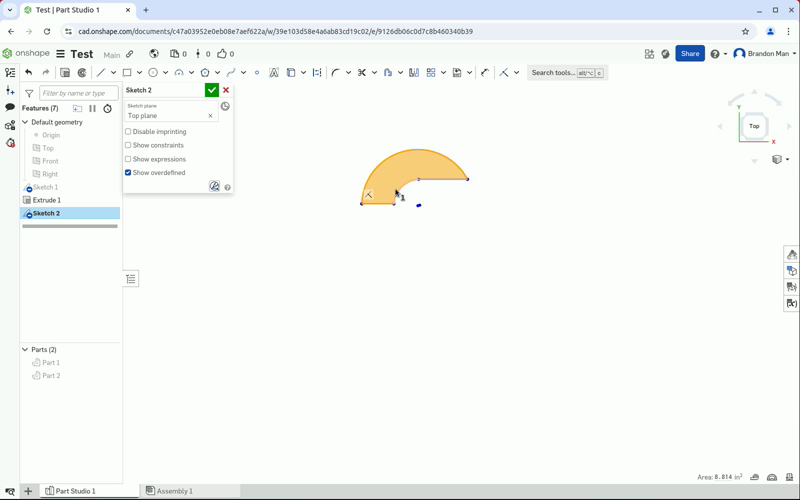
scroll(-6)
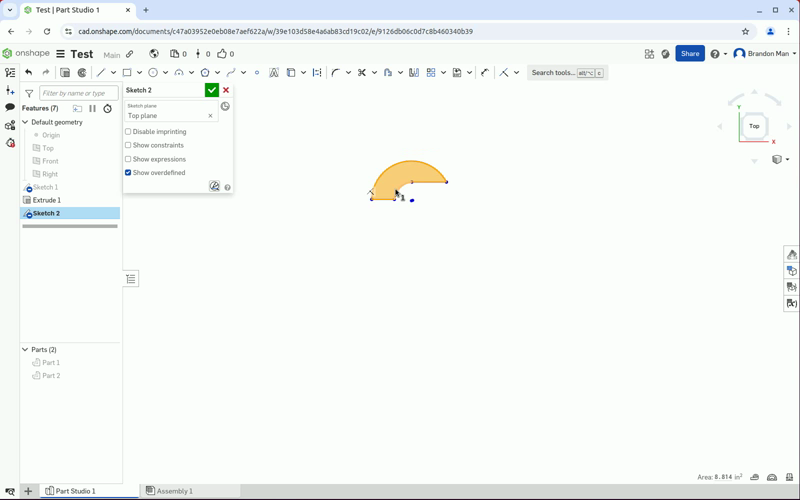
scroll(-6)
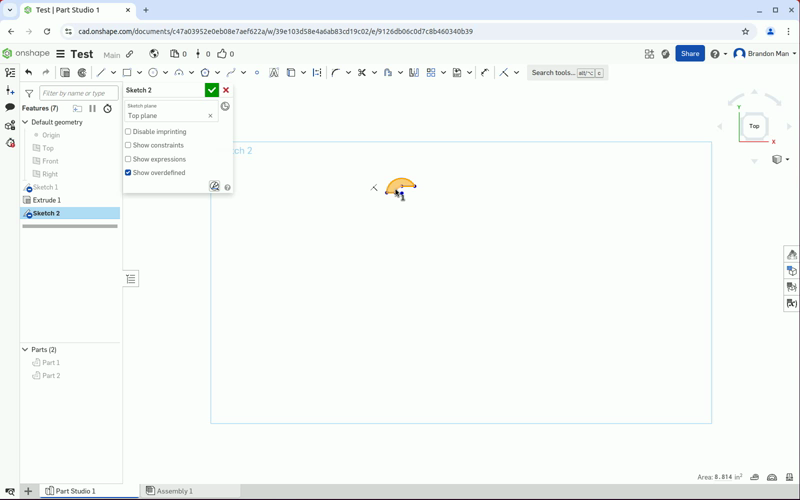
mouse_move(73, 352)
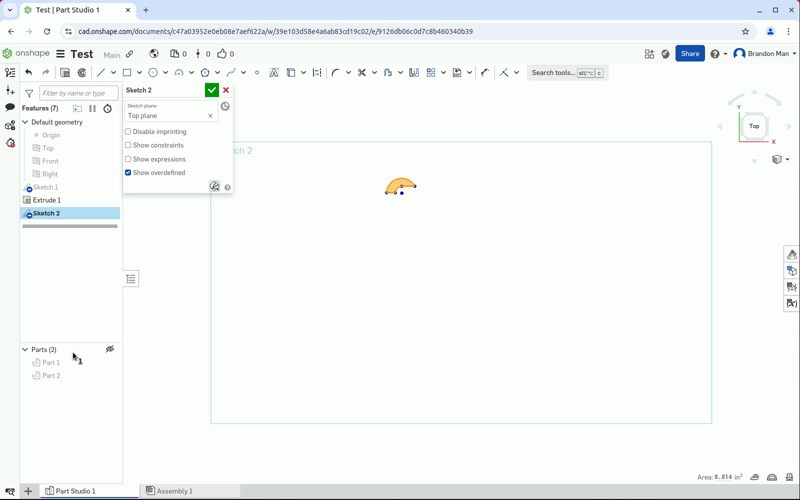
key(shift+y)
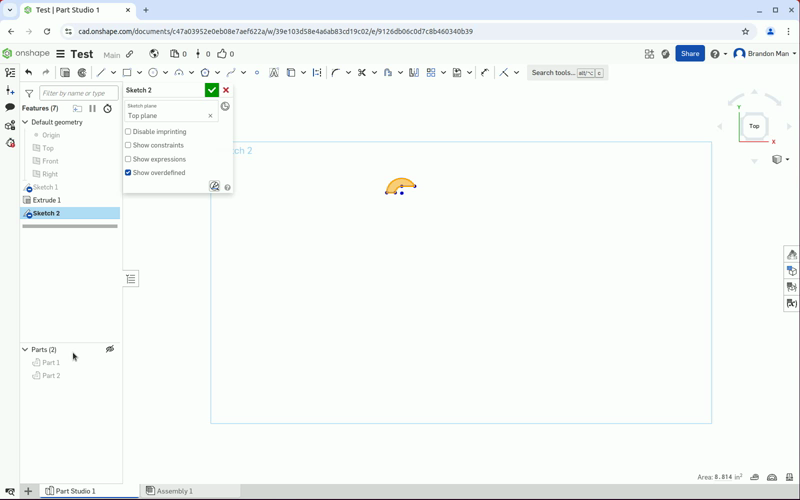
key(shift+e)
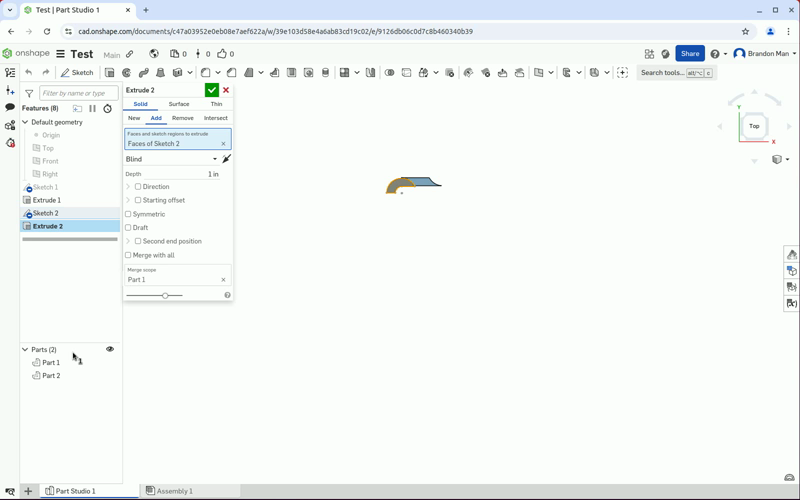
mouse_move(143, 106)
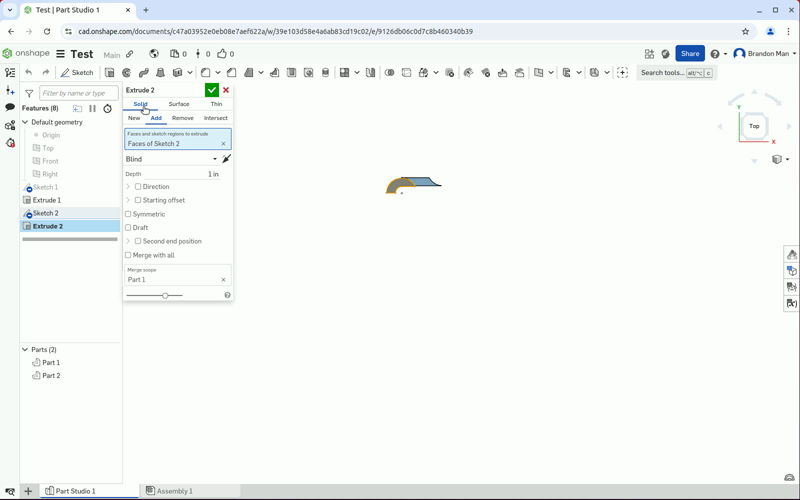
click(143, 106)
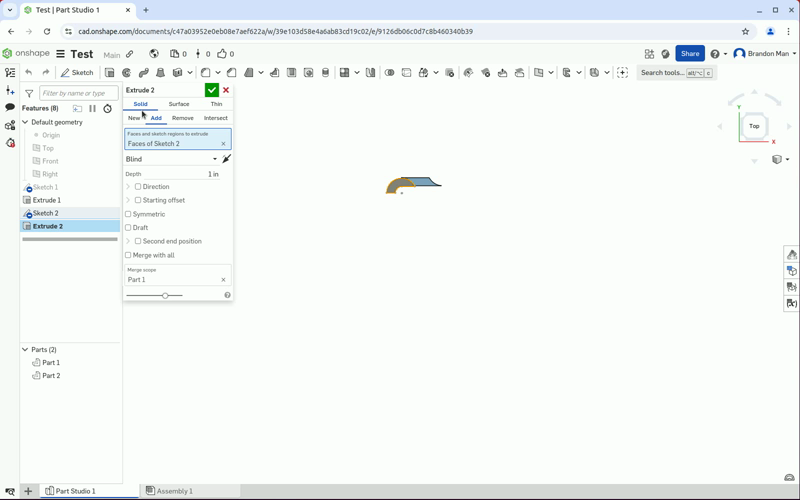
mouse_move(137, 120)
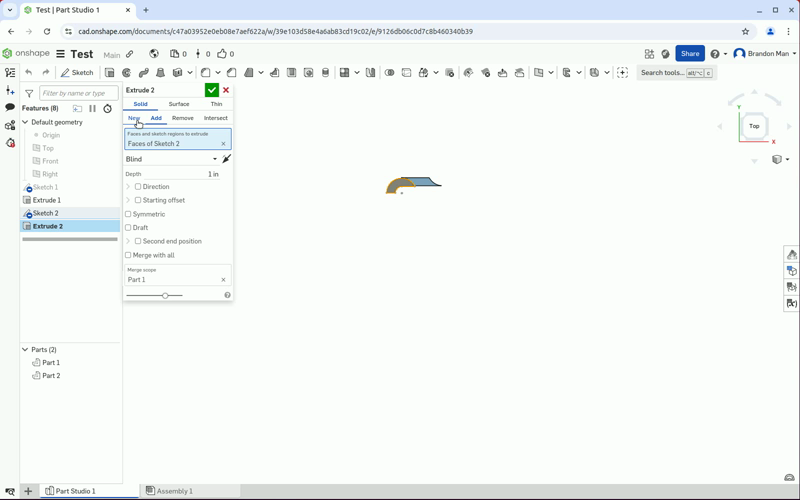
click(137, 120)
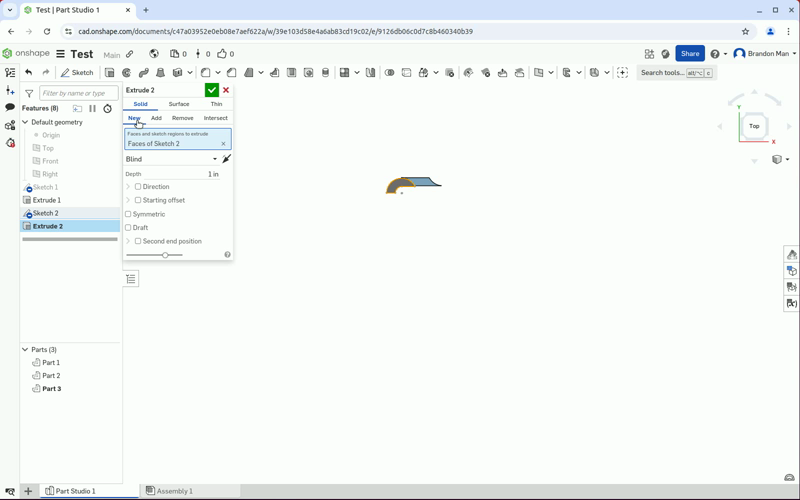
key(tab, 4)
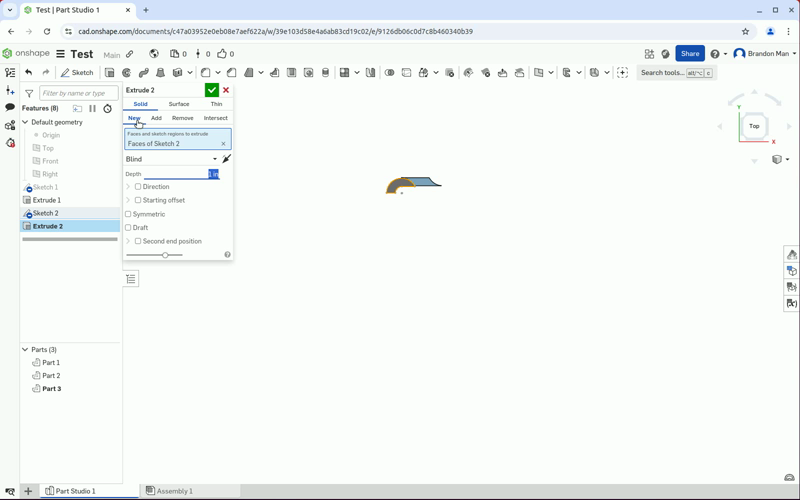
text(7.703)
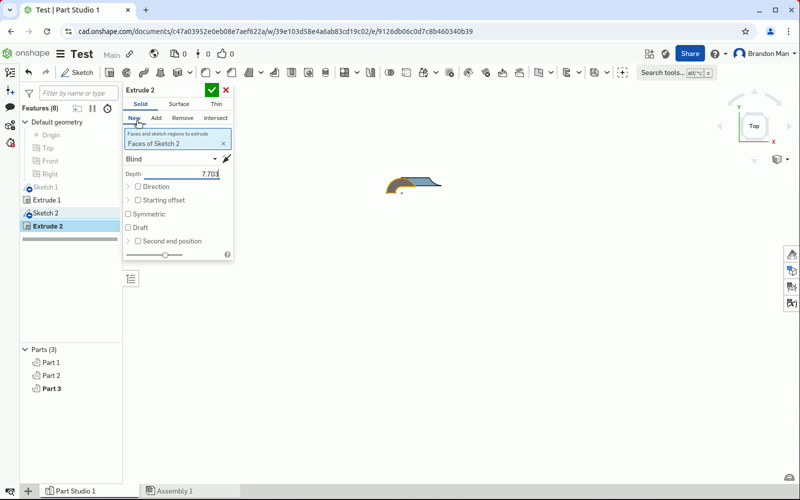
key(enter)
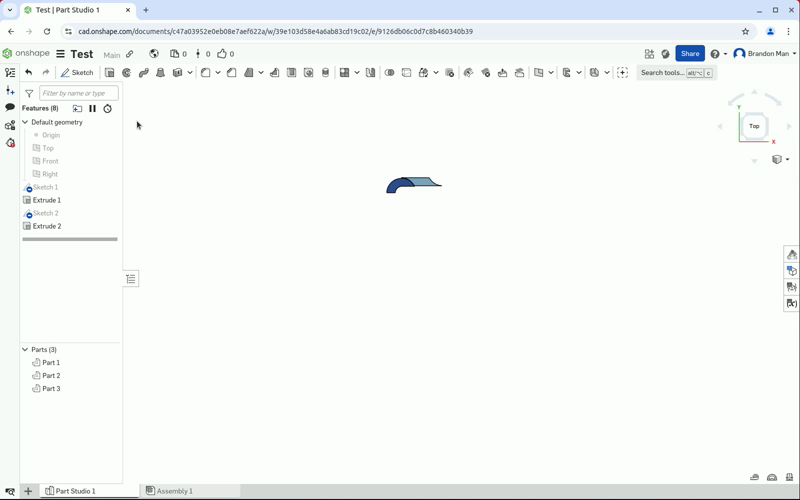
key(shift+h)
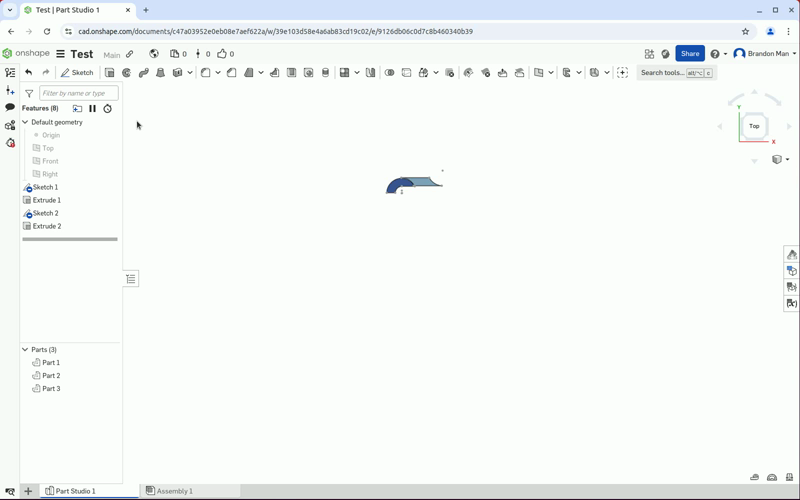
key(shift+h)
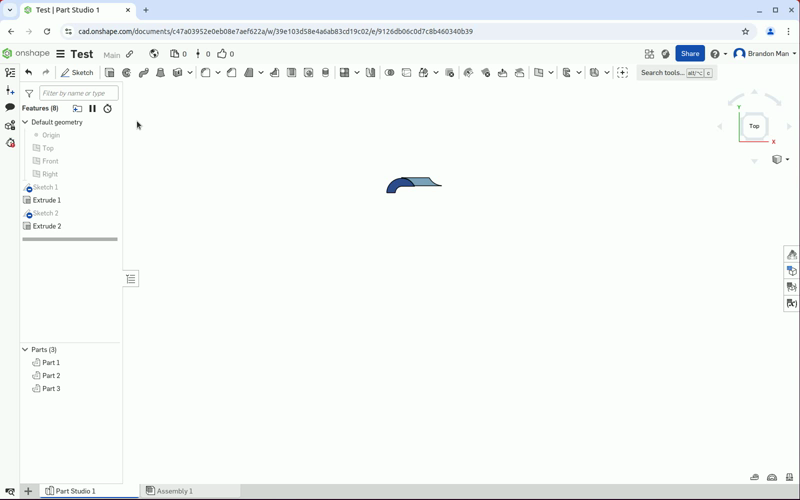
mouse_move(73, 189)
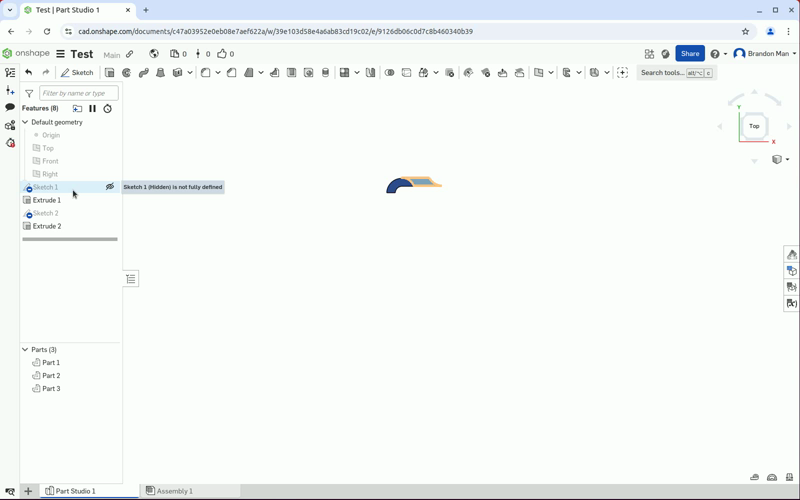
click(73, 189)
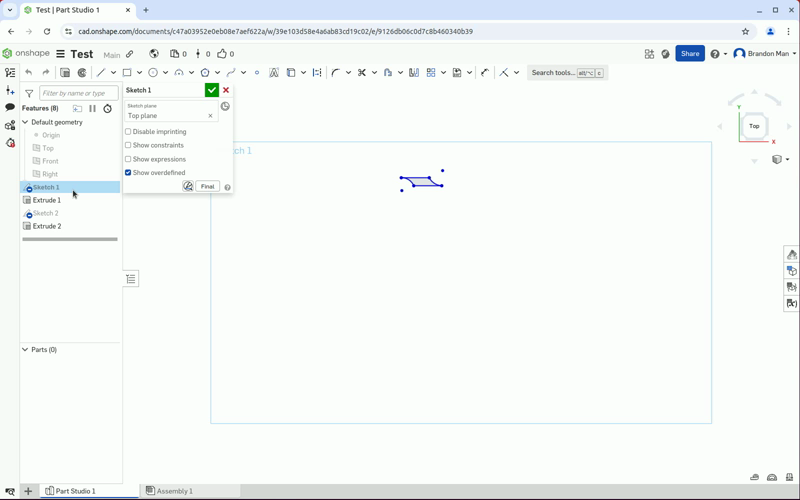
mouse_move(229, 92)
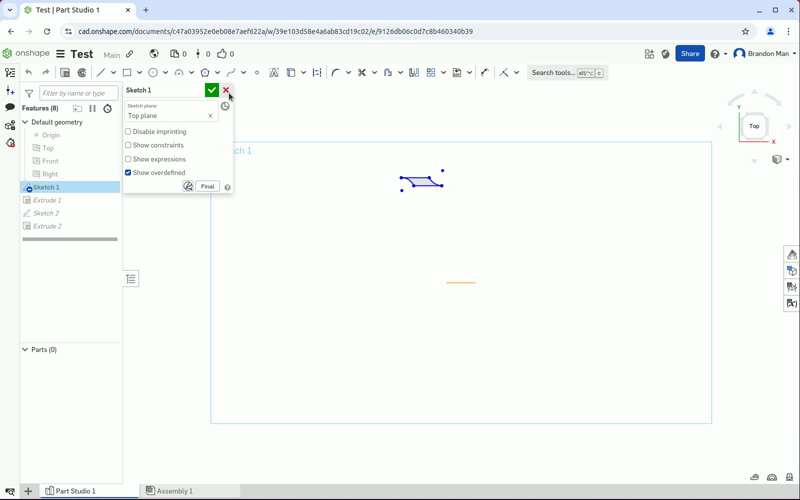
click(229, 92)
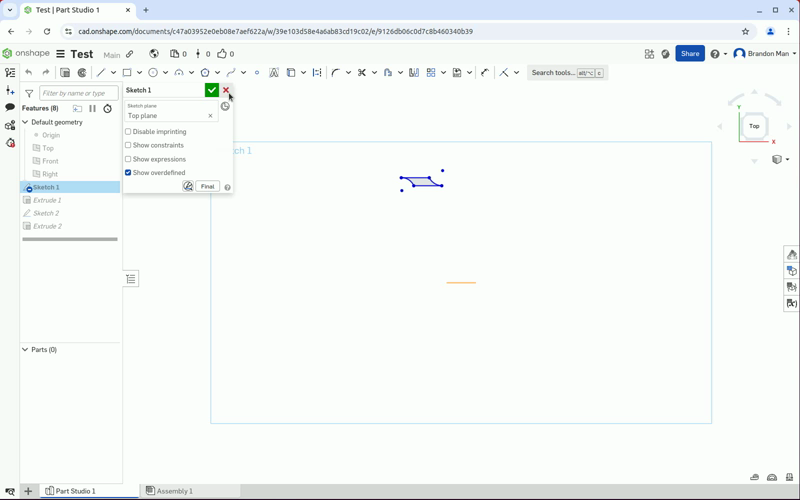
key(shift+s)
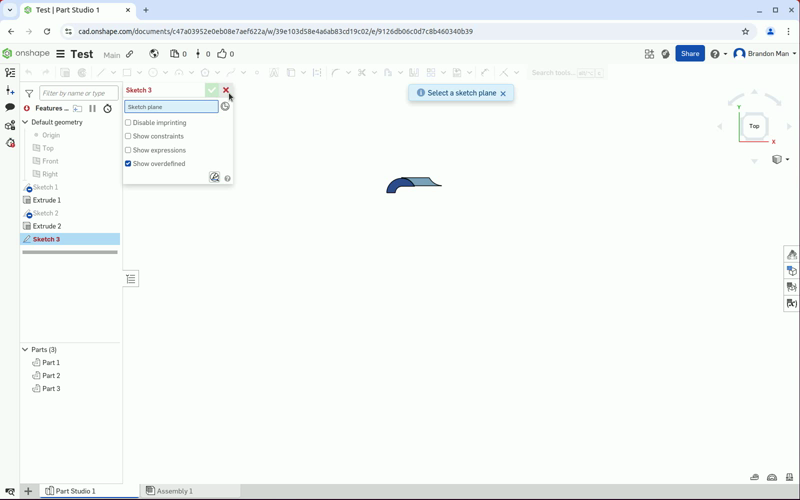
mouse_move(73, 150)
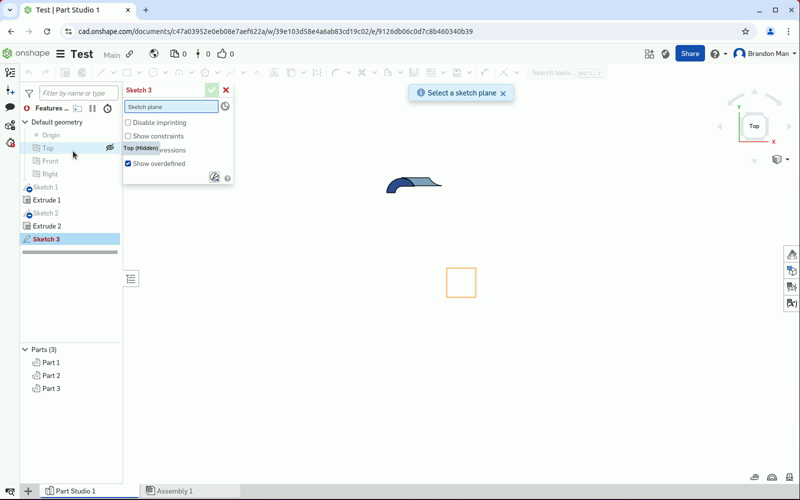
click(73, 150)
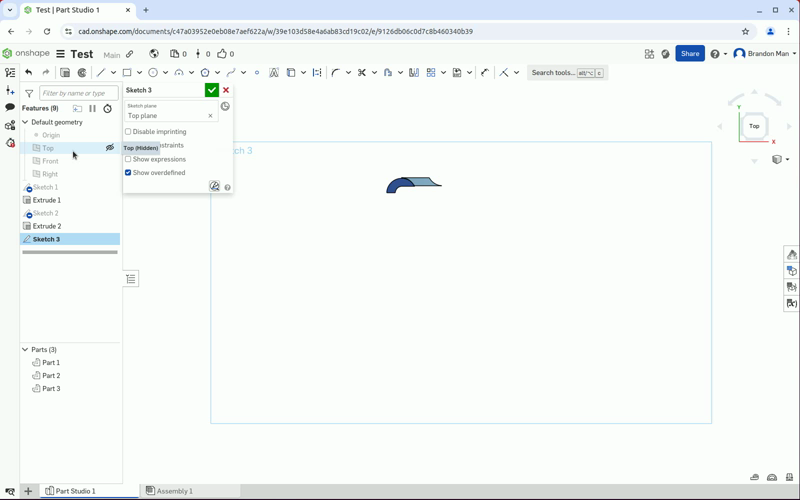
mouse_move(73, 352)
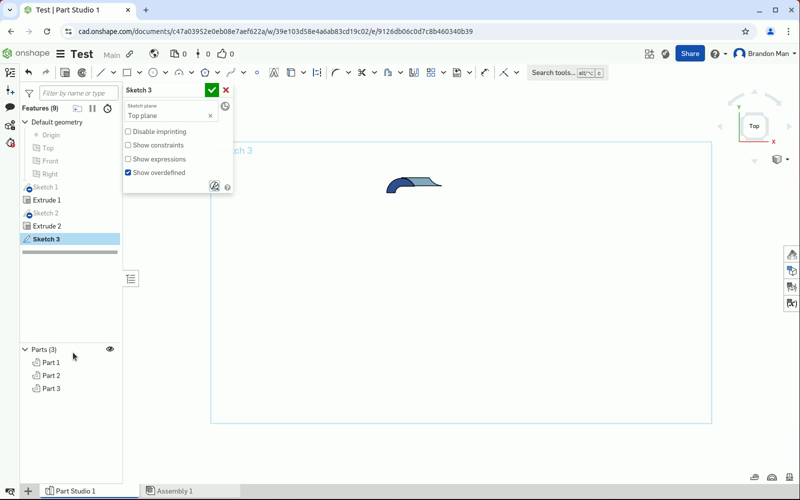
key(y)
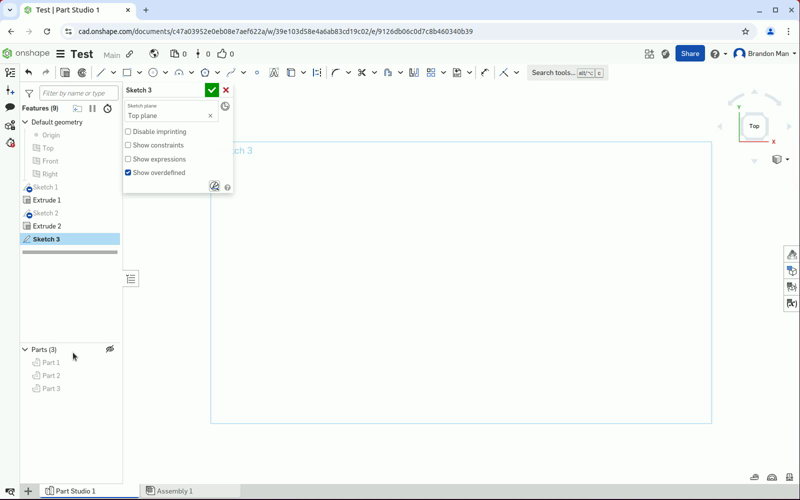
key(a)
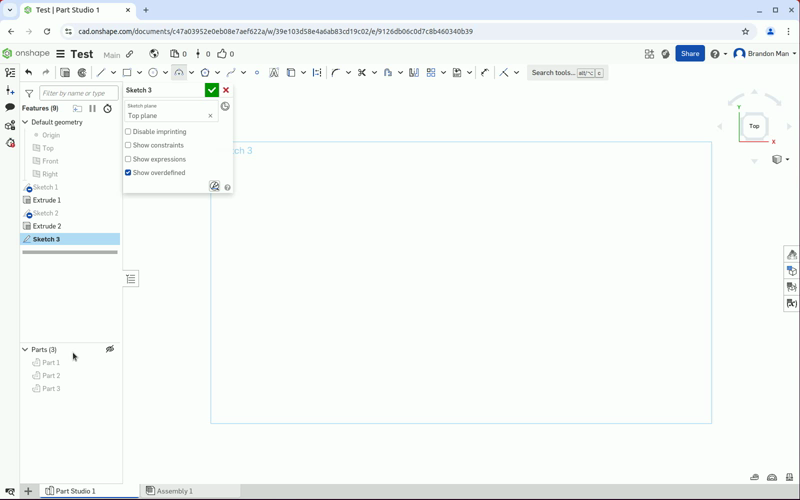
key_down(shift)
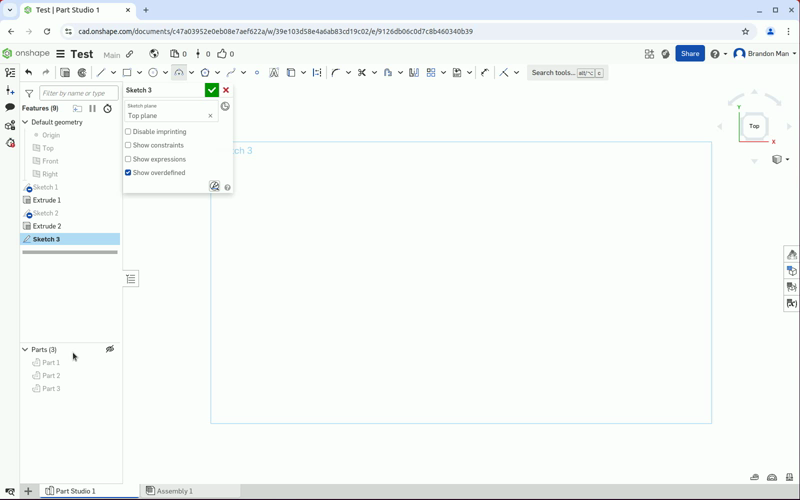
mouse_move(429, 177)
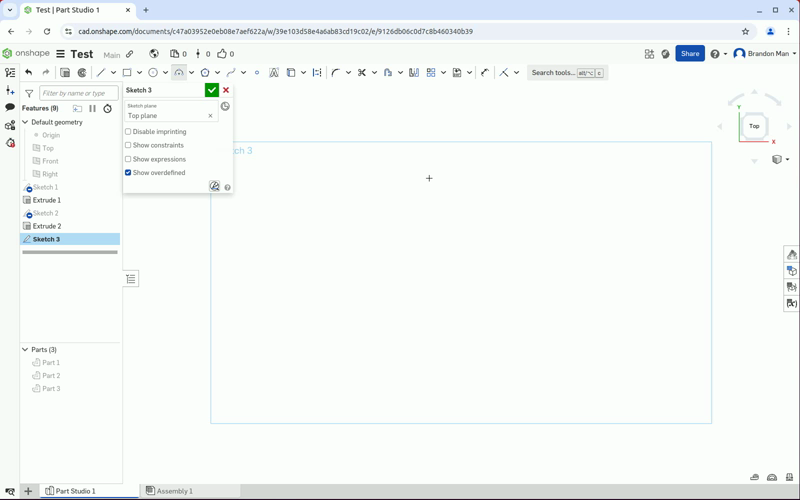
click(429, 177)
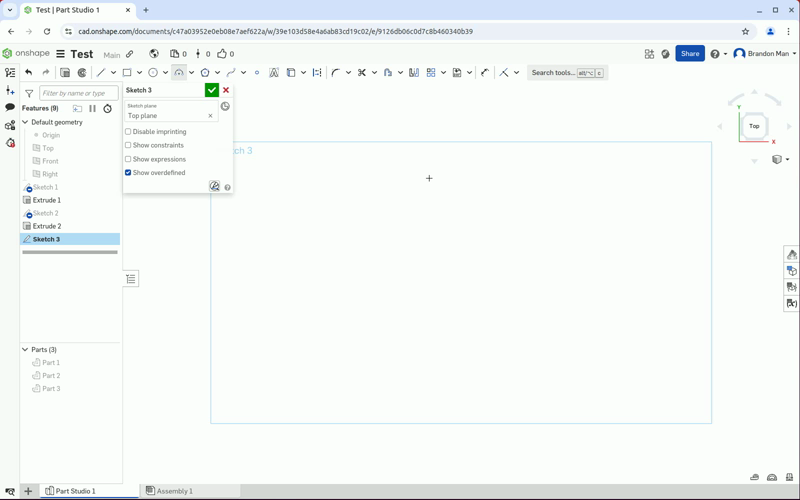
key_up(shift)
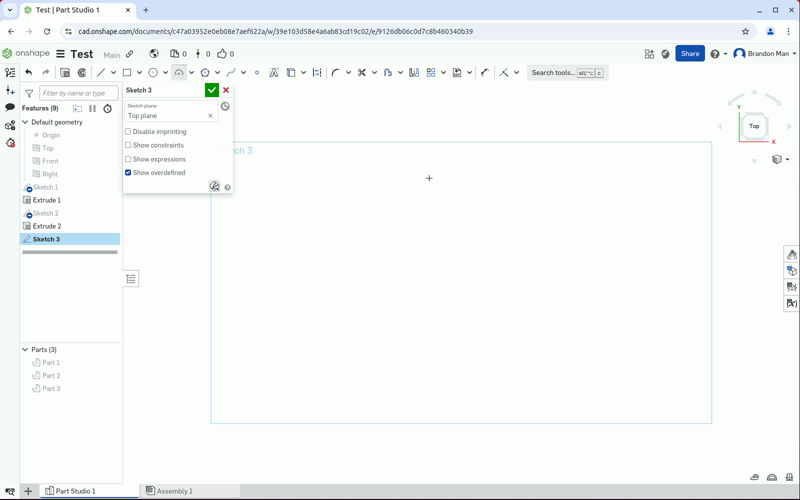
key_down(shift)
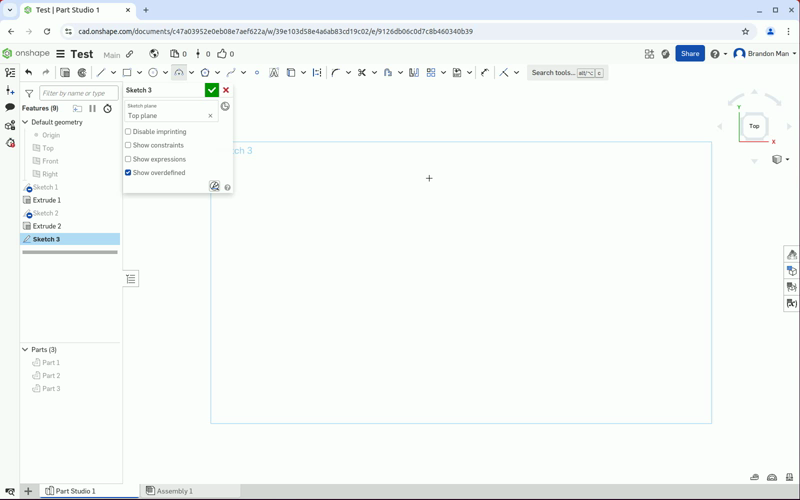
mouse_move(456, 170)
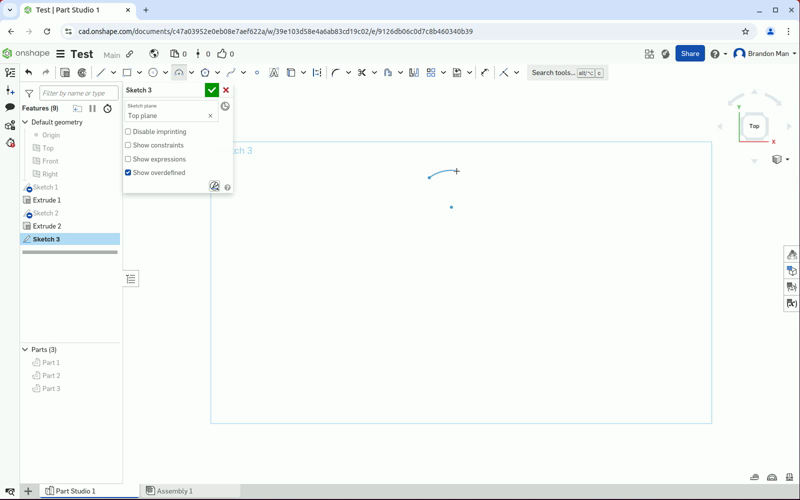
click(456, 170)
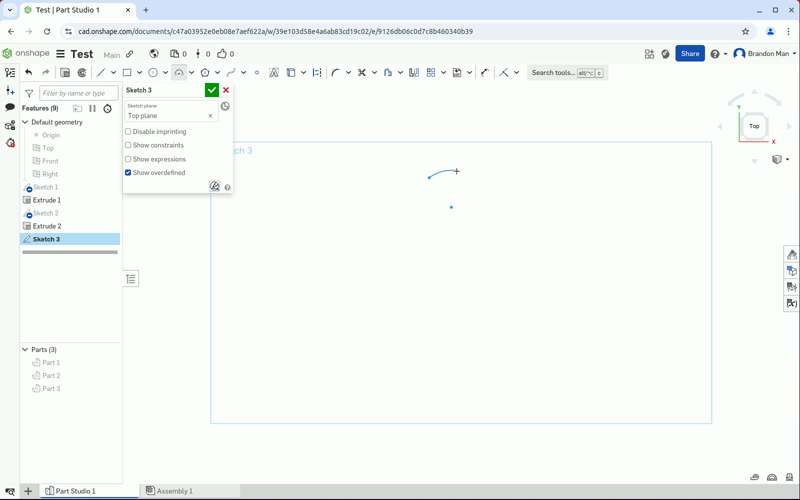
mouse_move(445, 185)
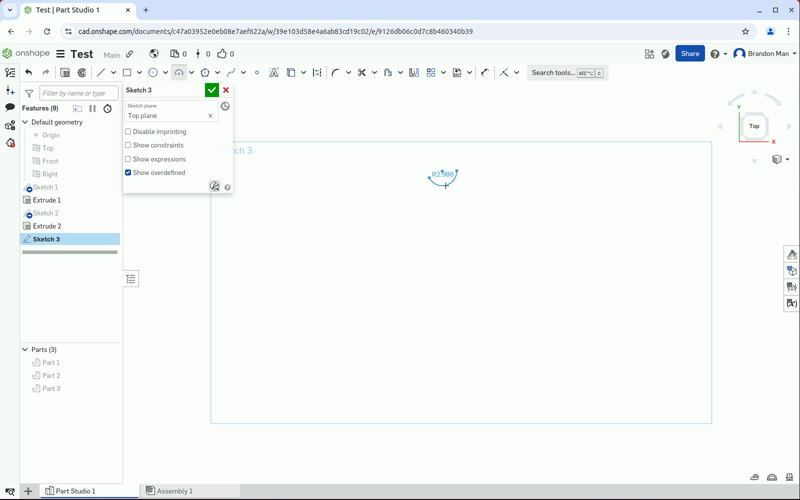
click(445, 185)
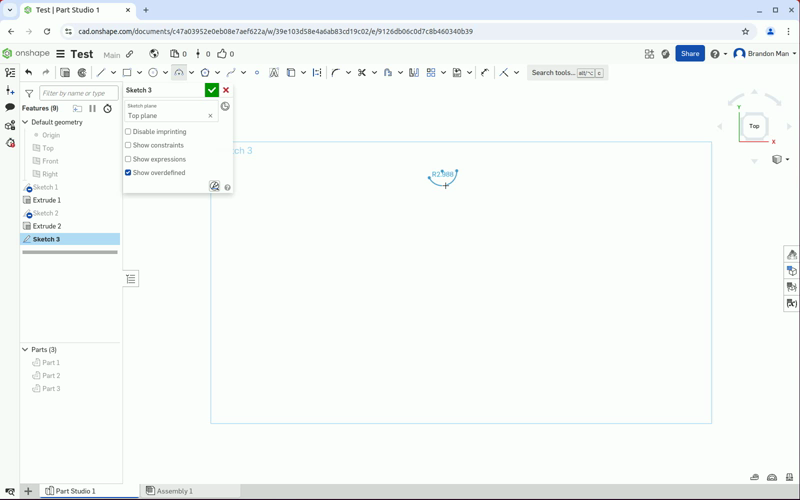
key_up(shift)
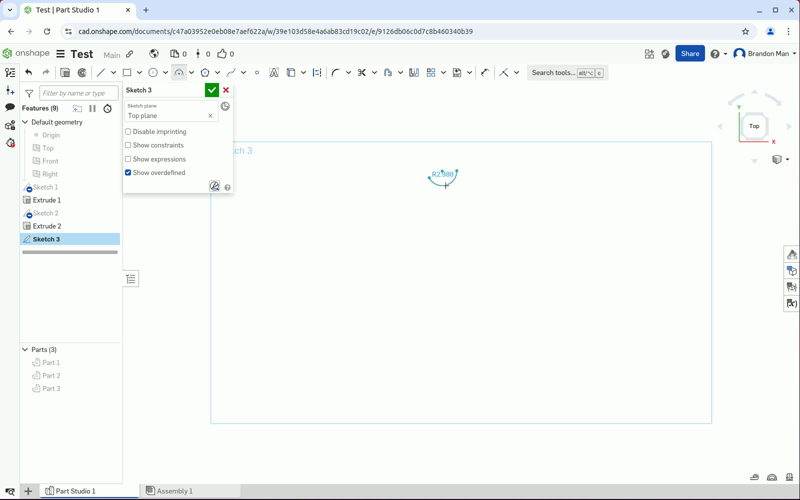
key(esc)
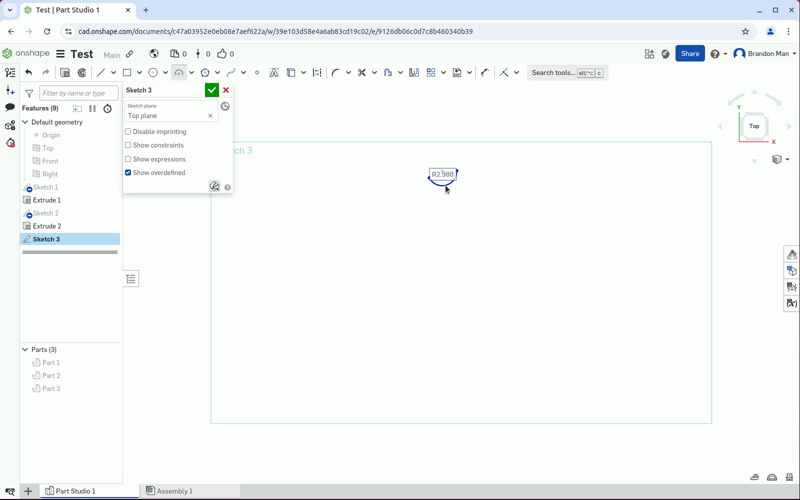
key(l)
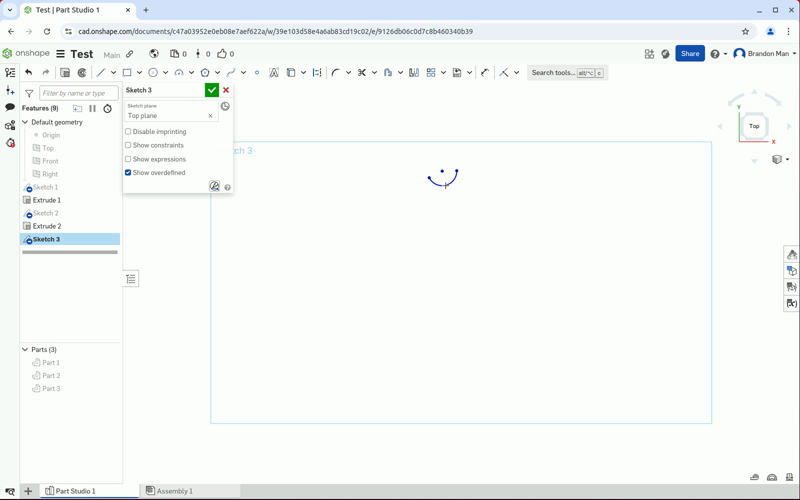
mouse_move(456, 170)
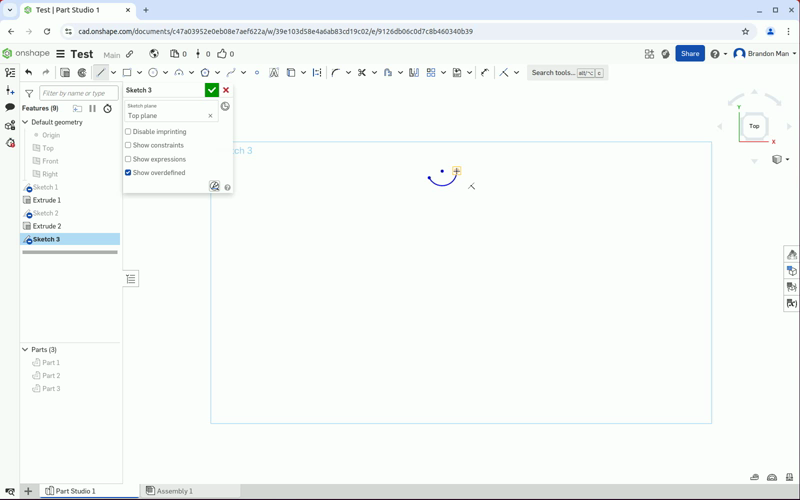
click(456, 170)
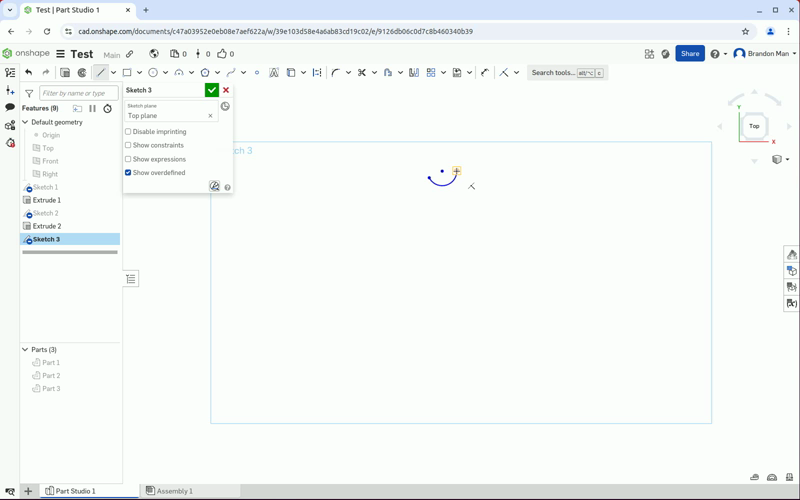
key_down(shift)
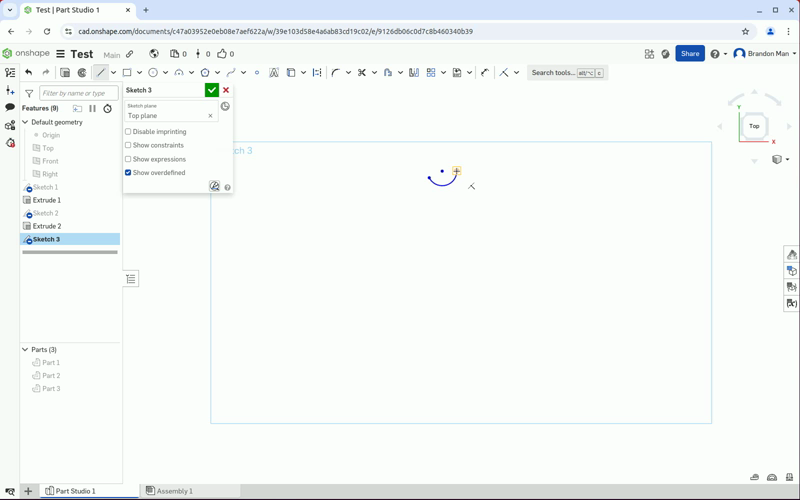
mouse_move(486, 170)
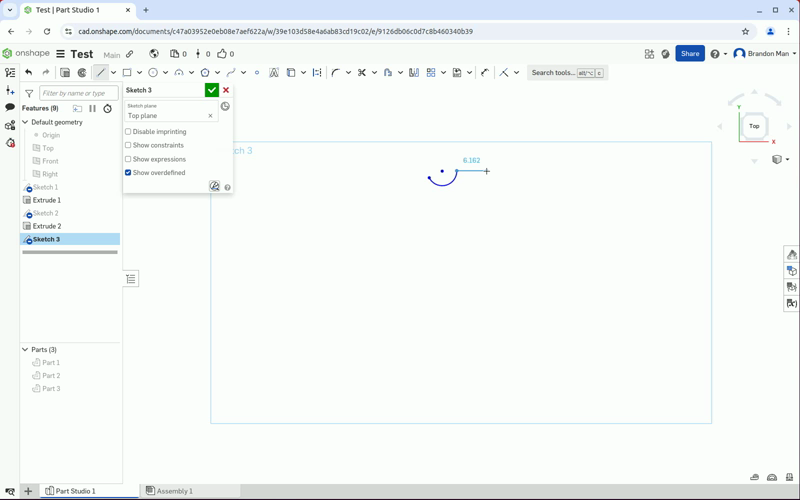
mouse_move(448, 170)
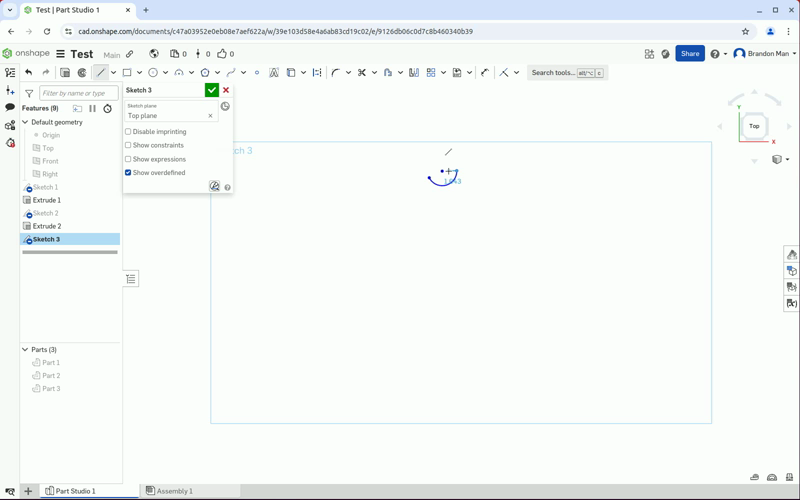
click(448, 170)
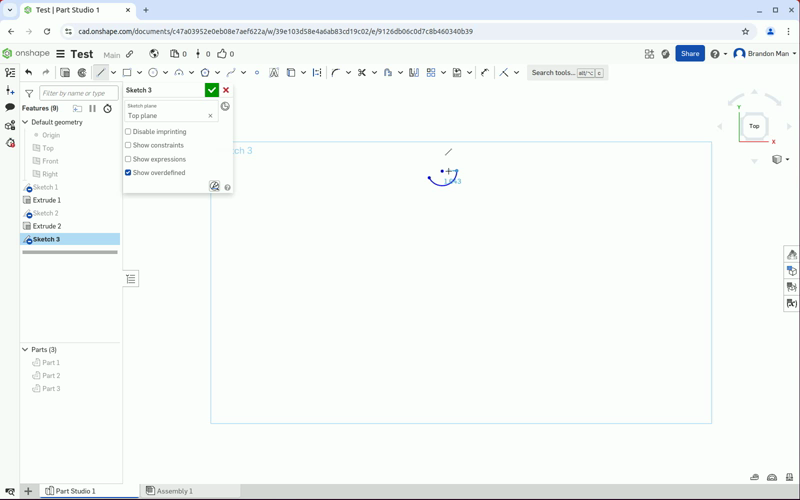
key_up(shift)
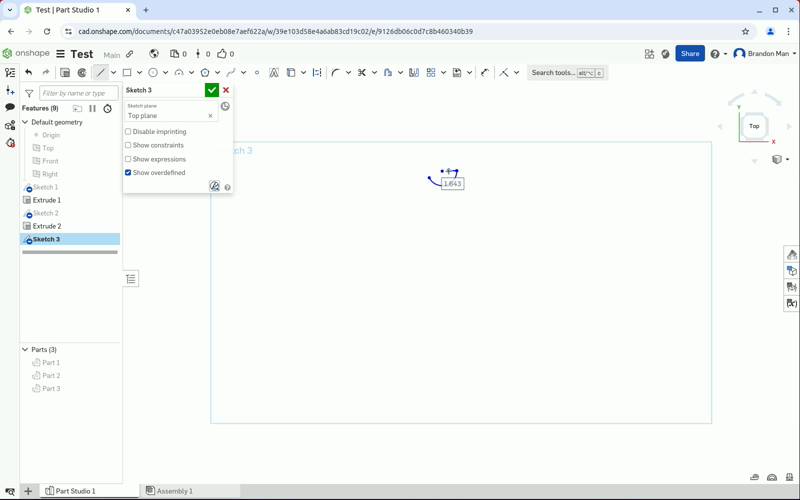
key(esc)
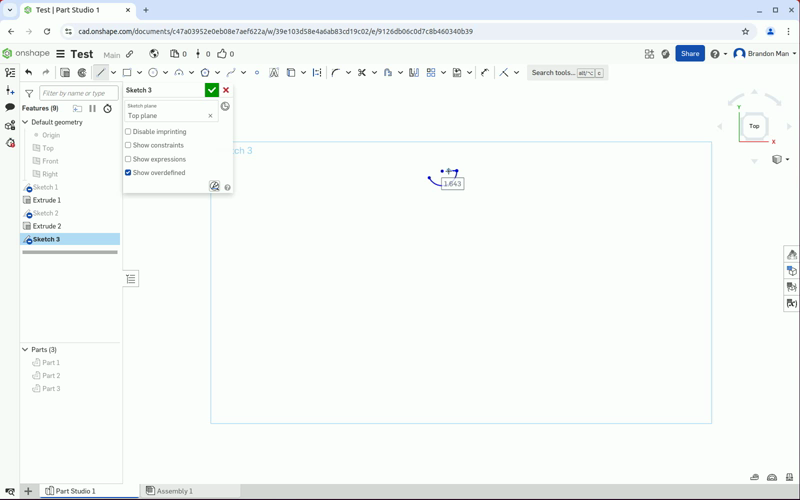
key(a)
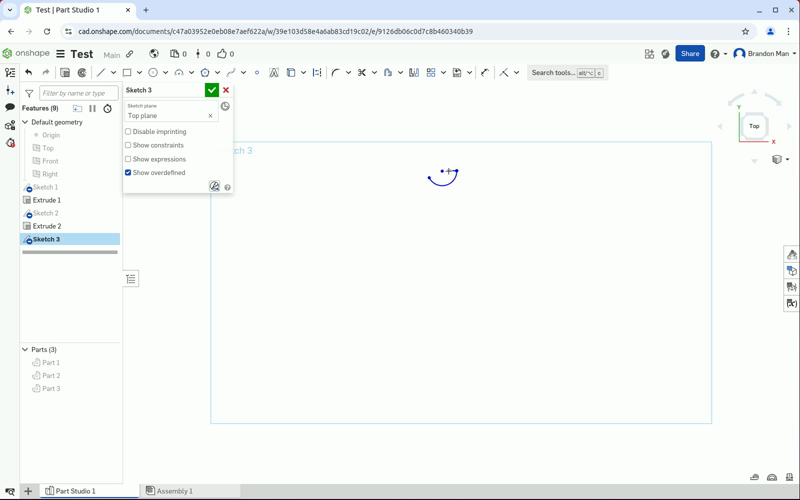
mouse_move(448, 170)
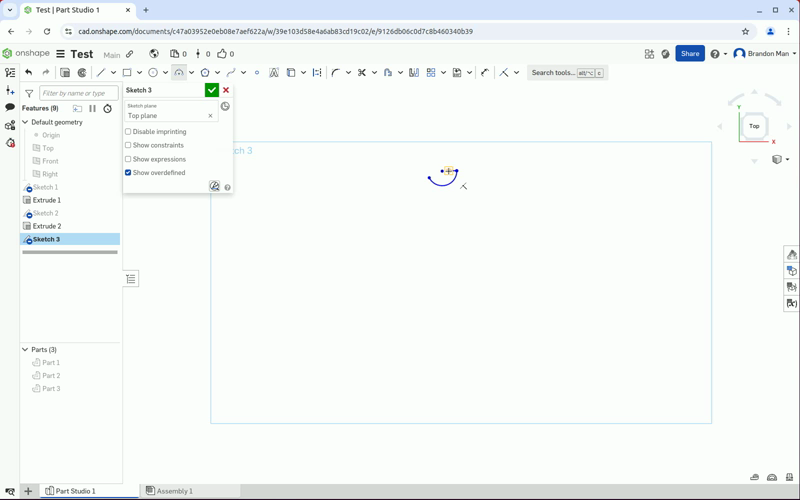
click(448, 170)
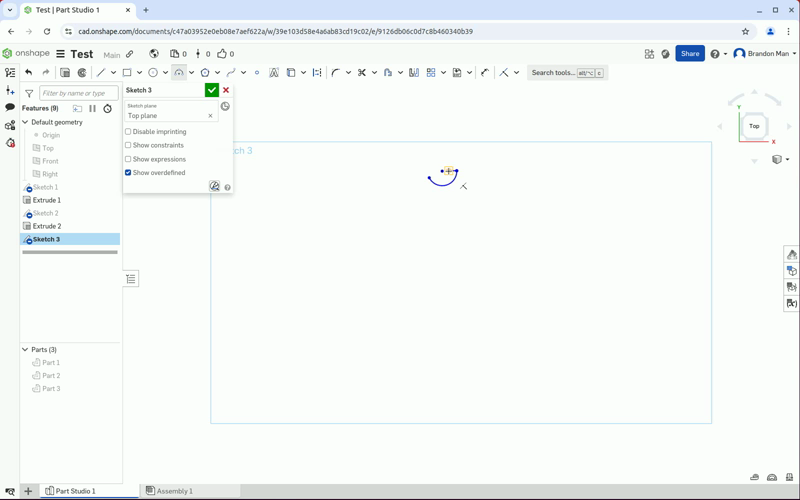
key_down(shift)
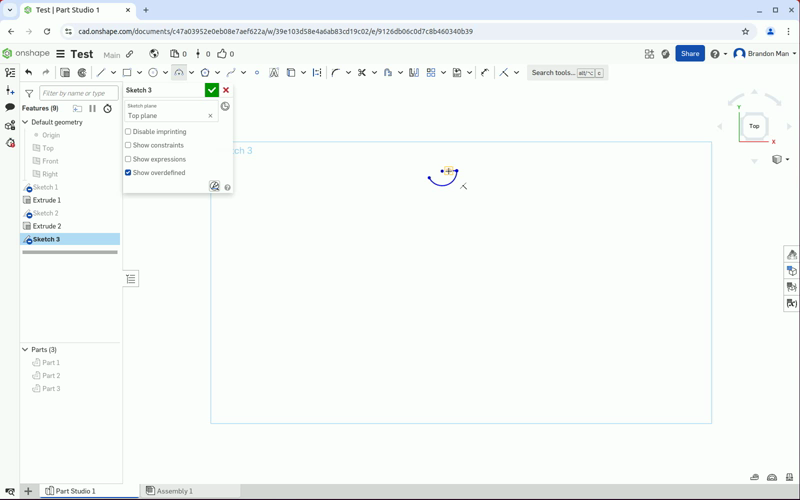
mouse_move(442, 177)
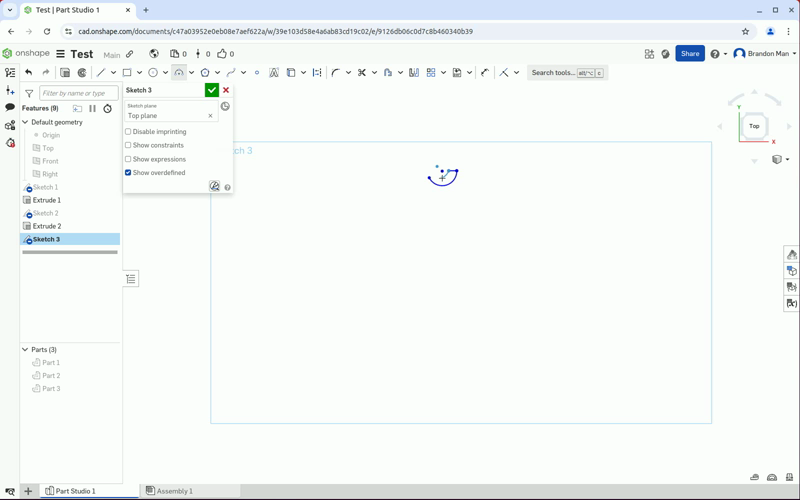
click(442, 177)
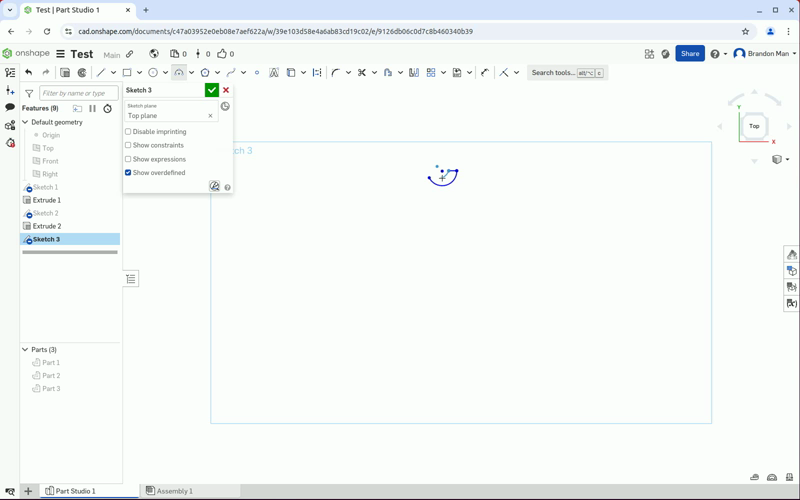
mouse_move(447, 175)
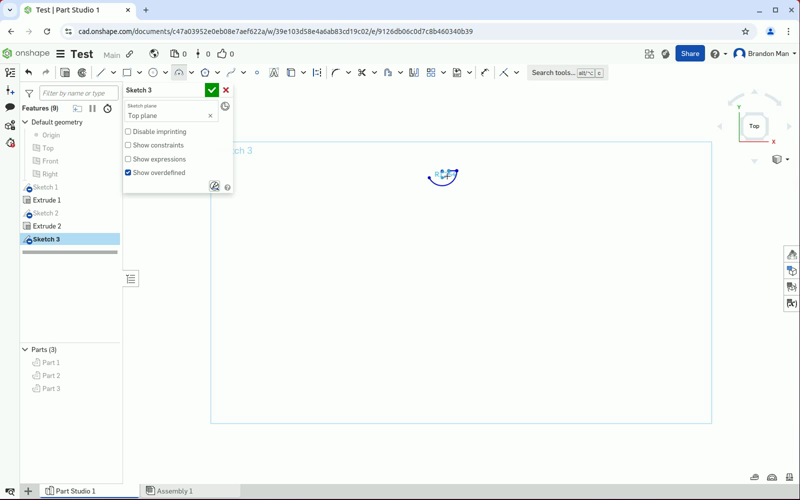
click(447, 175)
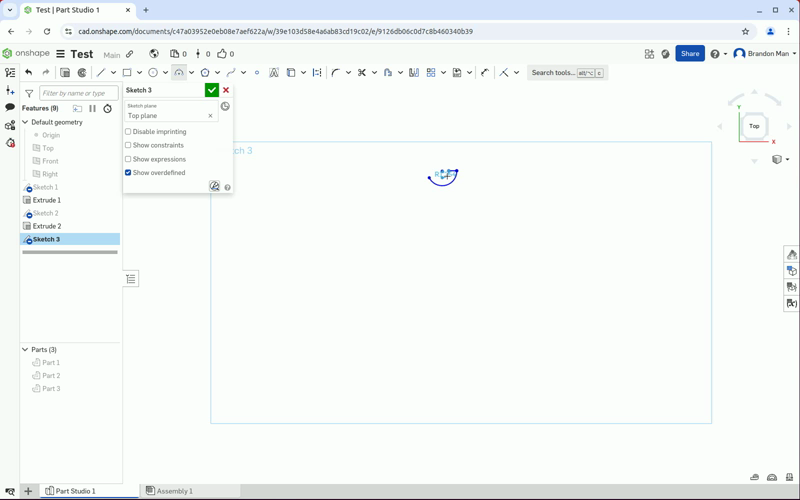
key_up(shift)
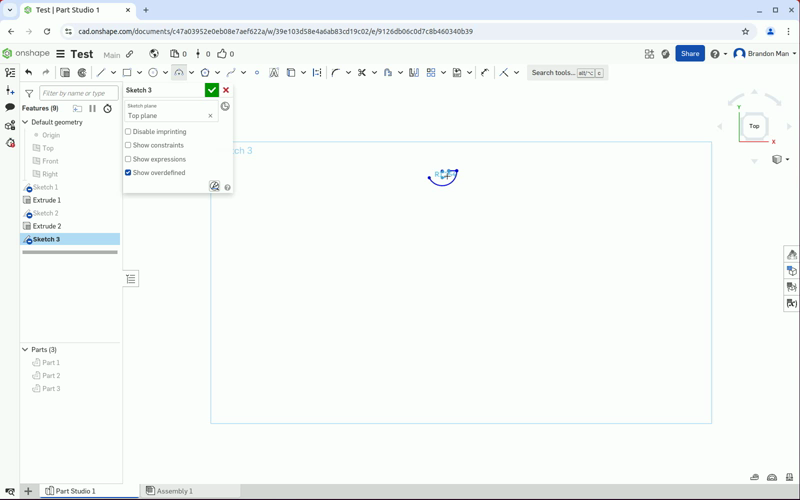
key(esc)
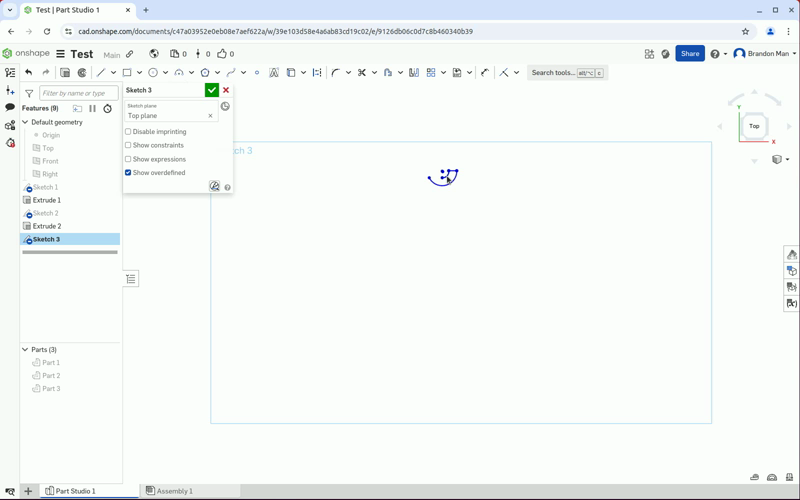
key(l)
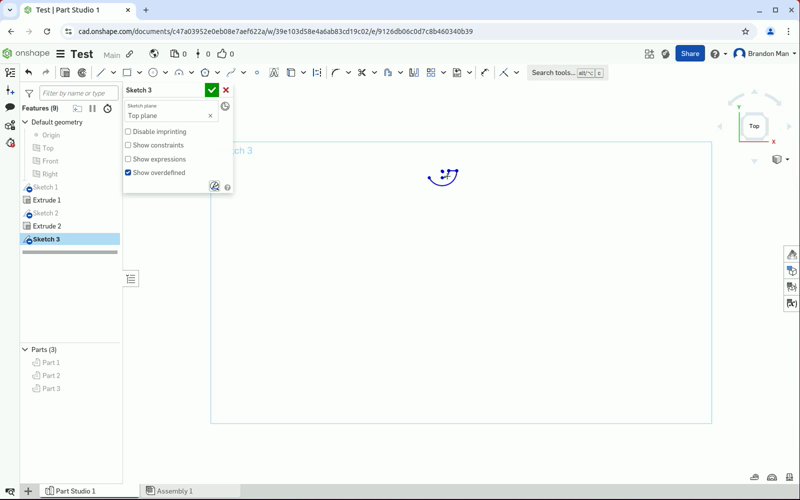
mouse_move(442, 177)
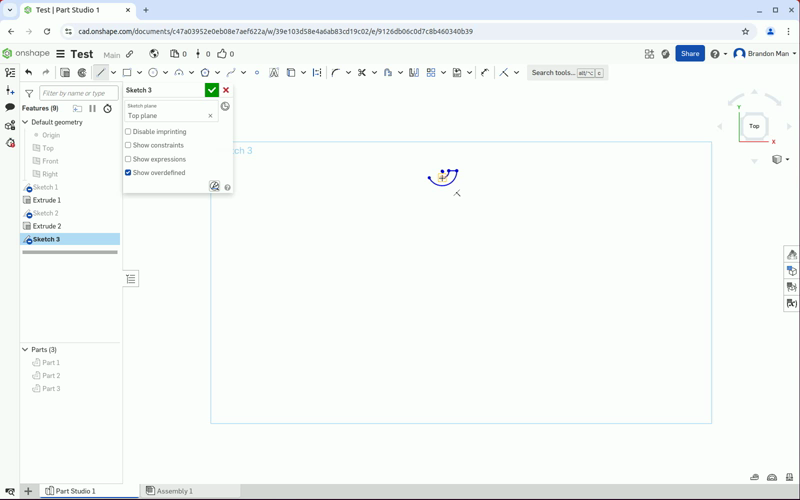
click(442, 177)
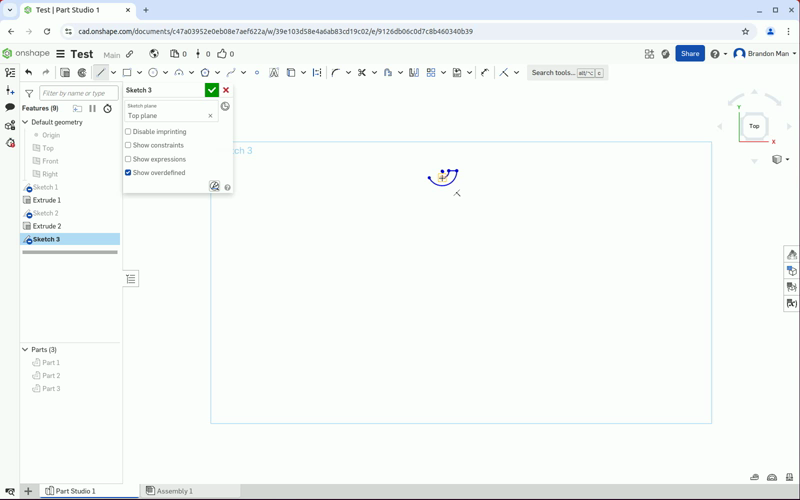
mouse_move(472, 177)
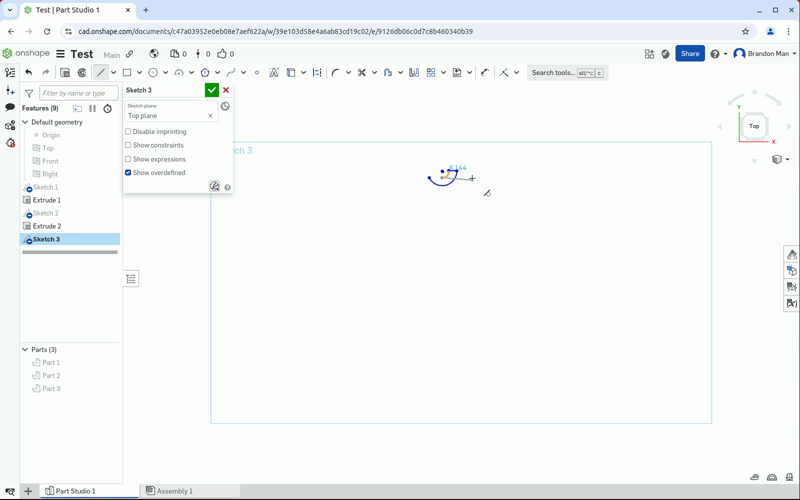
key_down(shift)
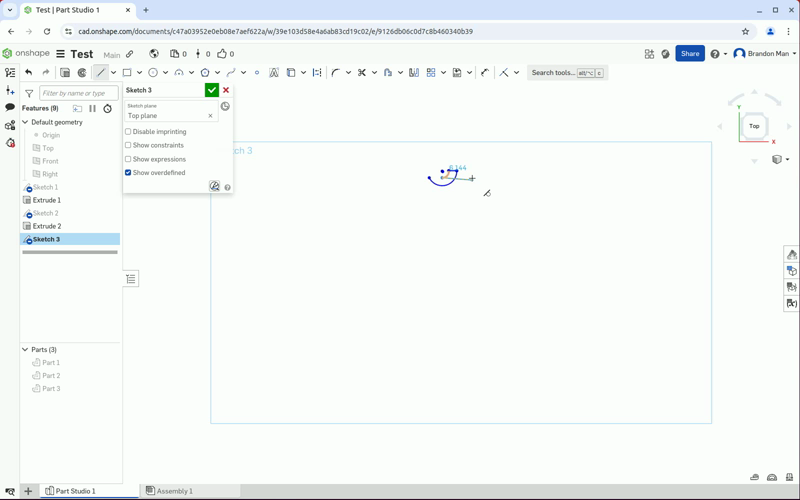
mouse_move(429, 177)
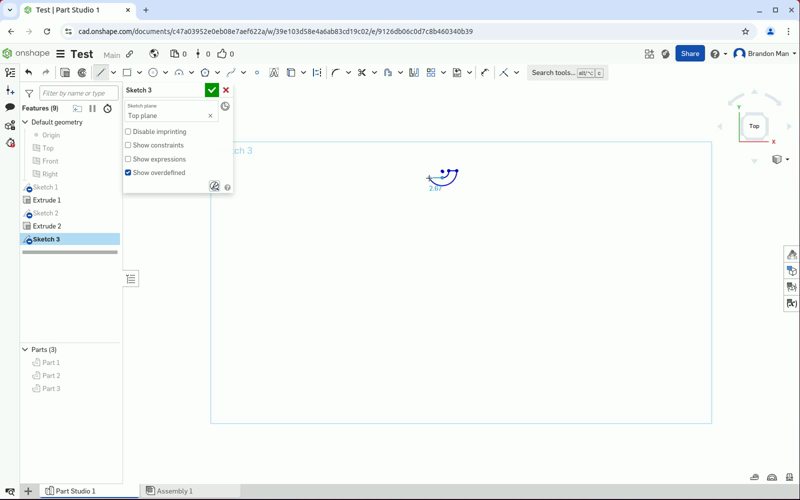
key_up(shift)
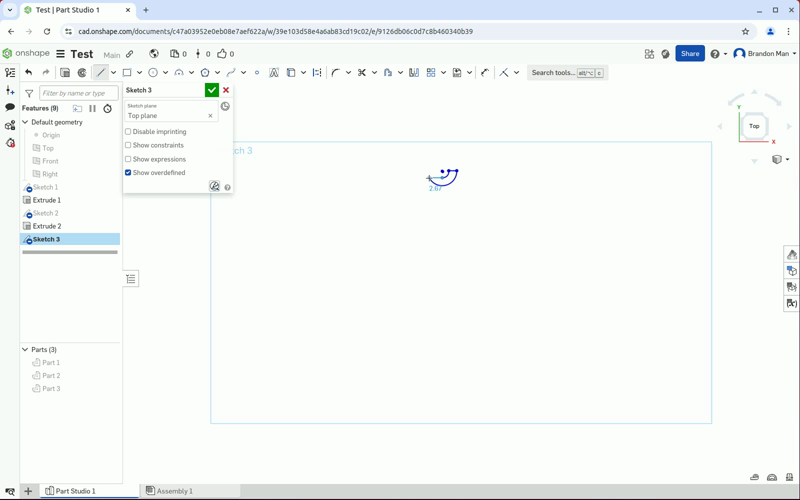
click(429, 177)
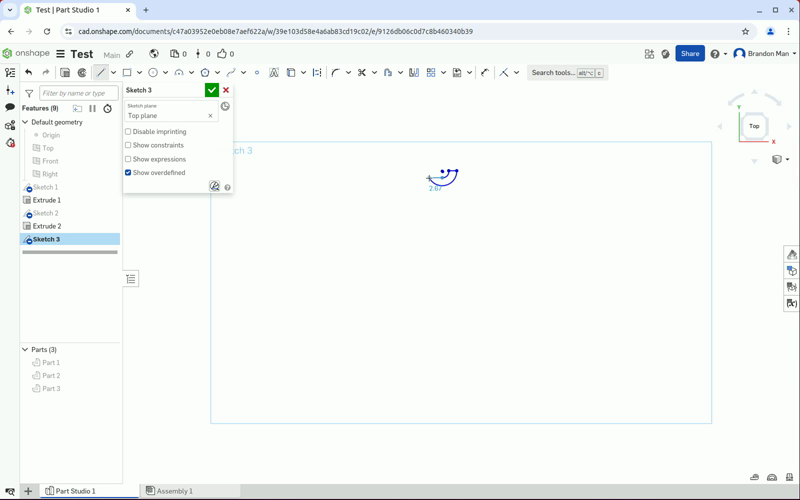
key(esc)
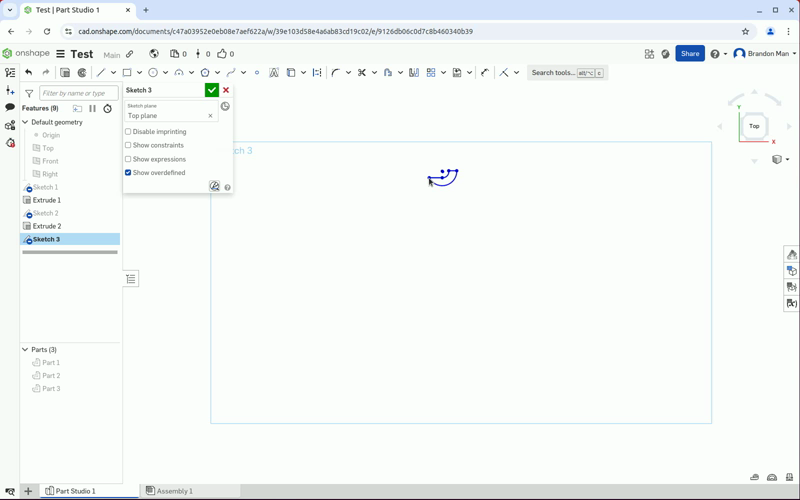
mouse_move(435, 179)
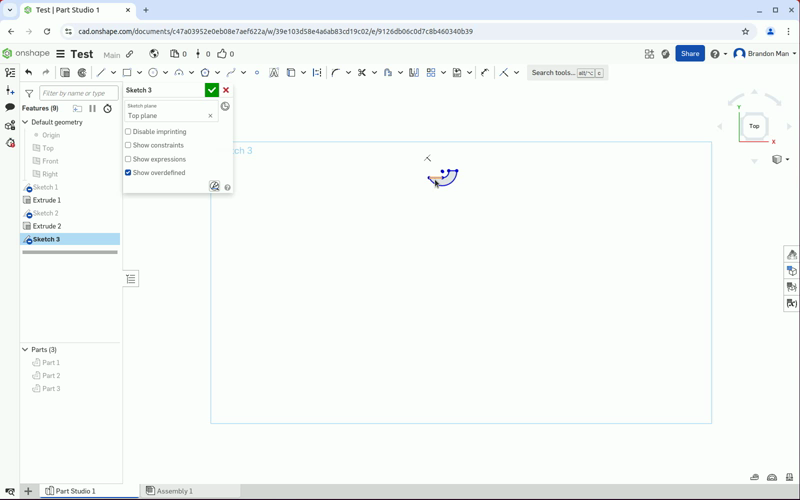
scroll(6)
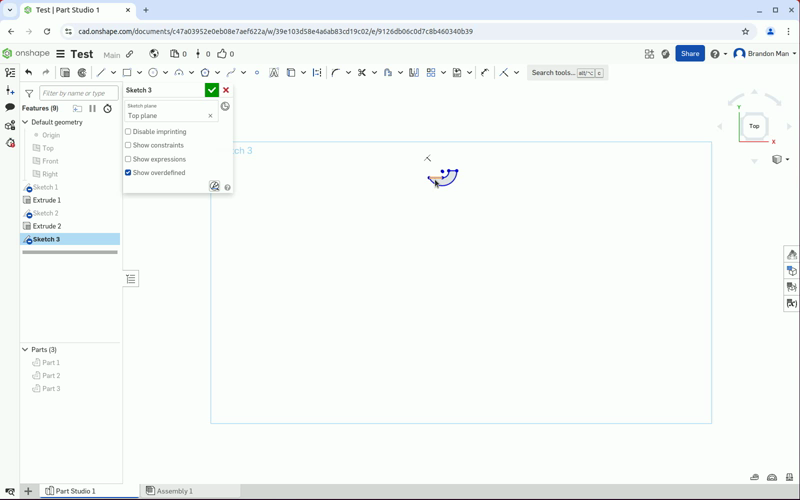
scroll(6)
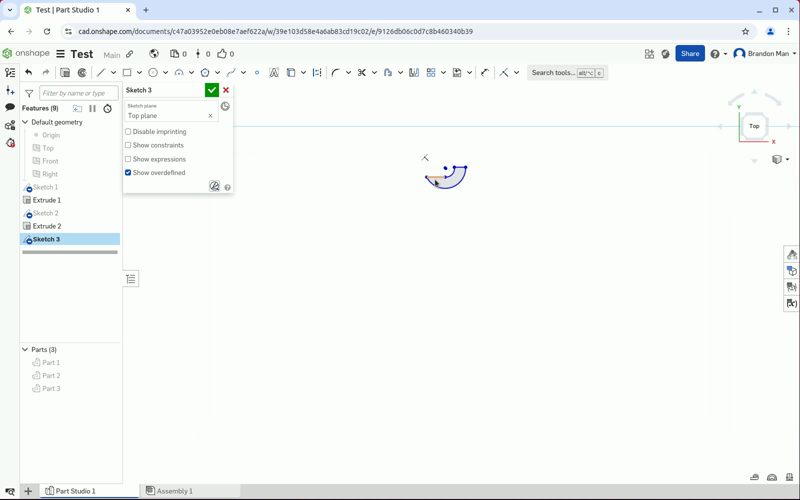
scroll(6)
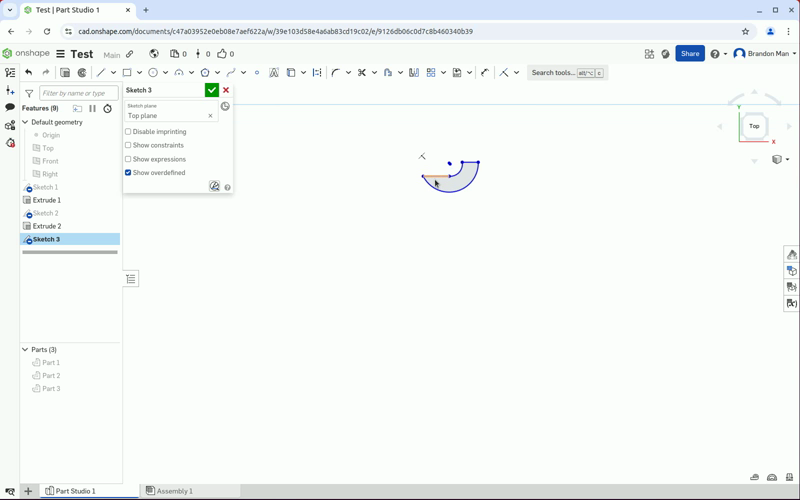
scroll(6)
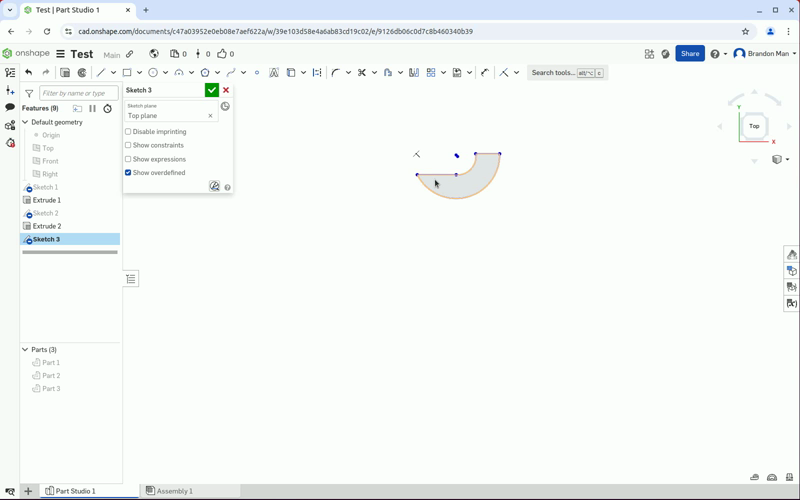
scroll(6)
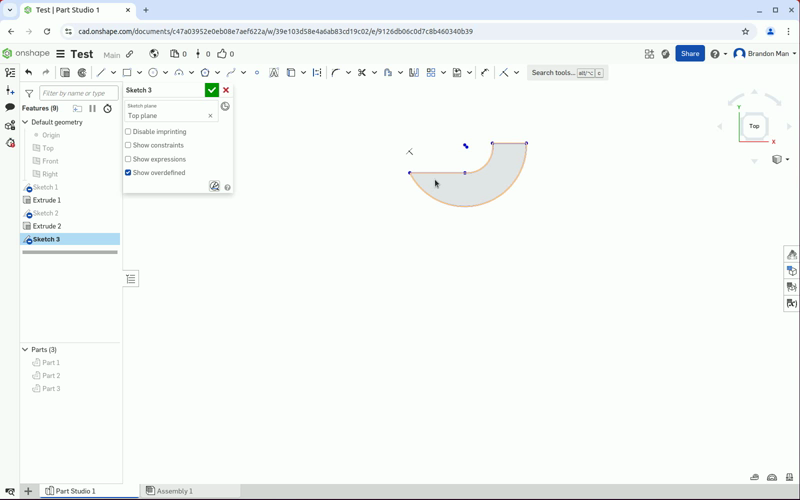
scroll(6)
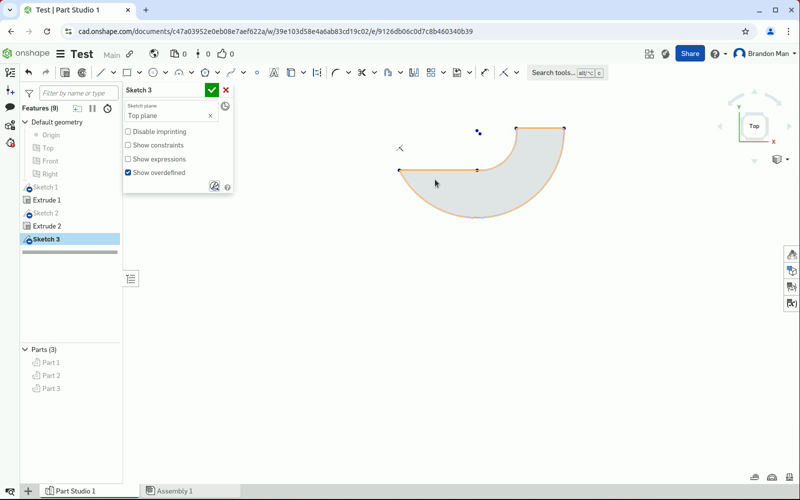
scroll(6)
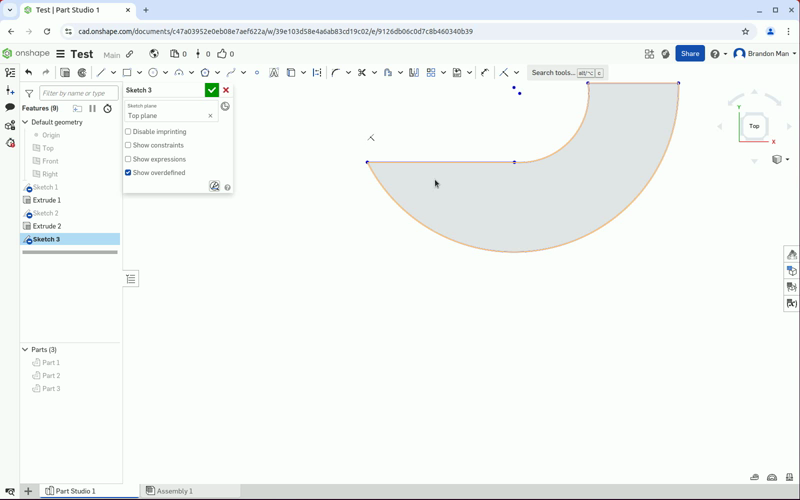
click(435, 179)
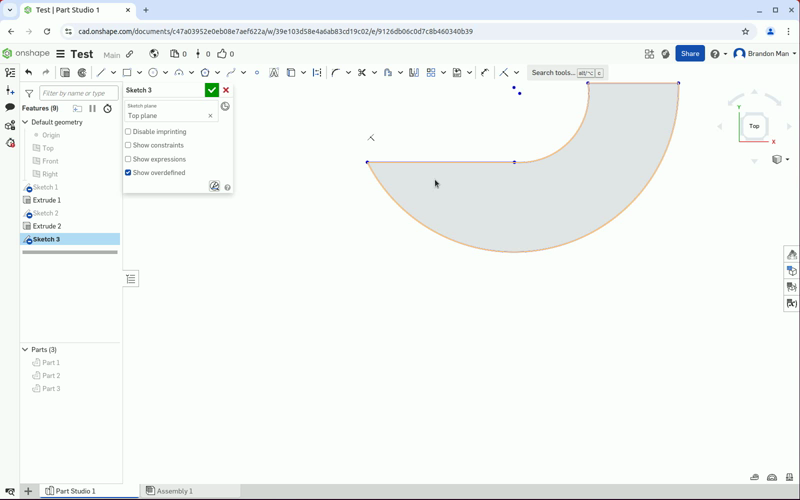
scroll(-6)
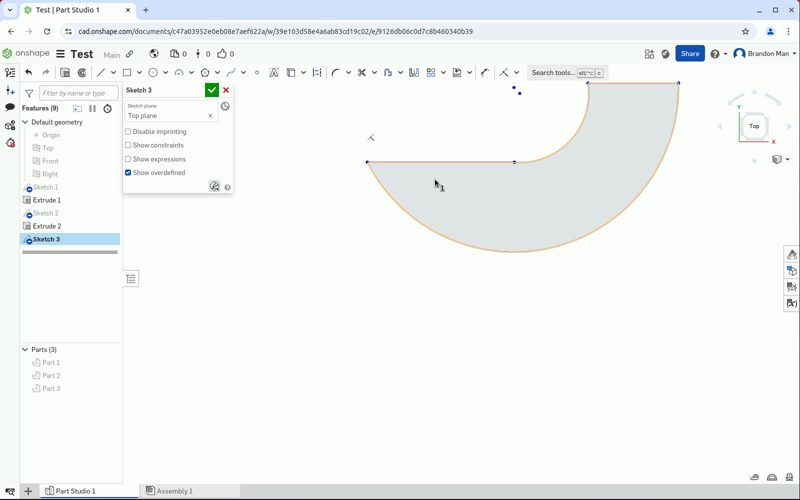
scroll(-6)
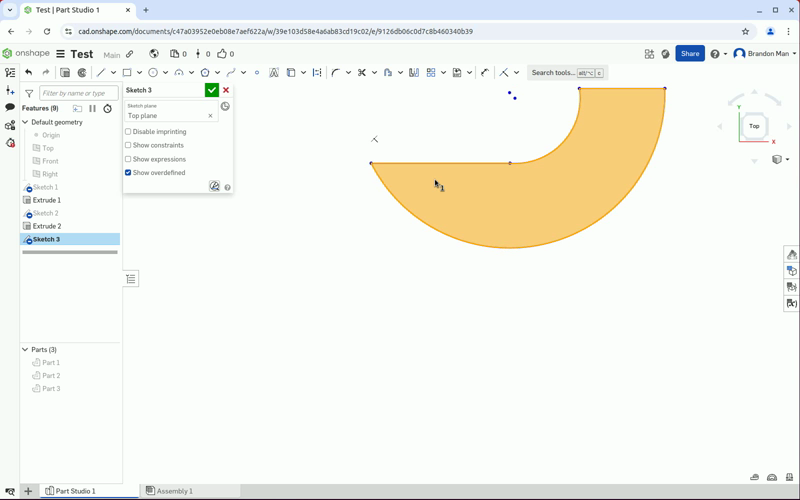
scroll(-6)
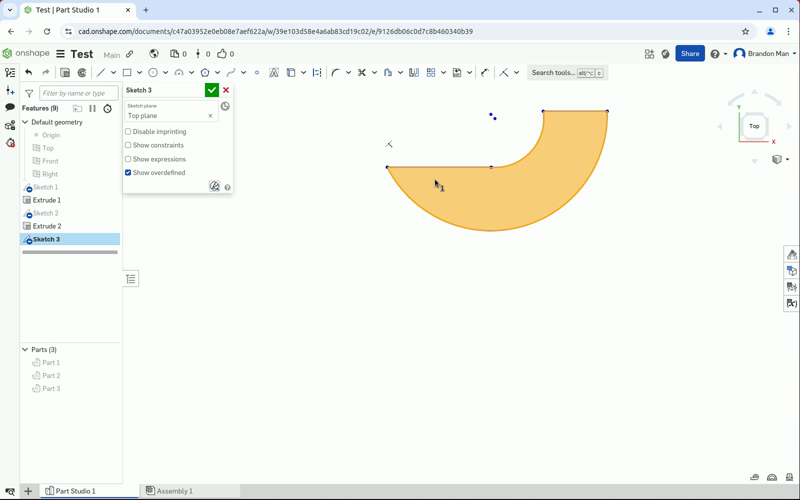
scroll(-6)
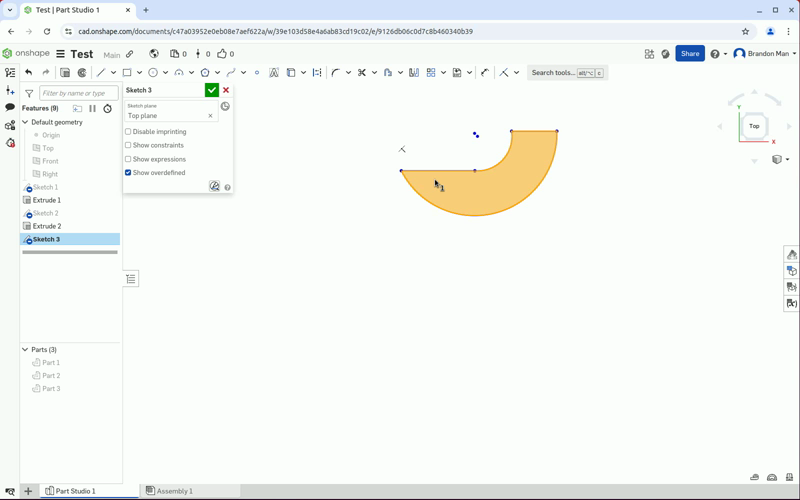
scroll(-6)
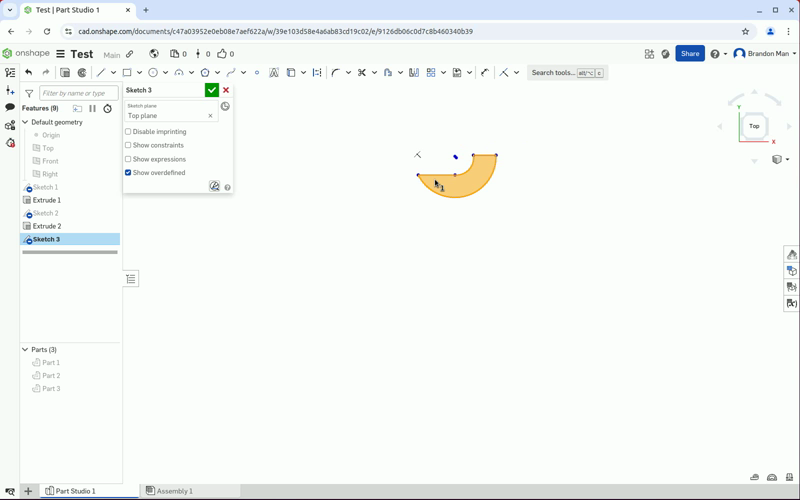
scroll(-6)
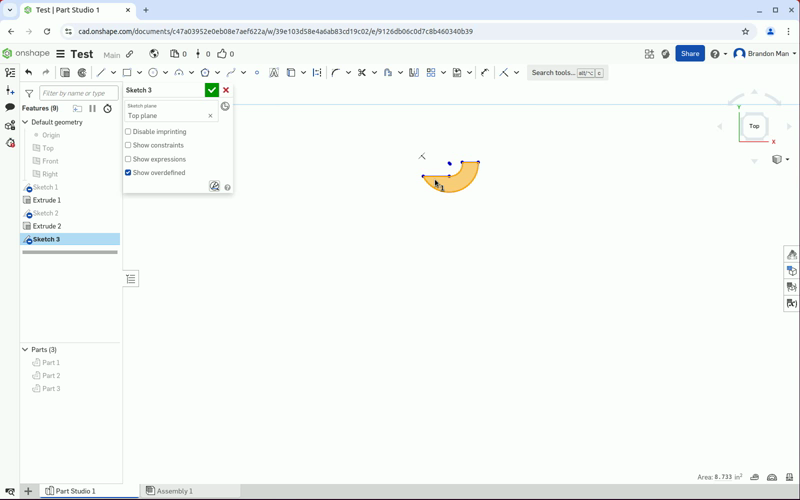
scroll(-6)
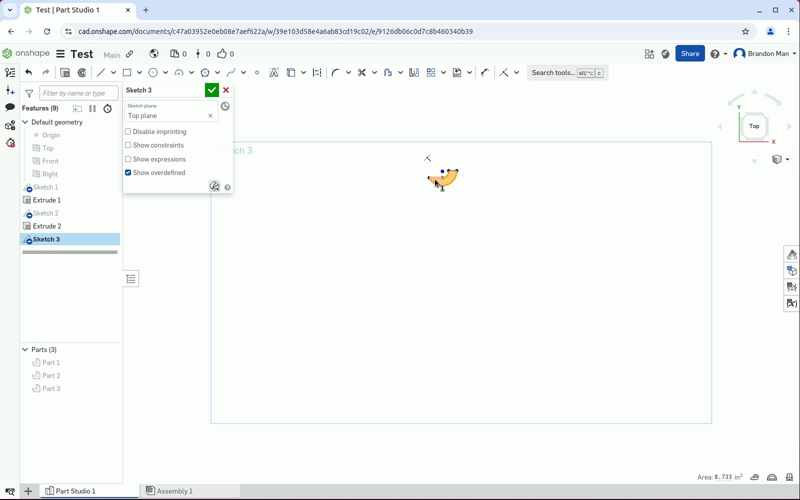
mouse_move(73, 352)
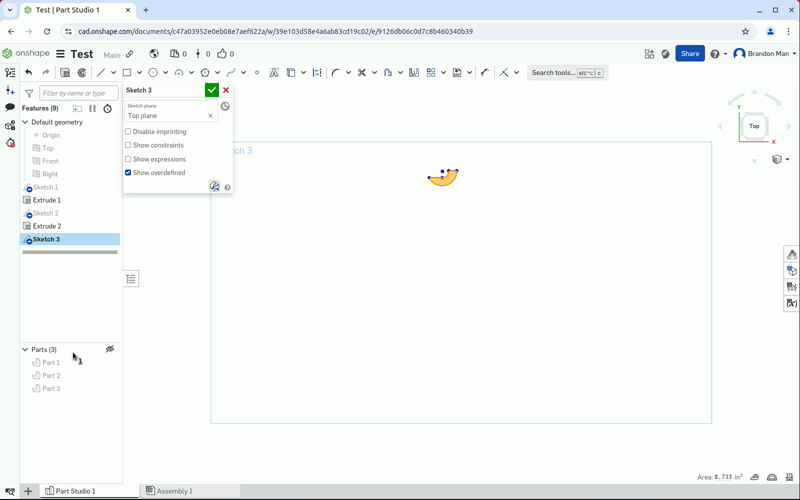
key(shift+y)
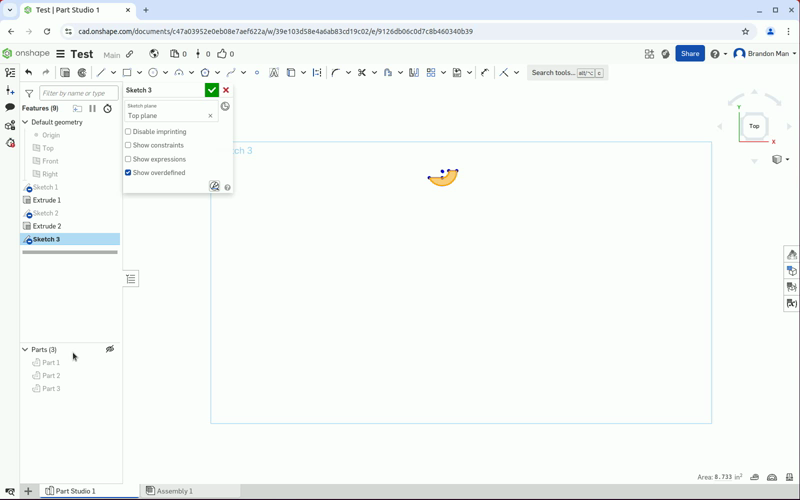
key(shift+e)
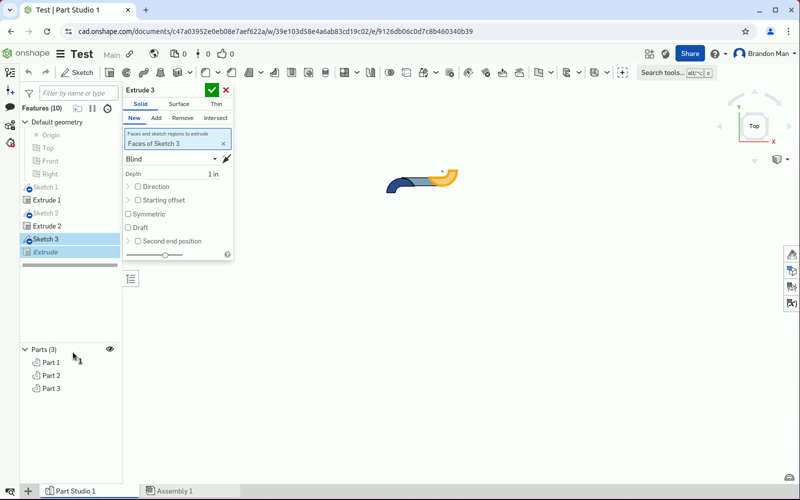
mouse_move(143, 106)
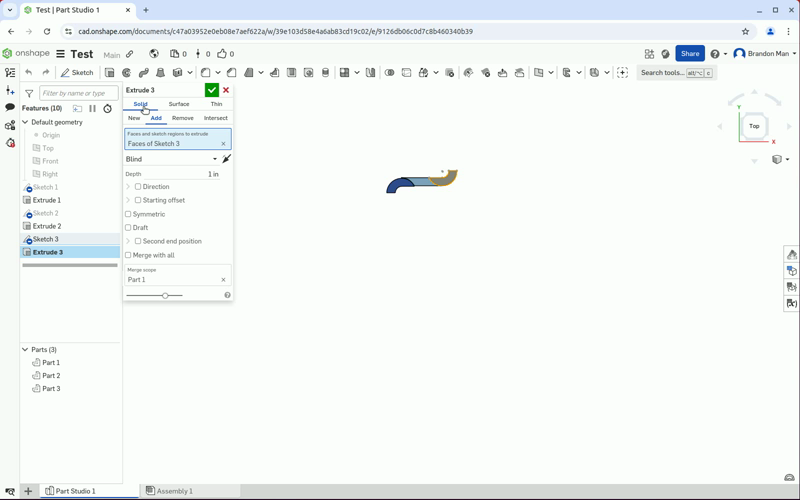
click(143, 106)
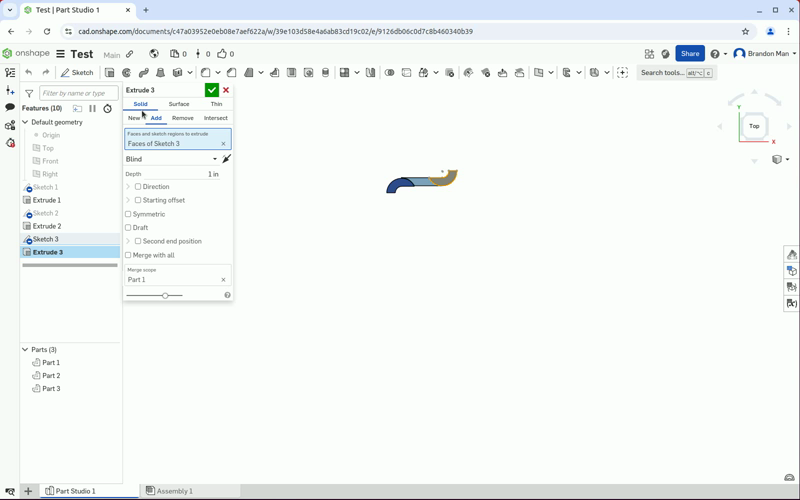
mouse_move(137, 120)
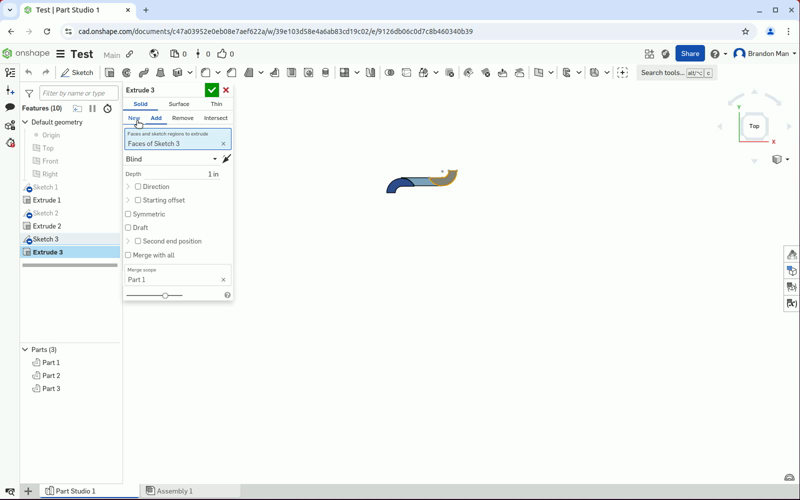
click(137, 120)
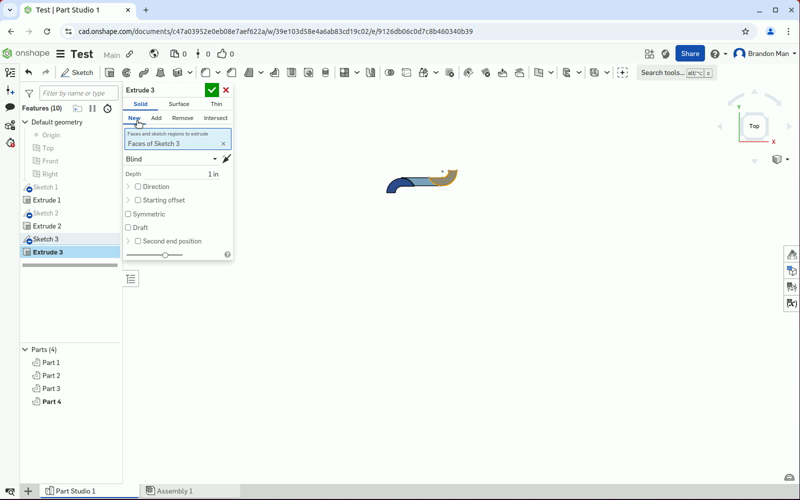
key(tab, 4)
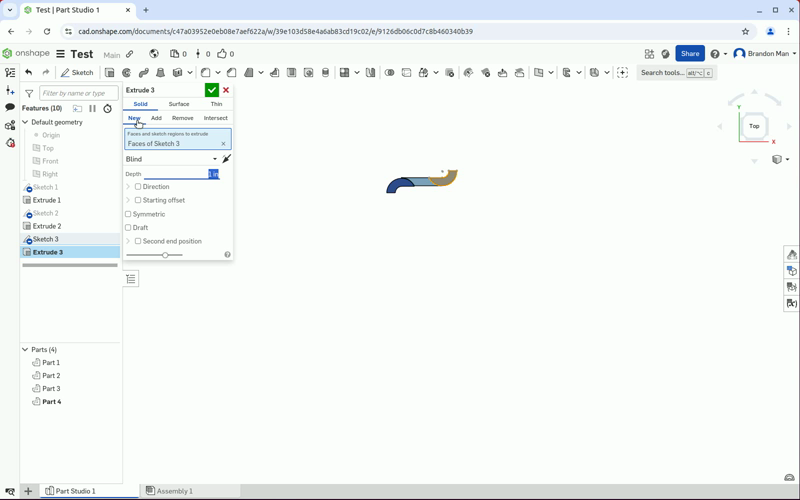
text(7.703)
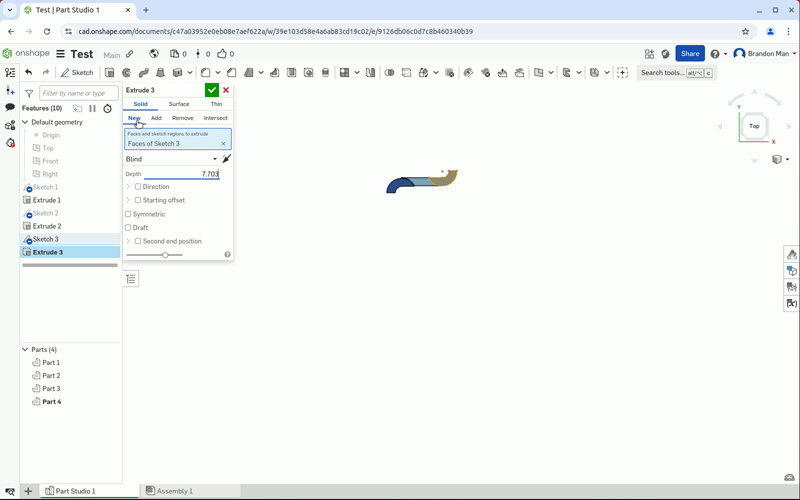
key(enter)
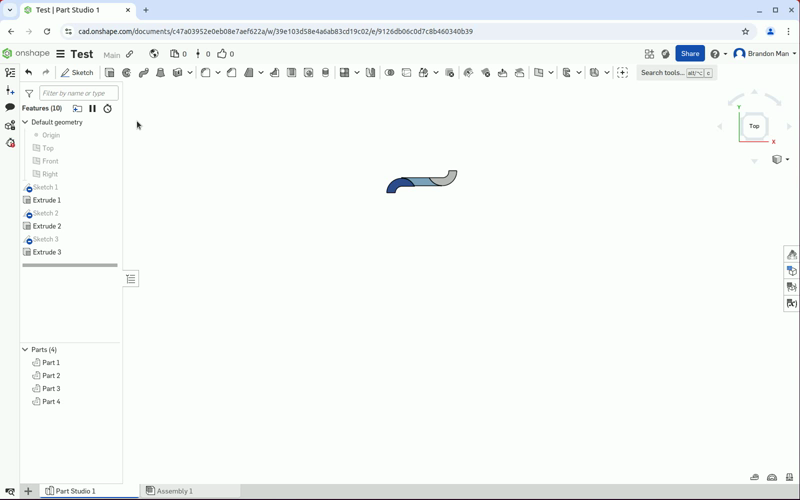
key(shift+h)
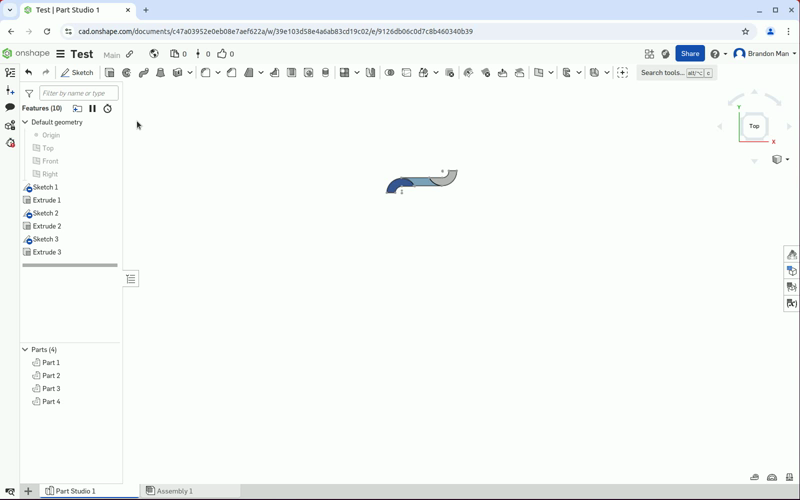
key(shift+h)
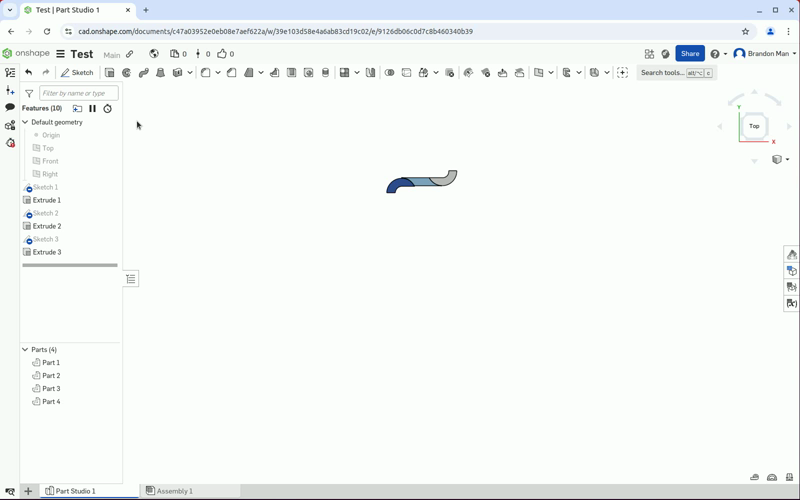
mouse_move(73, 189)
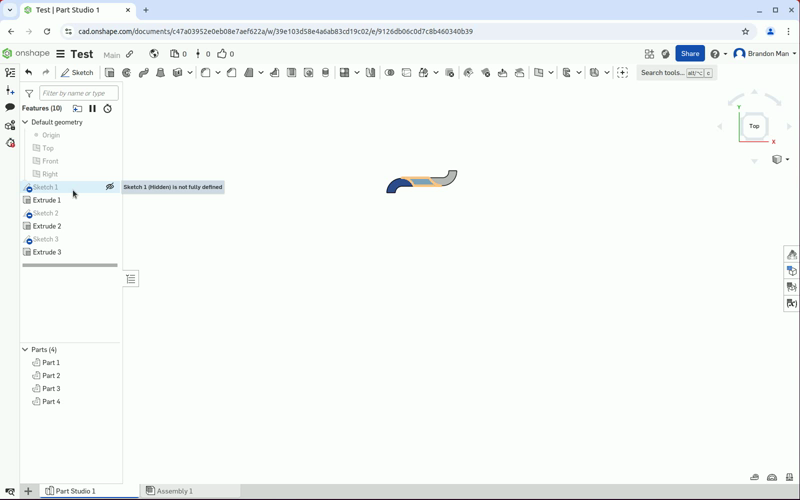
click(73, 189)
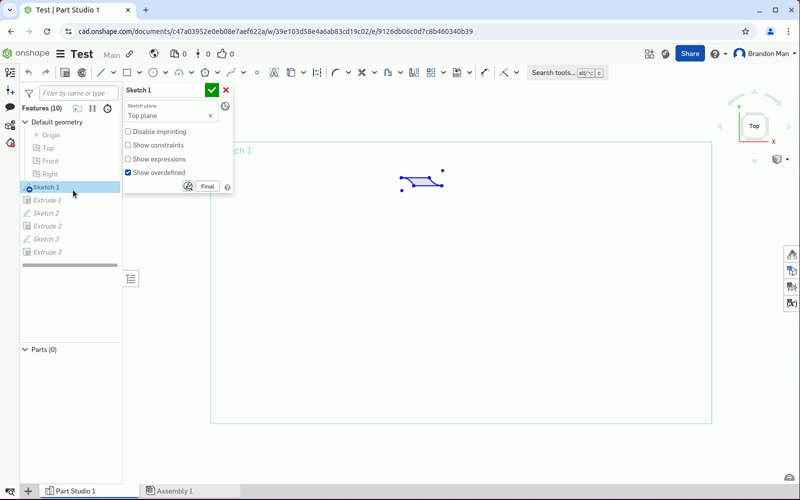
mouse_move(229, 92)
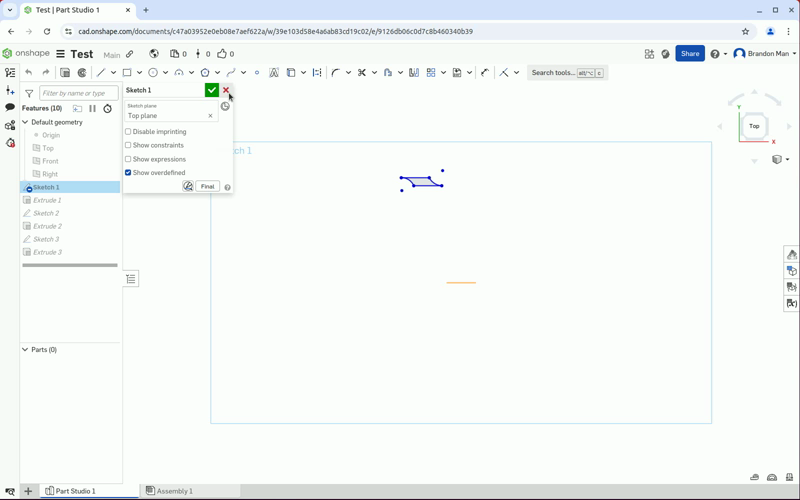
click(229, 92)
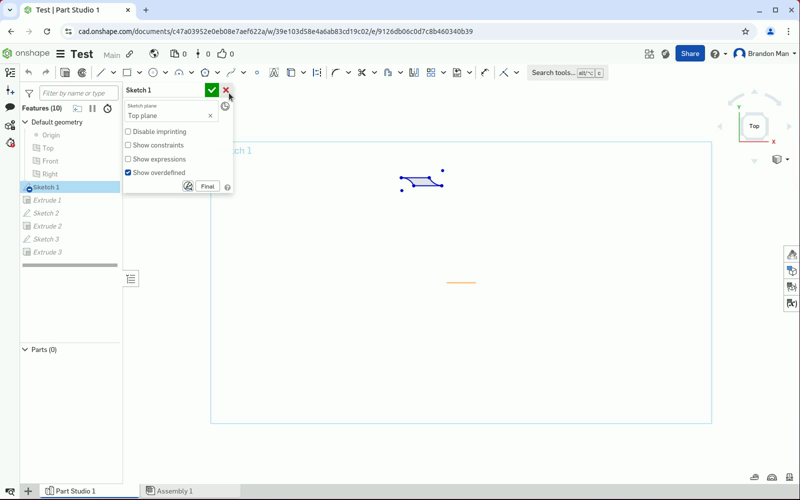
key(shift+s)
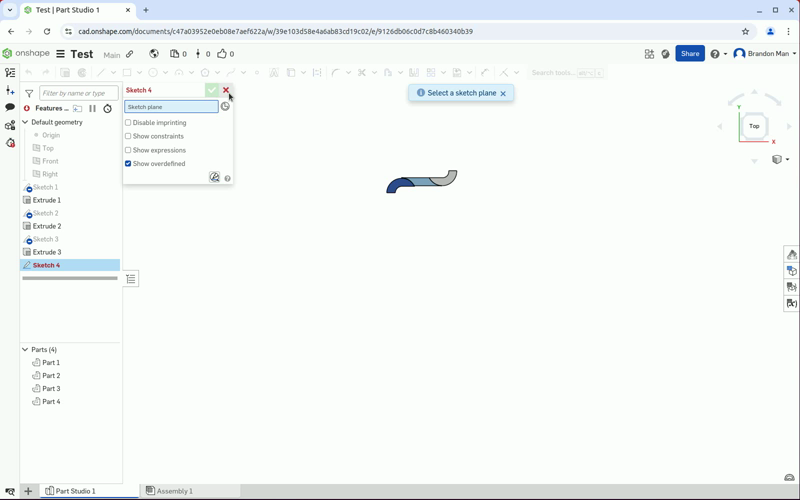
mouse_move(73, 150)
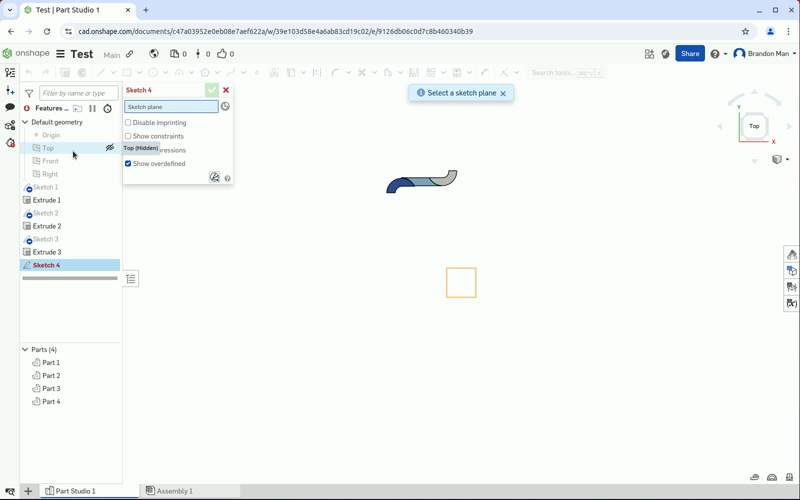
click(73, 150)
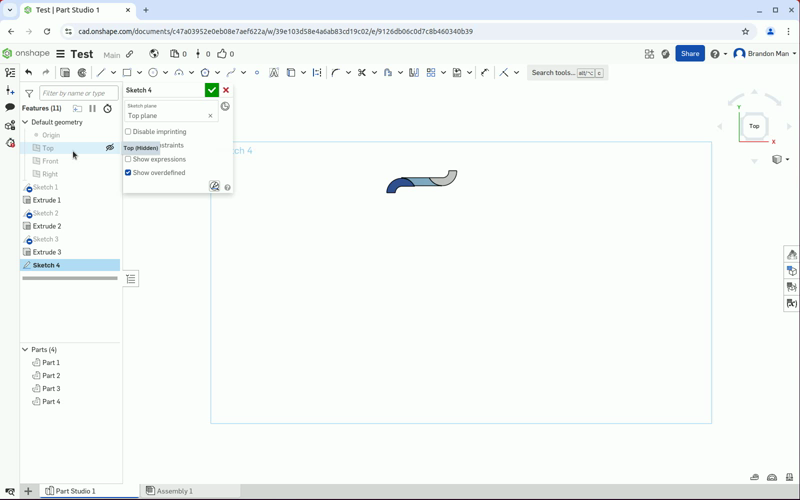
mouse_move(73, 352)
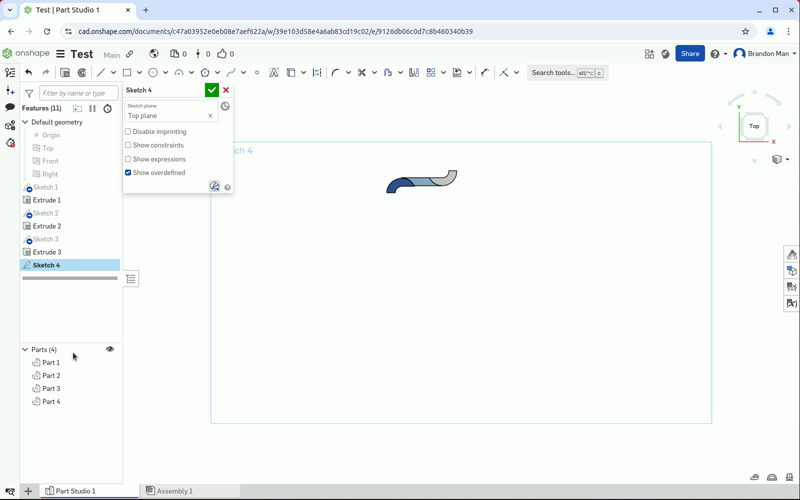
key(y)
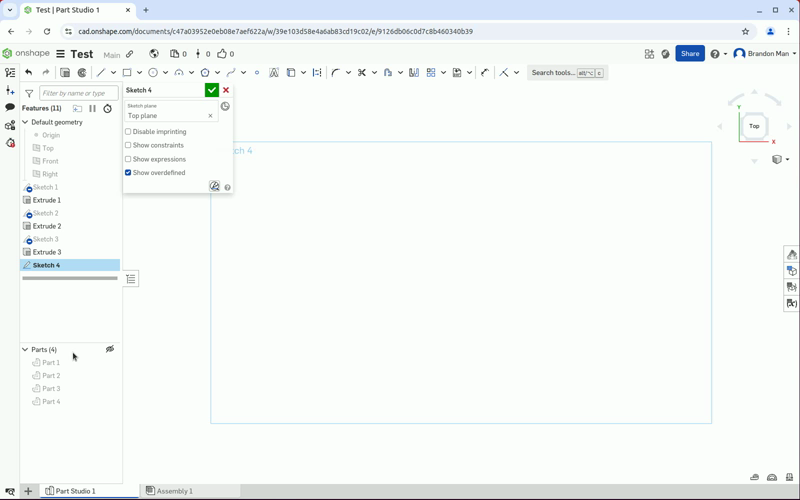
key(a)
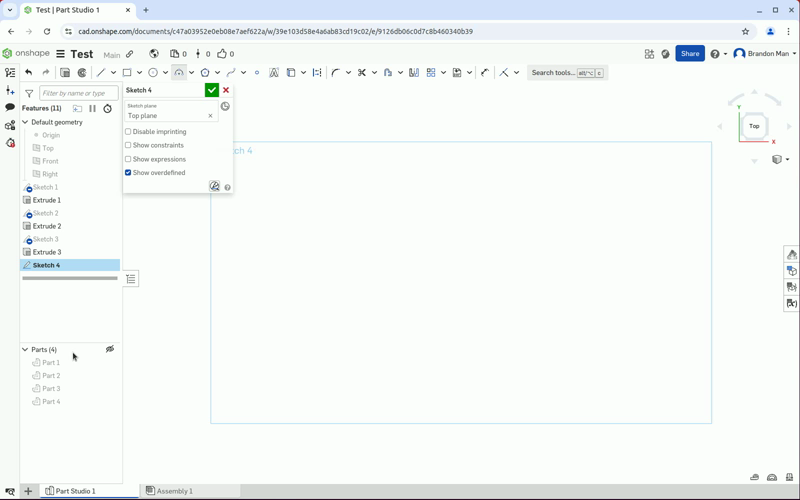
key_down(shift)
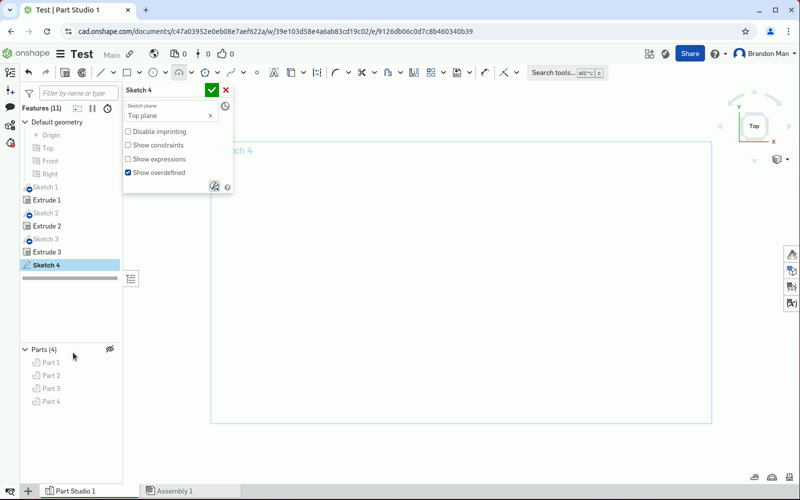
mouse_move(447, 158)
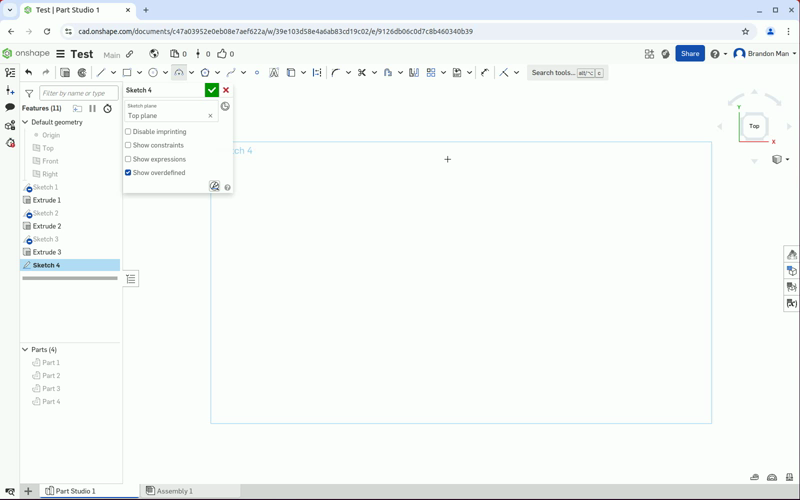
click(447, 158)
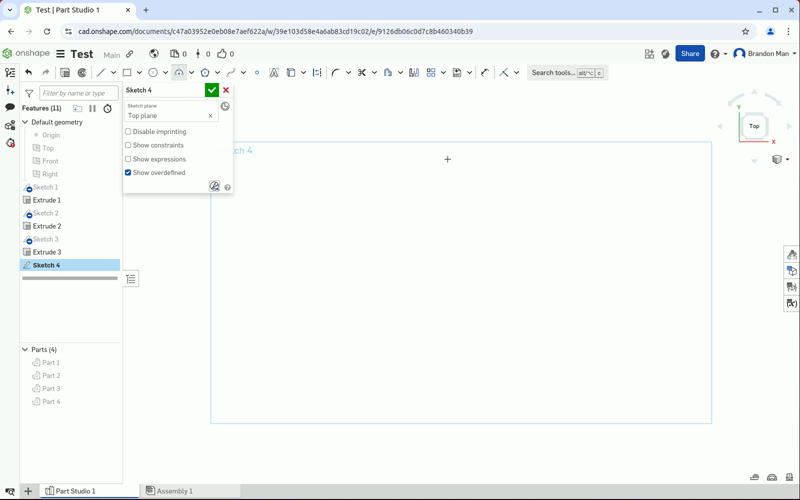
key_up(shift)
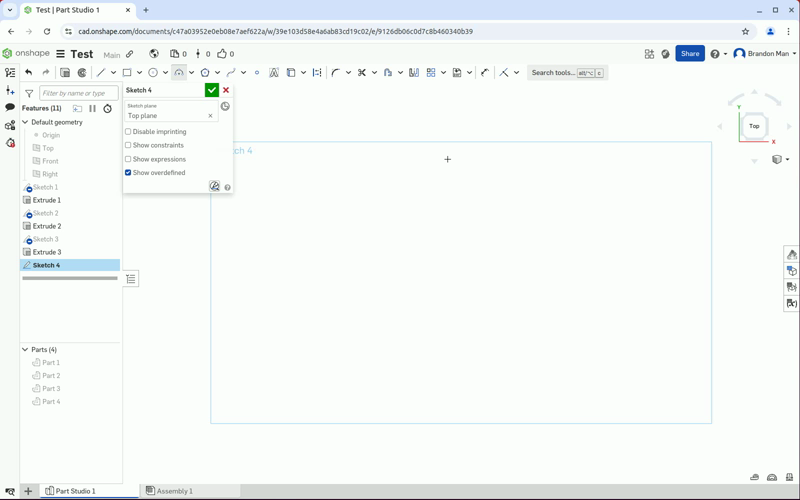
key_down(shift)
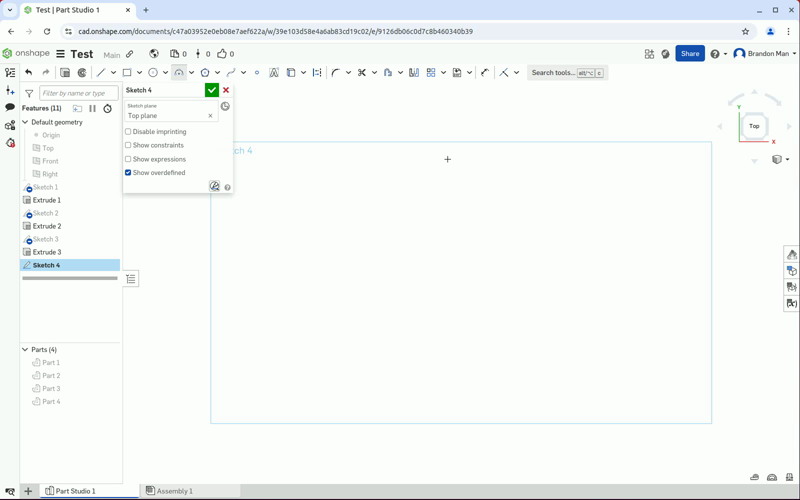
mouse_move(456, 172)
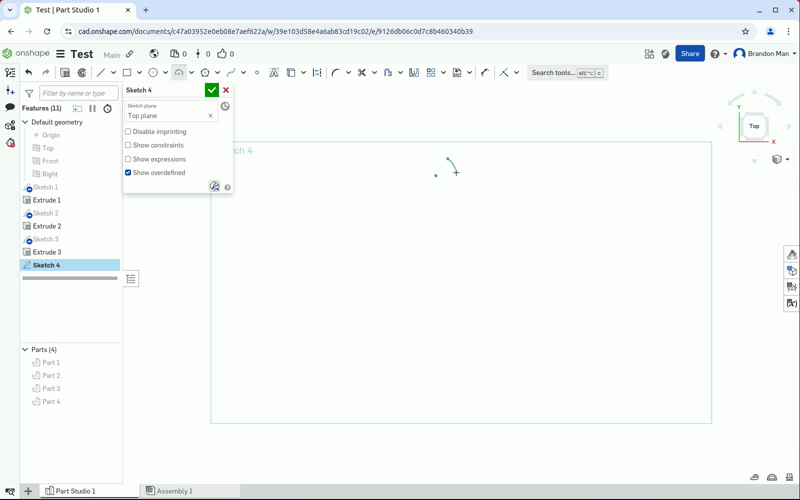
click(456, 172)
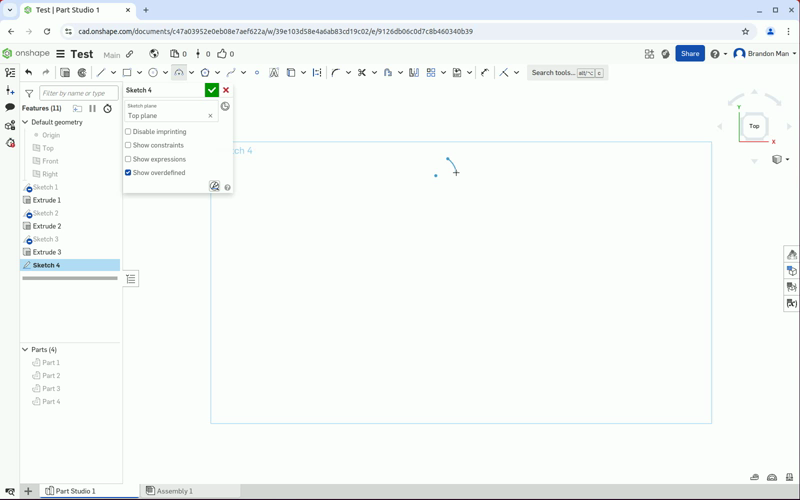
mouse_move(453, 164)
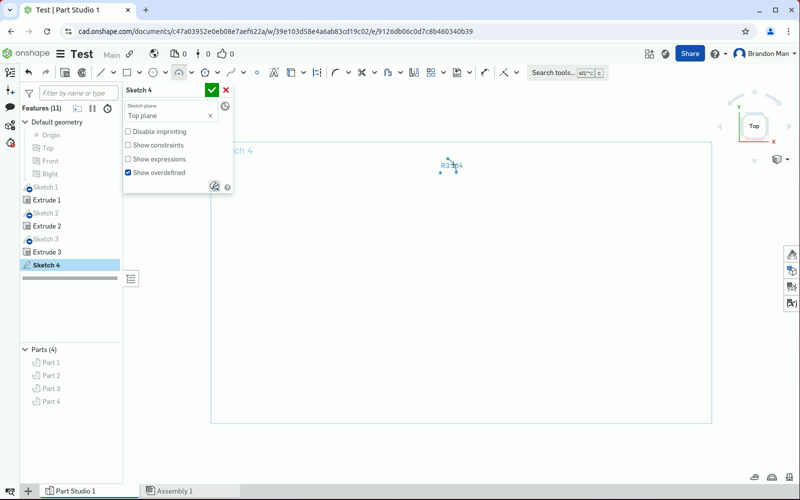
click(453, 164)
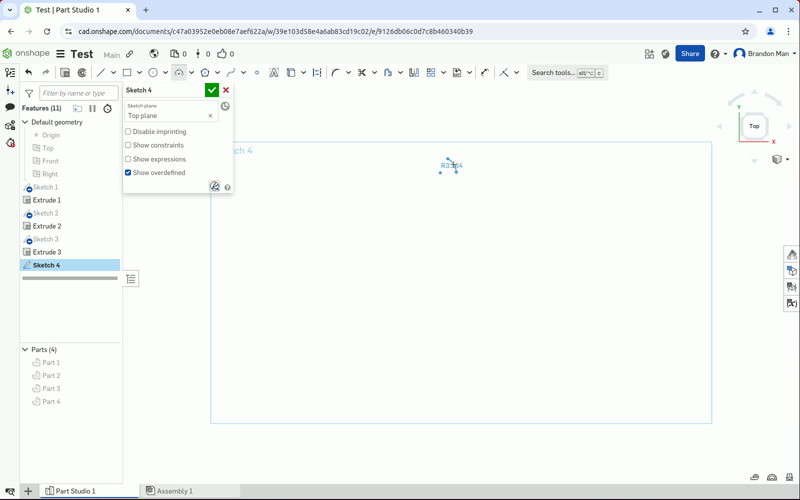
key_up(shift)
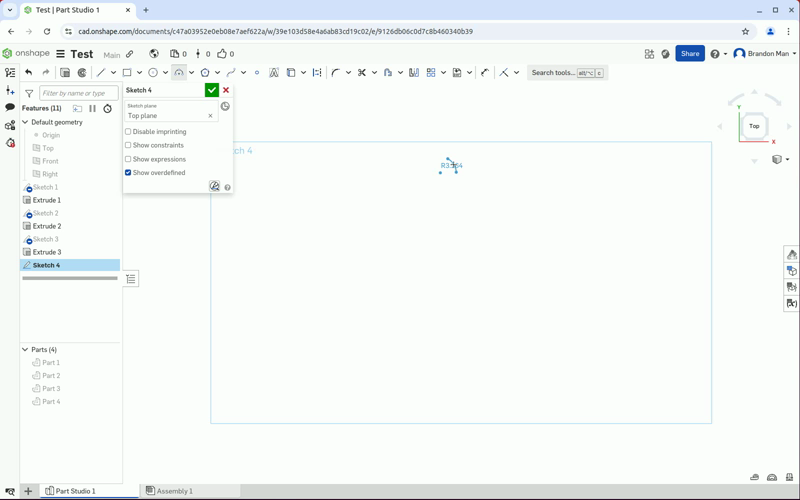
key(esc)
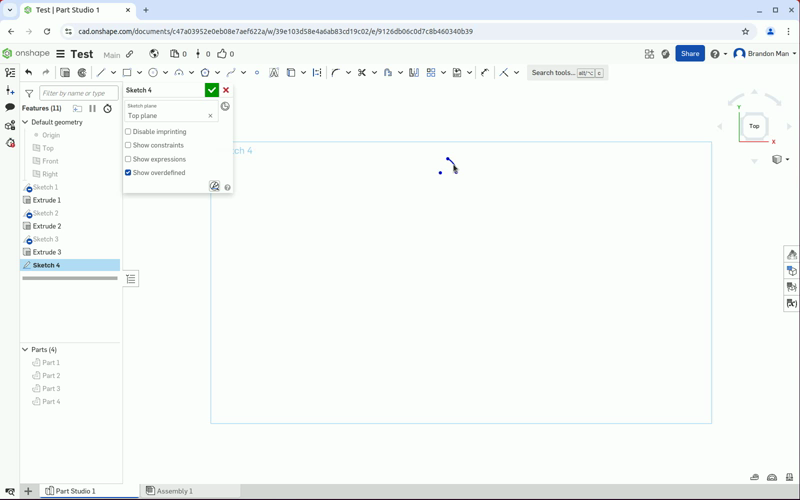
key(l)
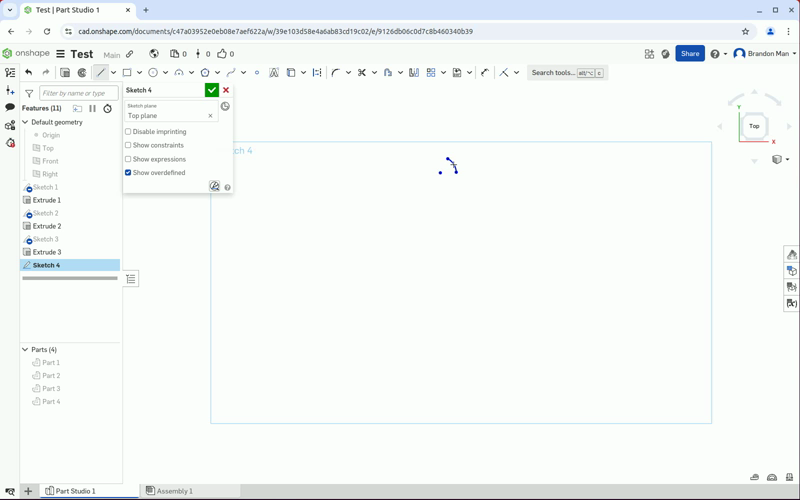
mouse_move(456, 172)
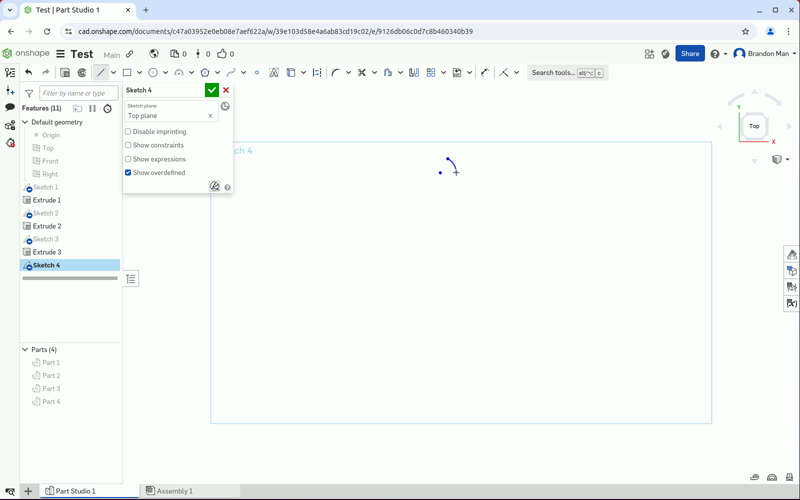
click(456, 172)
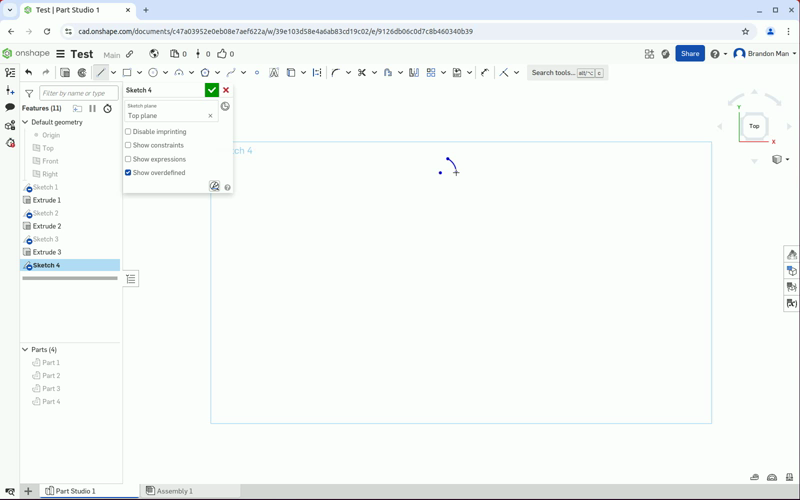
key_down(shift)
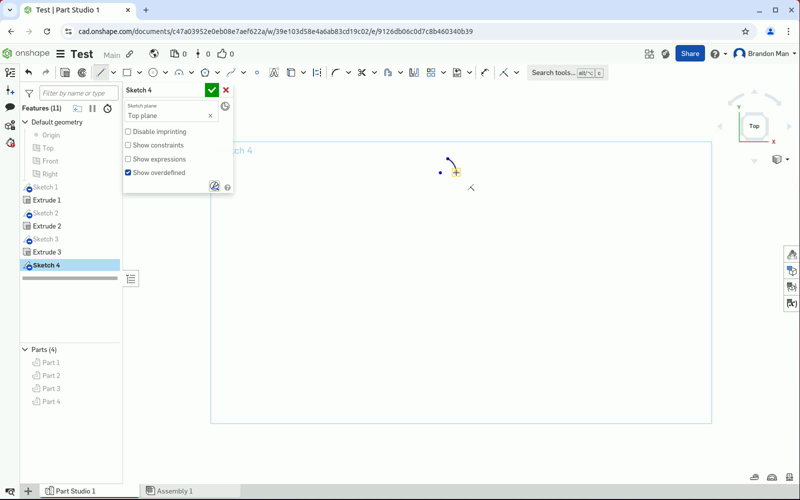
mouse_move(486, 172)
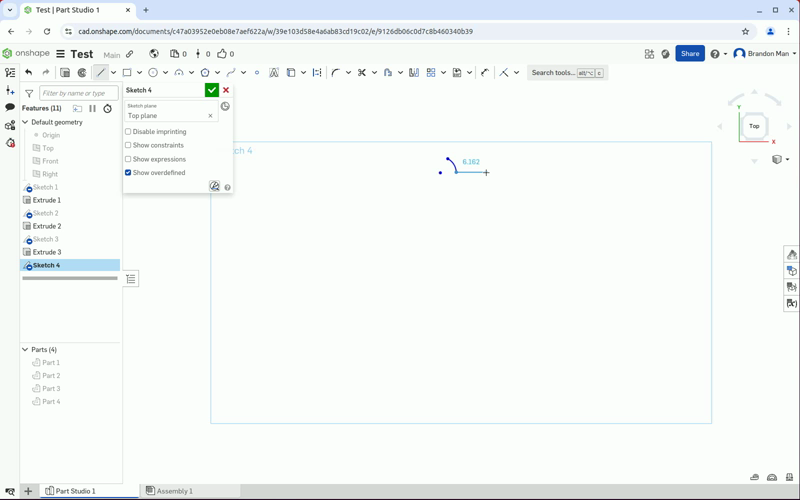
mouse_move(456, 135)
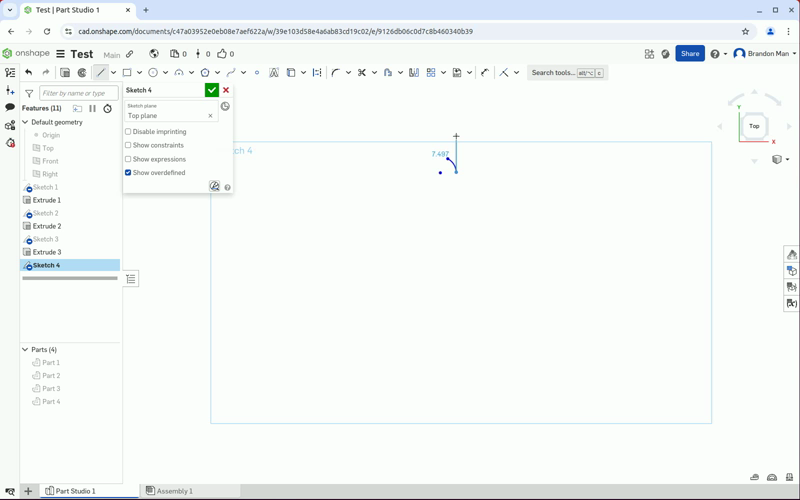
click(456, 135)
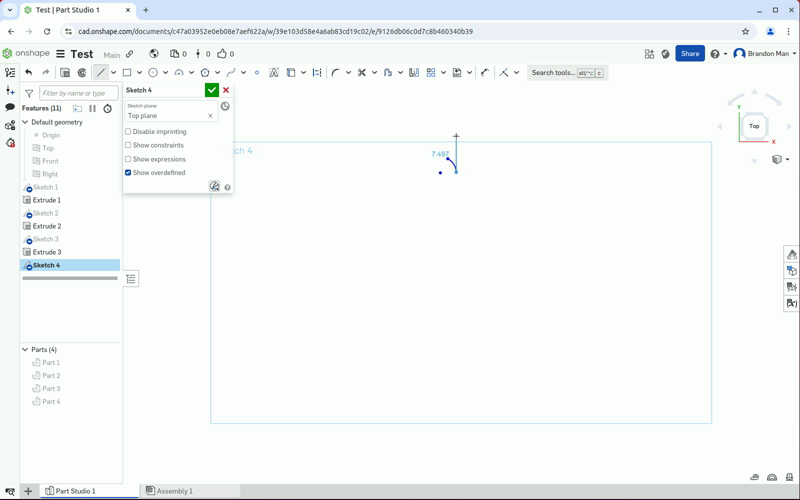
key_up(shift)
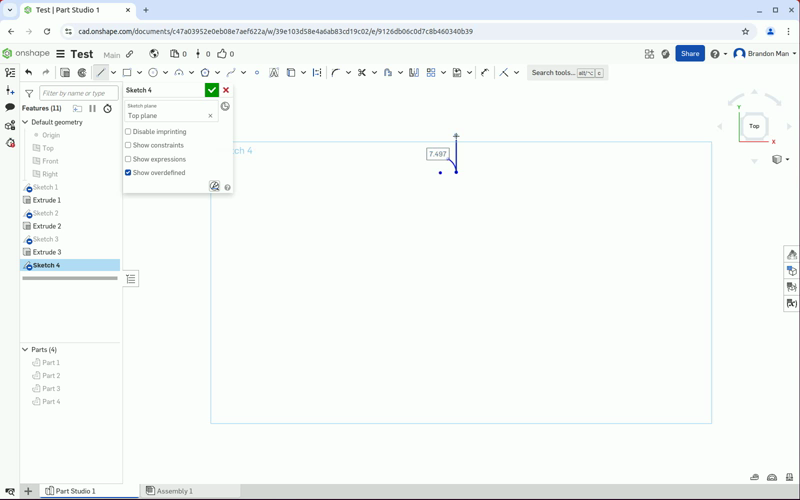
key_down(shift)
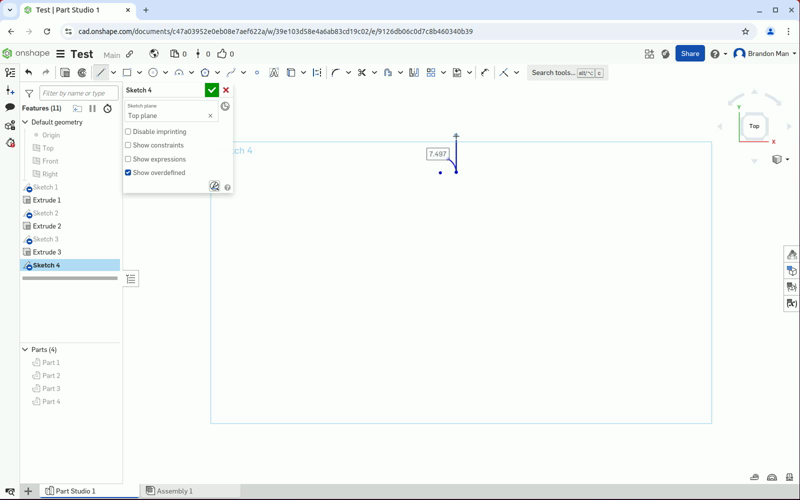
mouse_move(486, 135)
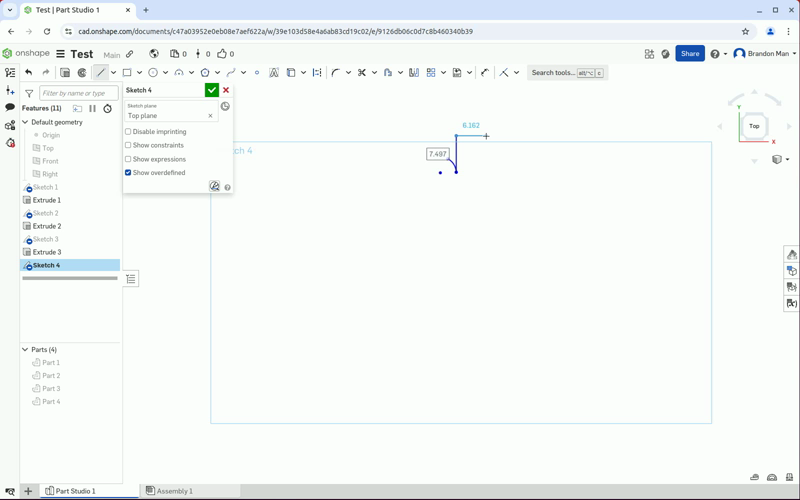
mouse_move(447, 135)
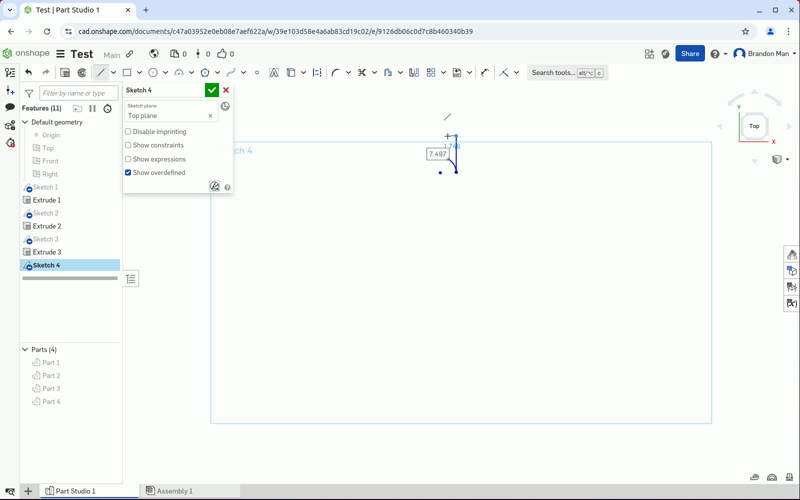
click(447, 135)
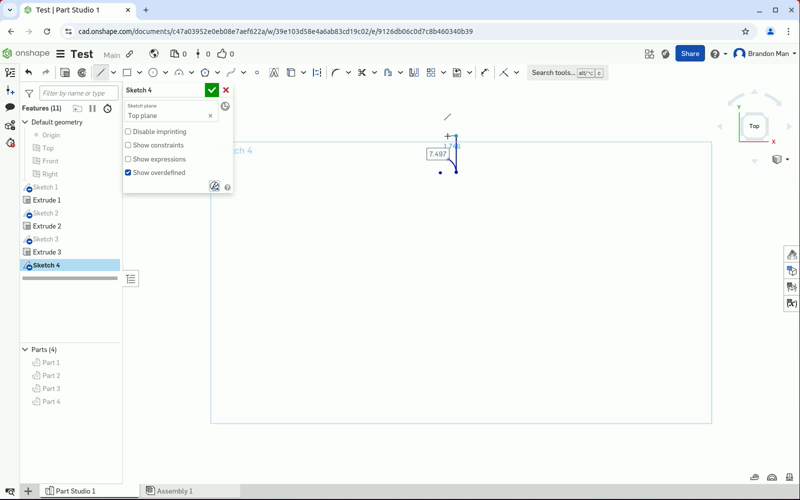
key_up(shift)
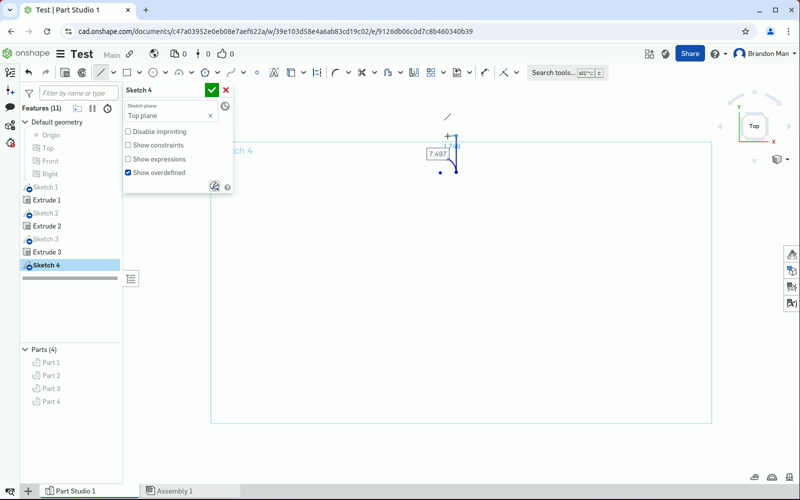
mouse_move(477, 135)
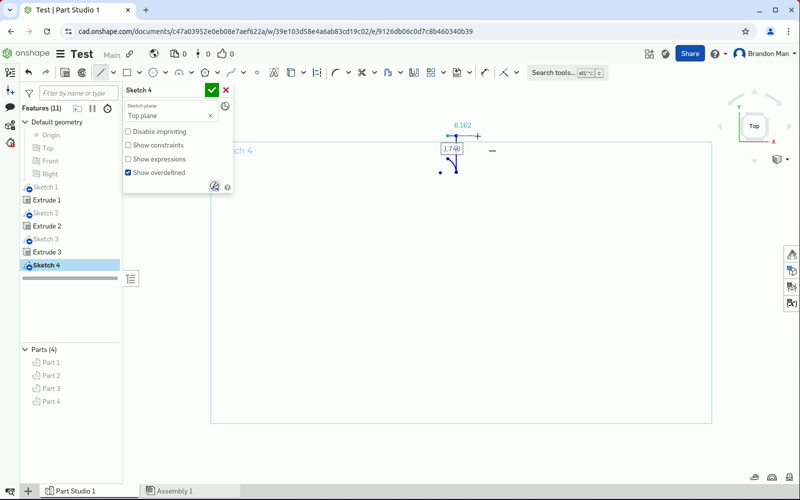
key_down(shift)
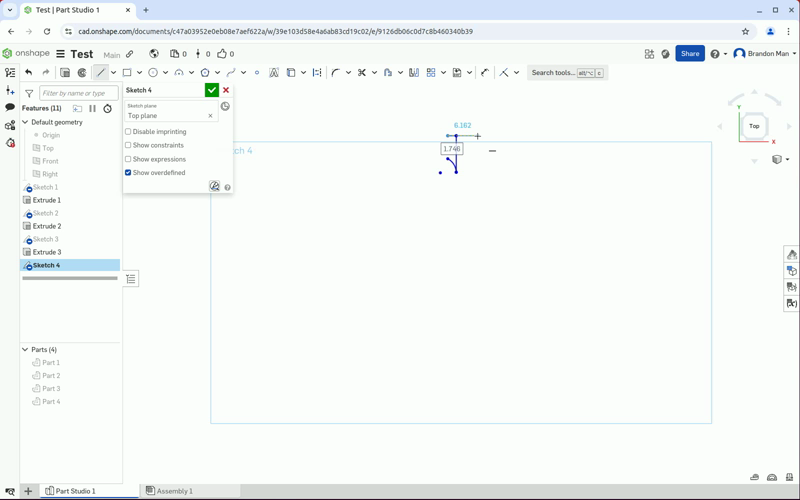
mouse_move(447, 158)
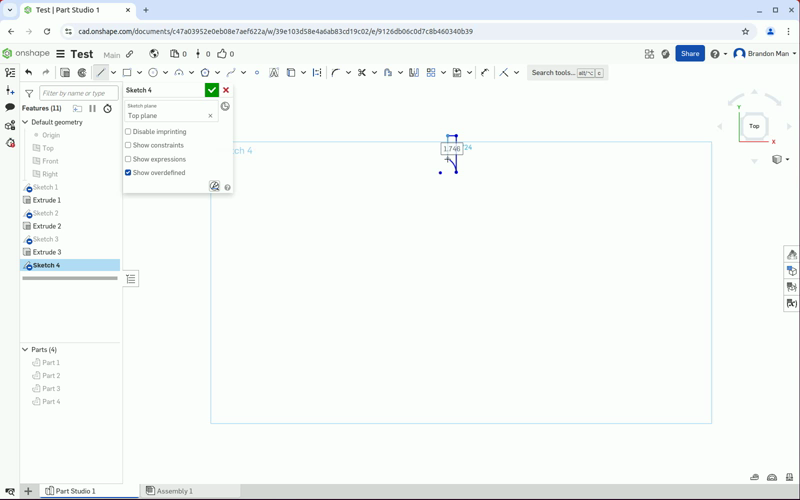
key_up(shift)
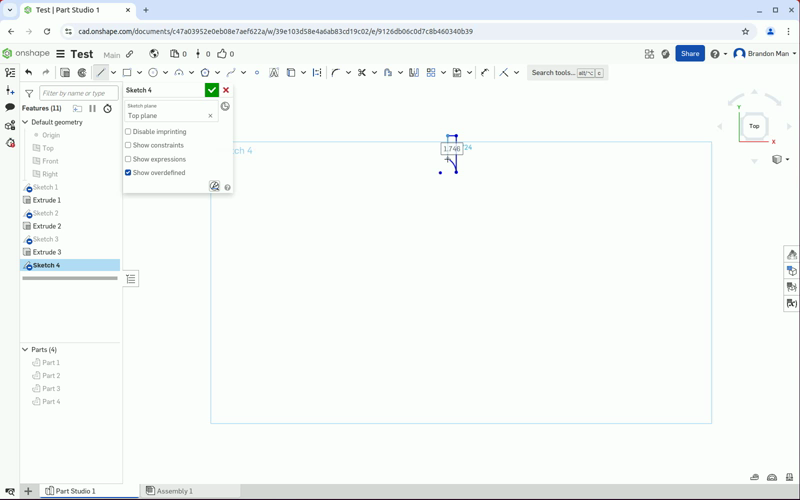
click(447, 158)
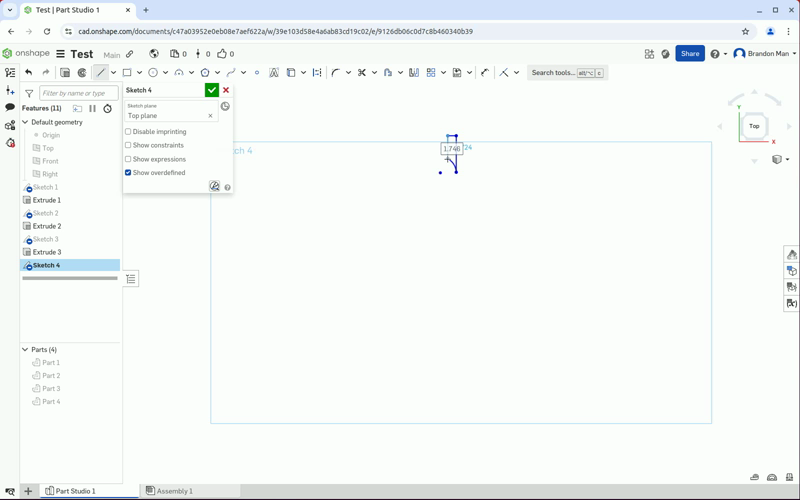
key(esc)
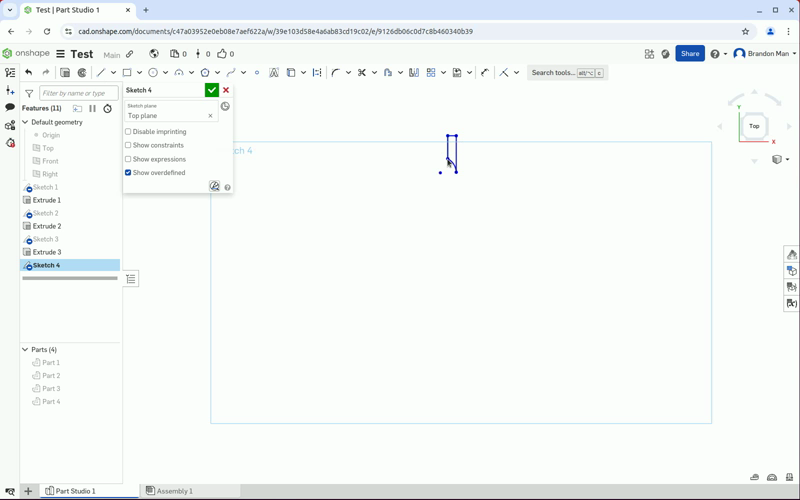
mouse_move(450, 153)
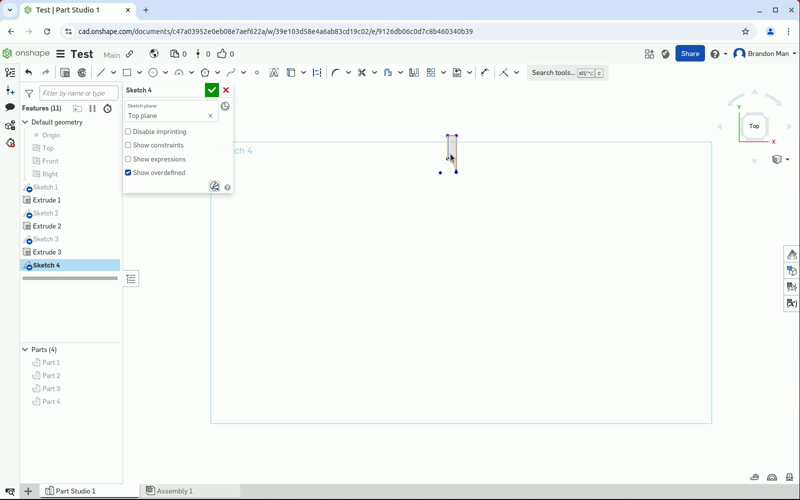
scroll(6)
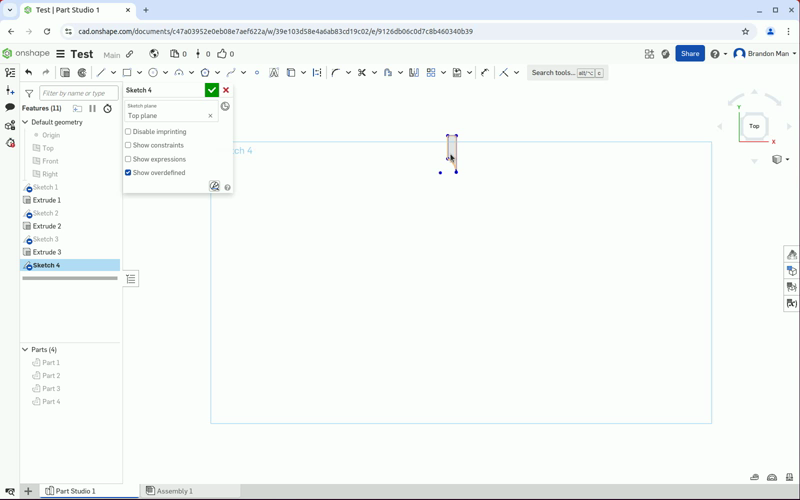
scroll(6)
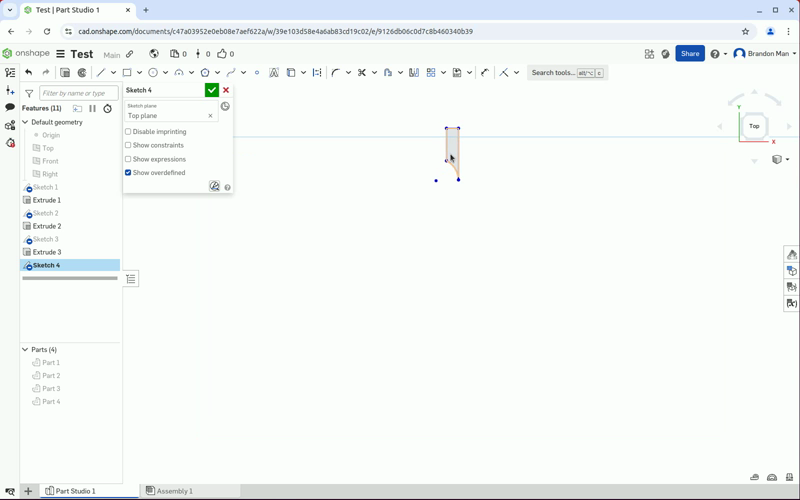
scroll(6)
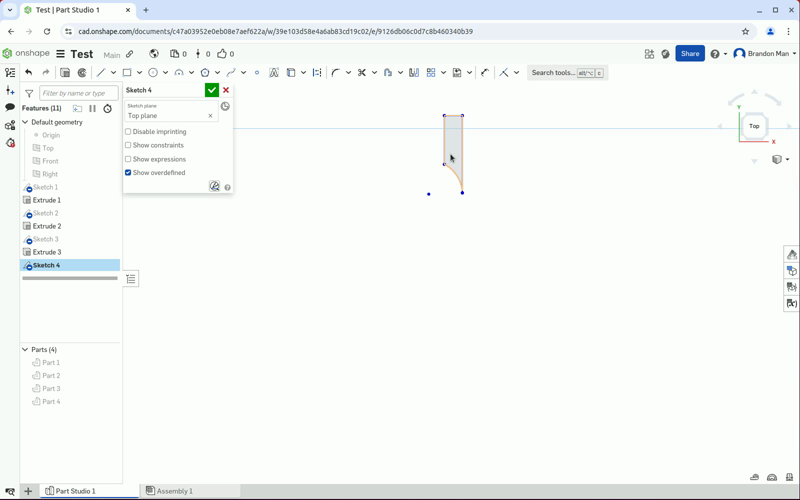
scroll(6)
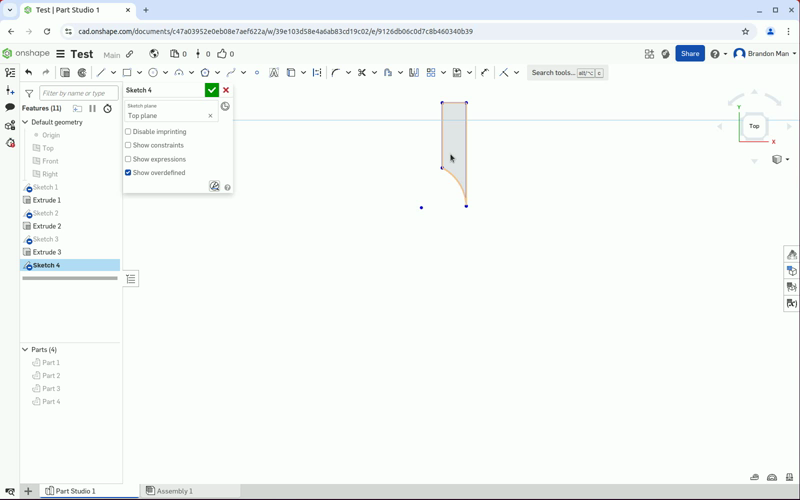
scroll(6)
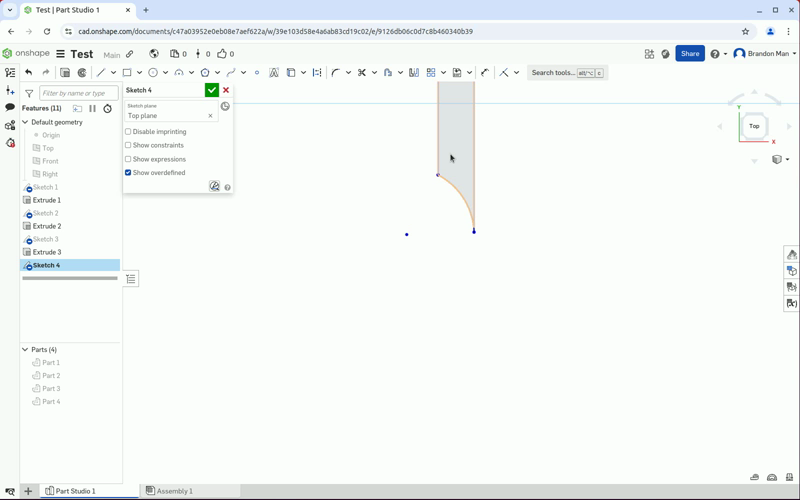
scroll(6)
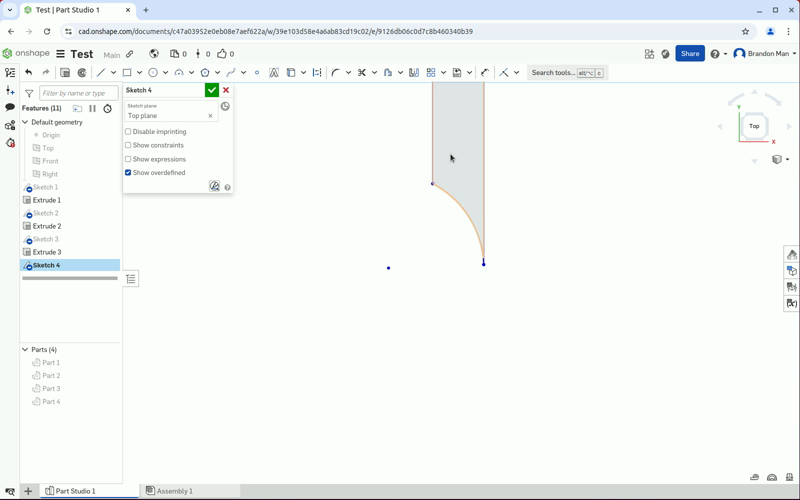
scroll(6)
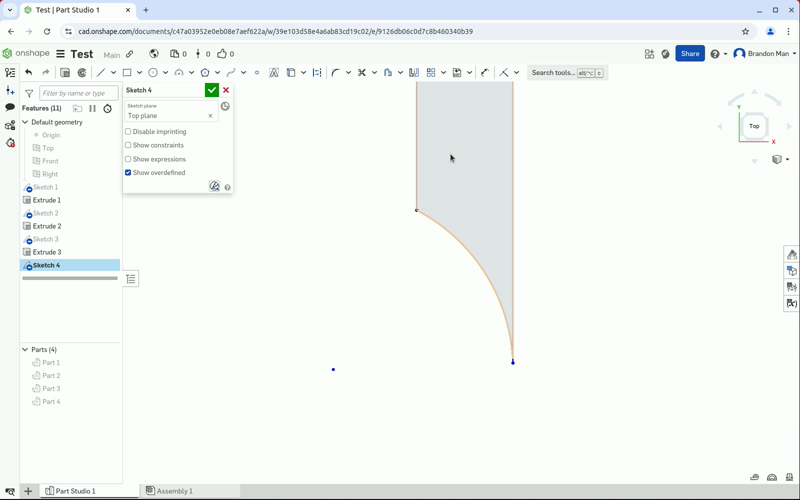
click(450, 153)
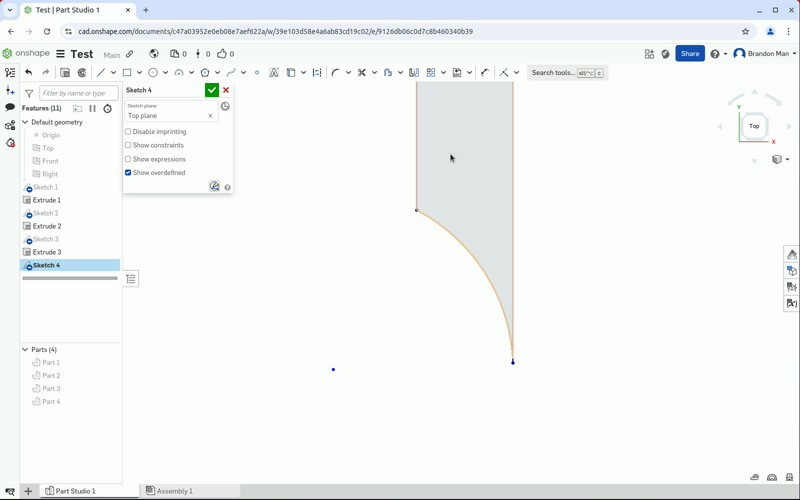
scroll(-6)
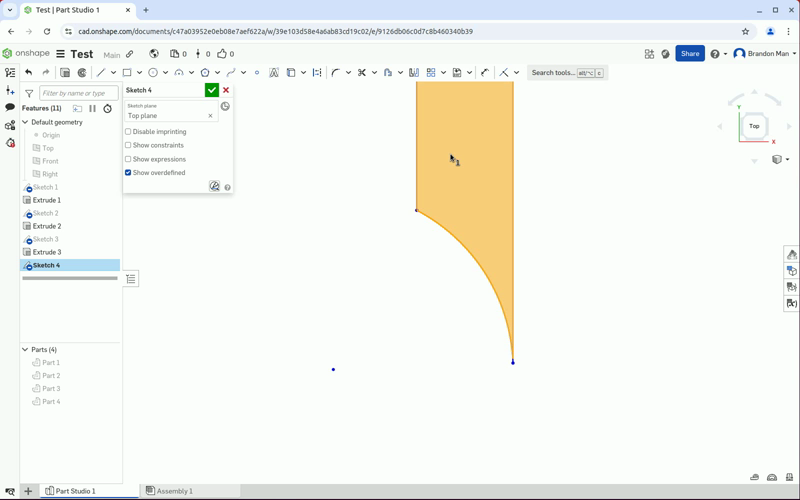
scroll(-6)
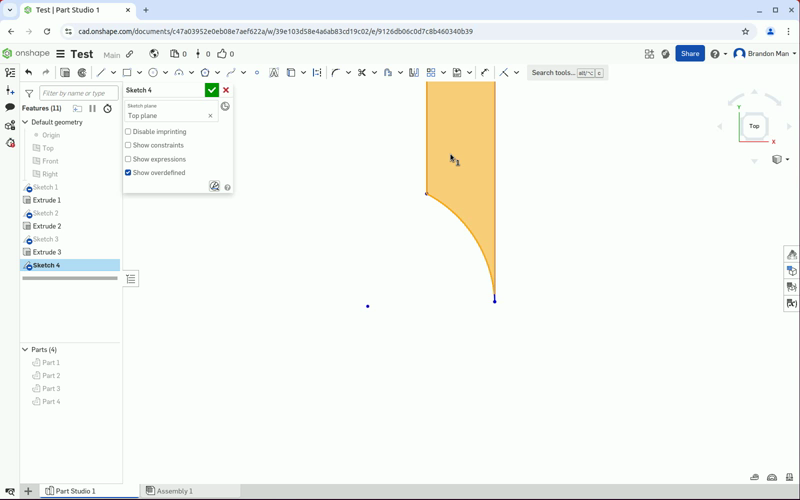
scroll(-6)
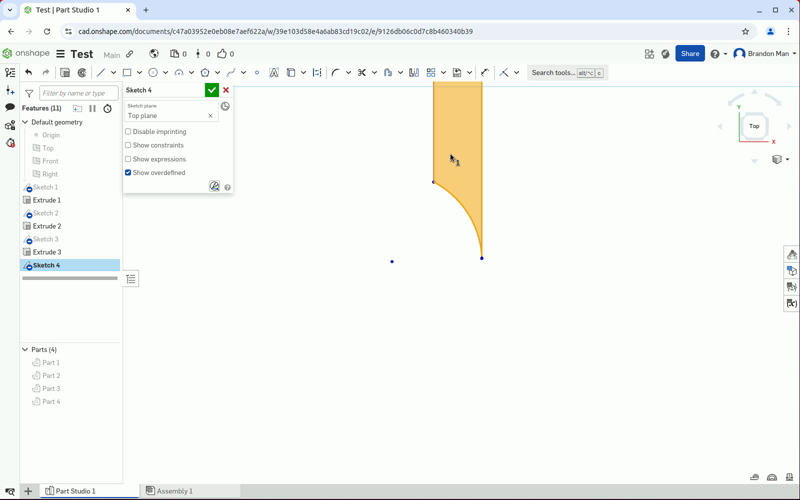
scroll(-6)
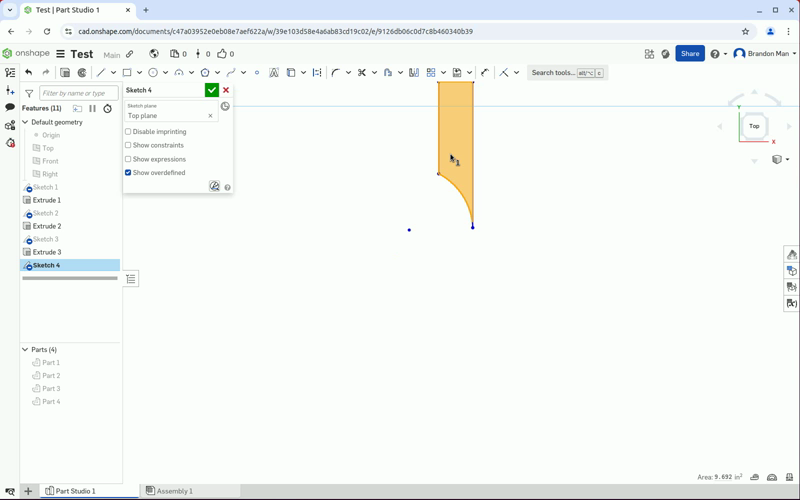
scroll(-6)
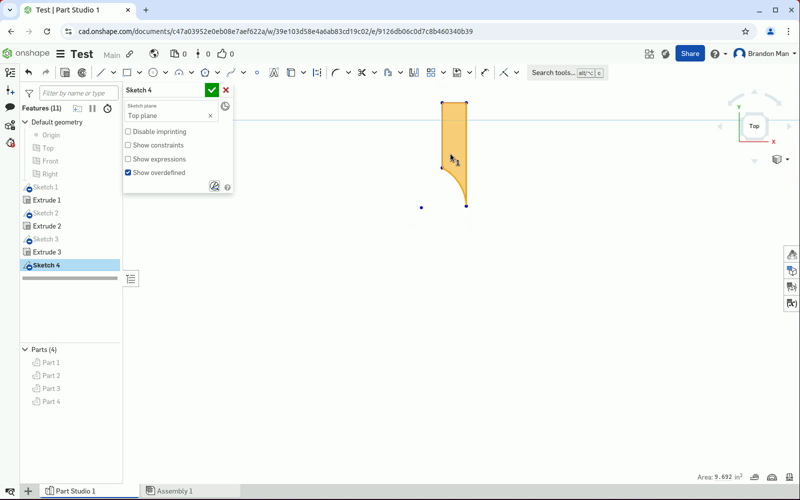
scroll(-6)
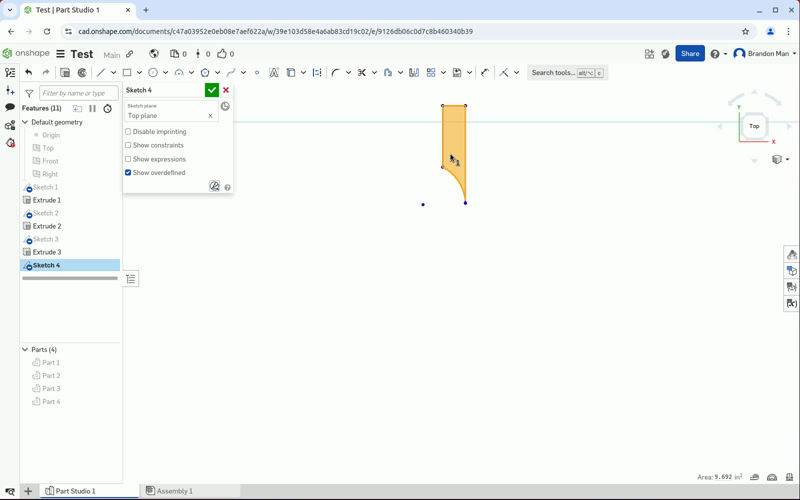
scroll(-6)
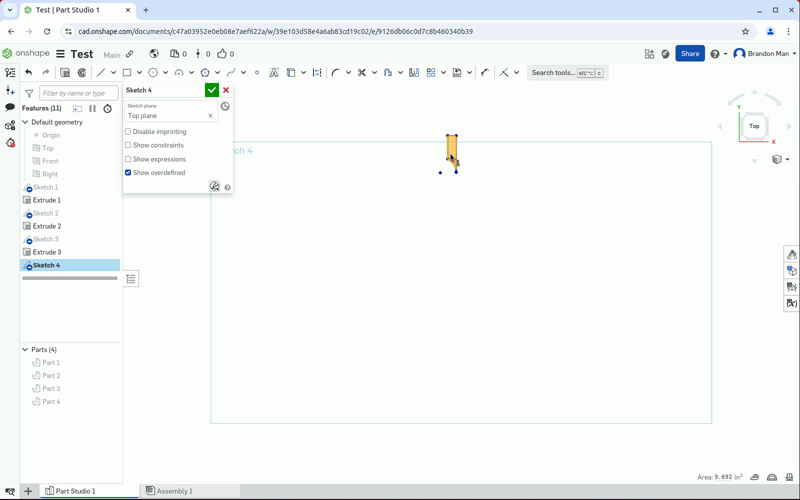
mouse_move(73, 352)
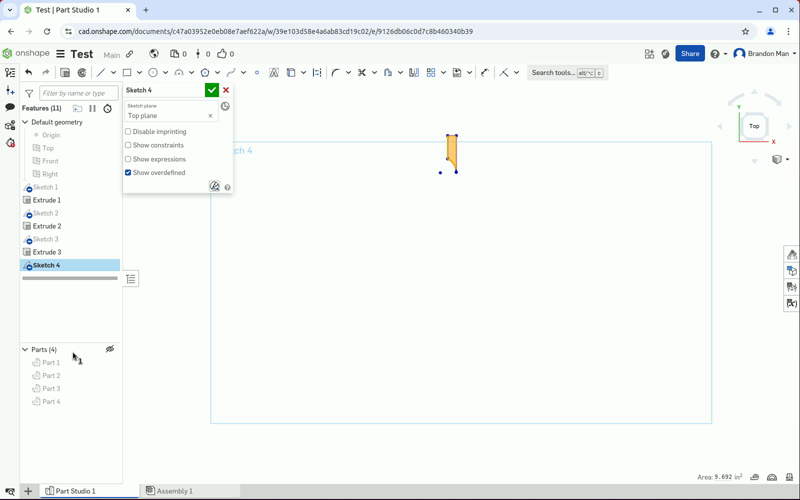
key(shift+y)
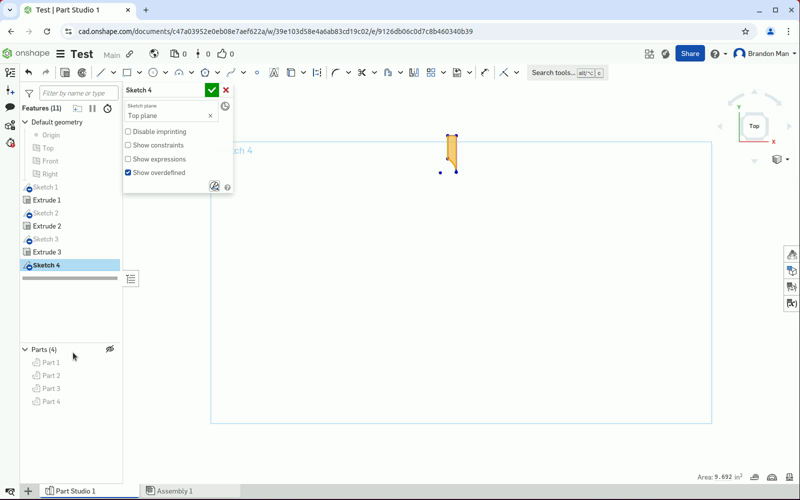
key(shift+e)
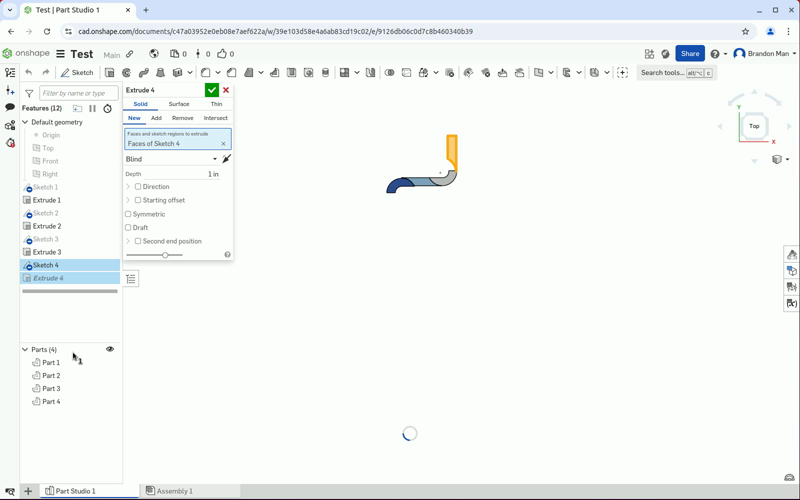
mouse_move(143, 106)
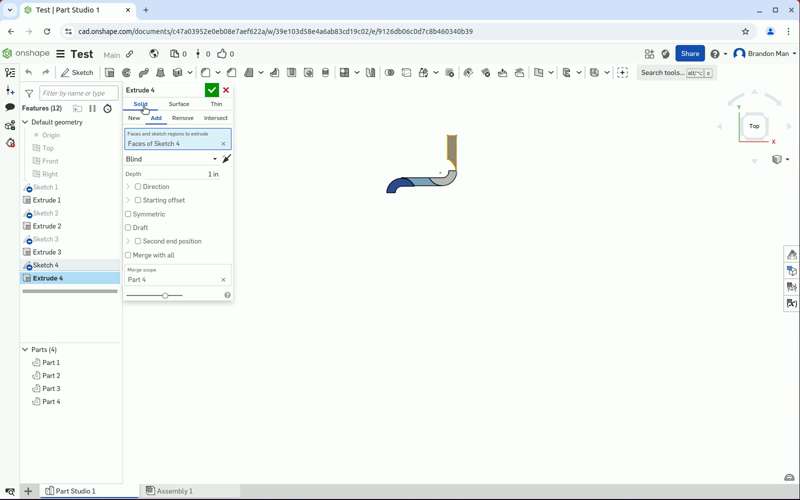
click(143, 106)
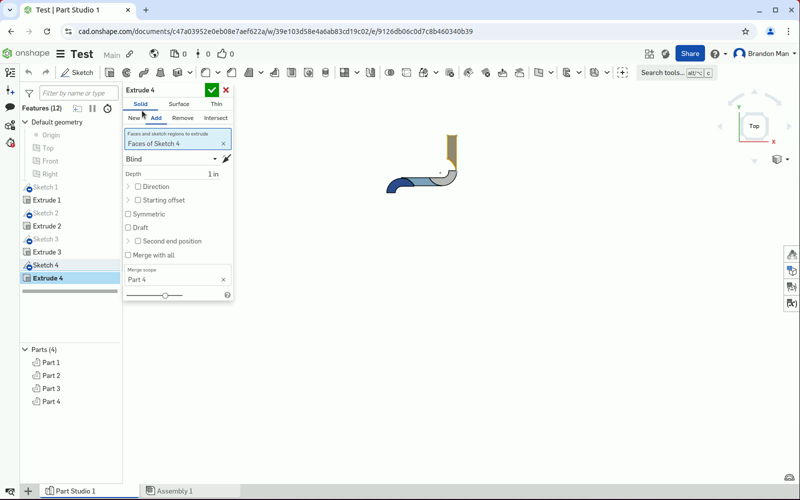
mouse_move(137, 120)
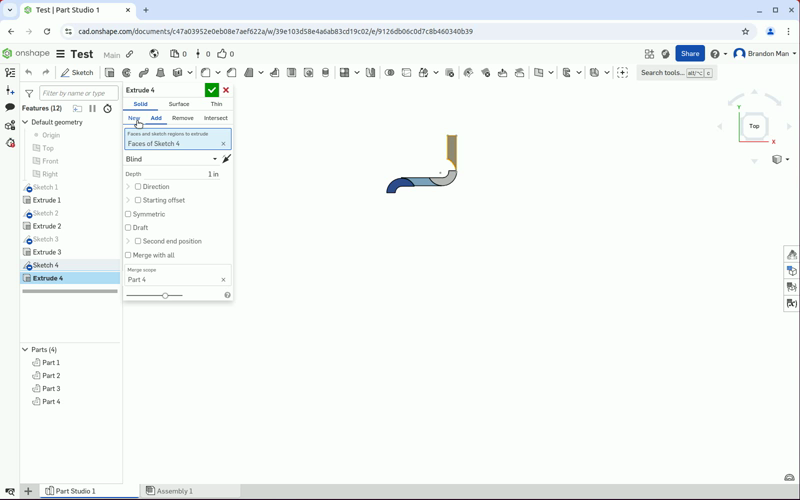
click(137, 120)
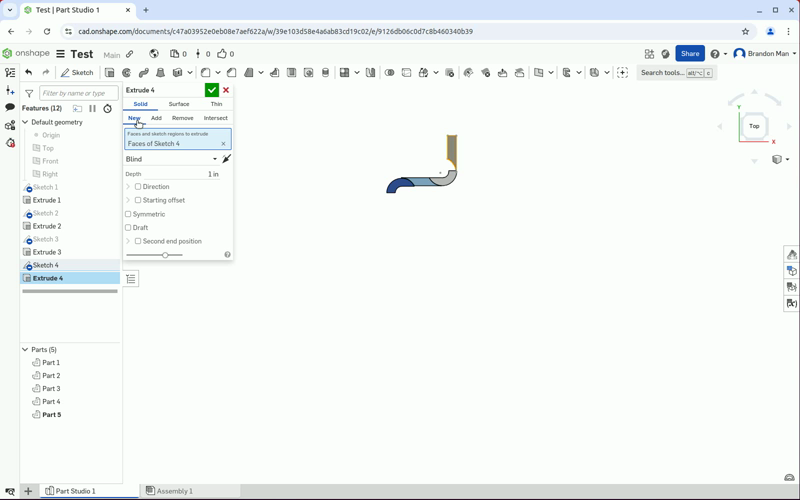
key(tab, 4)
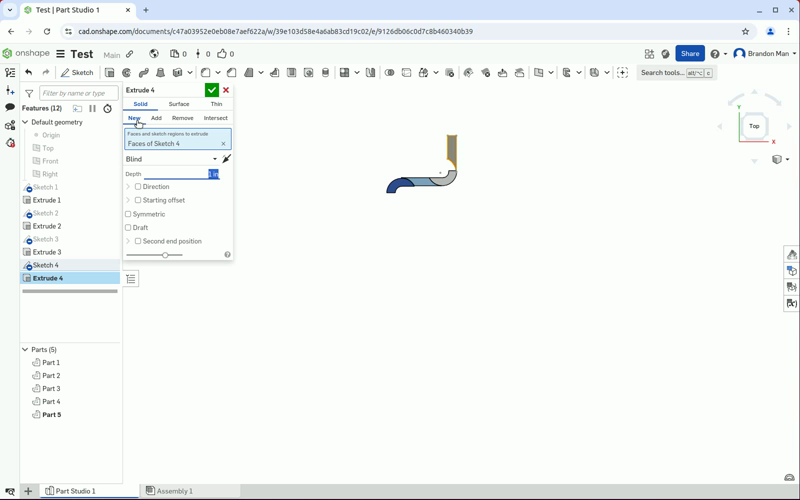
text(7.703)
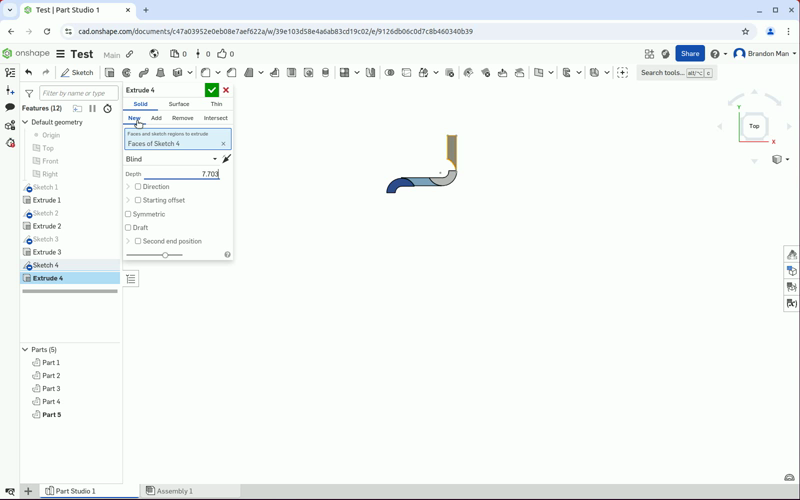
key(enter)
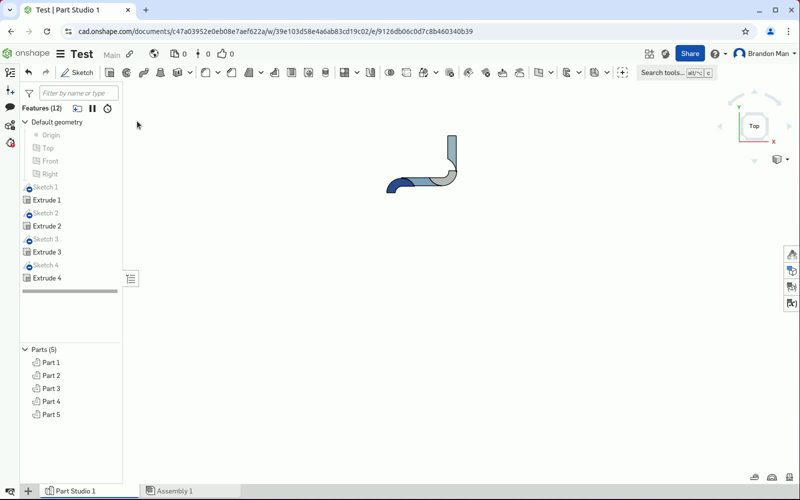
key(shift+h)
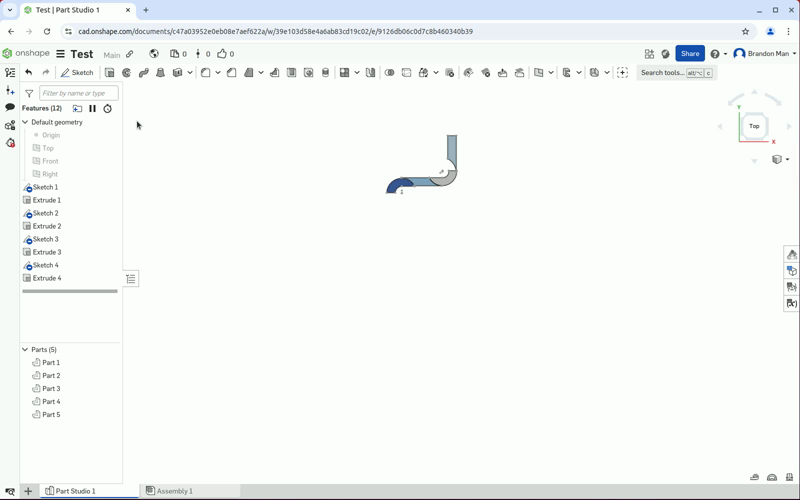
key(shift+h)
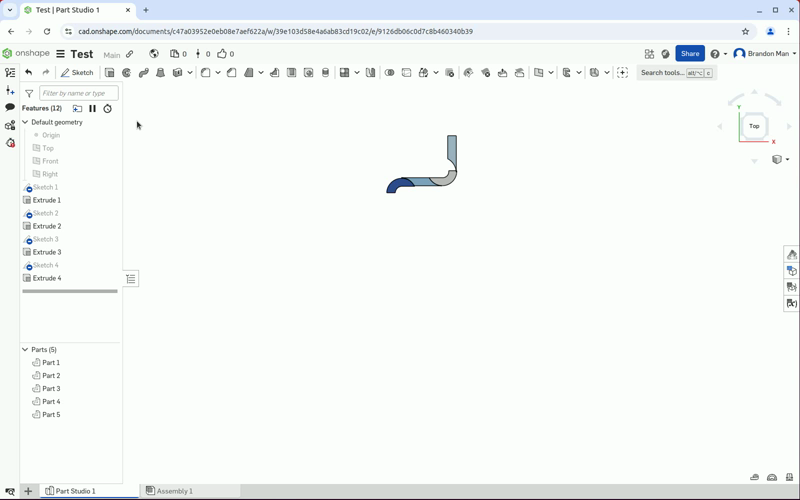
mouse_move(73, 189)
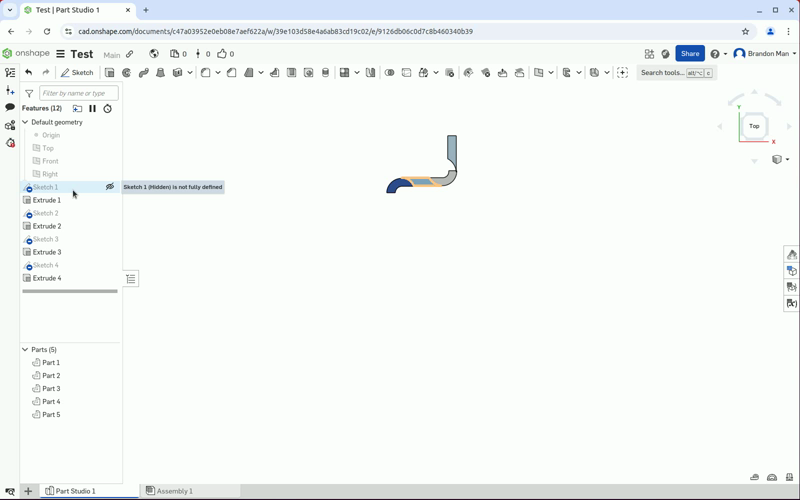
click(73, 189)
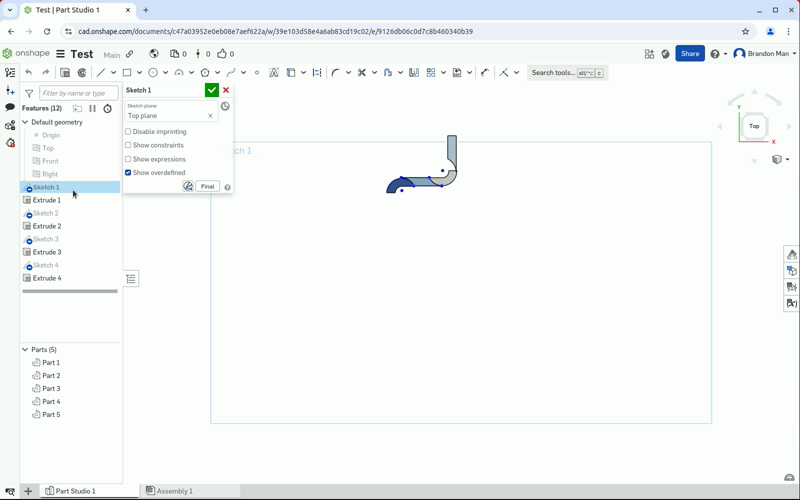
mouse_move(229, 92)
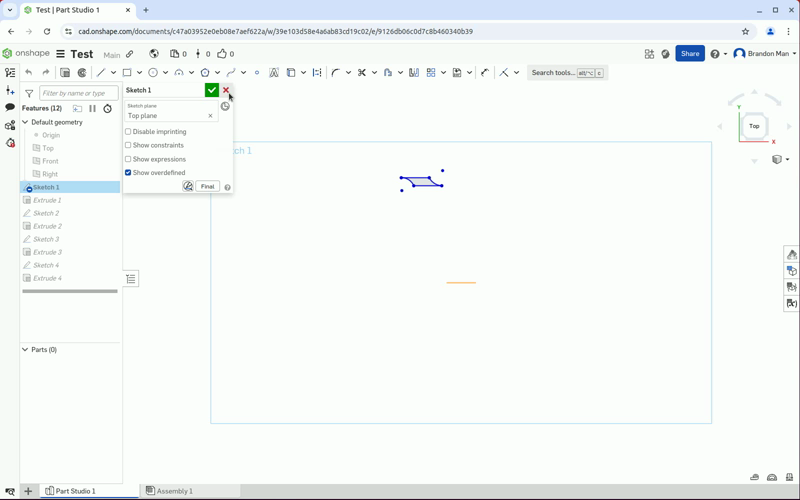
click(229, 92)
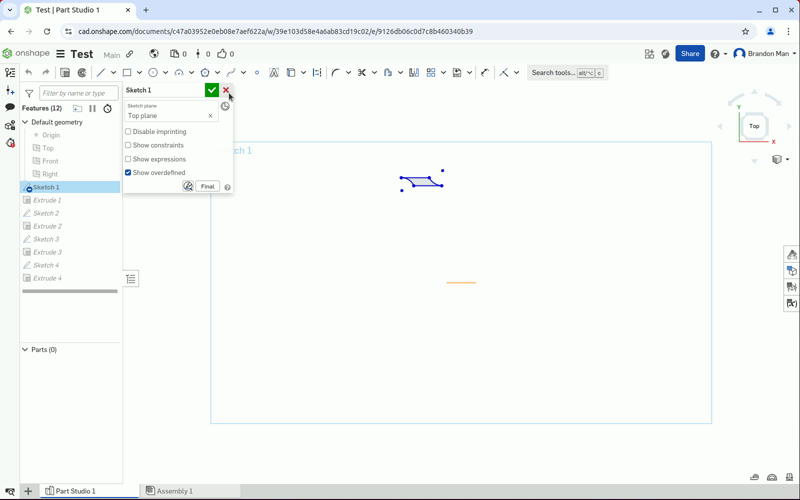
key(shift+s)
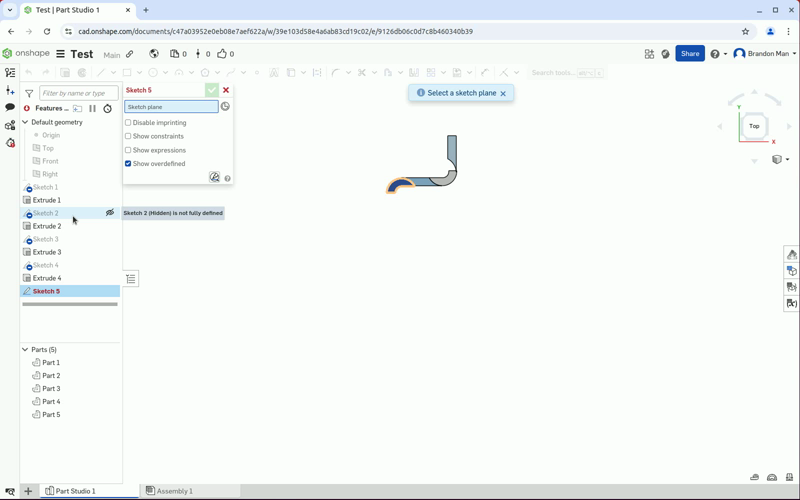
scroll(3)
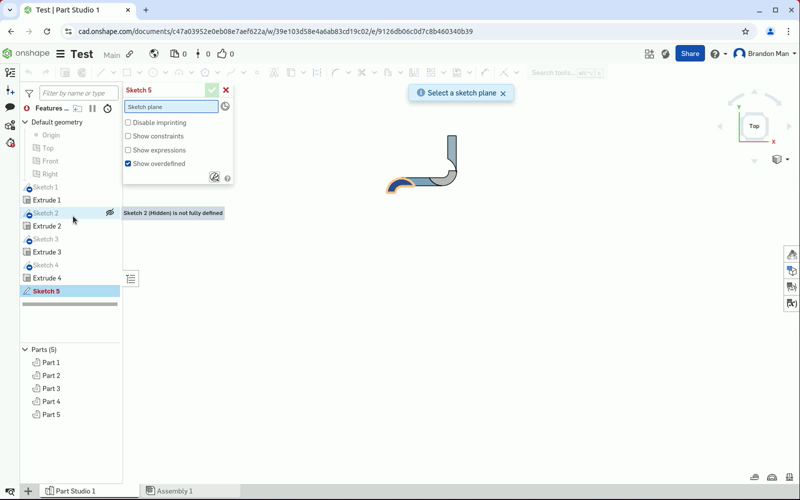
mouse_move(73, 150)
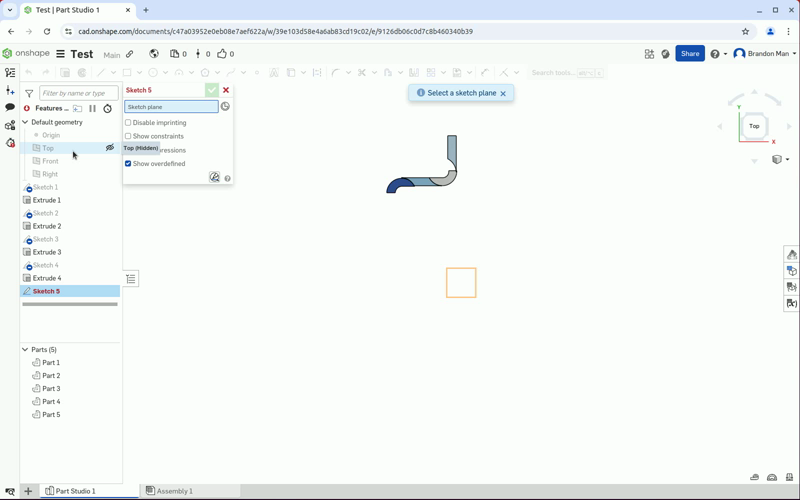
click(73, 150)
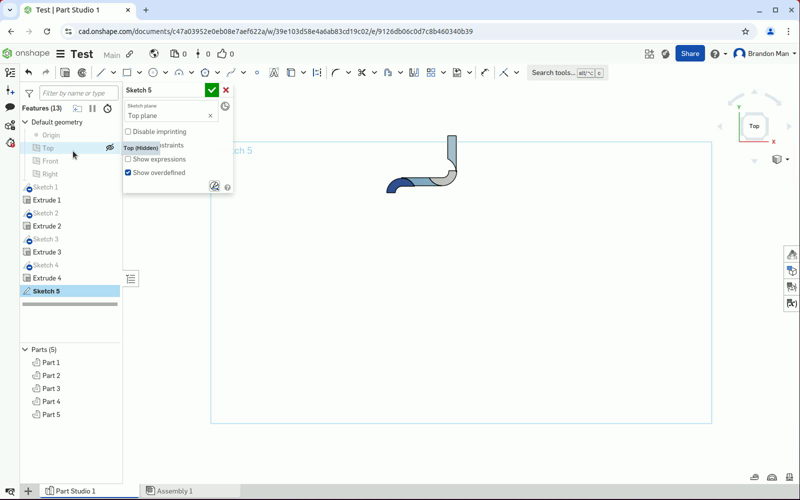
mouse_move(73, 352)
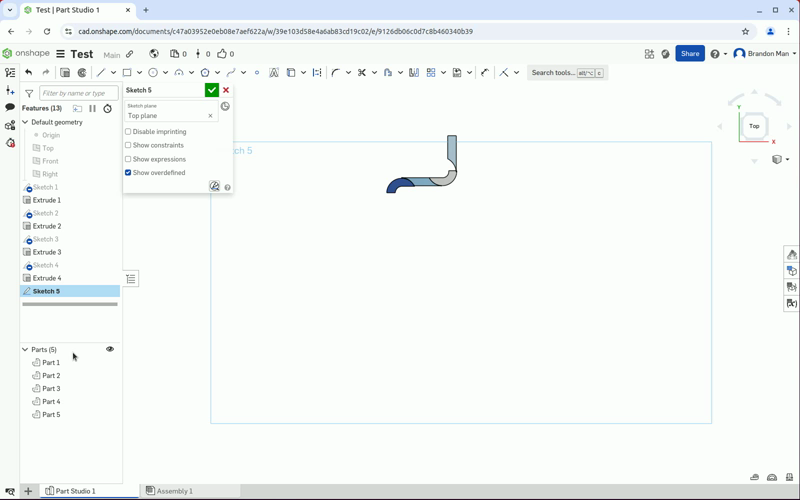
key(y)
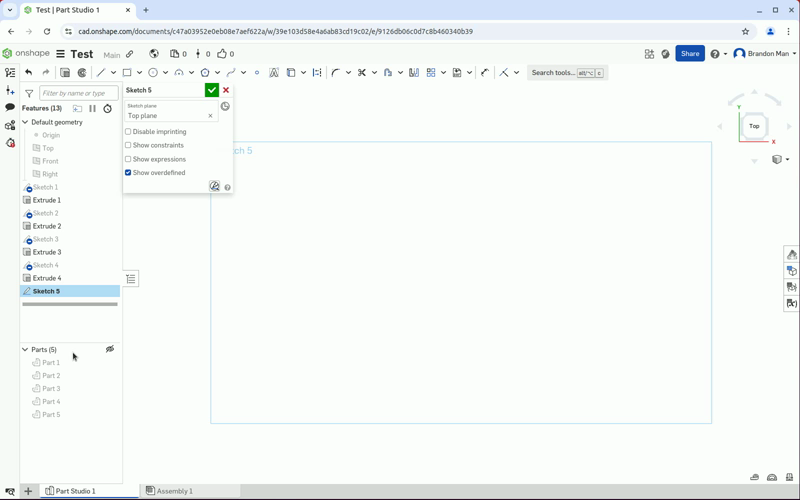
key(l)
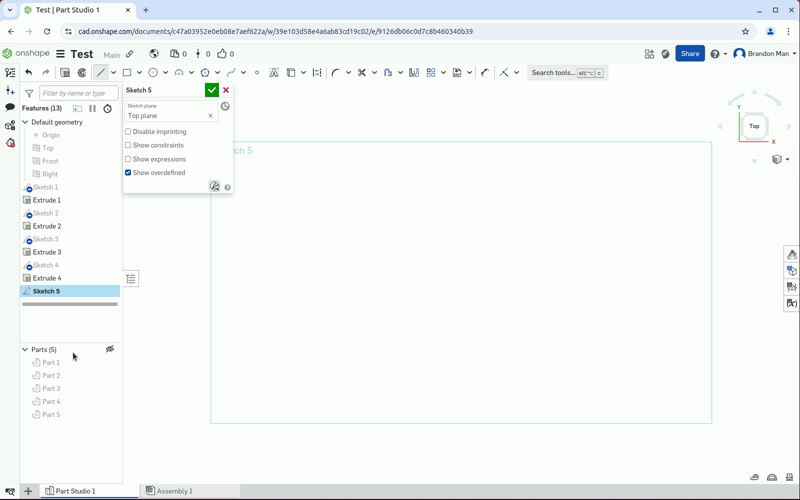
key_down(shift)
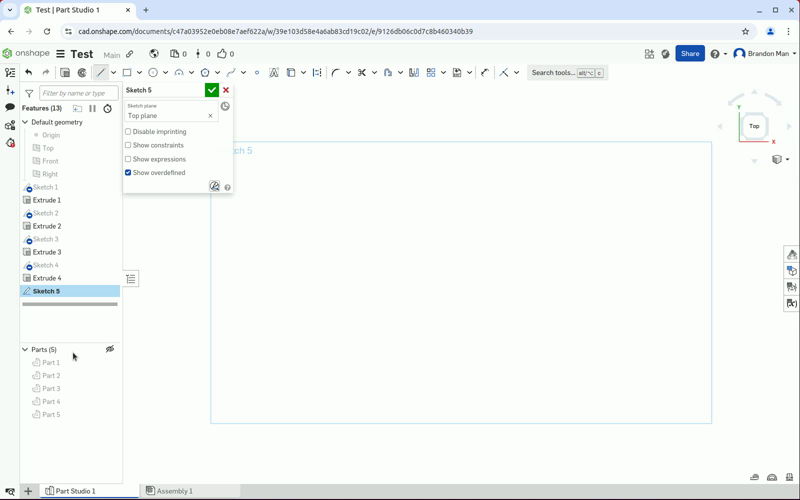
mouse_move(386, 395)
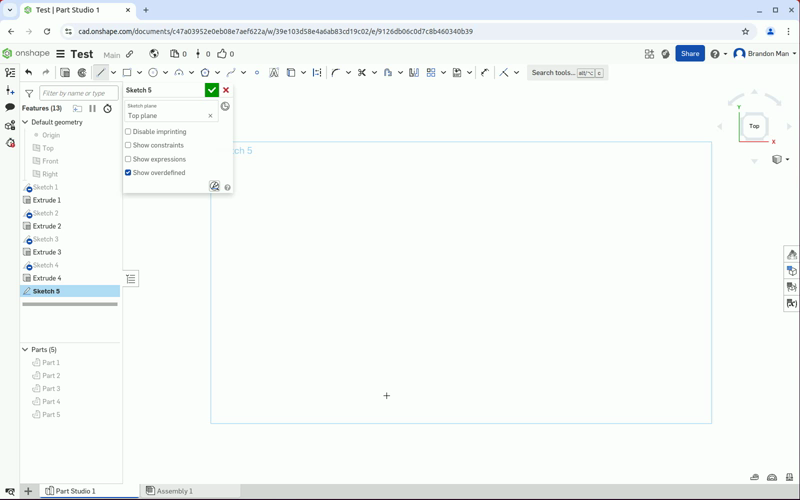
click(386, 395)
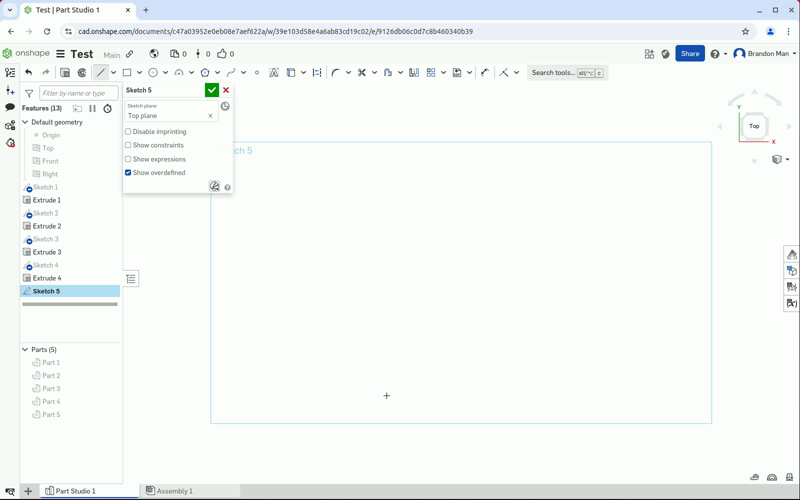
key_up(shift)
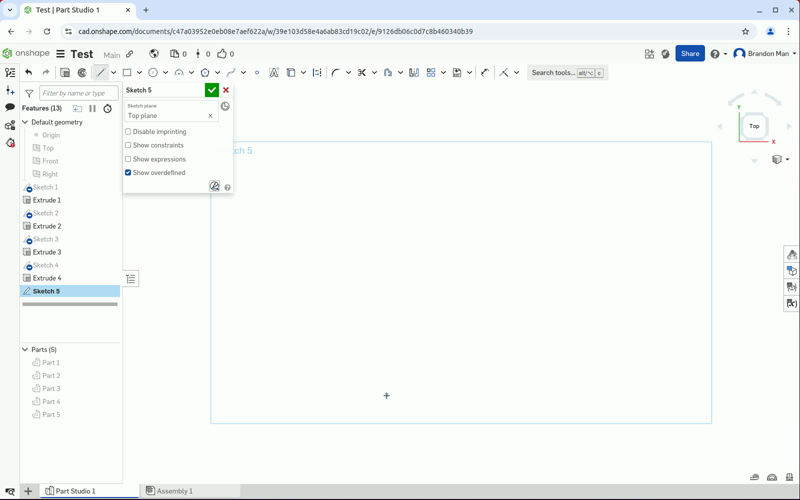
key_down(shift)
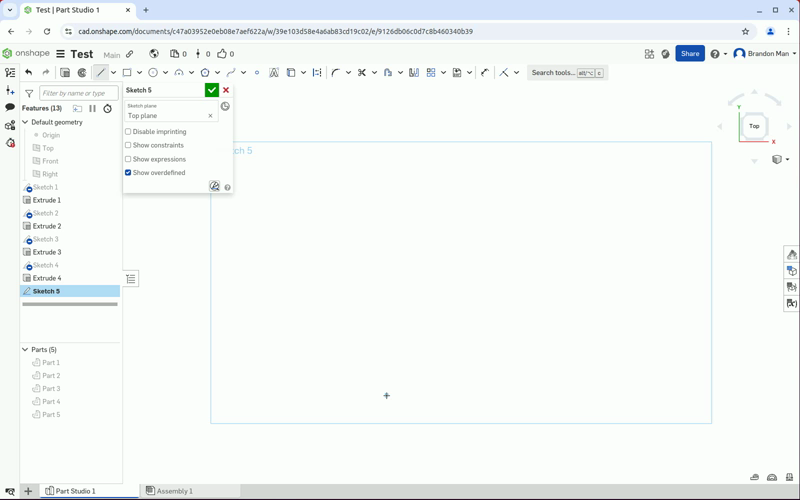
mouse_move(417, 395)
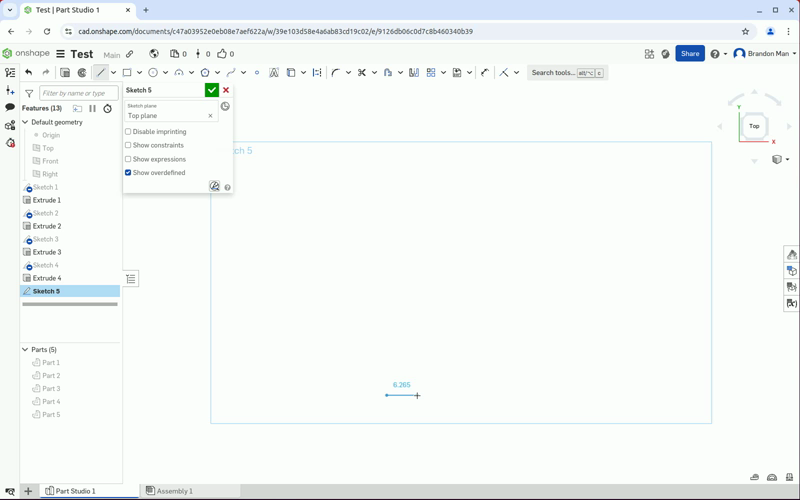
mouse_move(395, 395)
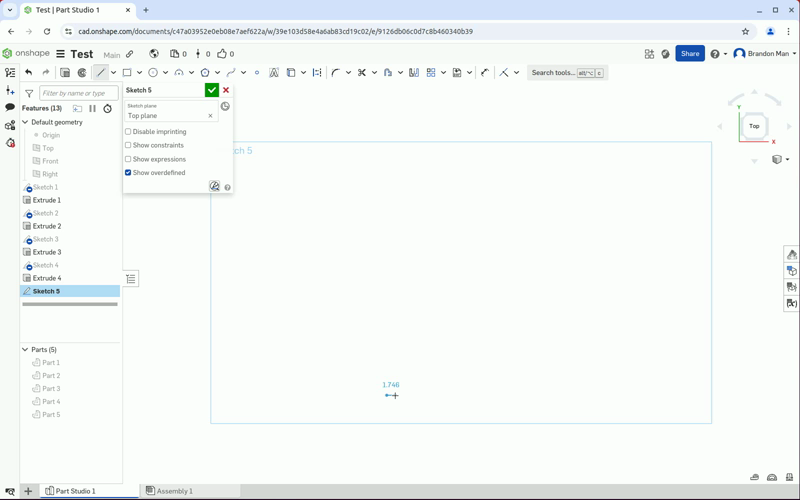
click(395, 395)
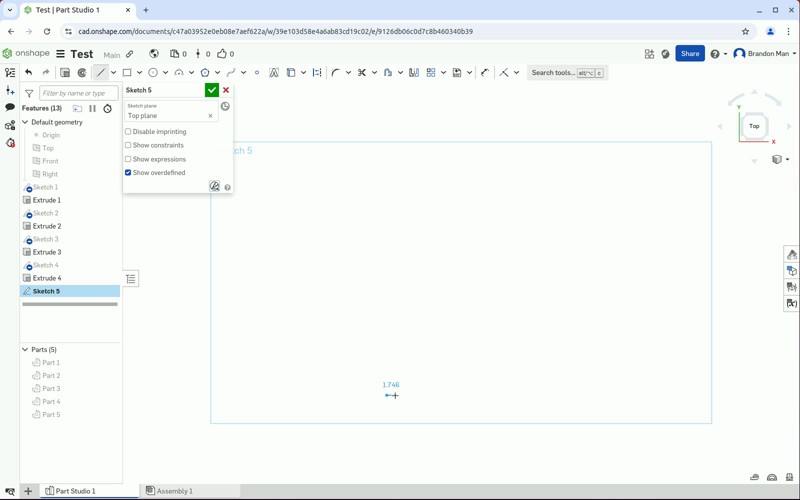
key_up(shift)
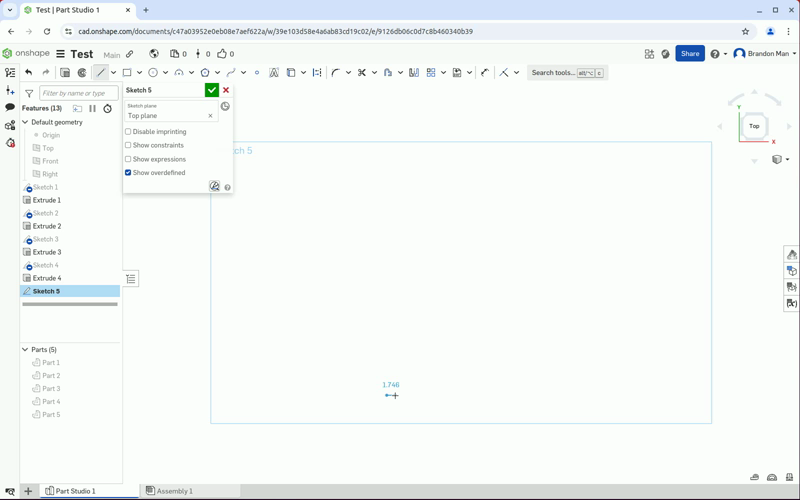
key_down(shift)
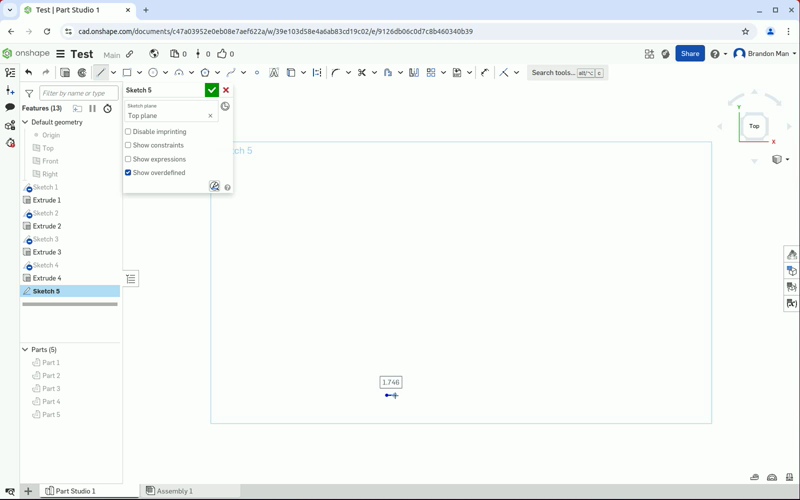
mouse_move(395, 205)
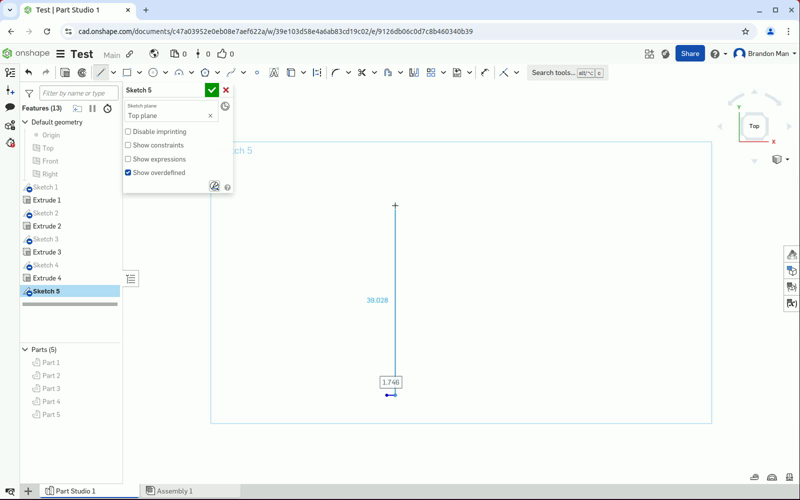
click(395, 205)
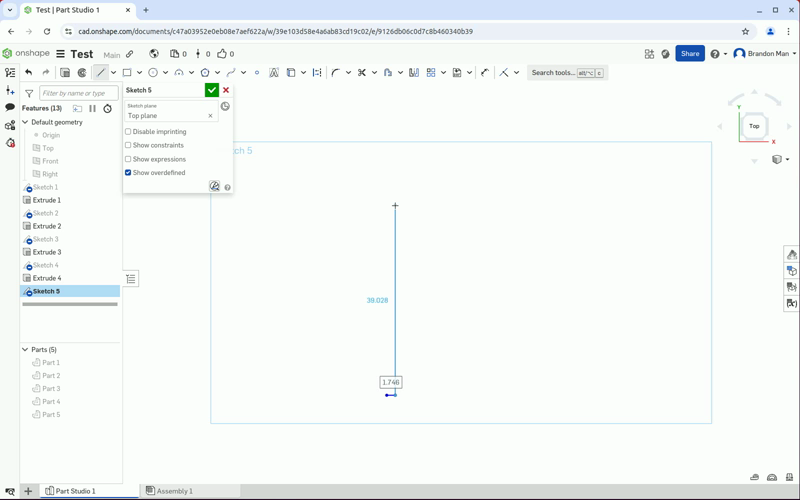
key_up(shift)
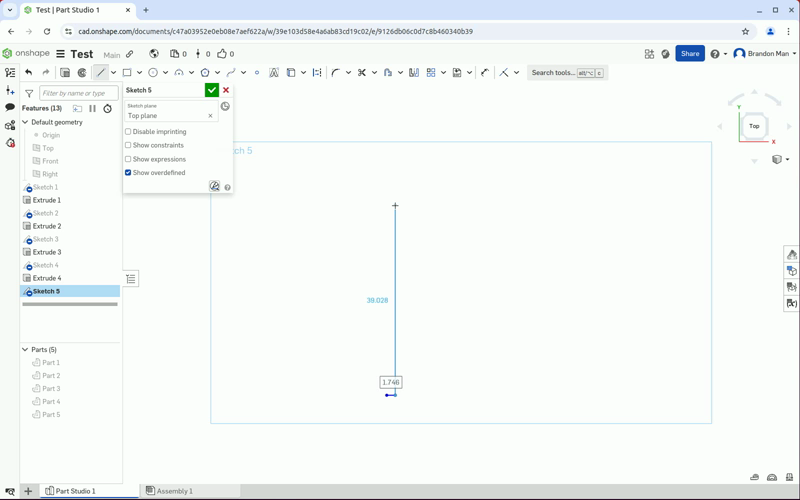
key(esc)
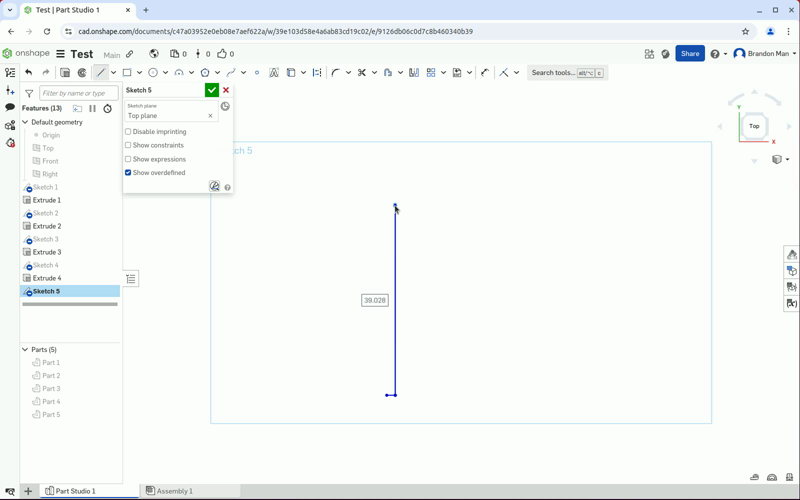
key(a)
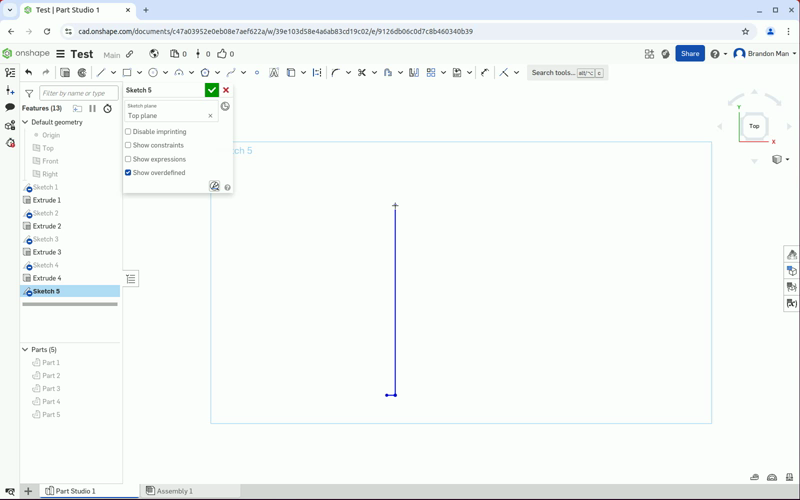
mouse_move(395, 205)
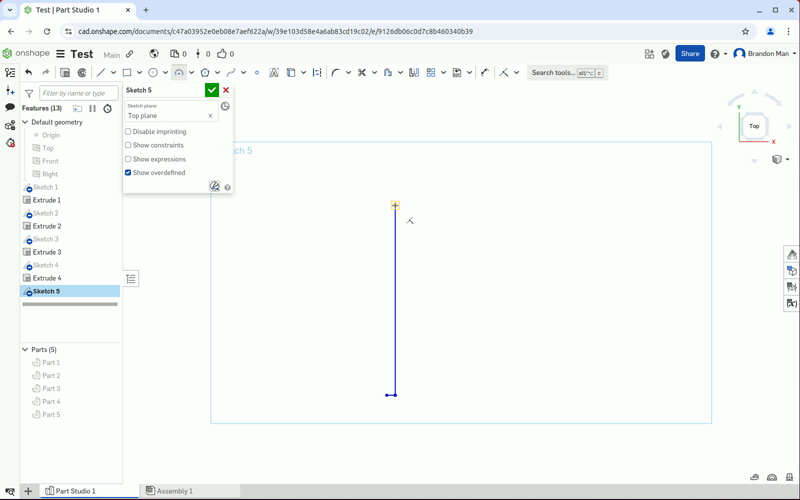
click(395, 205)
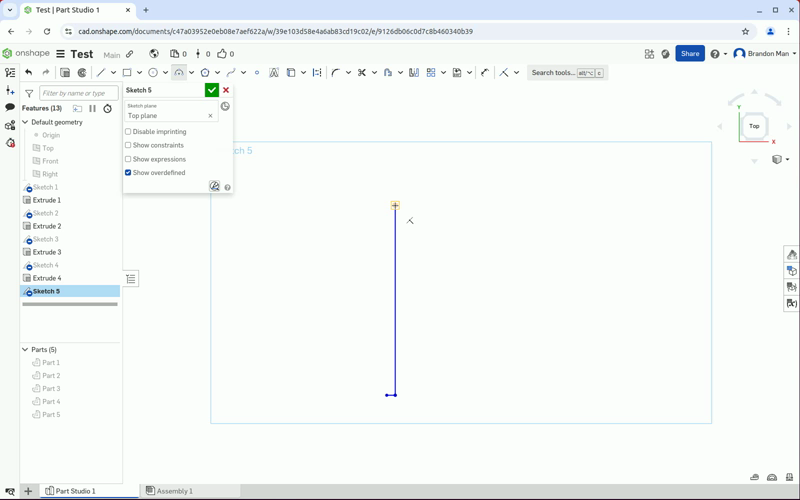
key_down(shift)
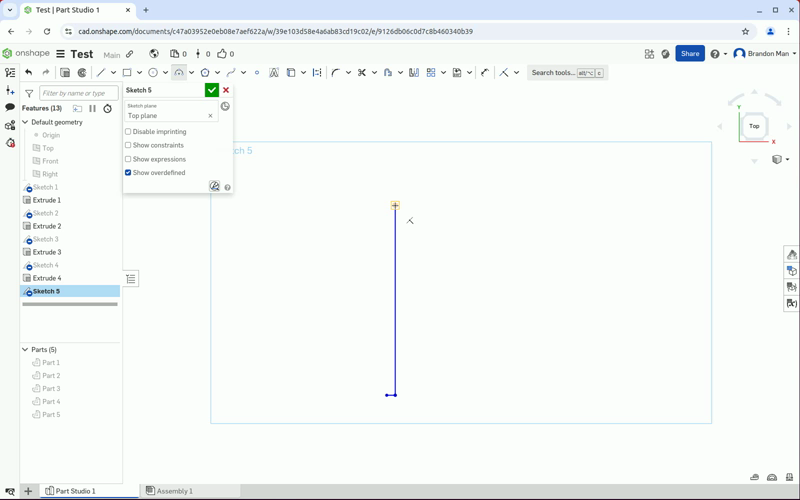
mouse_move(386, 192)
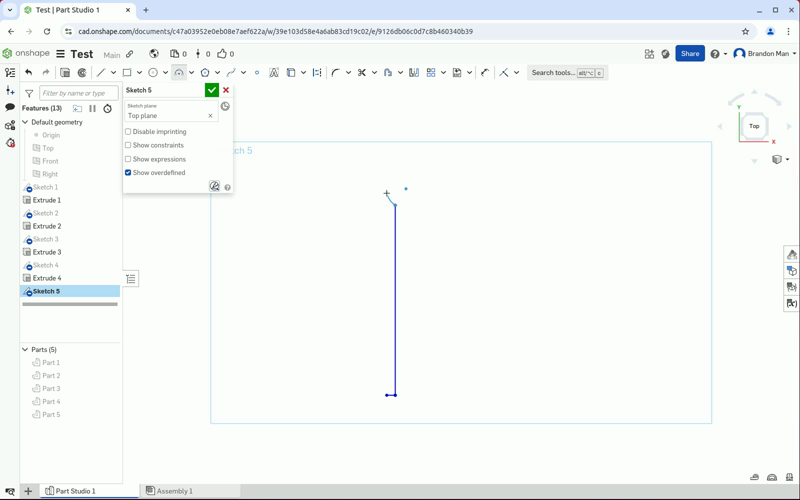
click(386, 192)
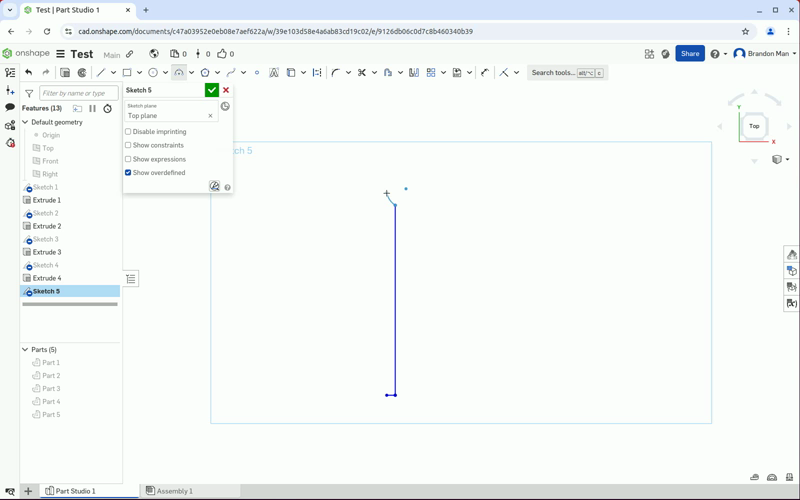
mouse_move(389, 200)
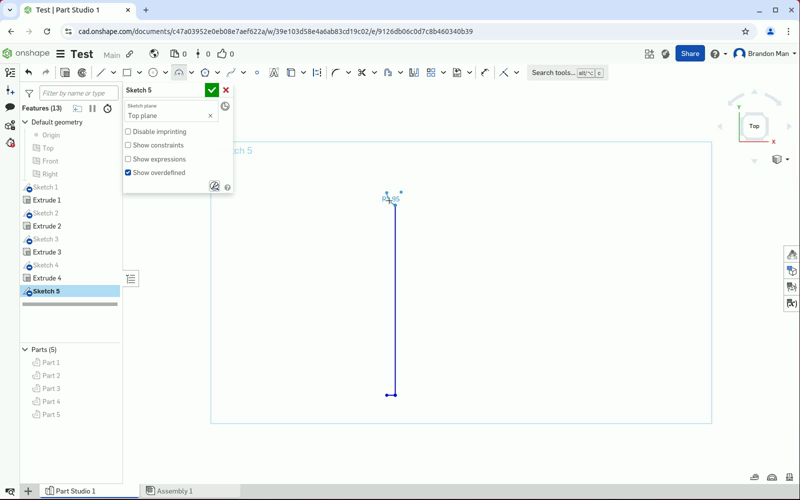
click(389, 200)
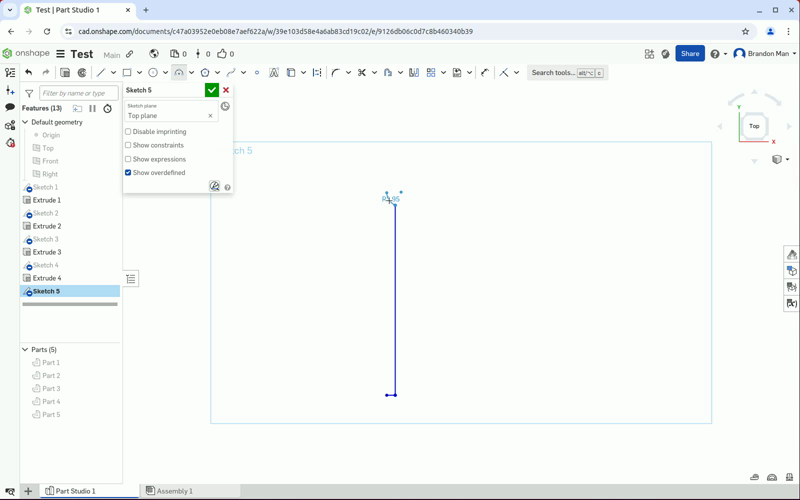
key_up(shift)
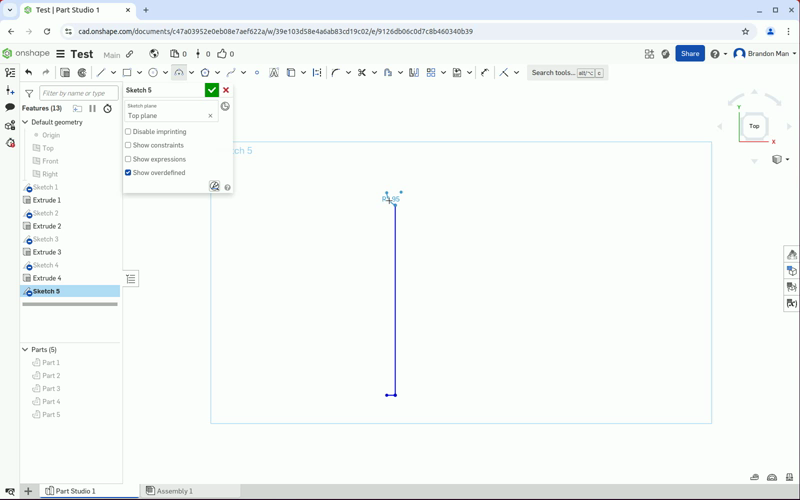
key(esc)
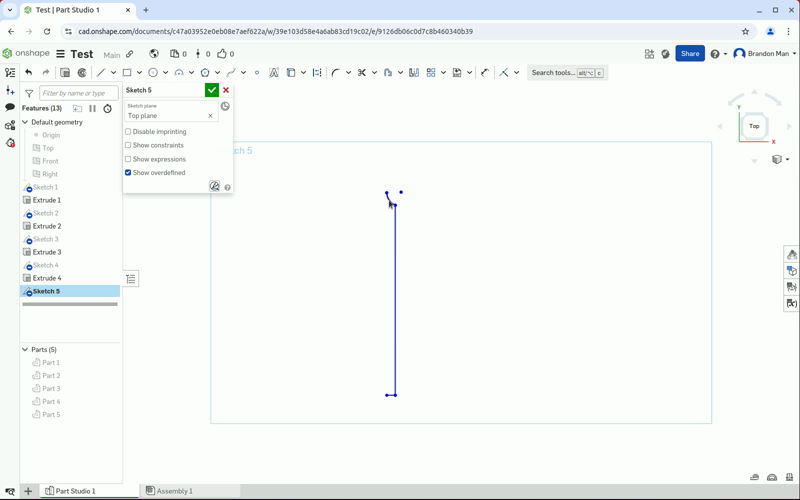
key(l)
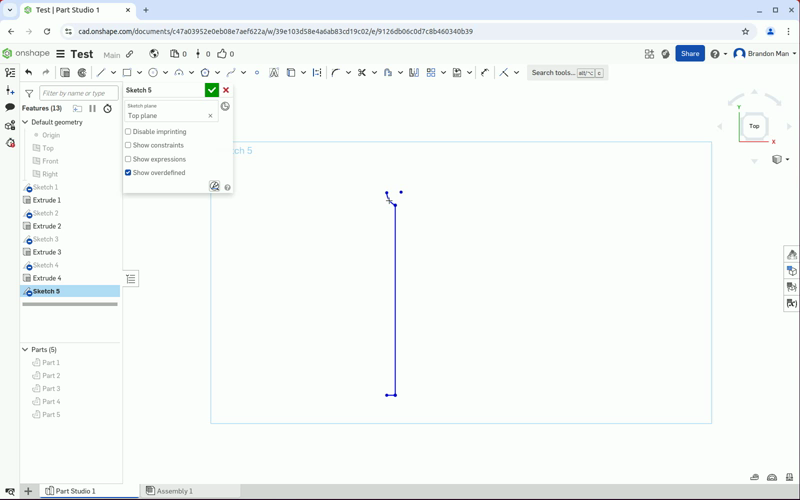
mouse_move(386, 192)
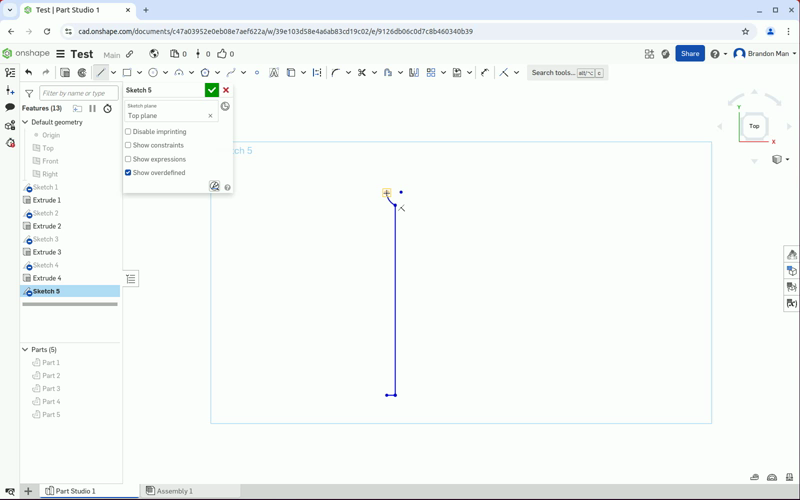
click(386, 192)
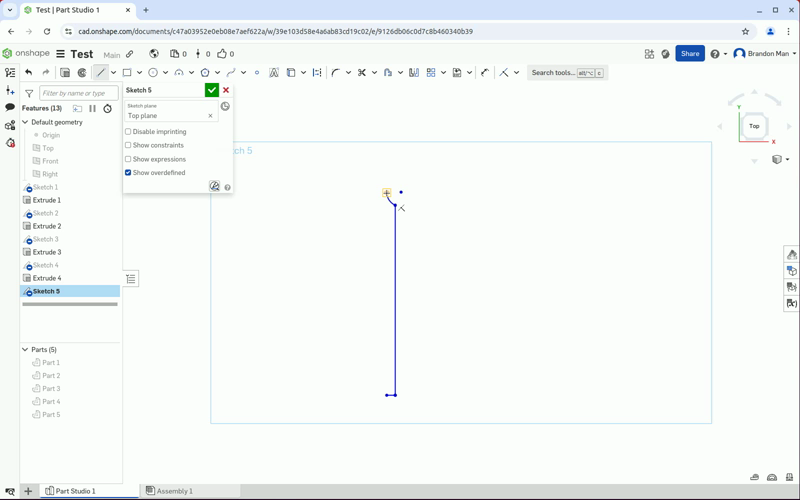
key_down(shift)
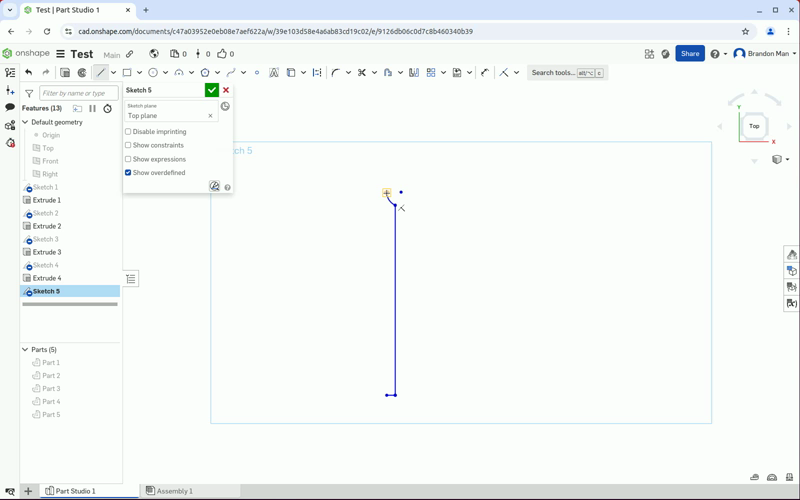
mouse_move(386, 395)
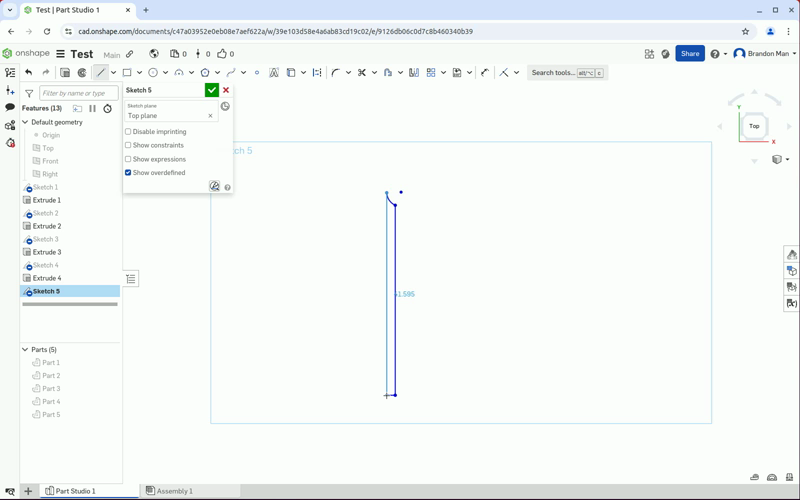
key_up(shift)
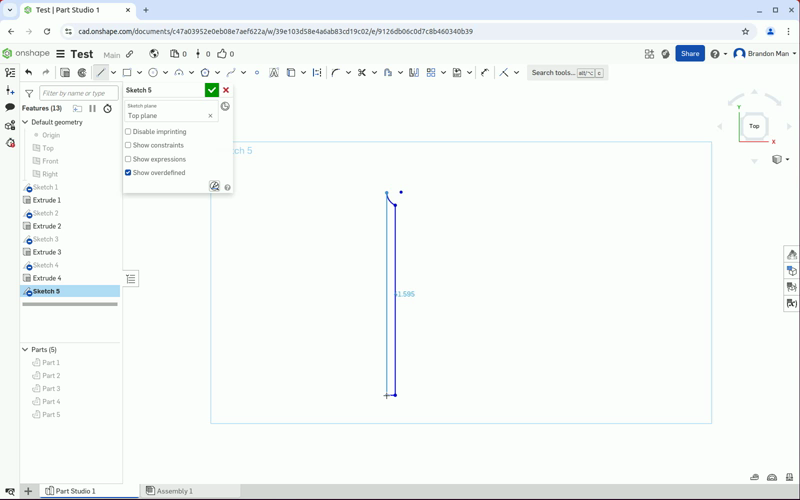
click(386, 395)
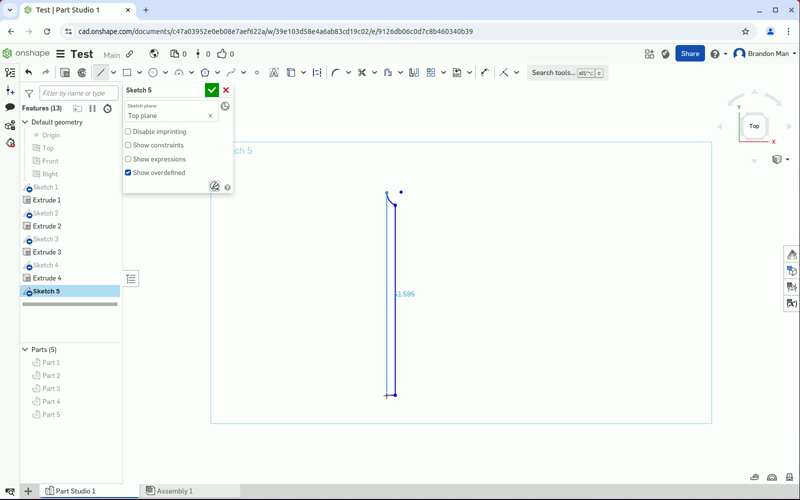
key(esc)
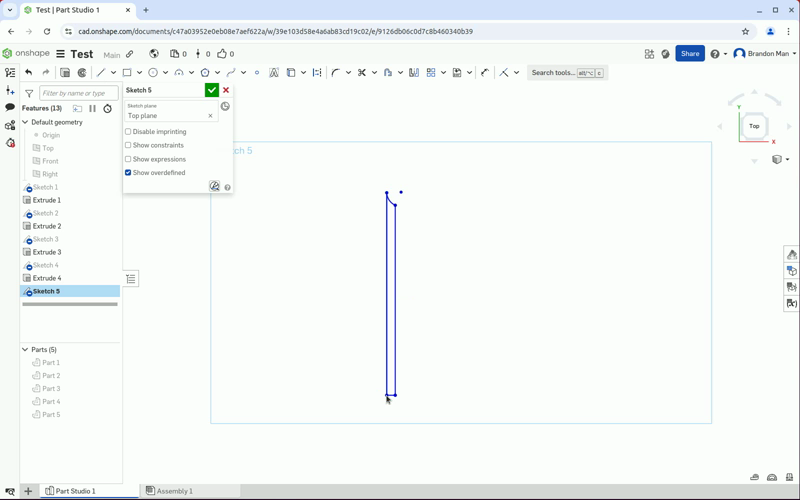
mouse_move(389, 331)
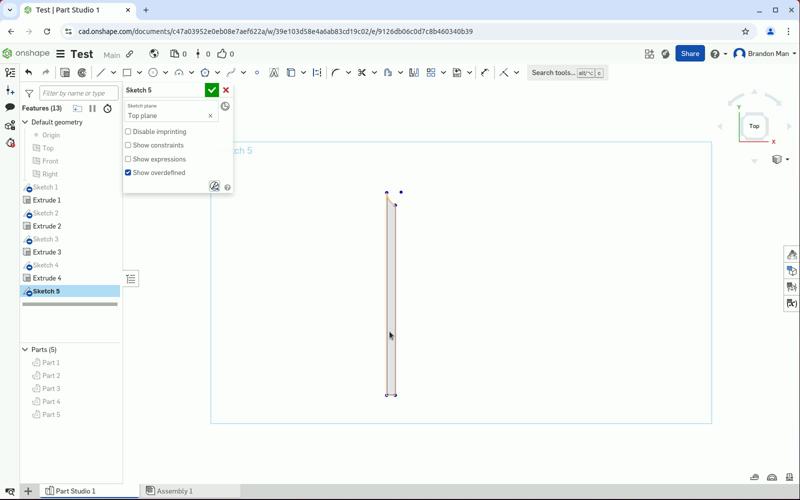
scroll(6)
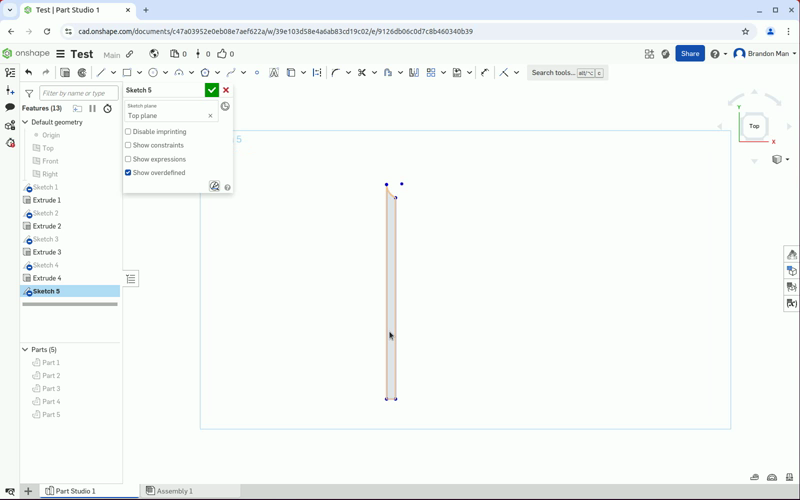
scroll(6)
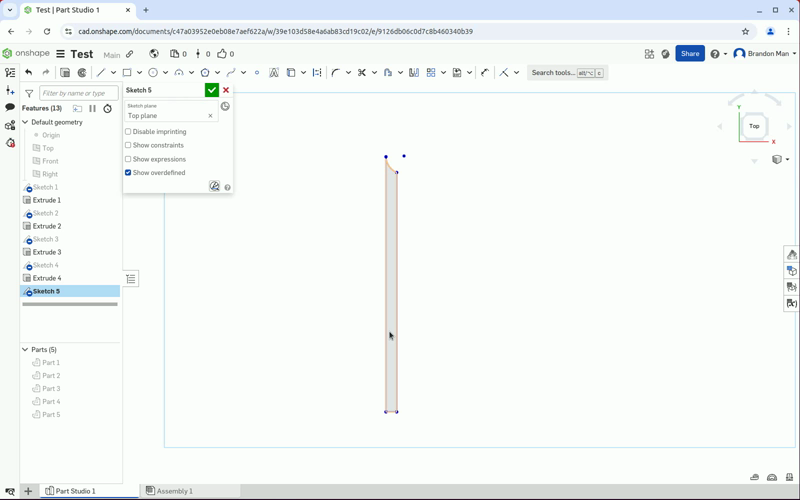
scroll(6)
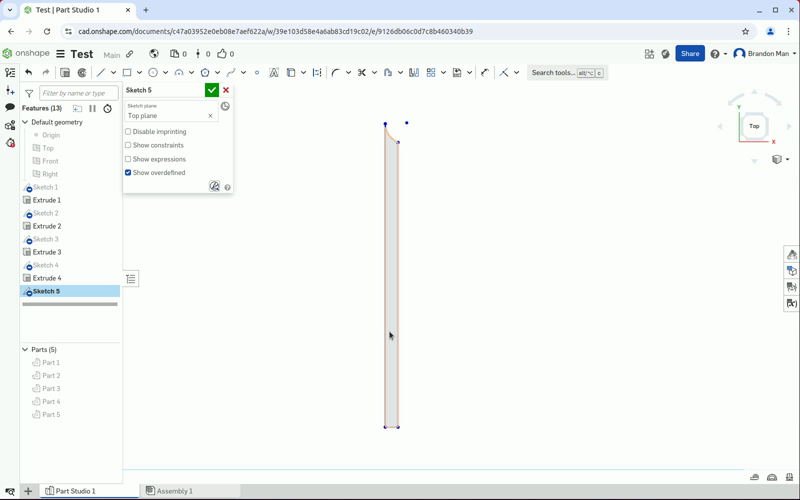
scroll(6)
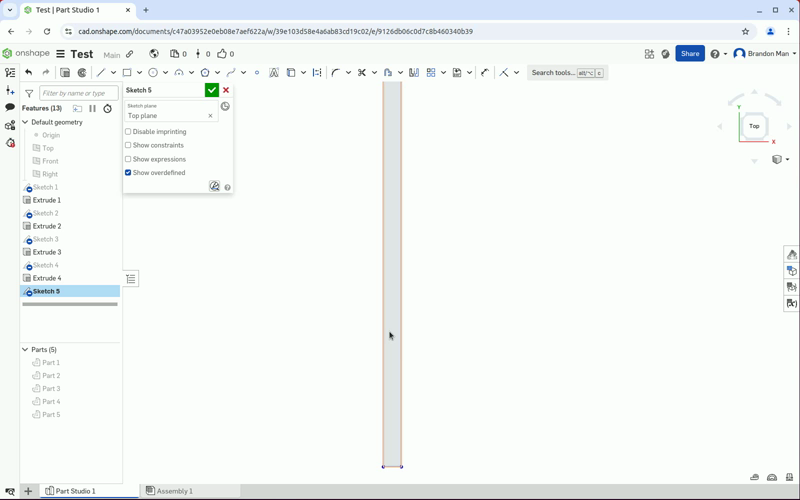
scroll(6)
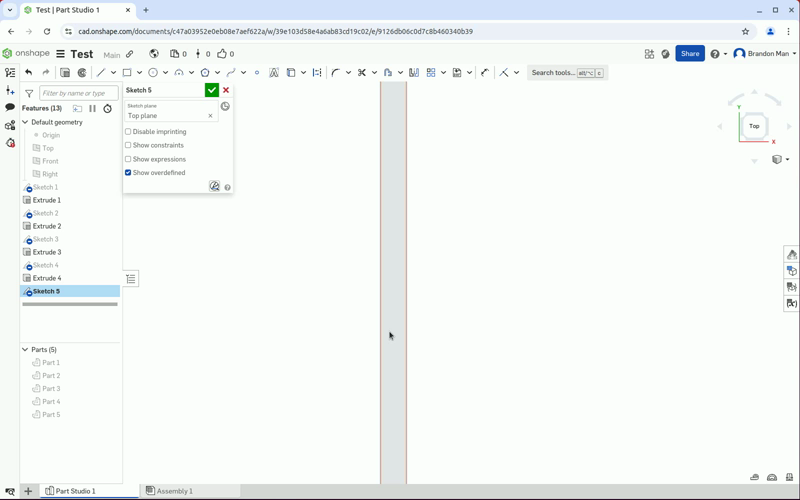
scroll(6)
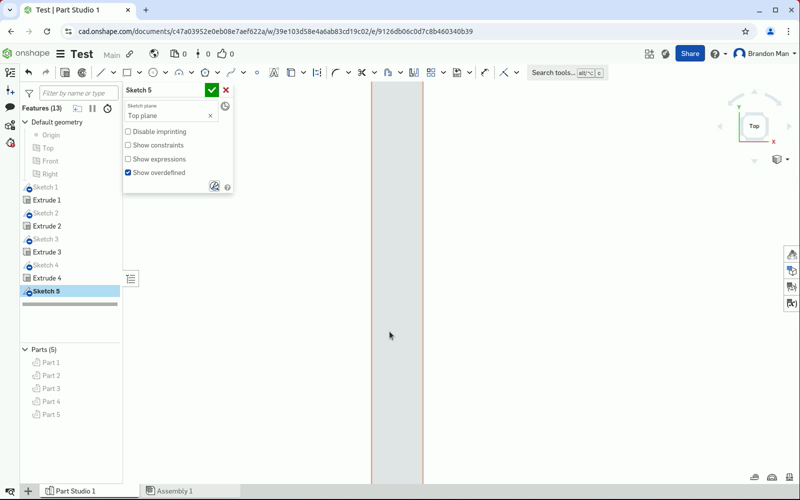
scroll(6)
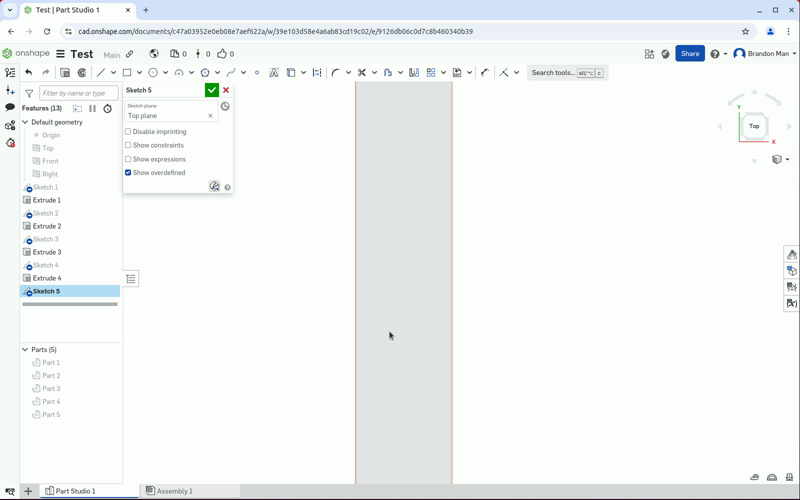
click(389, 331)
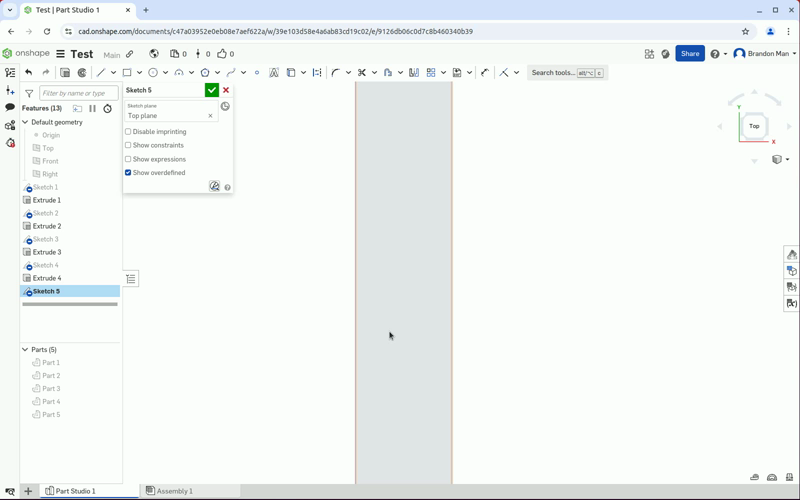
scroll(-6)
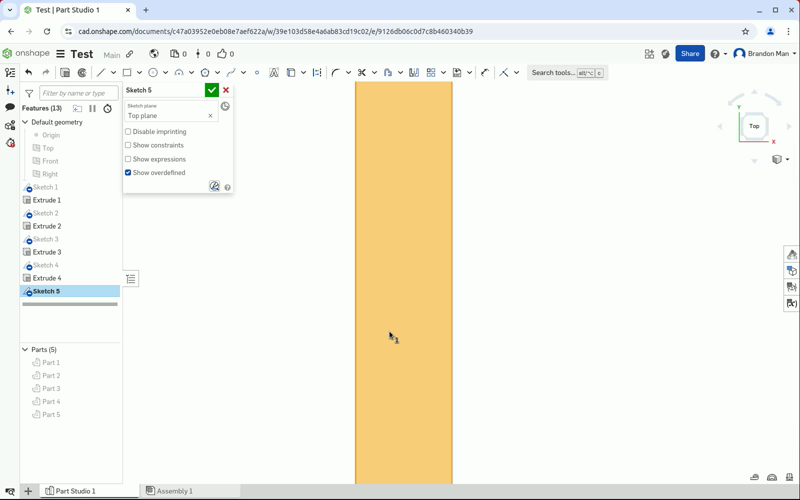
scroll(-6)
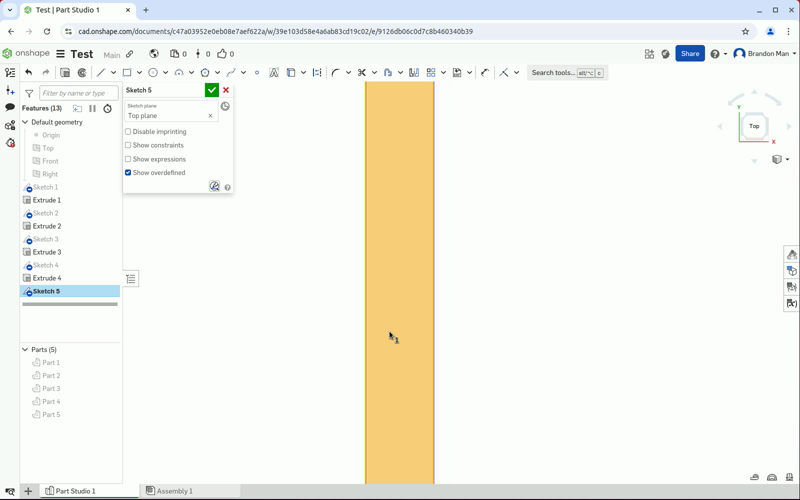
scroll(-6)
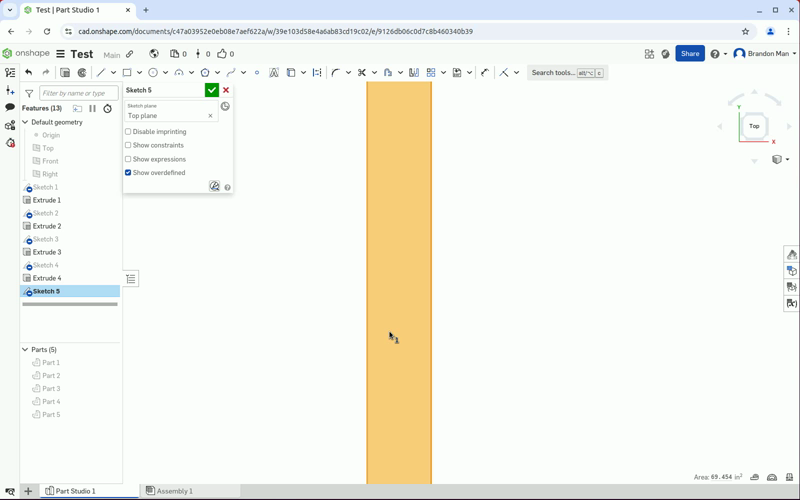
scroll(-6)
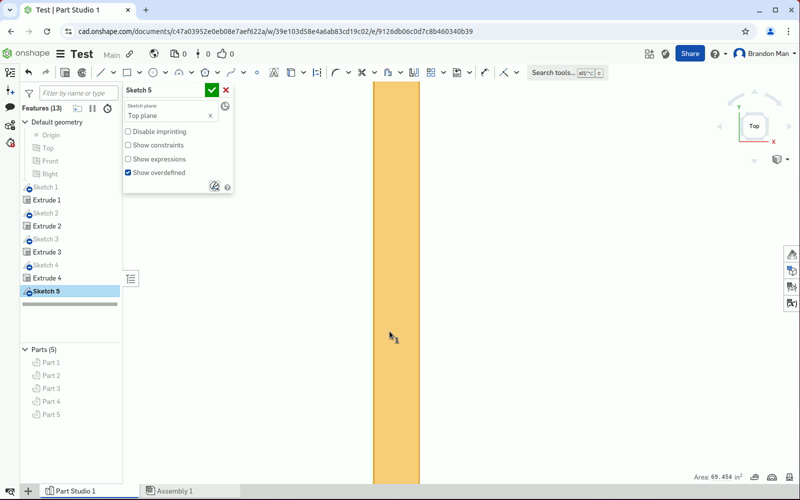
scroll(-6)
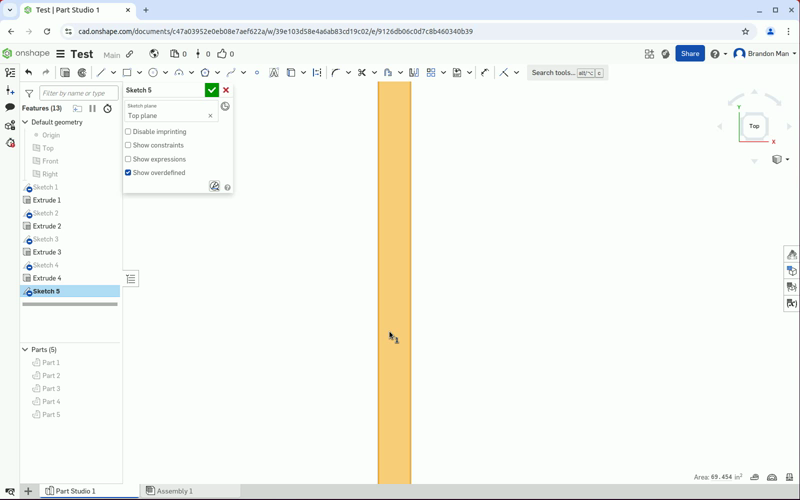
scroll(-6)
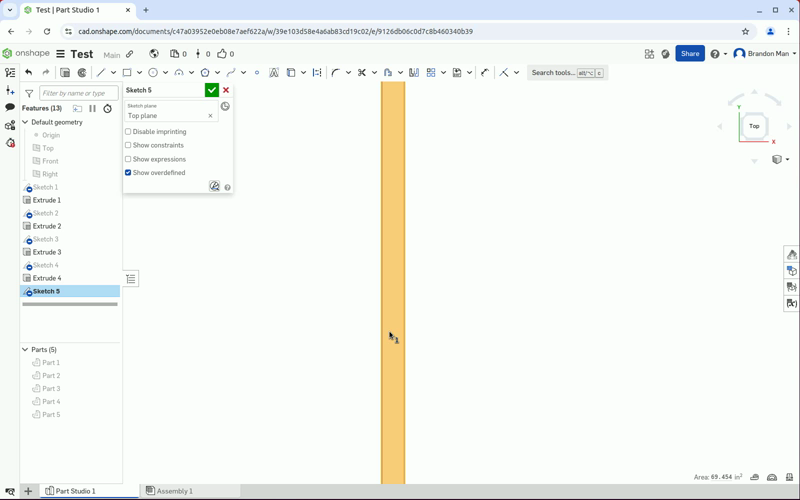
scroll(-6)
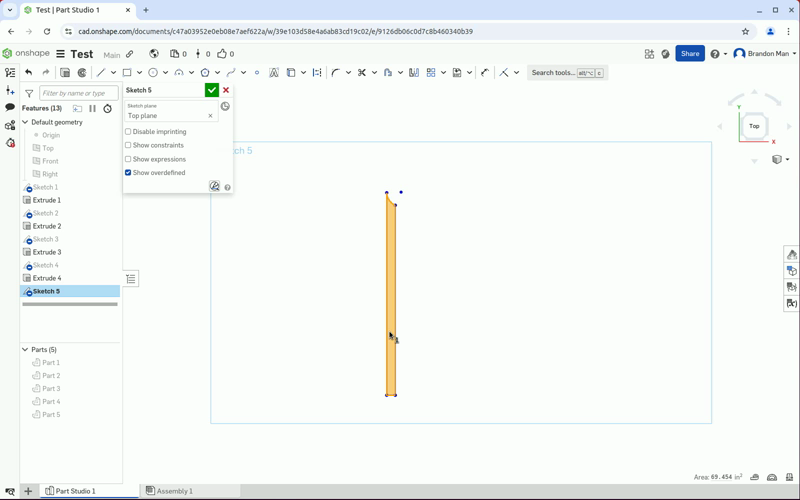
mouse_move(73, 352)
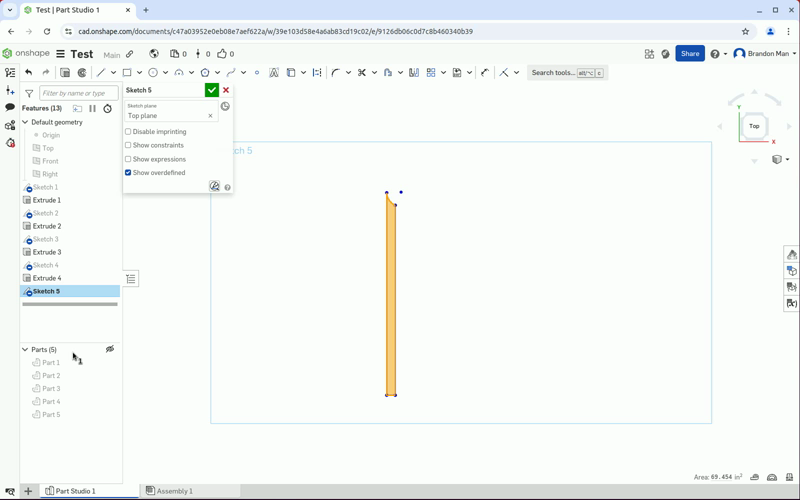
key(shift+y)
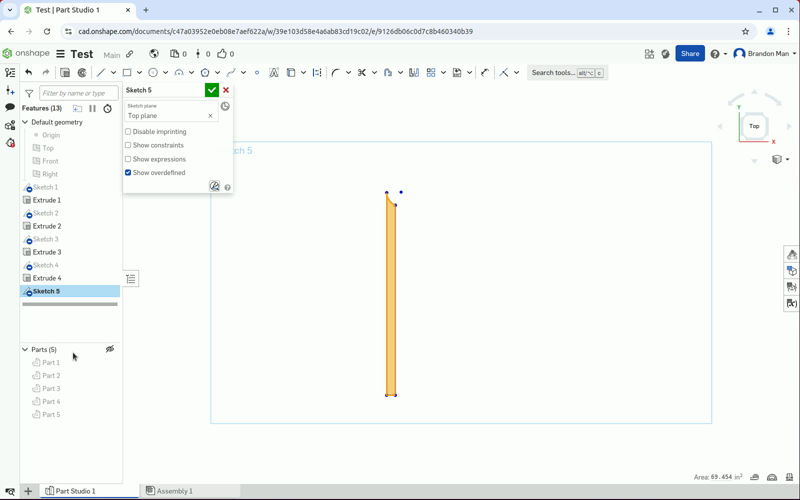
key(shift+e)
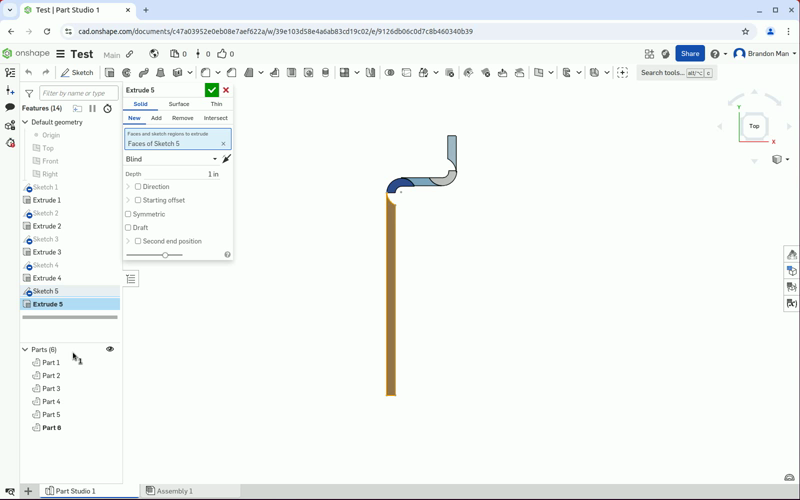
mouse_move(143, 106)
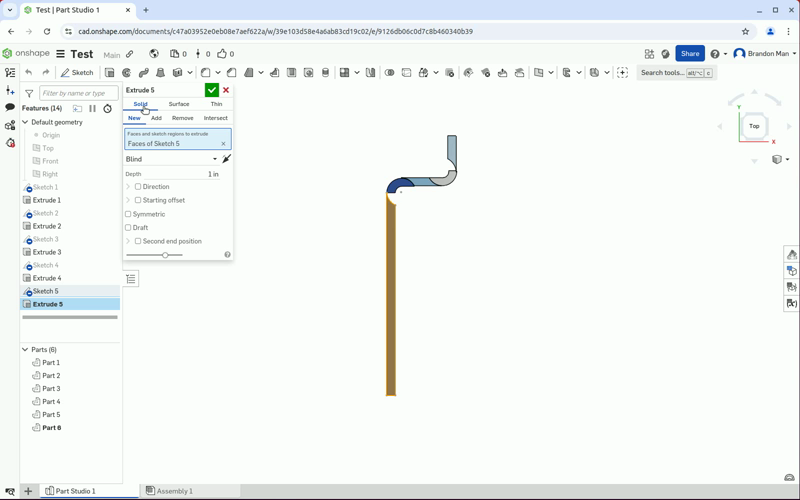
click(143, 106)
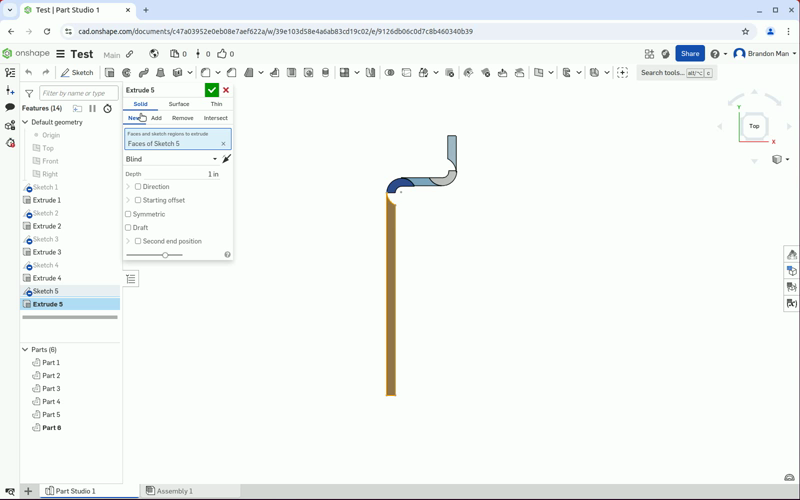
mouse_move(137, 120)
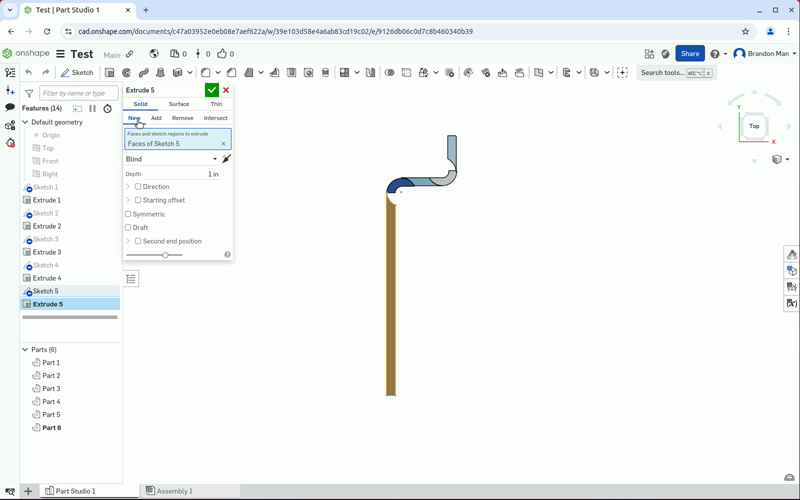
click(137, 120)
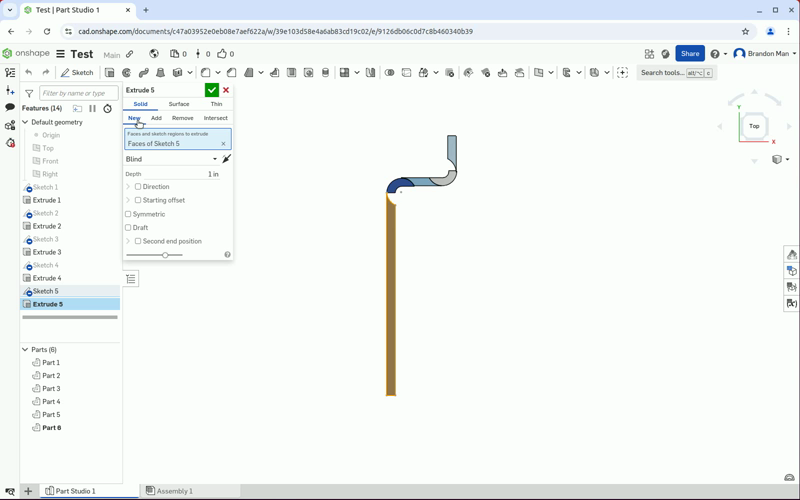
key(tab, 4)
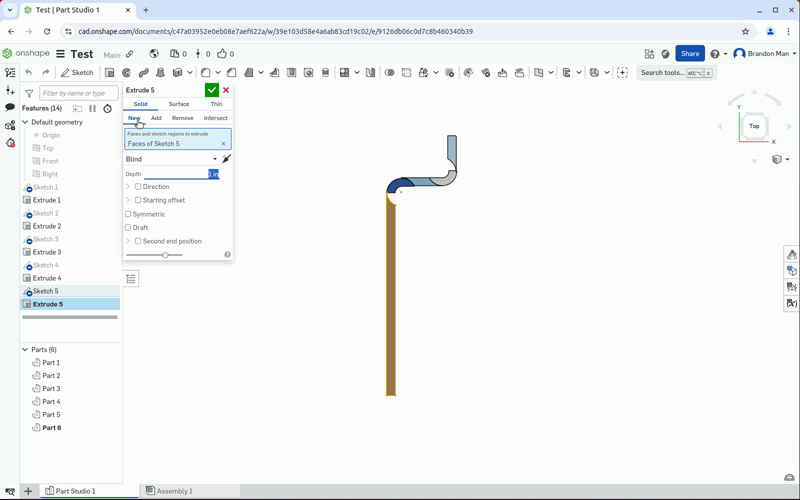
text(7.703)
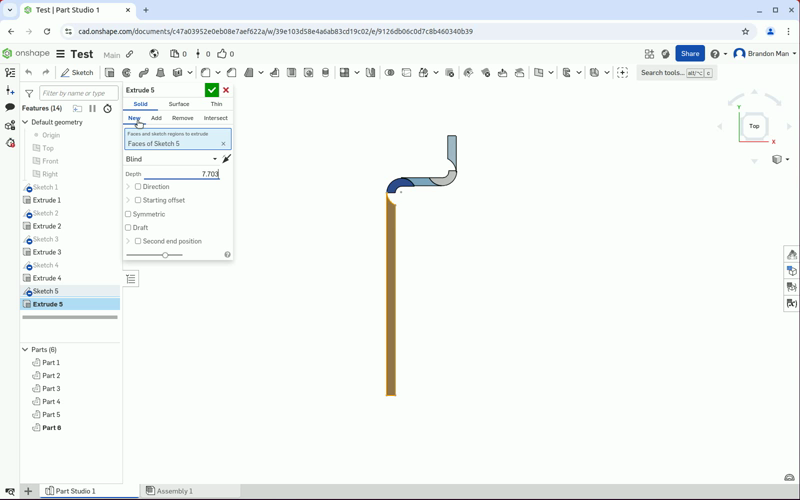
key(enter)
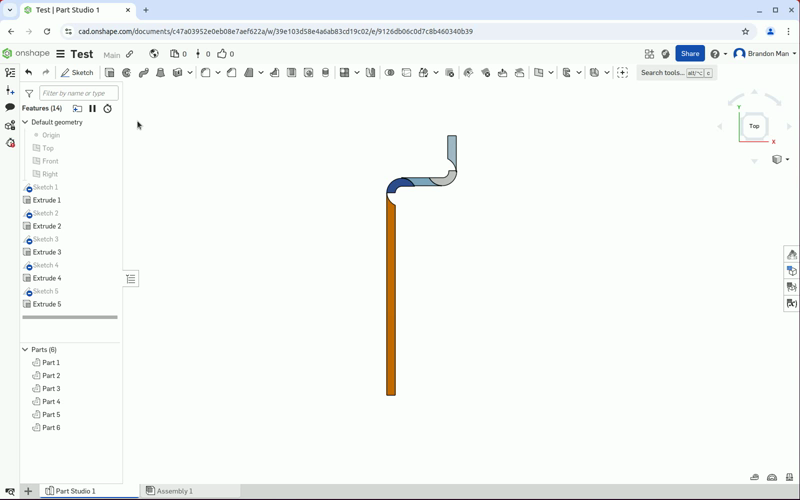
key(shift+h)
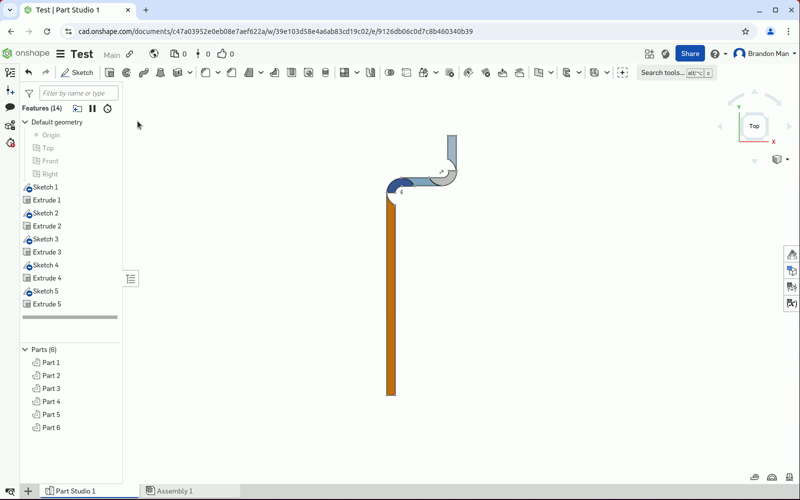
key(shift+h)
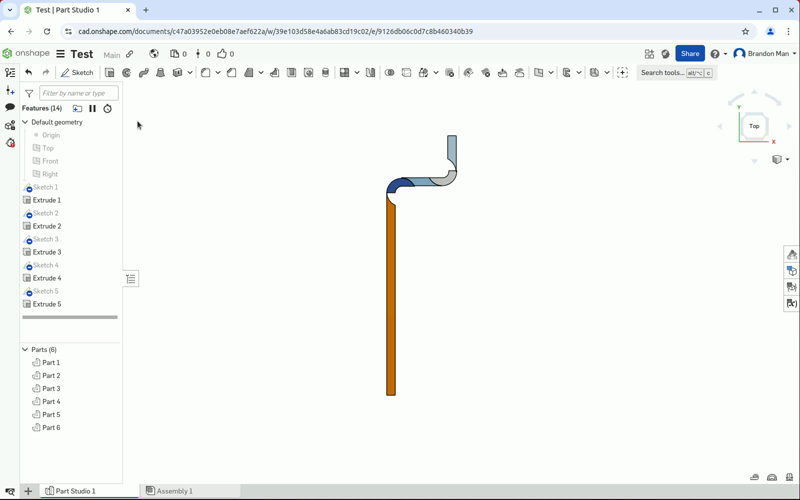
mouse_move(73, 189)
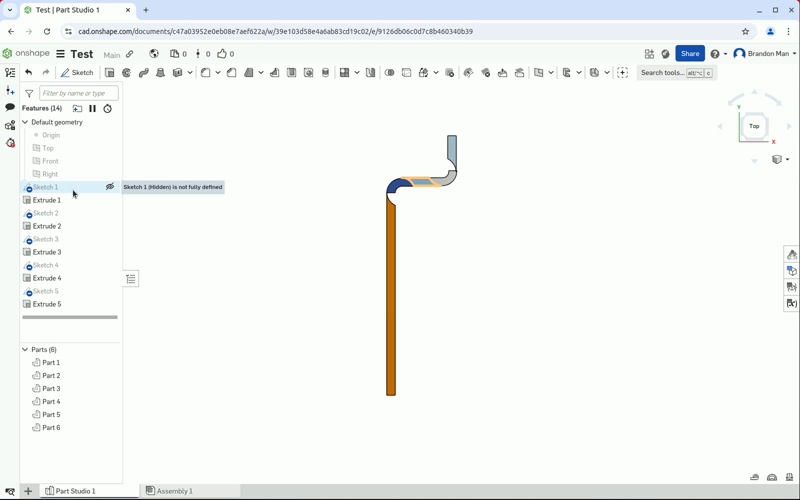
click(73, 189)
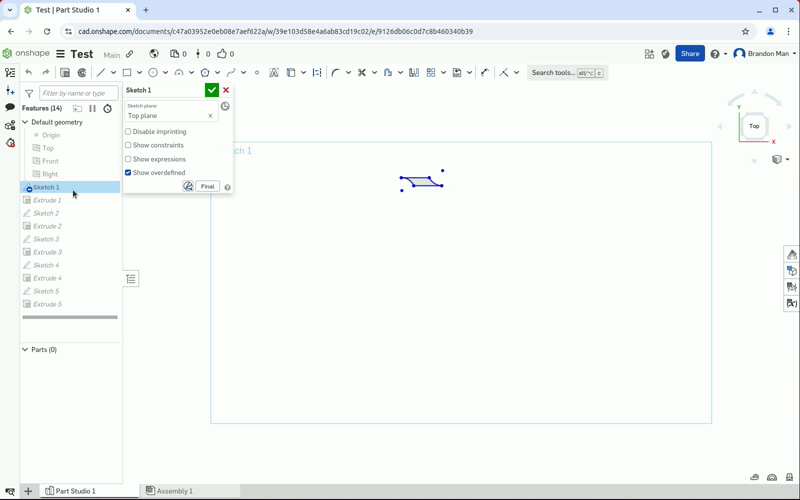
mouse_move(229, 92)
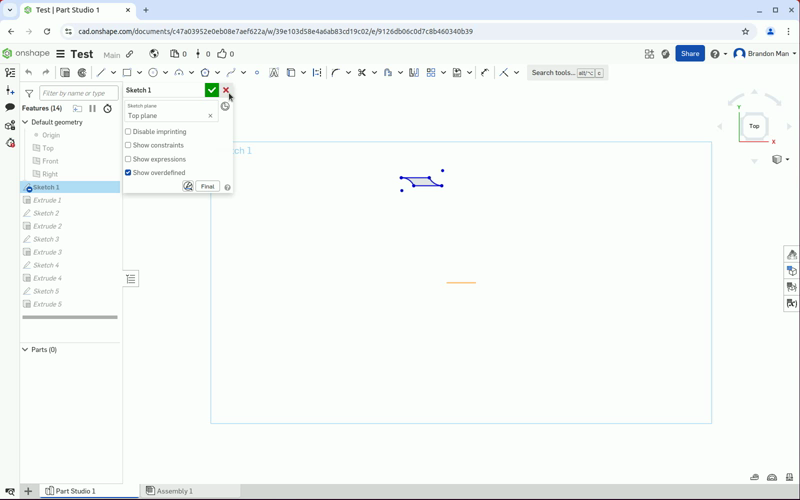
click(229, 92)
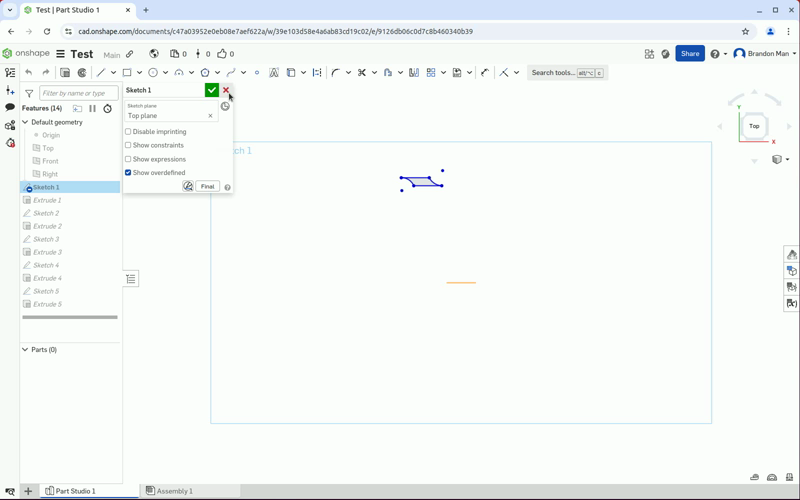
key(shift+s)
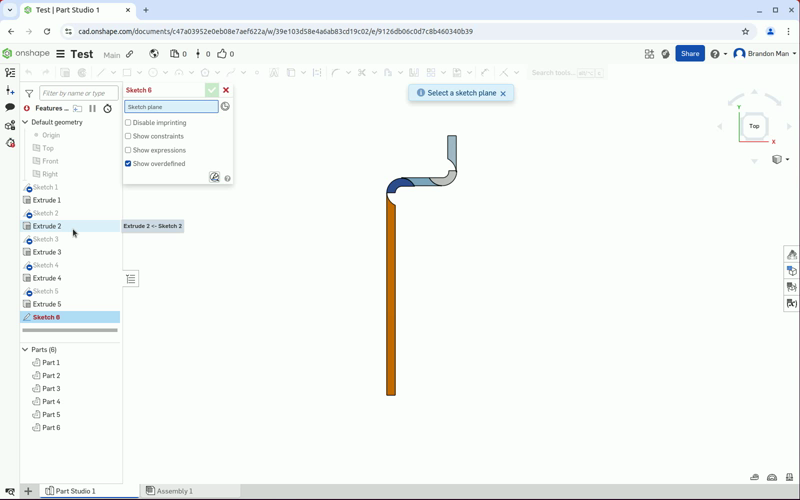
scroll(3)
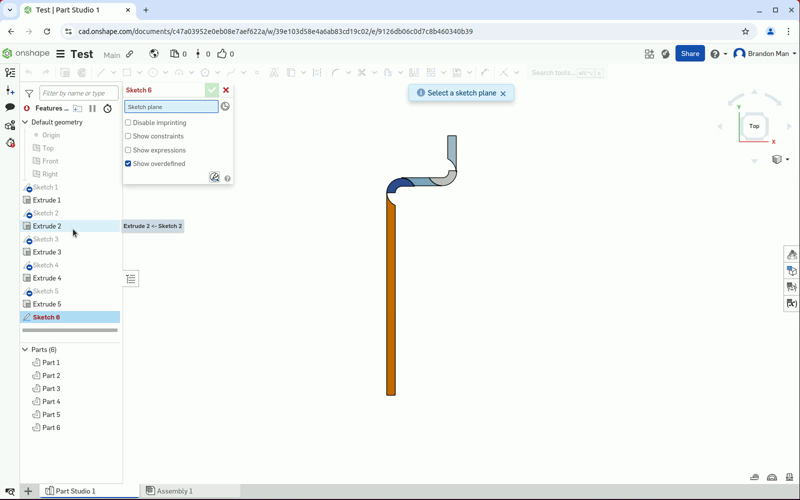
mouse_move(73, 150)
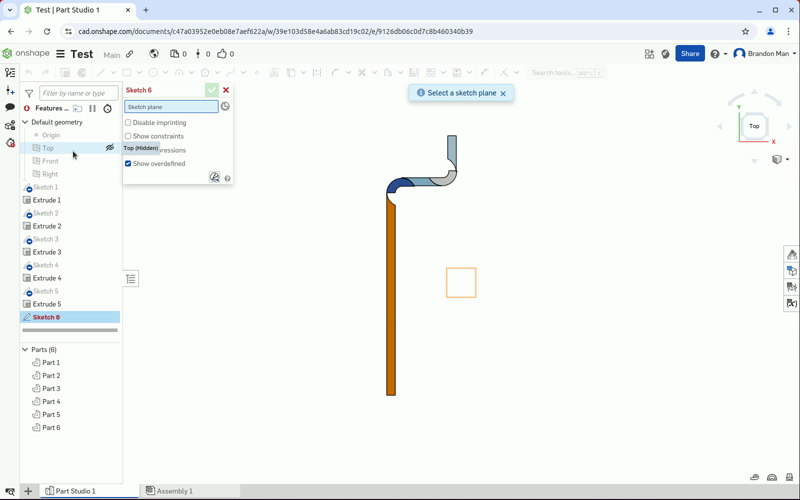
click(73, 150)
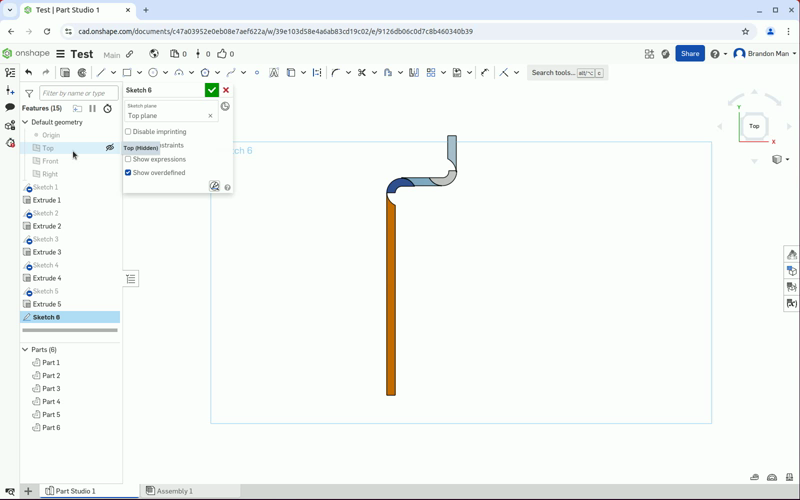
mouse_move(73, 352)
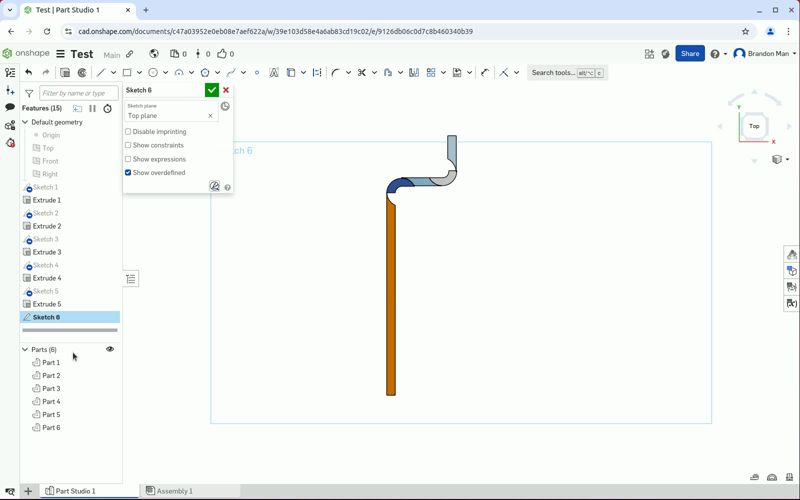
key(y)
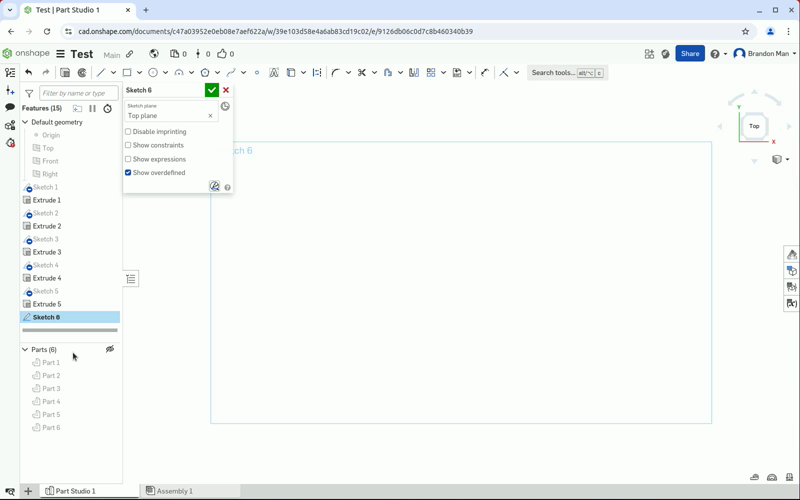
key(a)
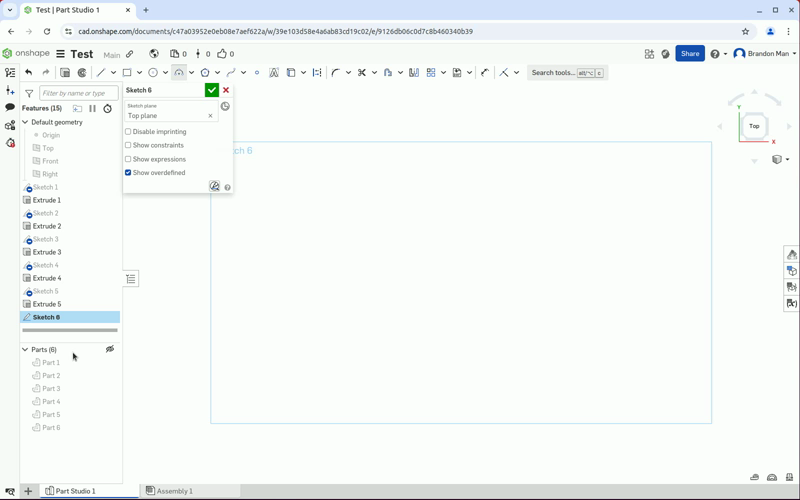
key_down(shift)
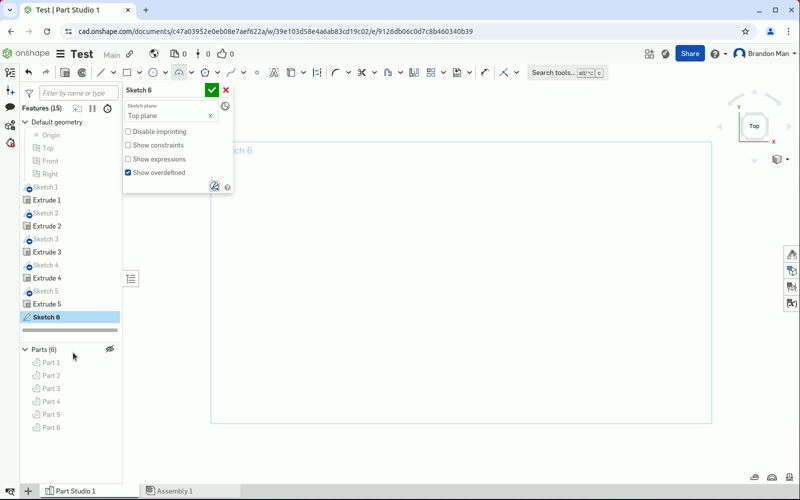
mouse_move(386, 192)
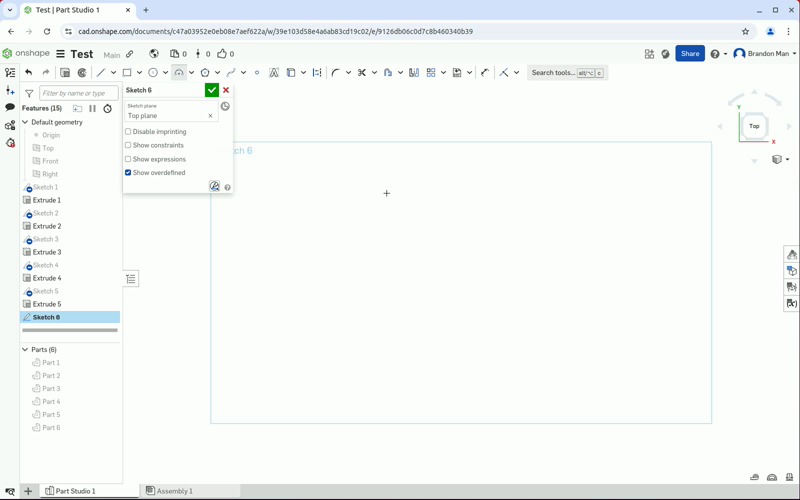
click(386, 192)
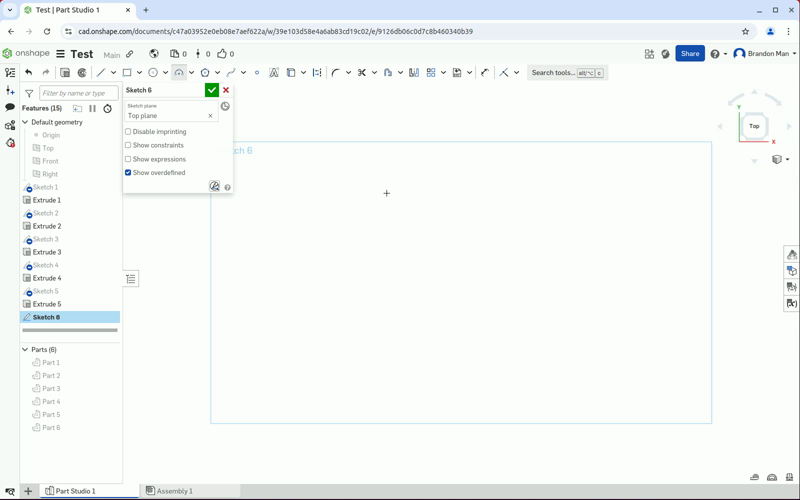
key_up(shift)
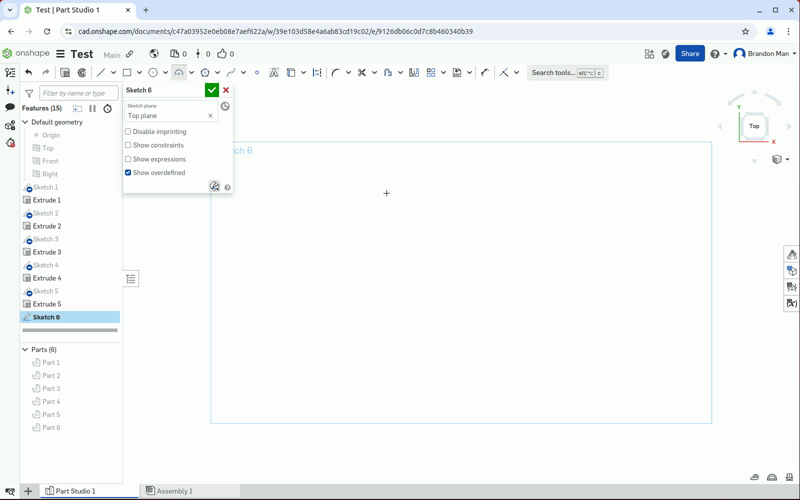
key_down(shift)
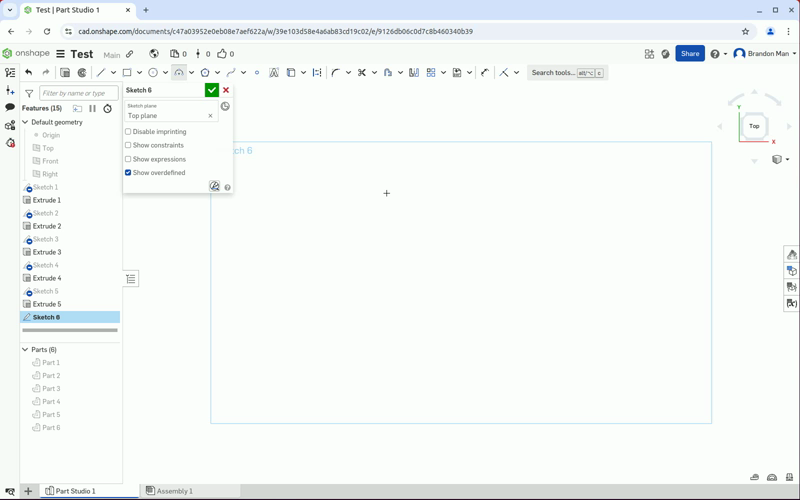
mouse_move(395, 206)
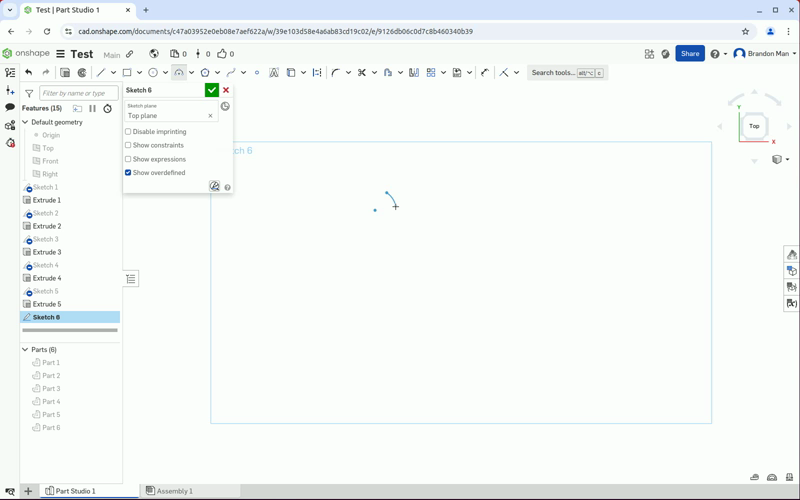
click(395, 206)
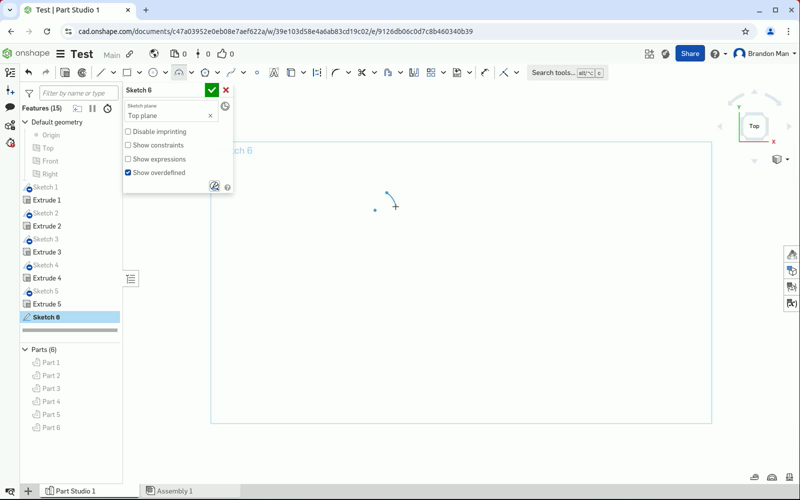
mouse_move(389, 200)
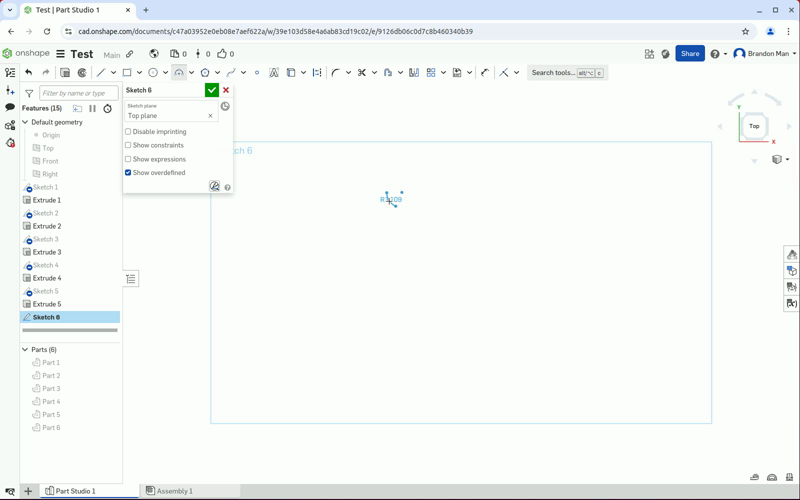
click(389, 200)
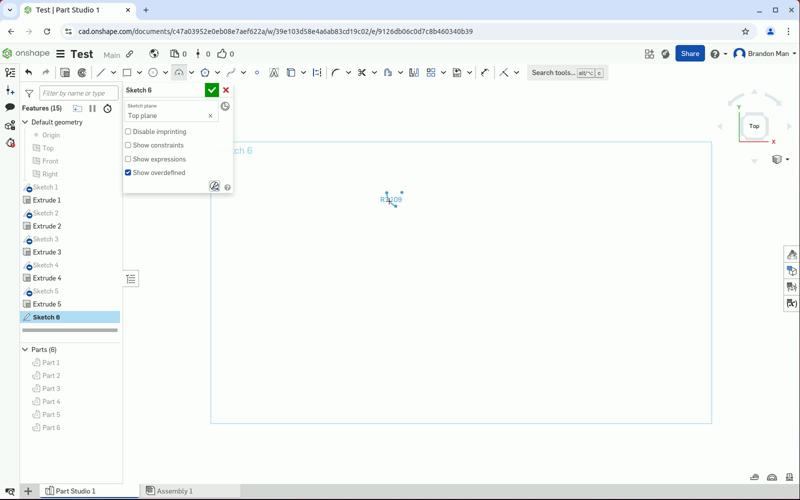
key_up(shift)
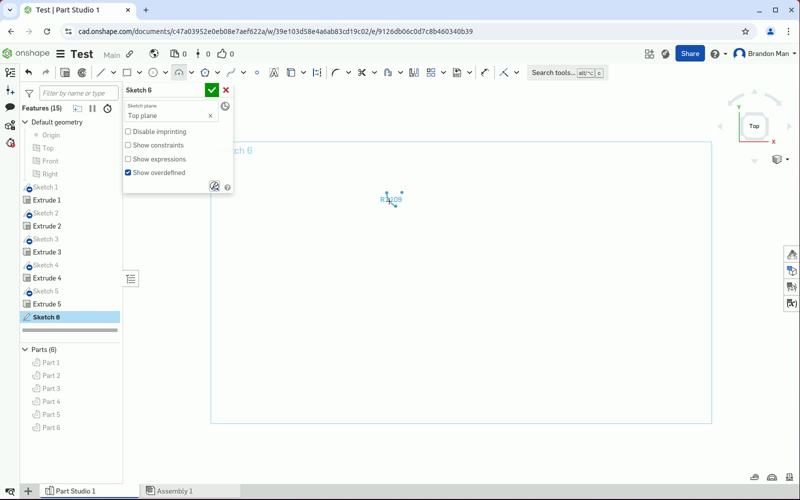
key(esc)
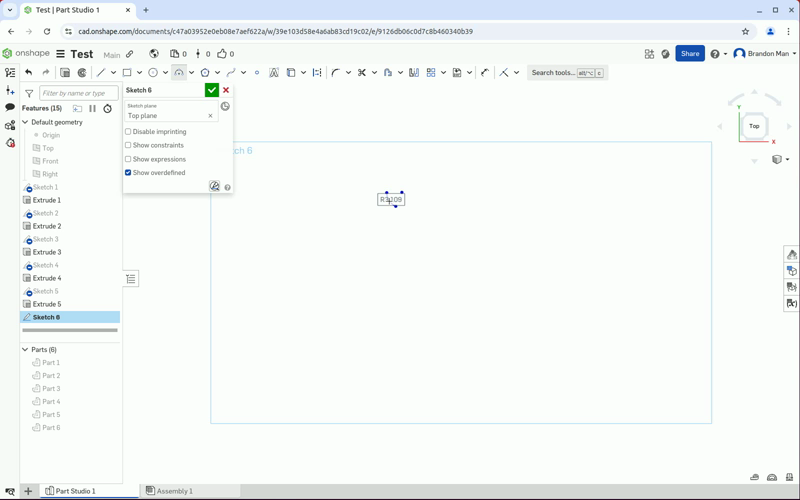
key(l)
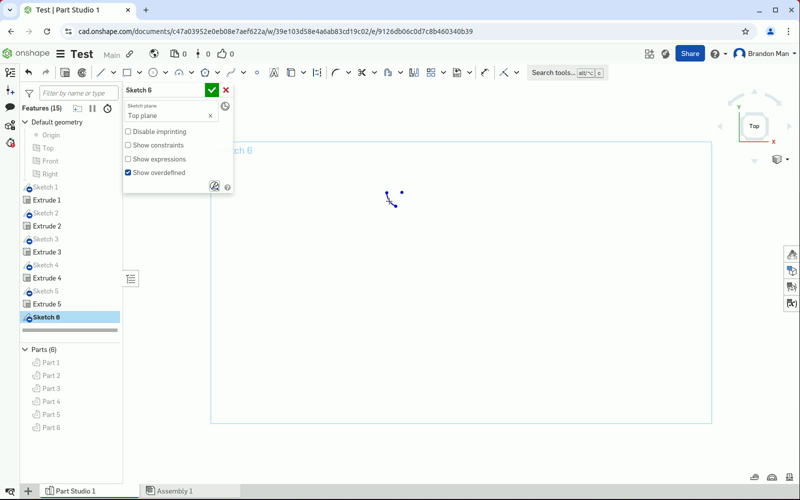
mouse_move(395, 206)
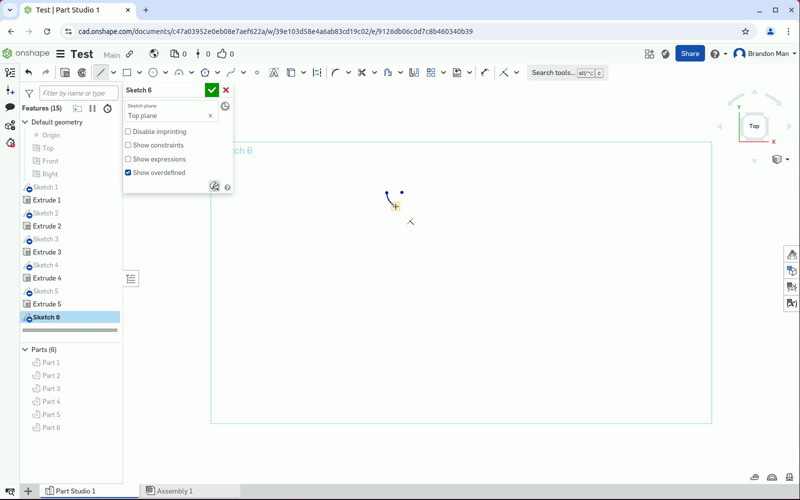
click(395, 206)
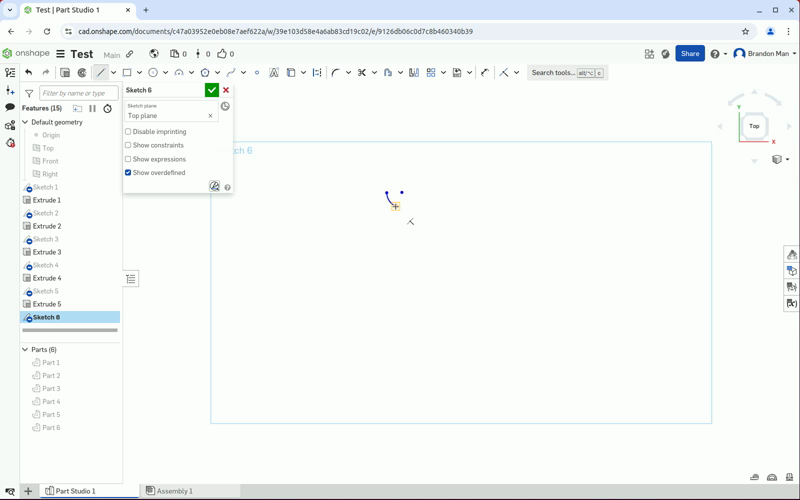
key_down(shift)
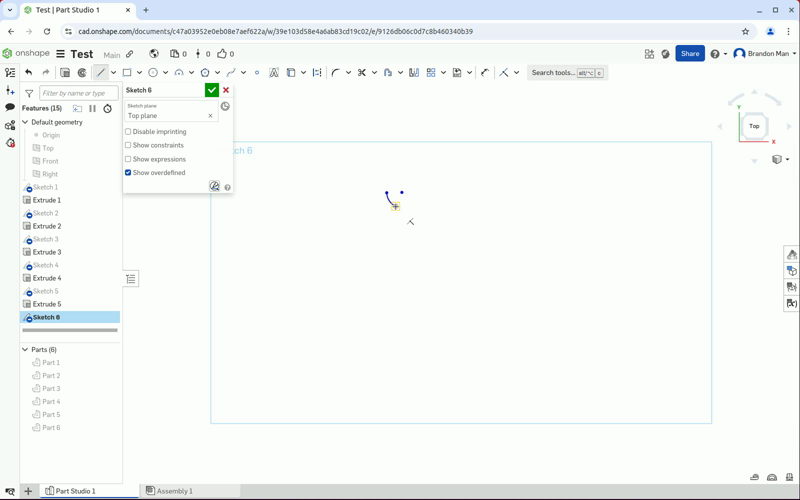
mouse_move(425, 206)
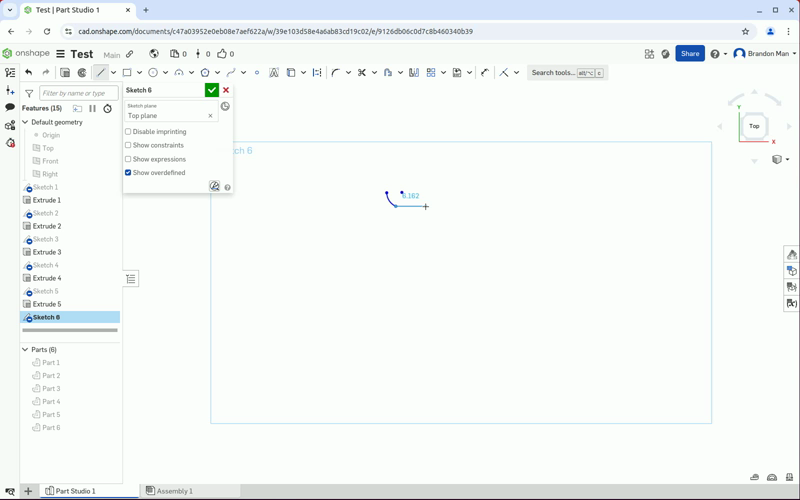
mouse_move(395, 192)
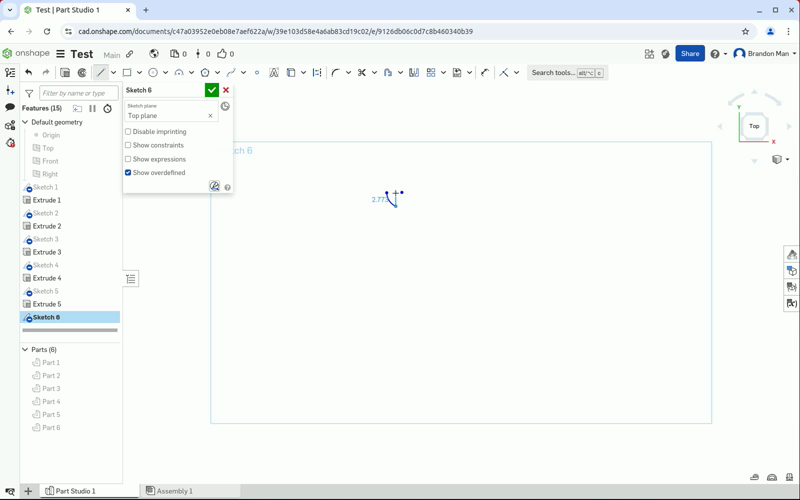
click(395, 192)
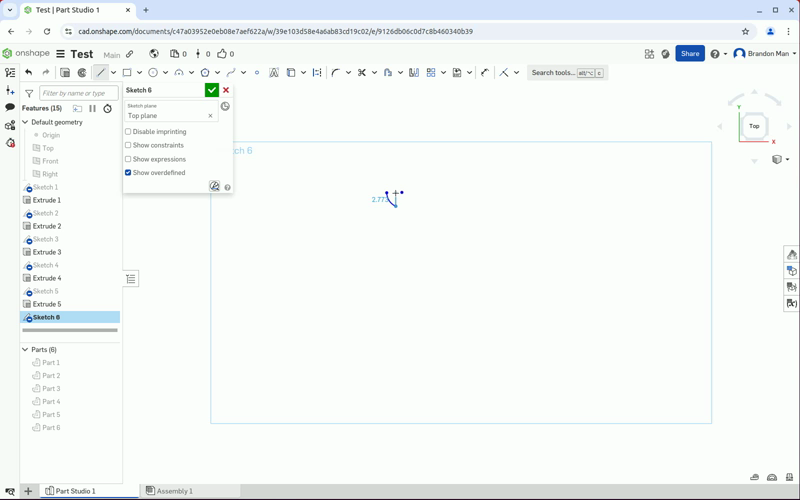
key_up(shift)
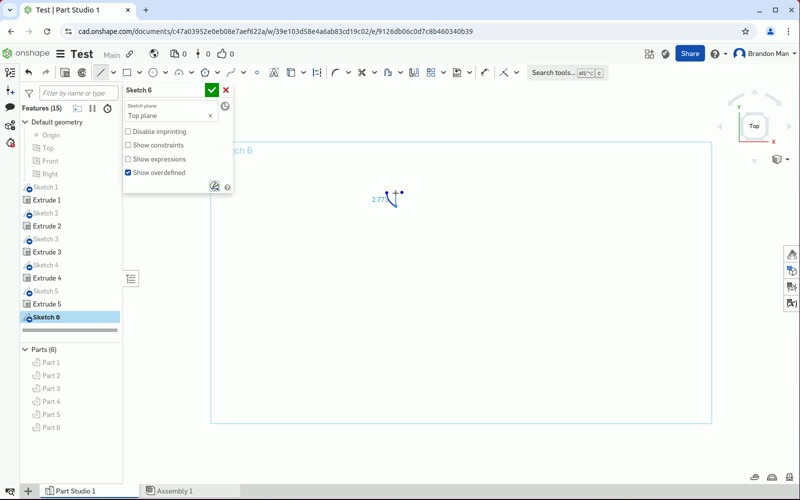
mouse_move(425, 192)
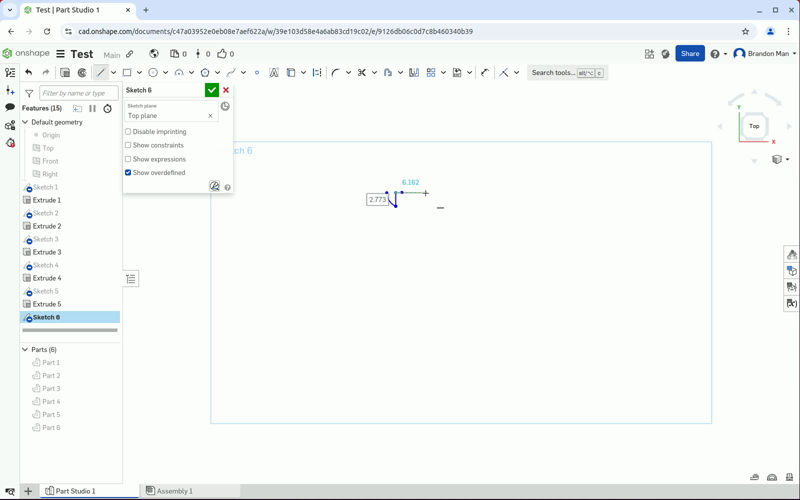
key_down(shift)
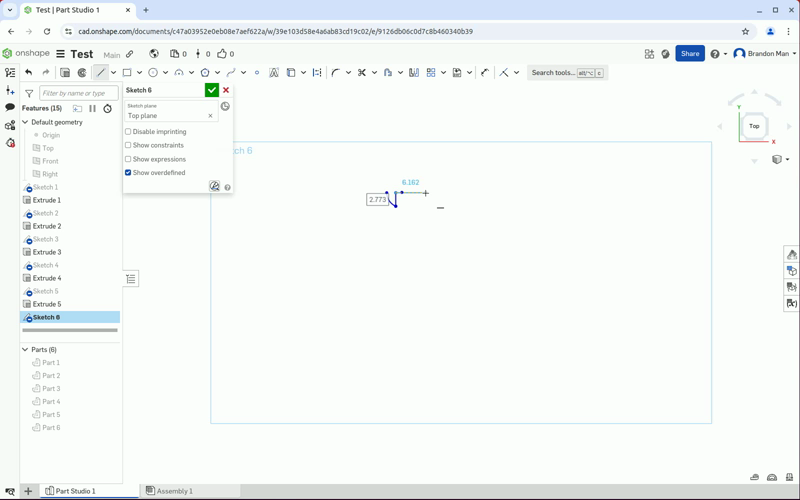
mouse_move(386, 192)
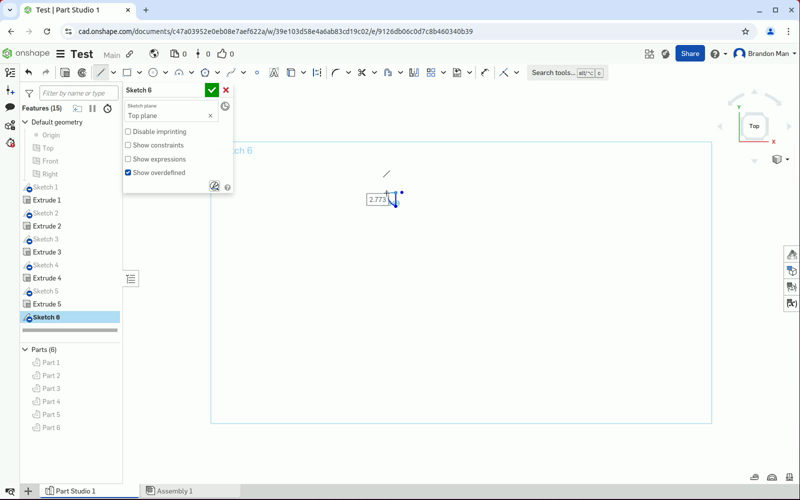
key_up(shift)
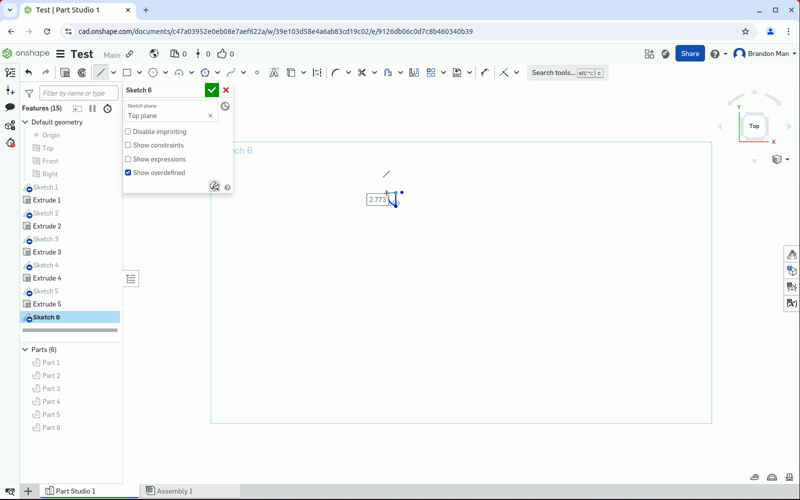
click(386, 192)
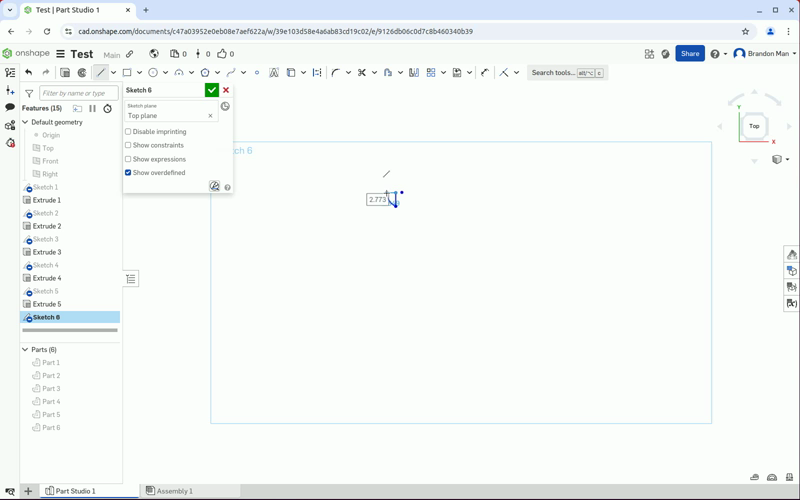
key(esc)
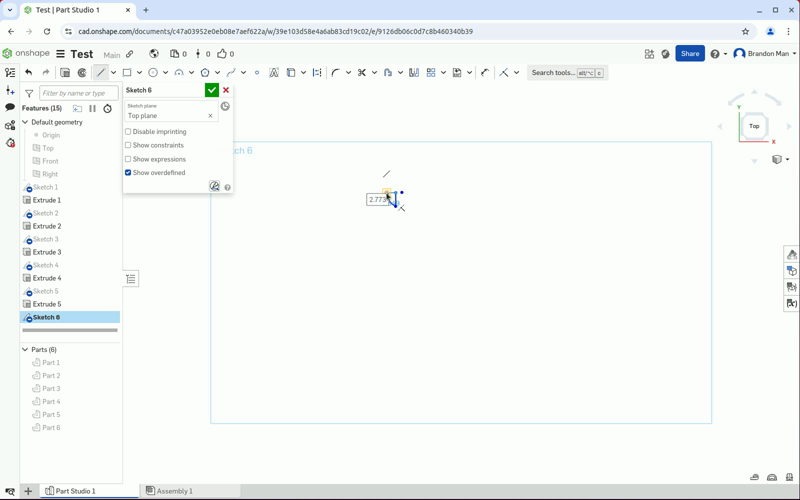
mouse_move(392, 196)
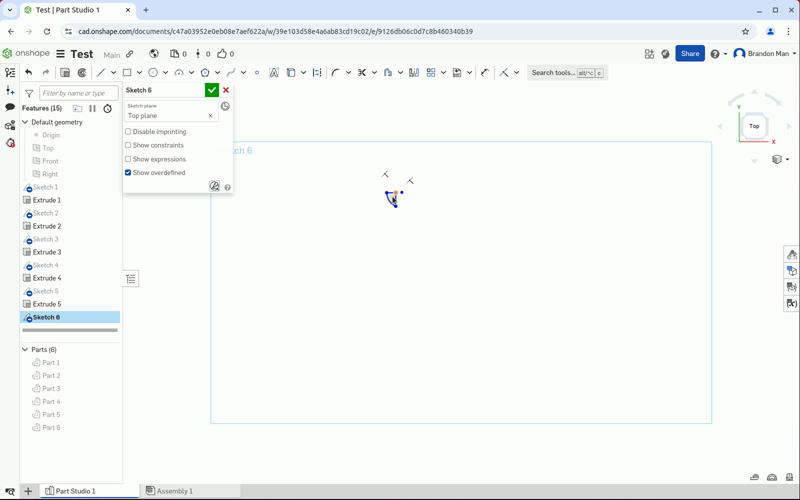
scroll(6)
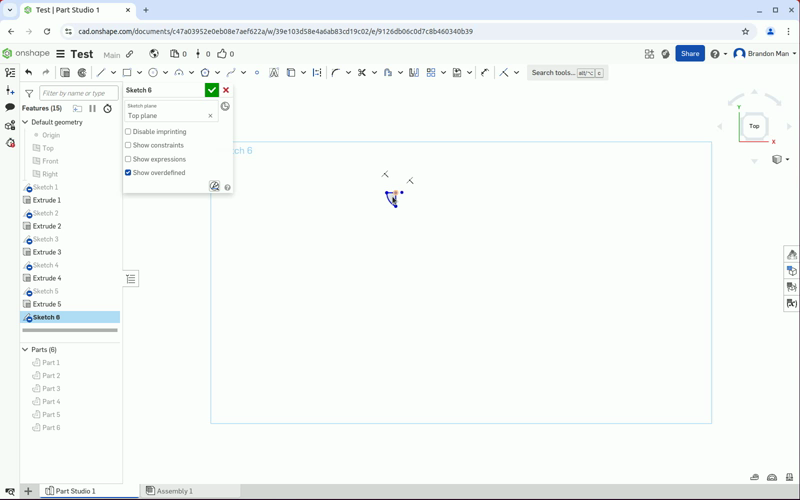
scroll(6)
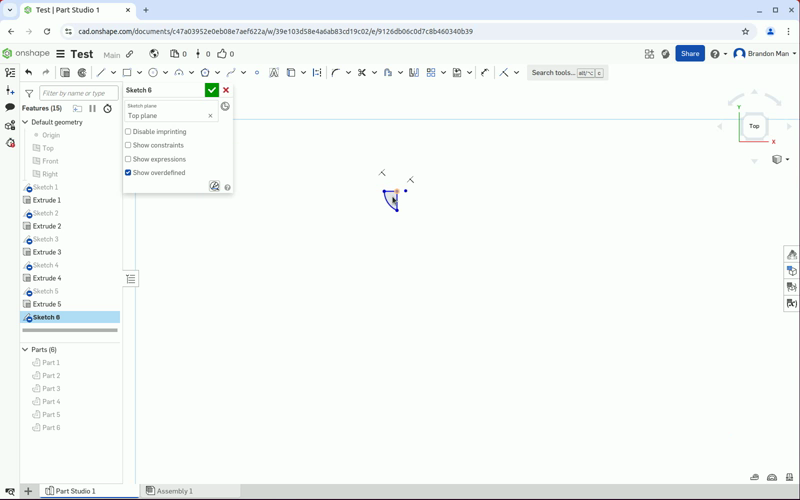
scroll(6)
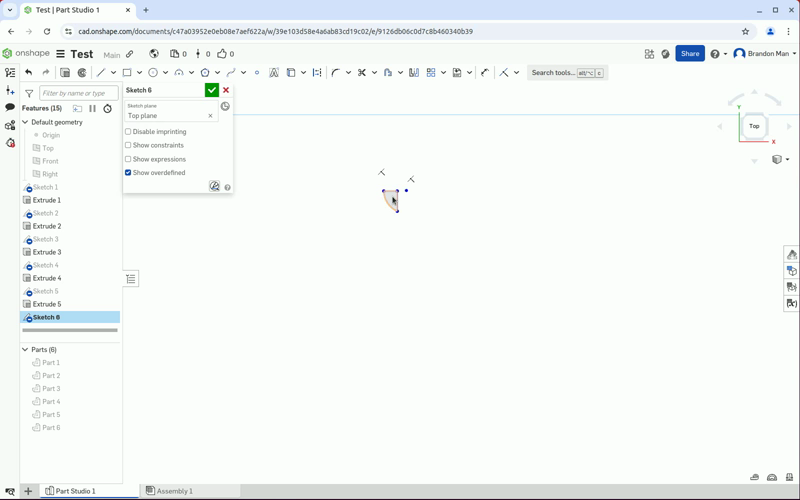
scroll(6)
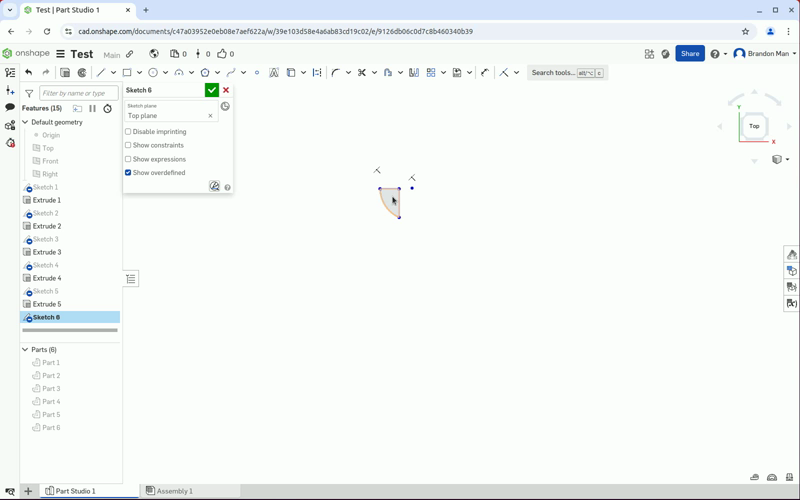
scroll(6)
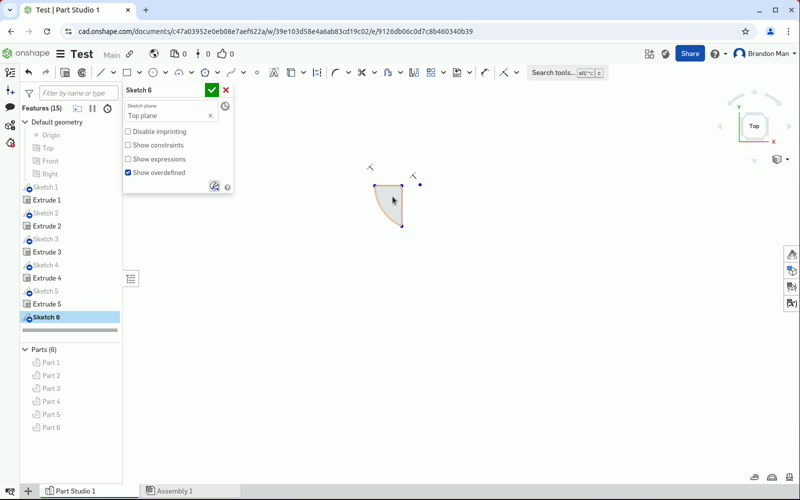
scroll(6)
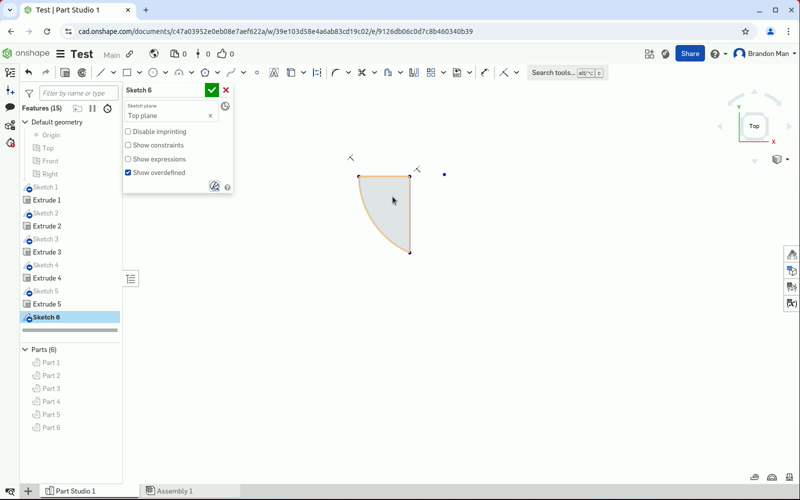
scroll(6)
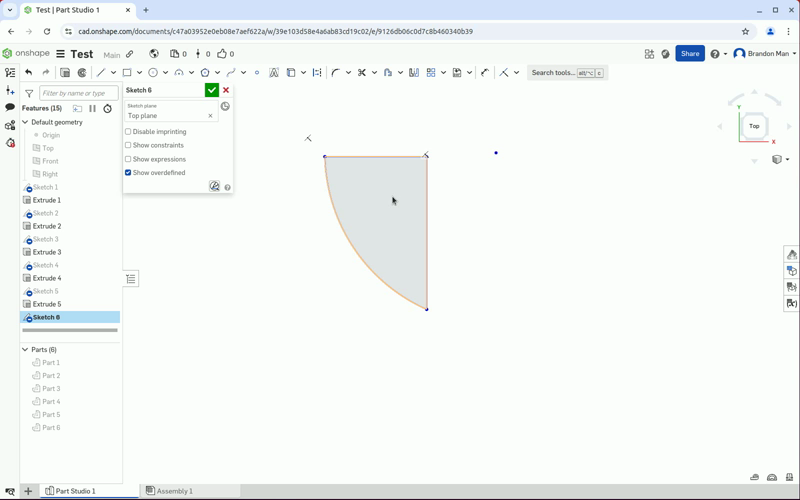
click(392, 196)
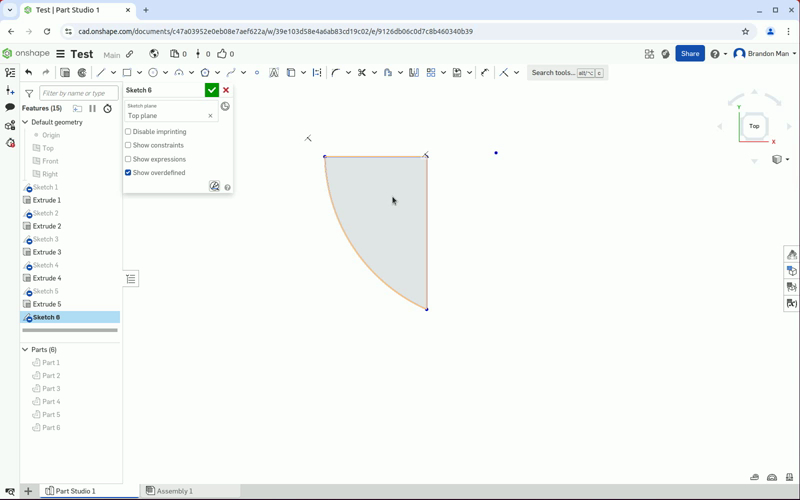
scroll(-6)
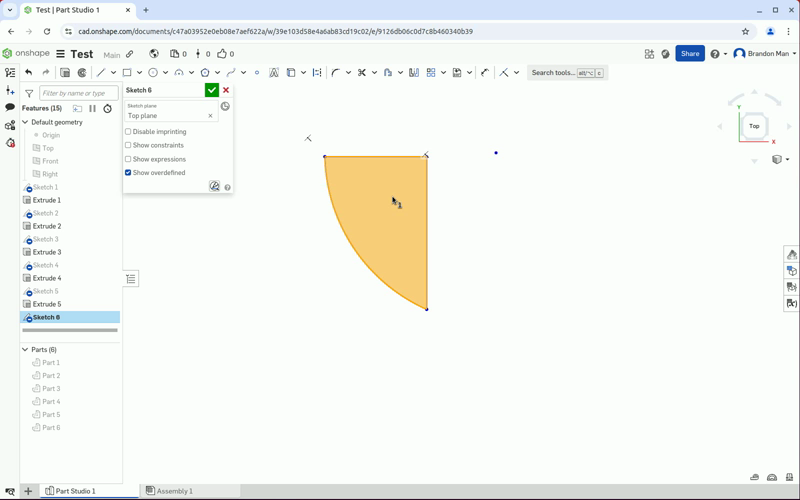
scroll(-6)
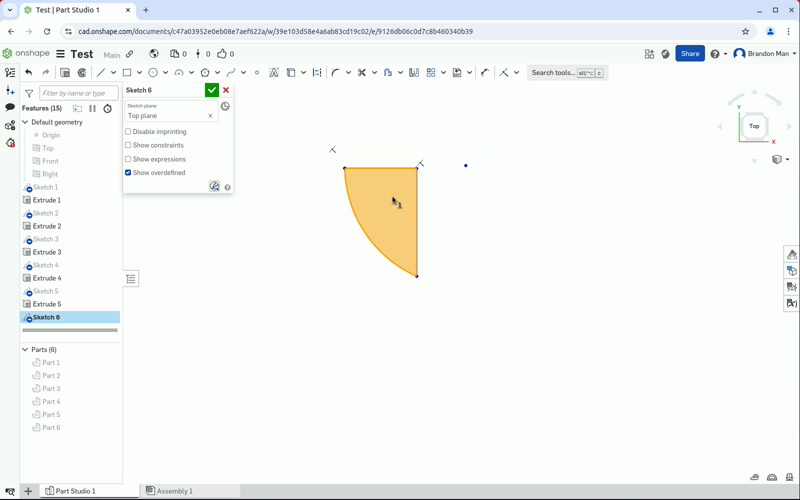
scroll(-6)
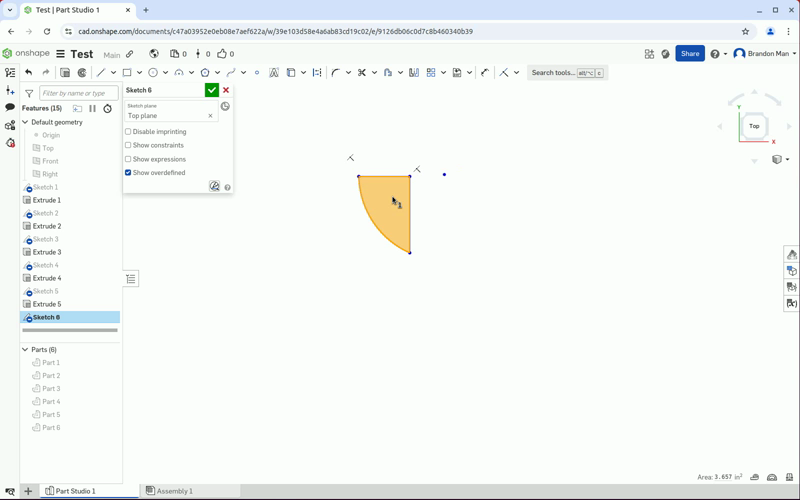
scroll(-6)
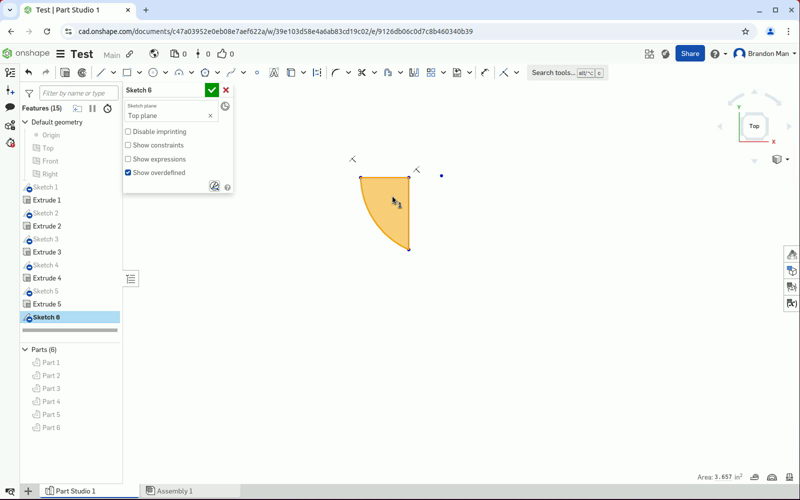
scroll(-6)
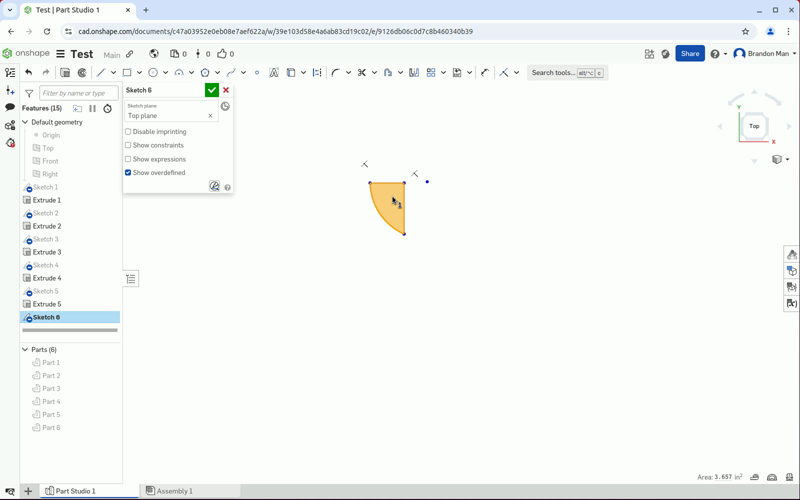
scroll(-6)
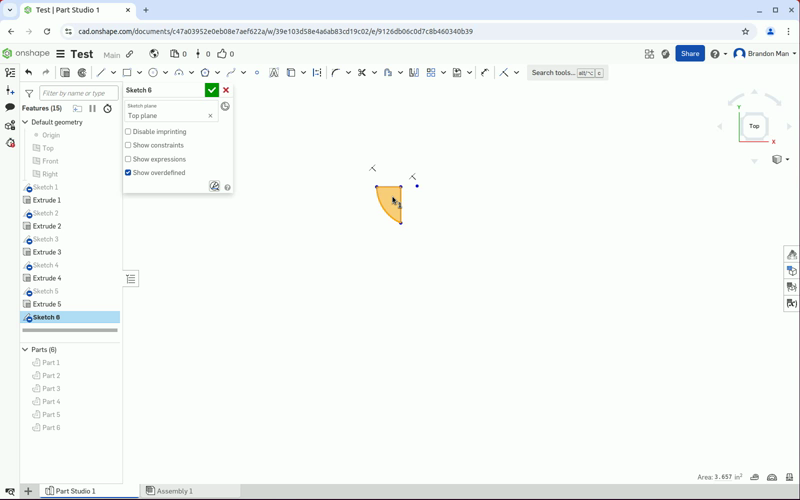
scroll(-6)
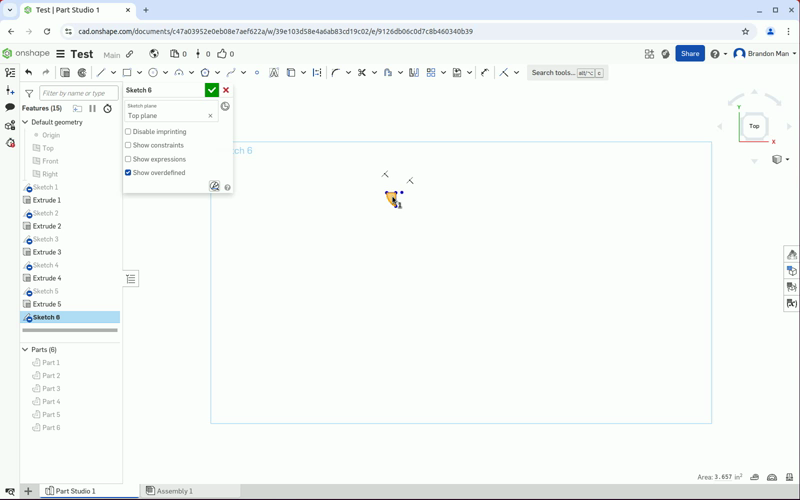
mouse_move(73, 352)
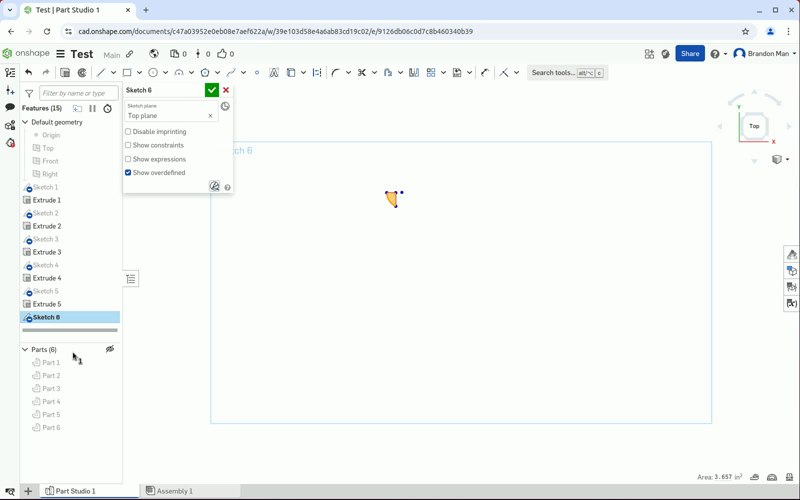
key(shift+y)
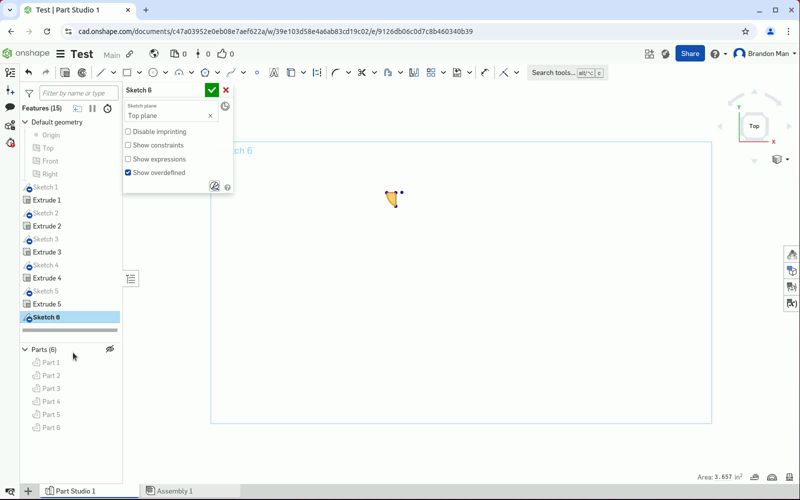
key(shift+e)
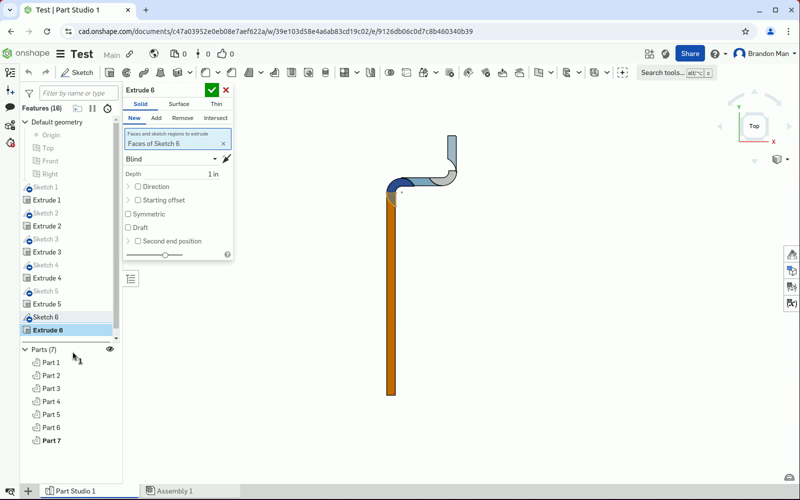
mouse_move(143, 106)
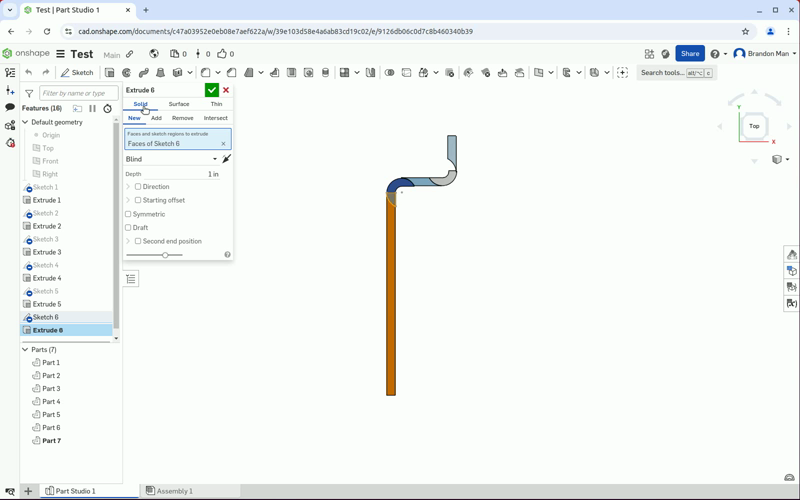
click(143, 106)
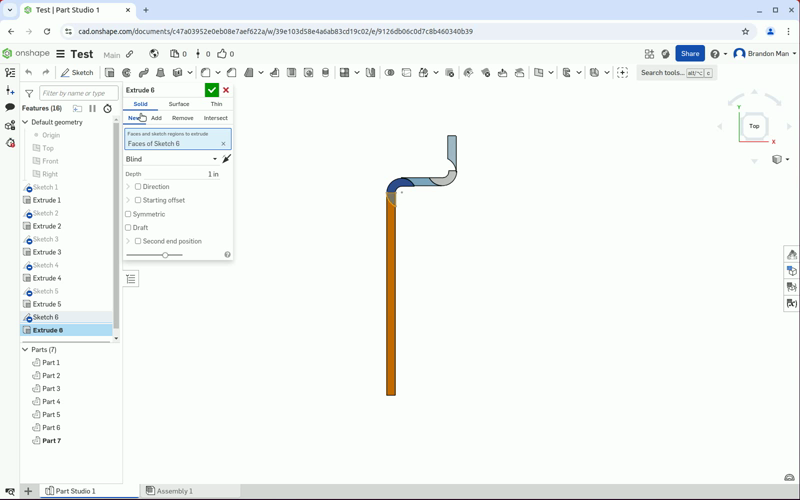
mouse_move(137, 120)
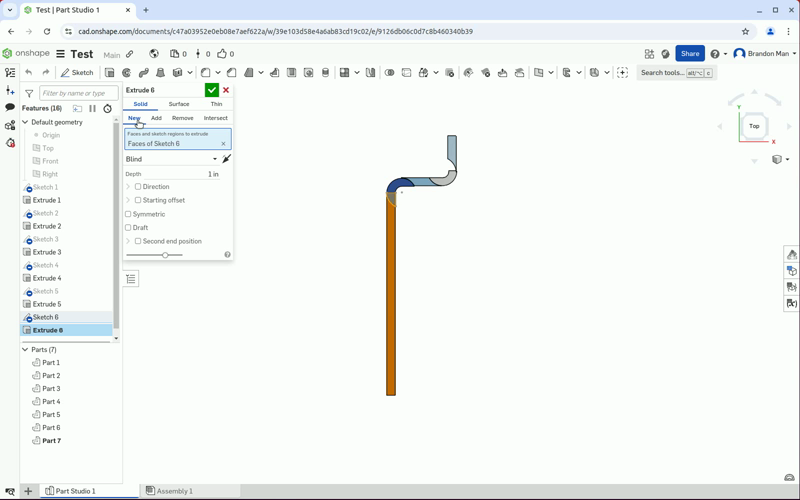
click(137, 120)
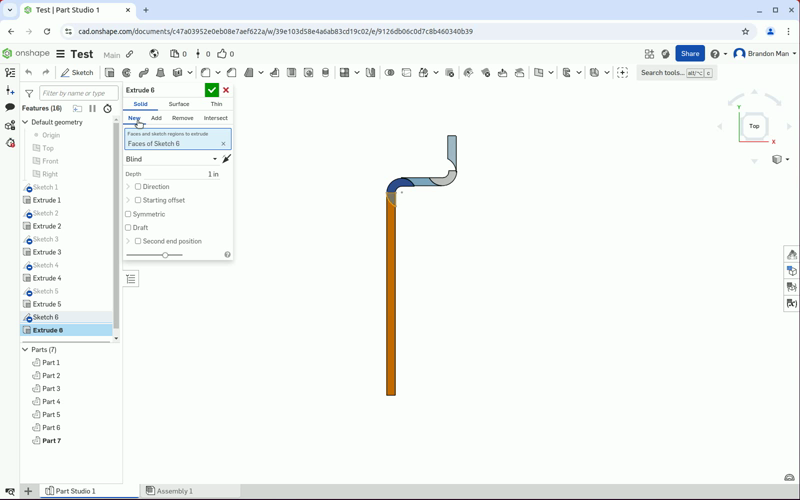
key(tab, 4)
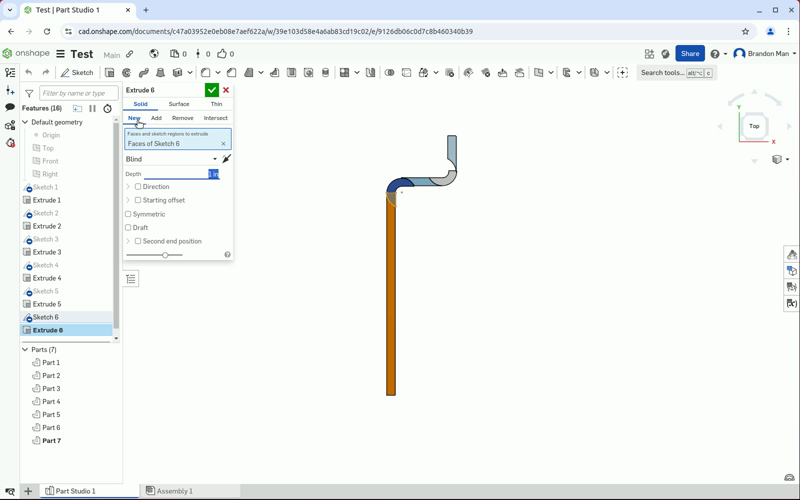
text(7.703)
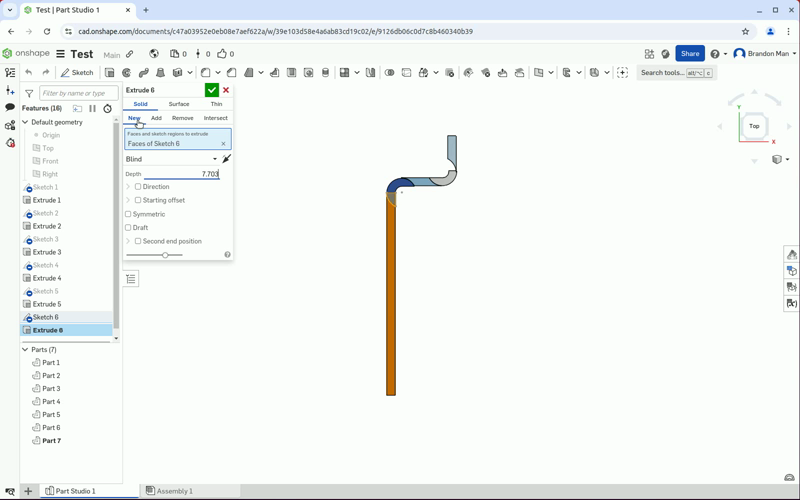
key(enter)
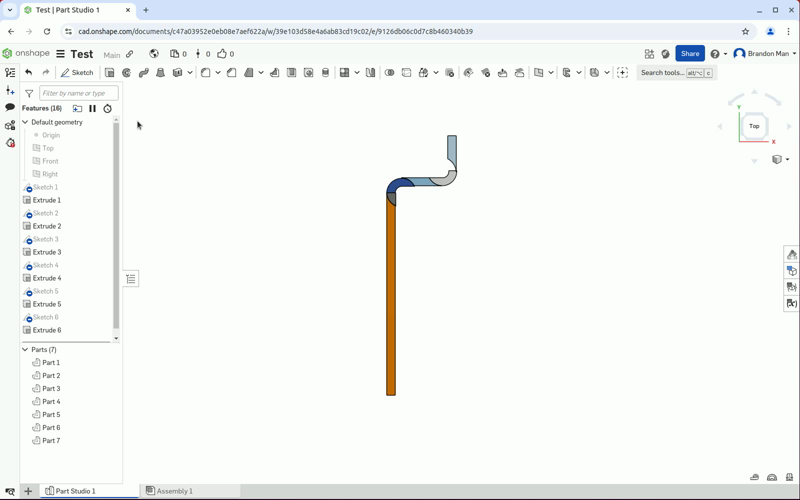
key(shift+h)
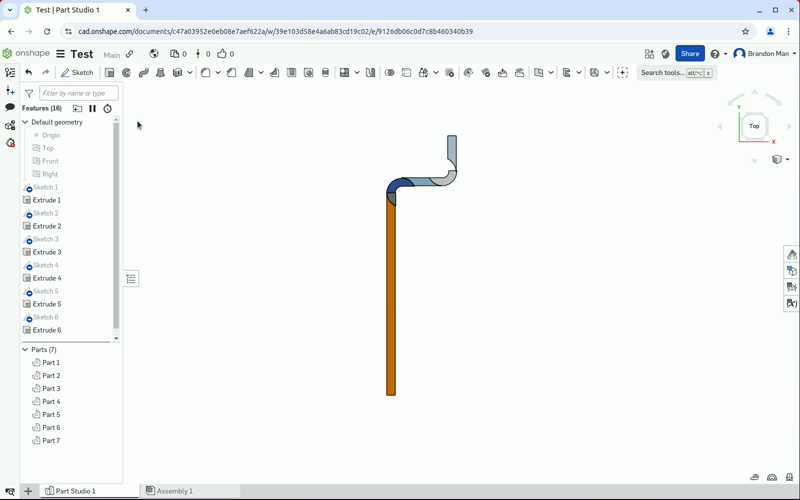
key(shift+h)
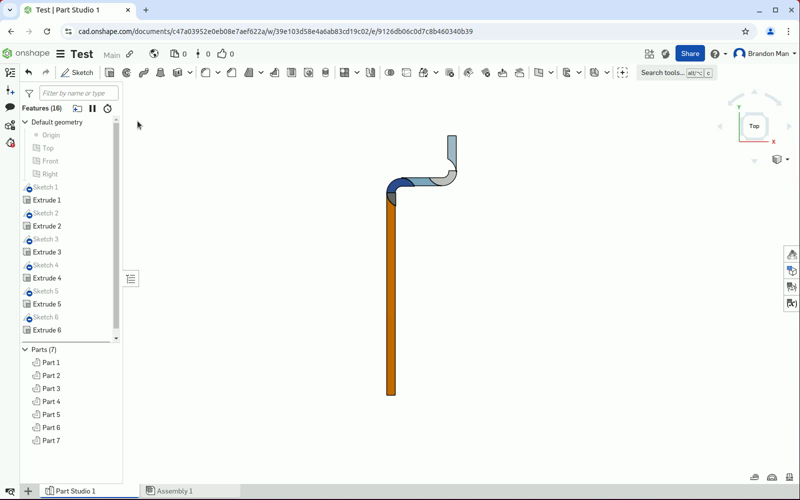
mouse_move(69, 189)
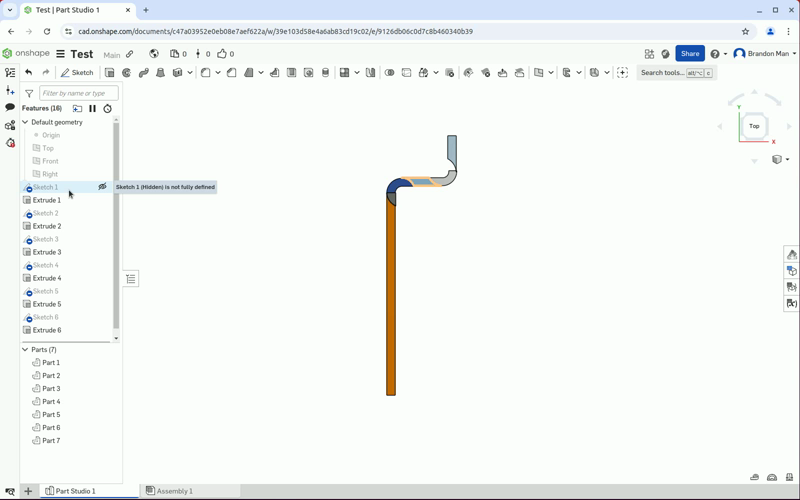
click(69, 189)
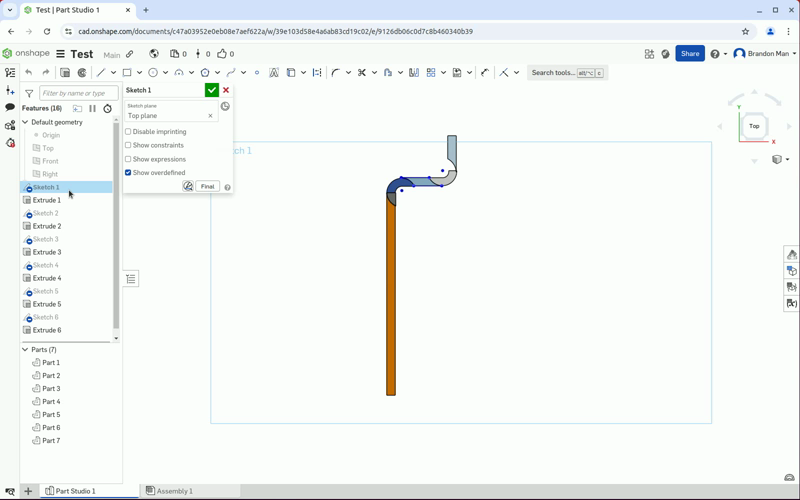
mouse_move(229, 92)
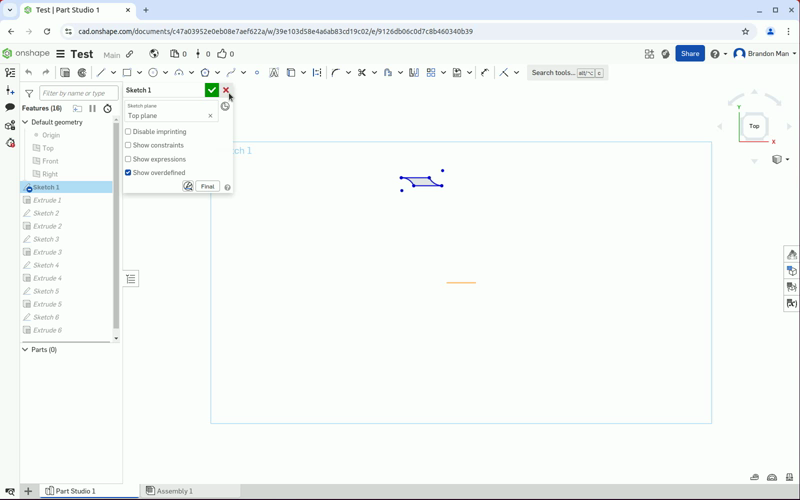
click(229, 92)
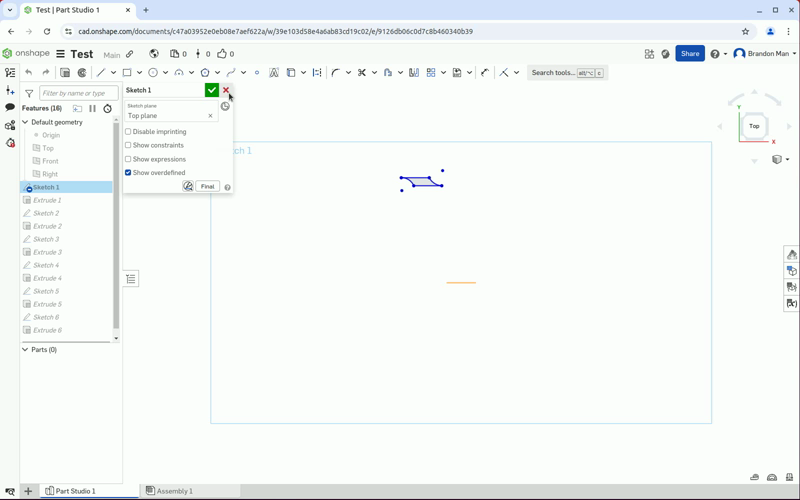
key(shift+s)
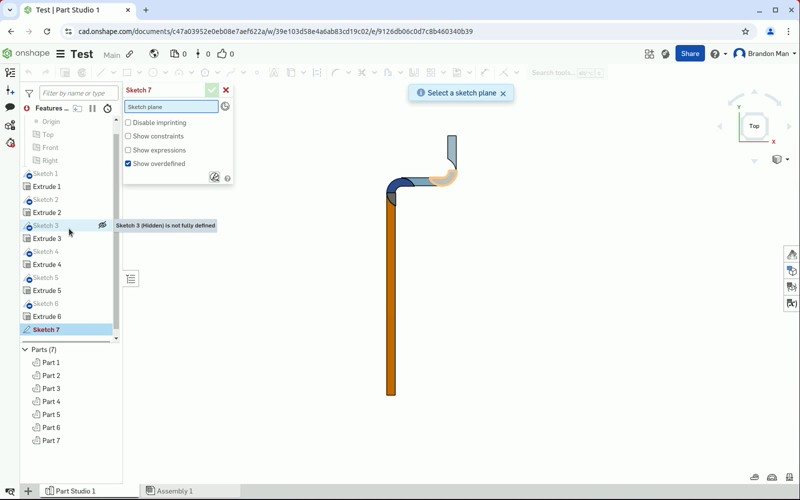
scroll(3)
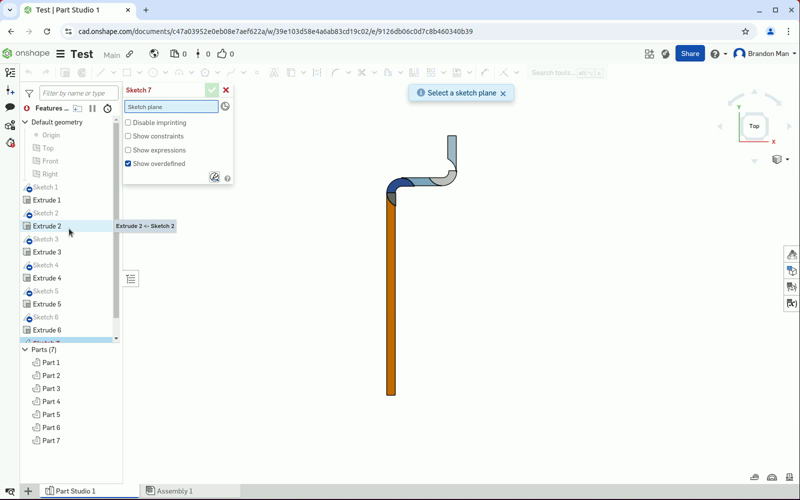
mouse_move(69, 150)
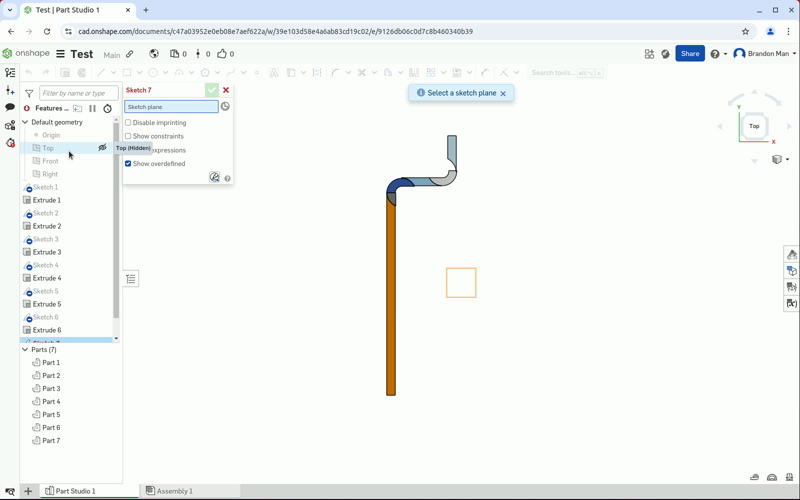
click(69, 150)
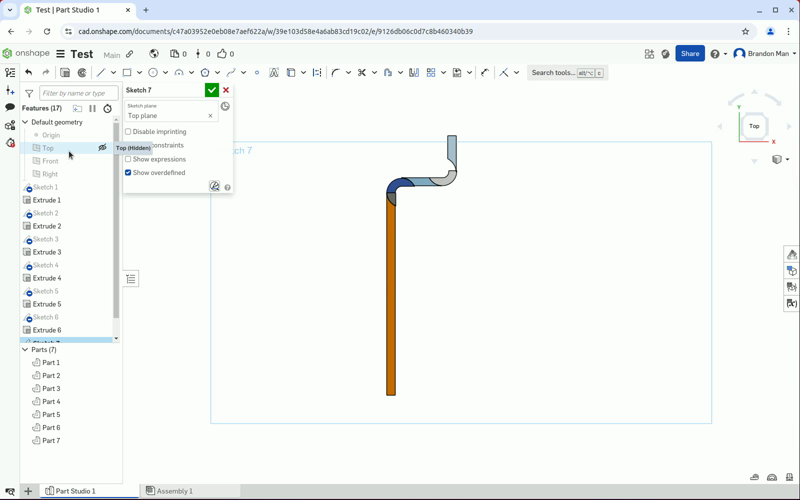
mouse_move(73, 352)
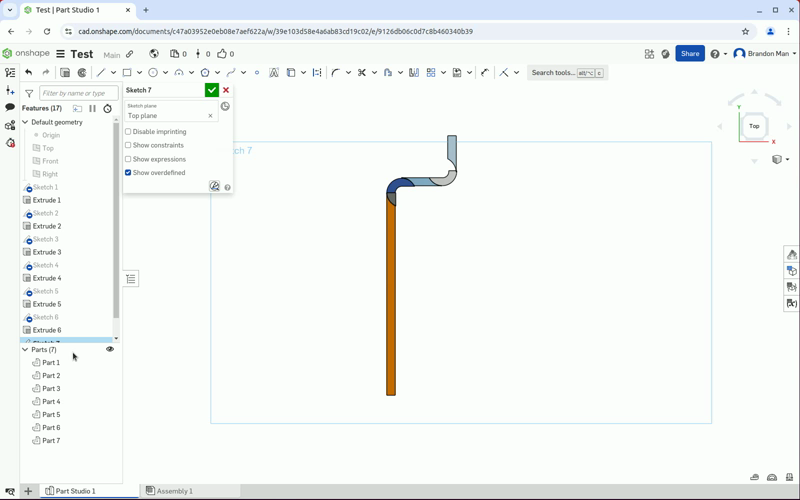
key(y)
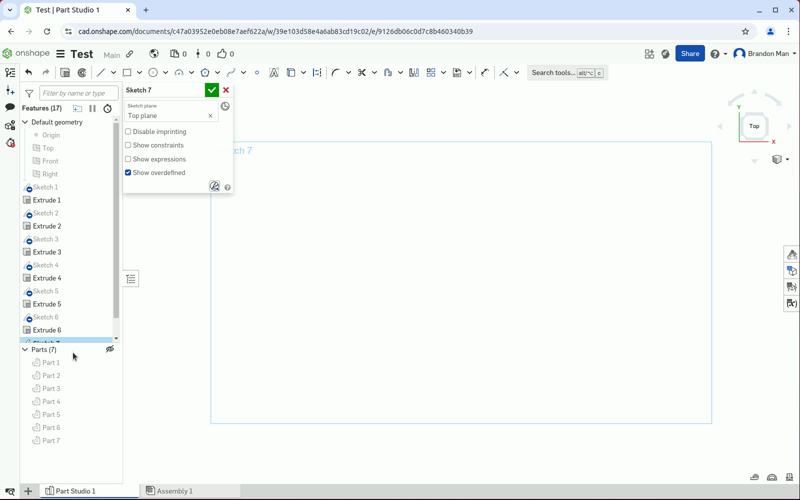
key(l)
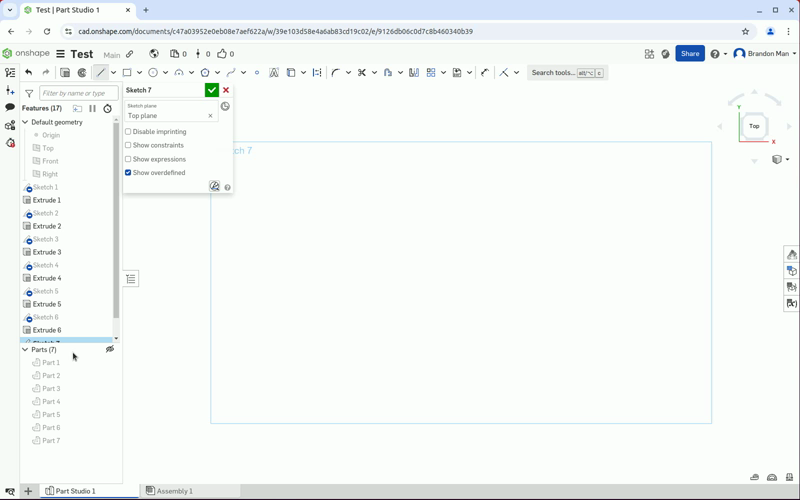
key_down(shift)
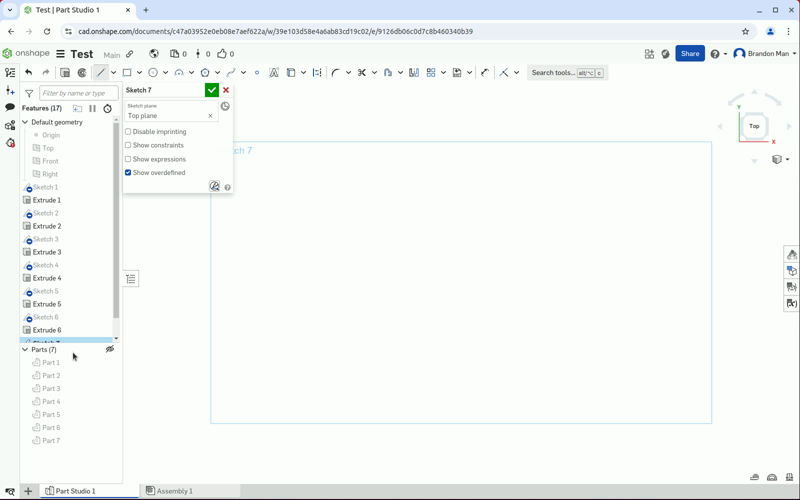
mouse_move(447, 171)
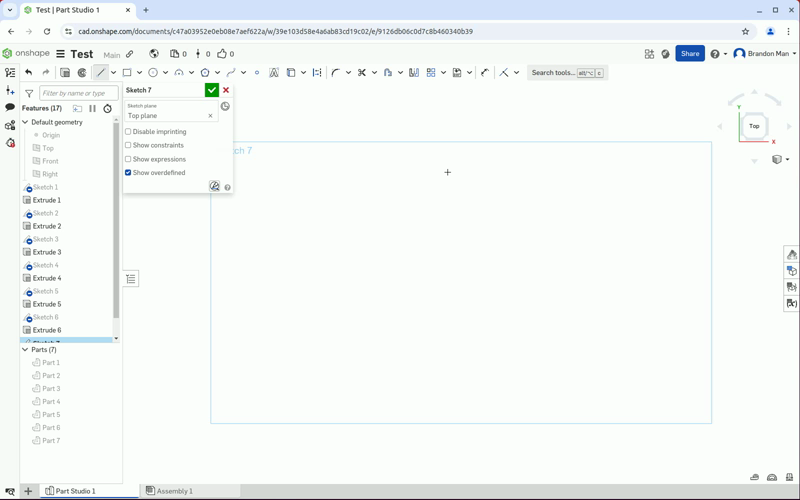
click(447, 171)
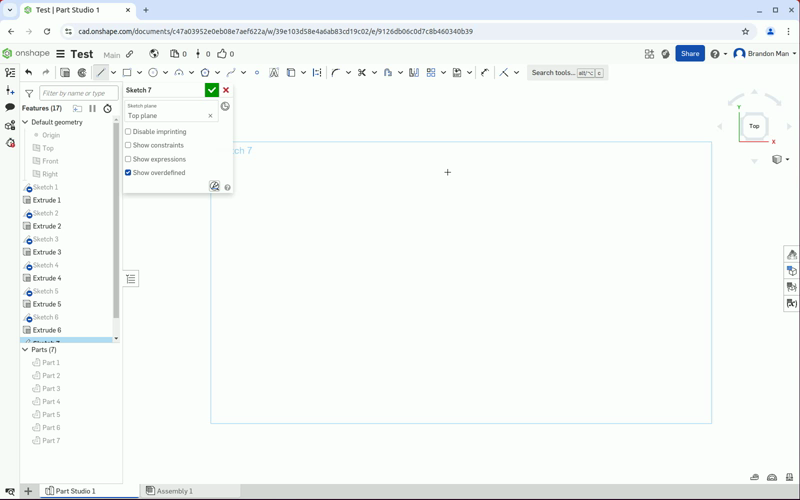
key_up(shift)
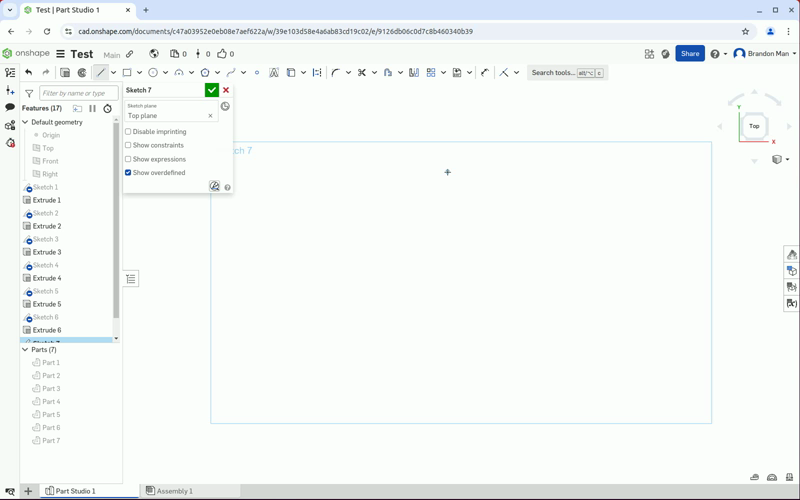
key_down(shift)
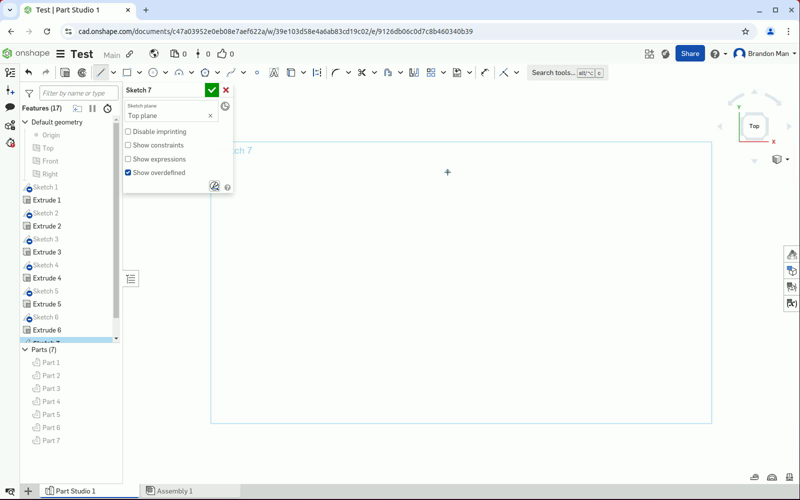
mouse_move(477, 171)
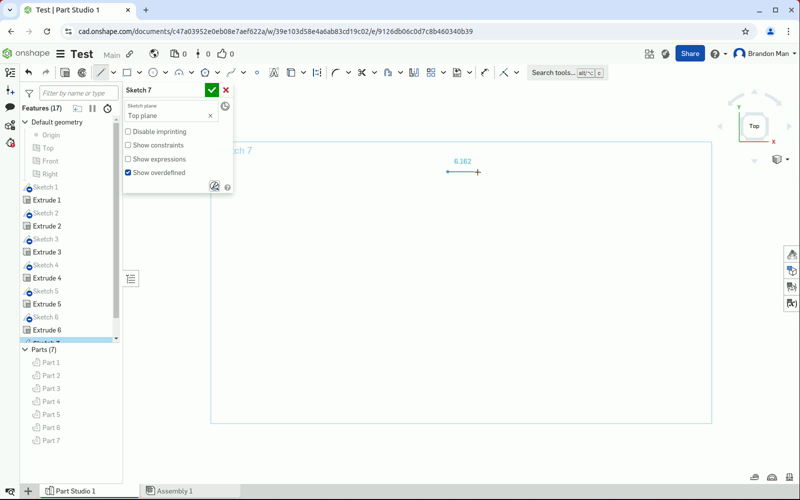
mouse_move(456, 171)
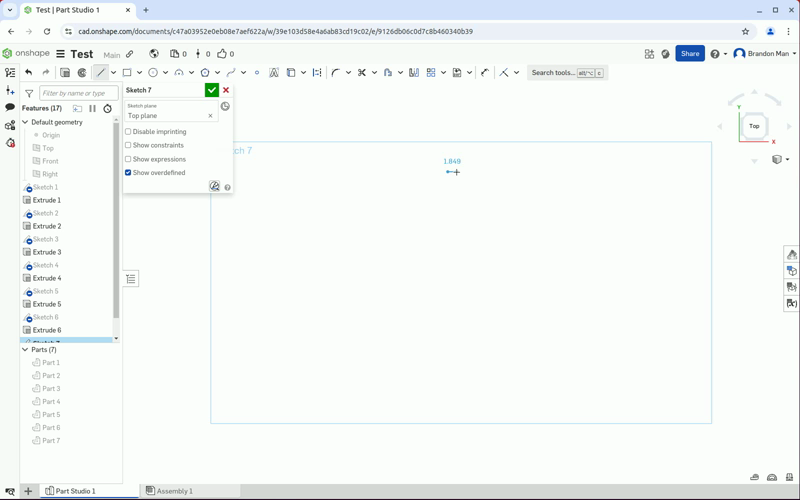
click(456, 171)
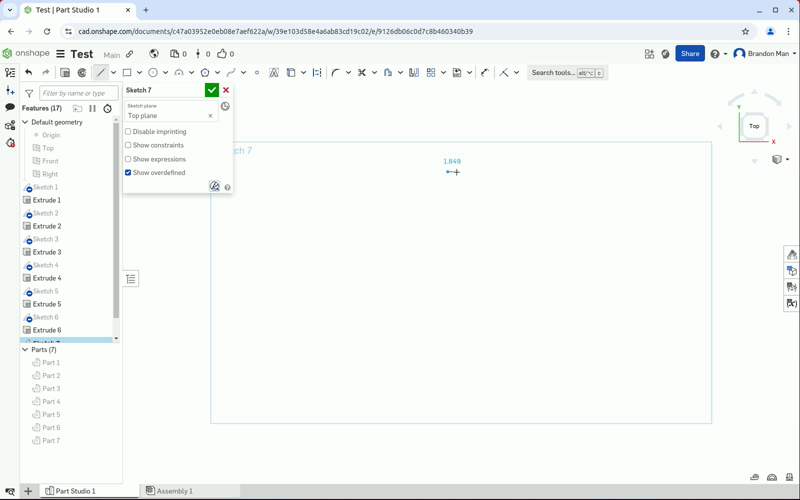
key_up(shift)
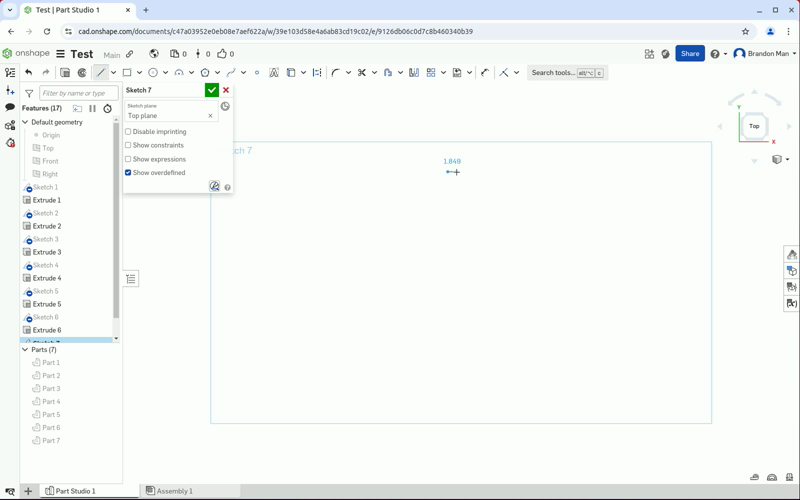
key(esc)
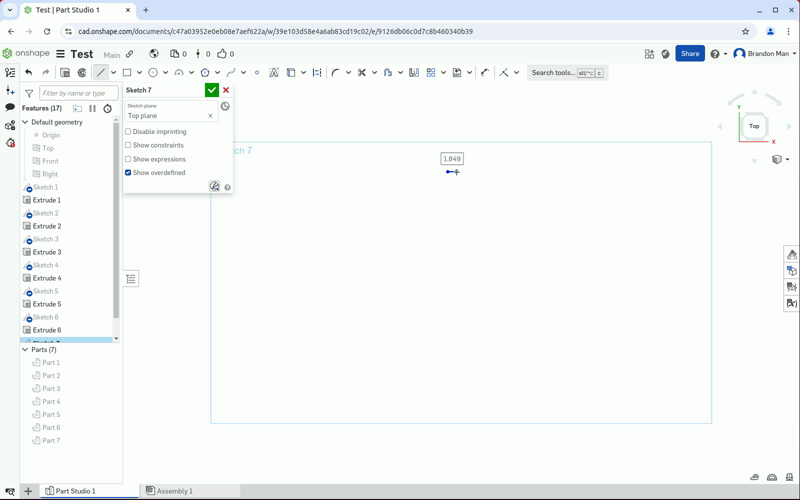
key(a)
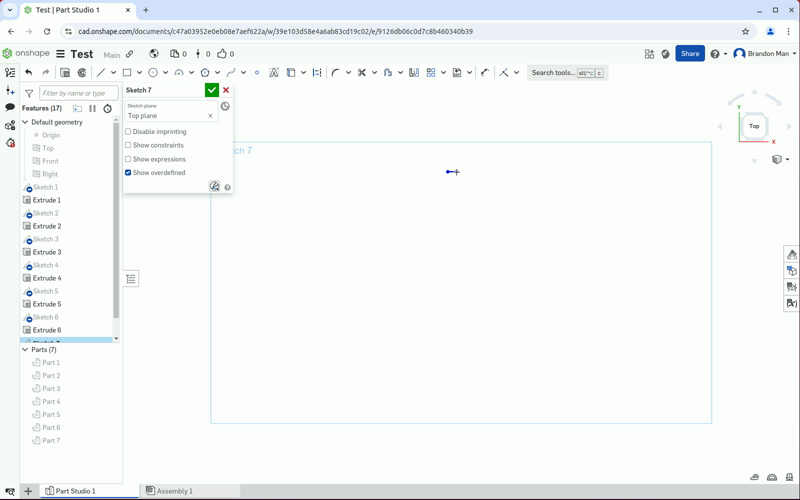
mouse_move(456, 171)
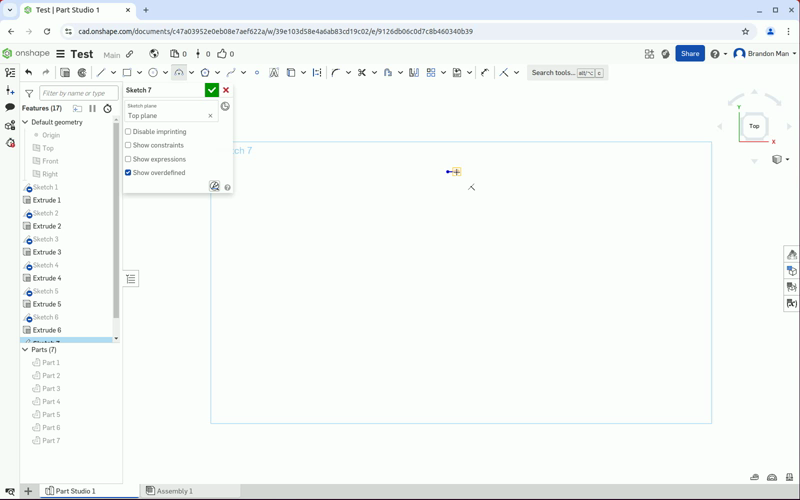
click(456, 171)
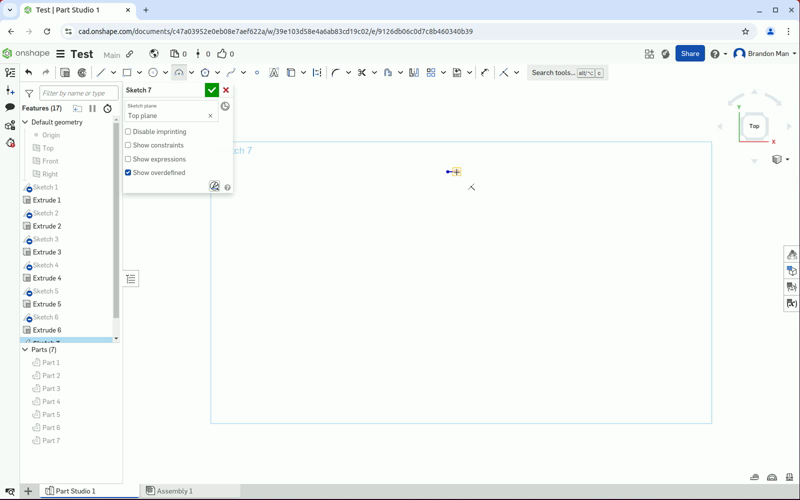
key_down(shift)
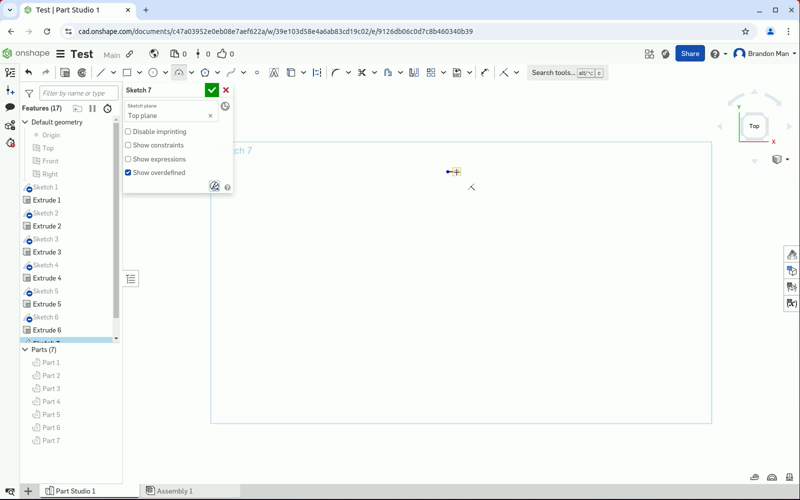
mouse_move(447, 157)
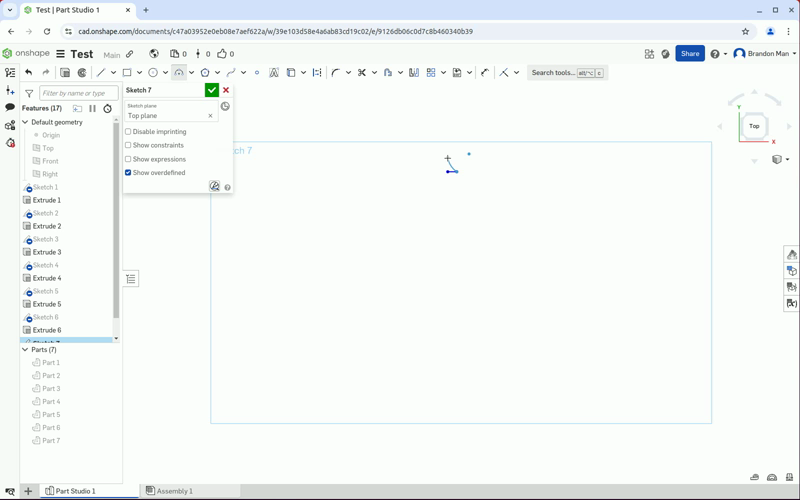
click(447, 157)
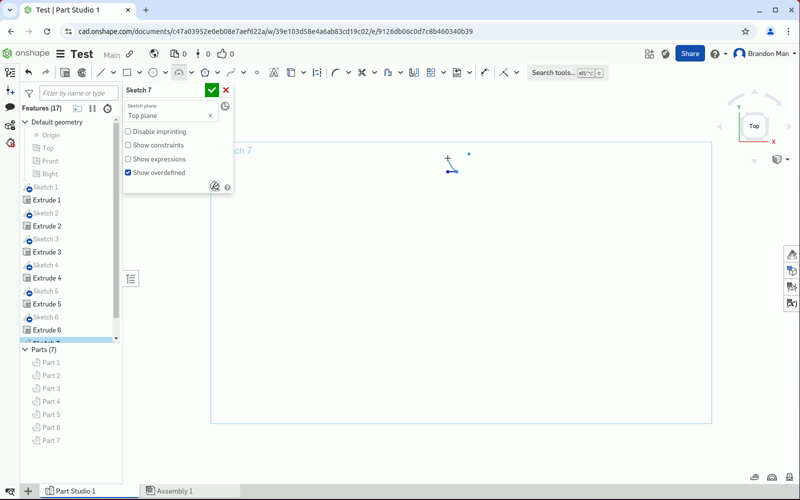
mouse_move(454, 163)
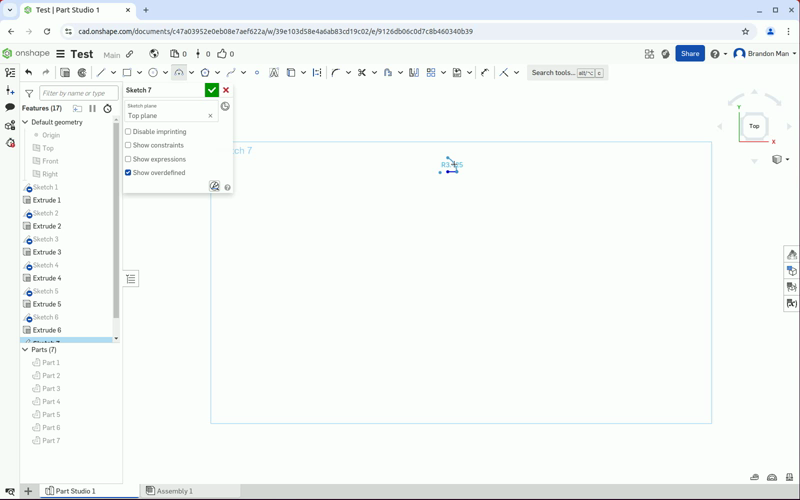
click(454, 163)
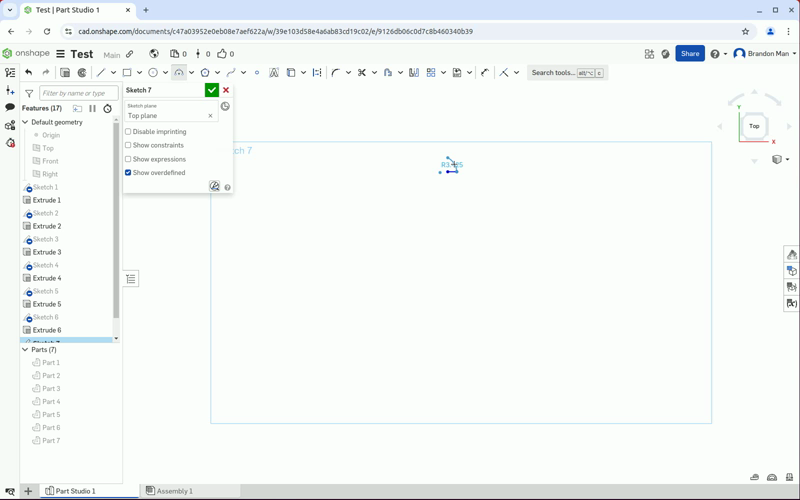
key_up(shift)
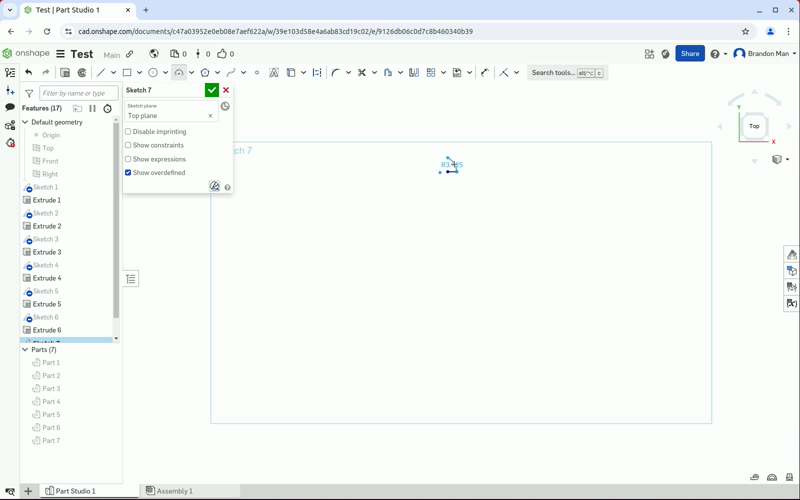
key(esc)
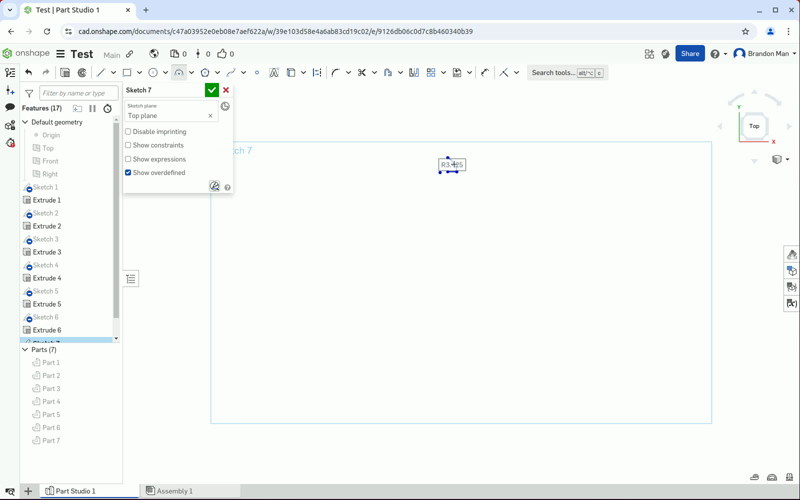
key(l)
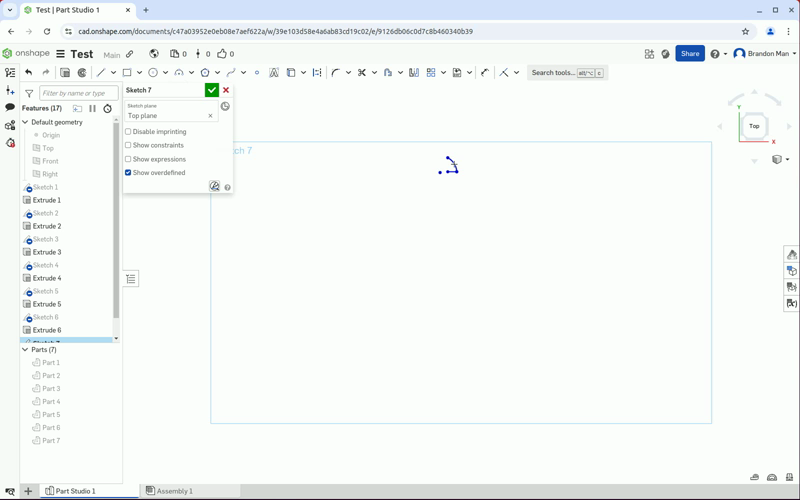
mouse_move(447, 157)
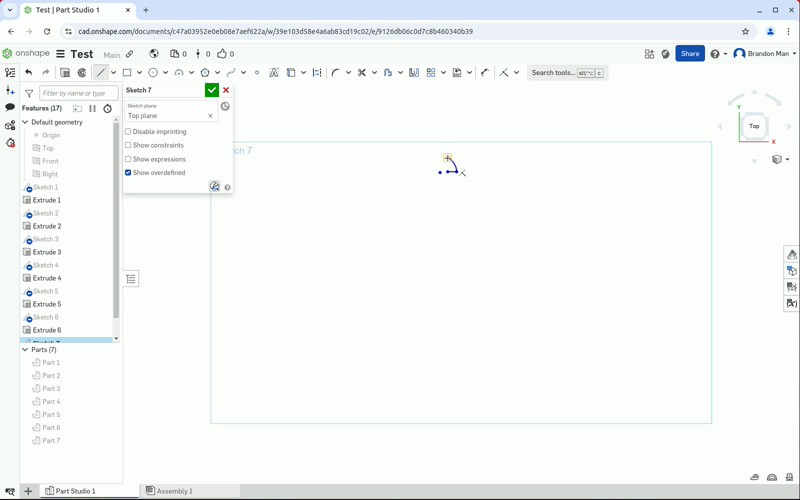
click(447, 157)
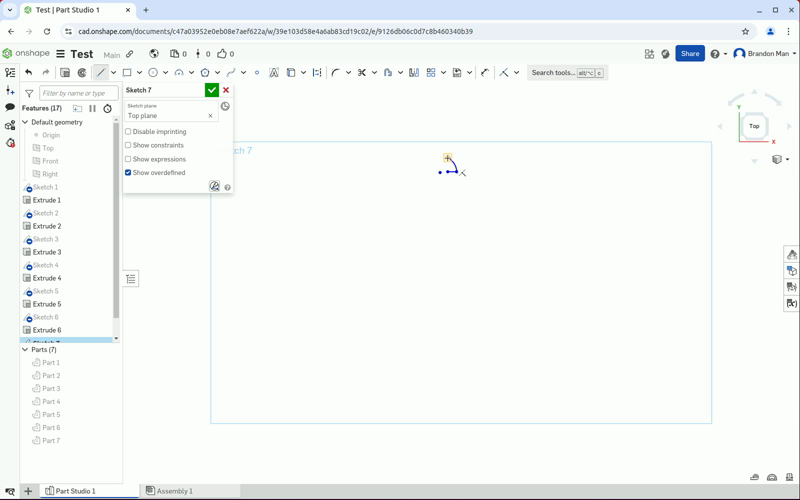
mouse_move(477, 157)
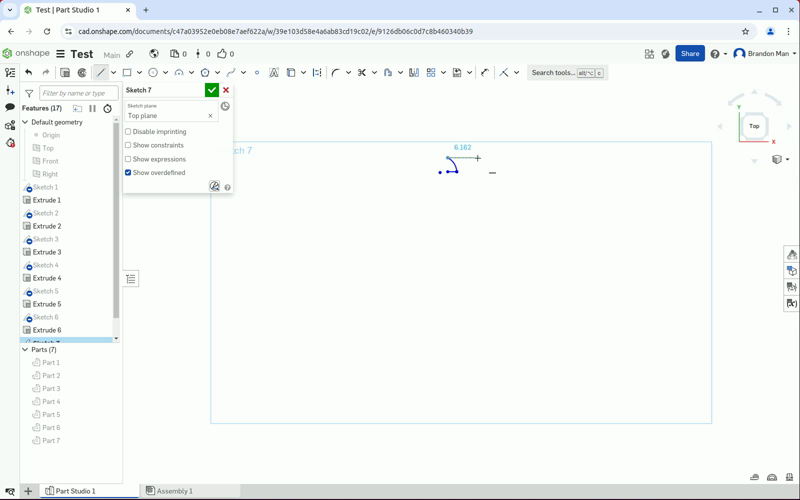
key_down(shift)
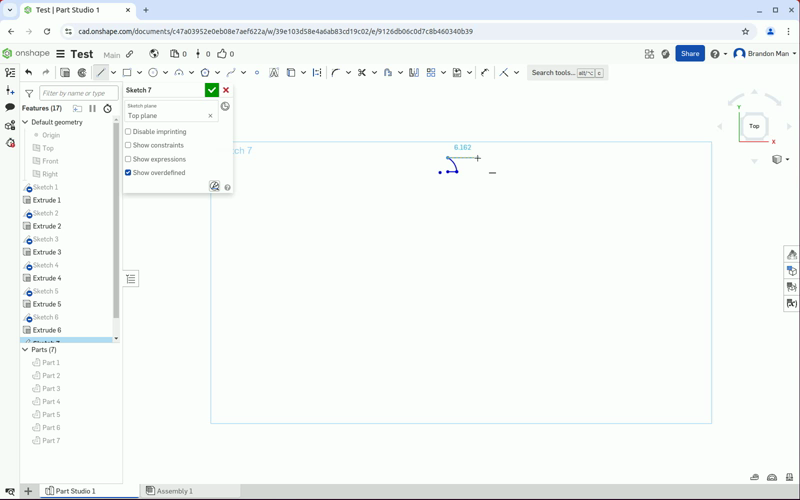
mouse_move(447, 171)
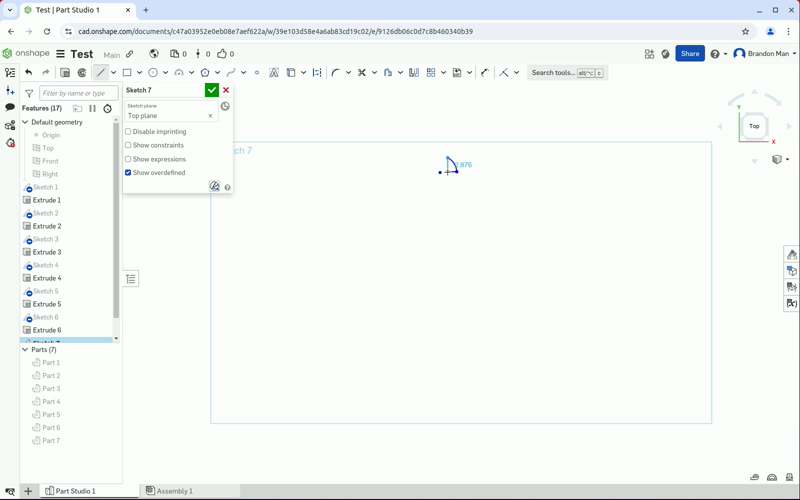
key_up(shift)
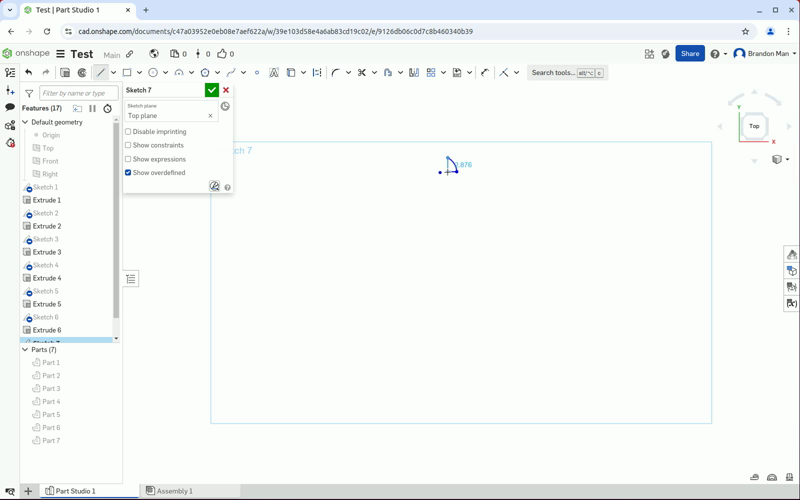
click(447, 171)
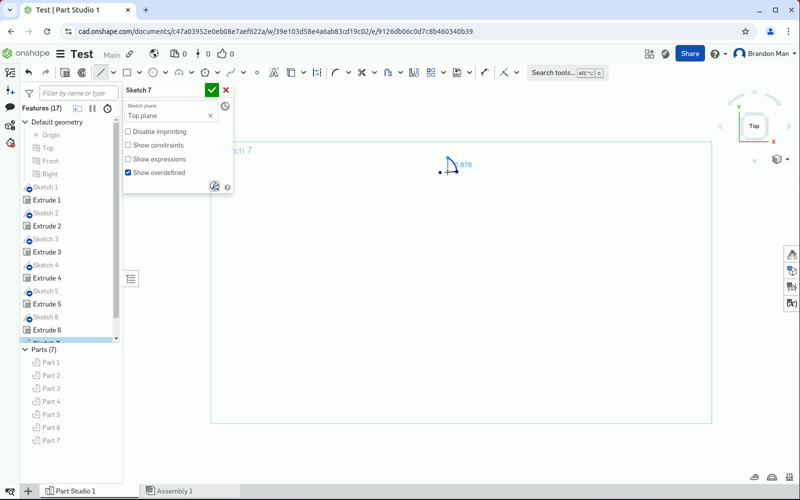
key(esc)
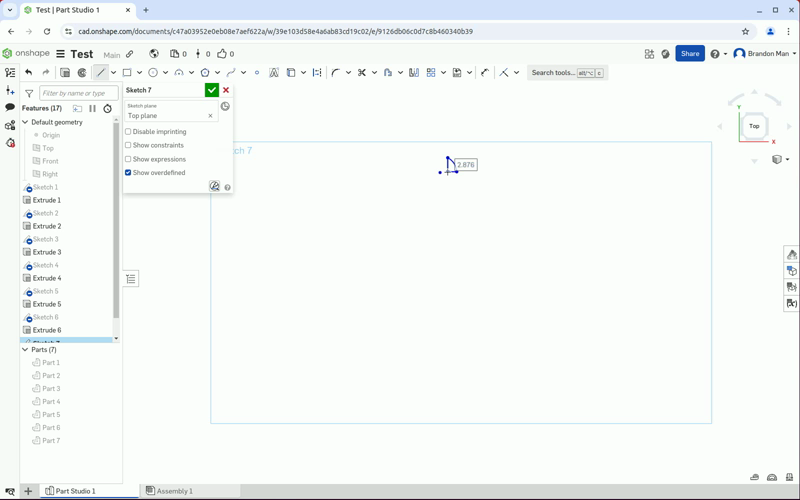
mouse_move(449, 160)
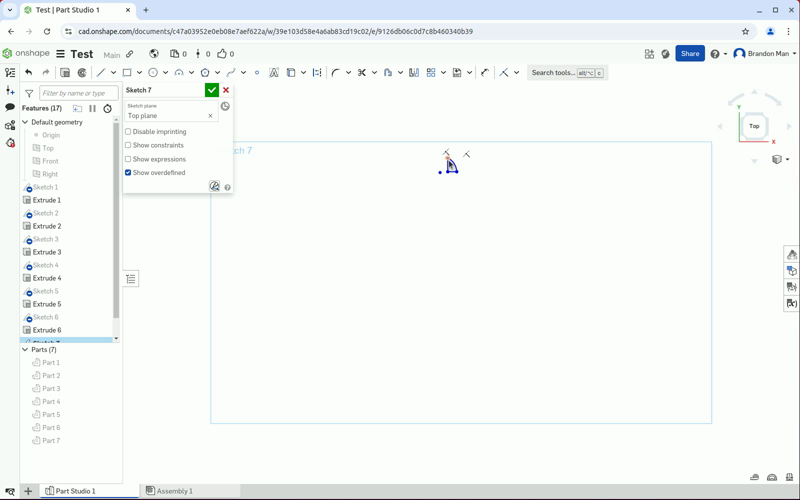
scroll(6)
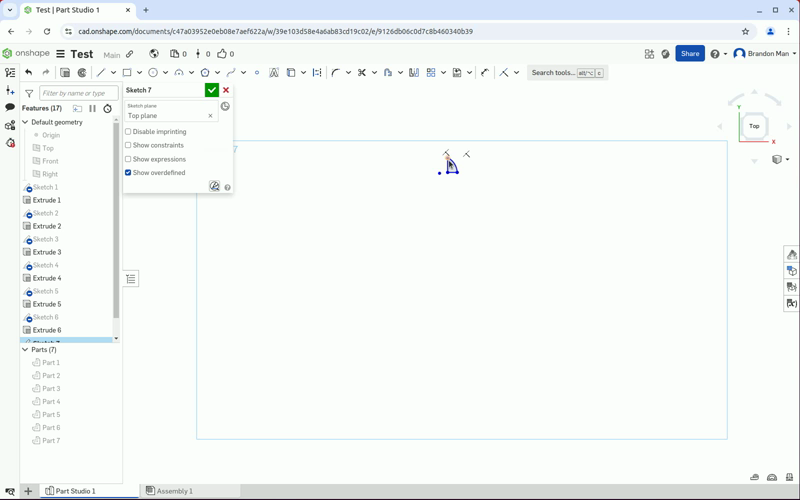
scroll(6)
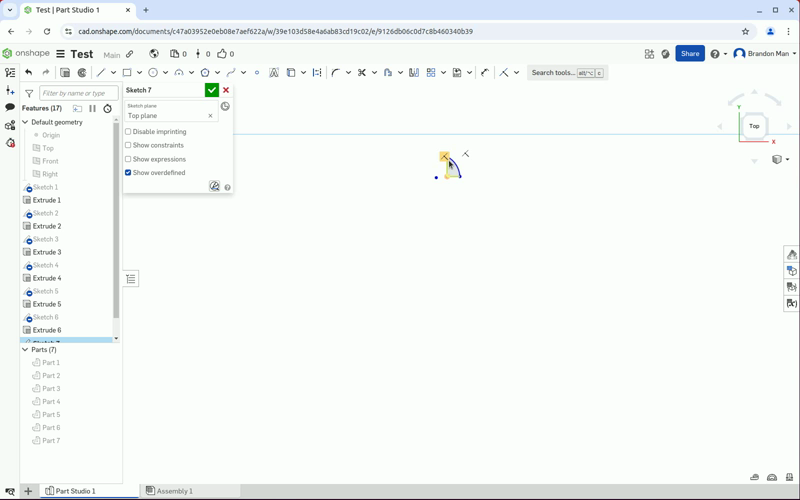
scroll(6)
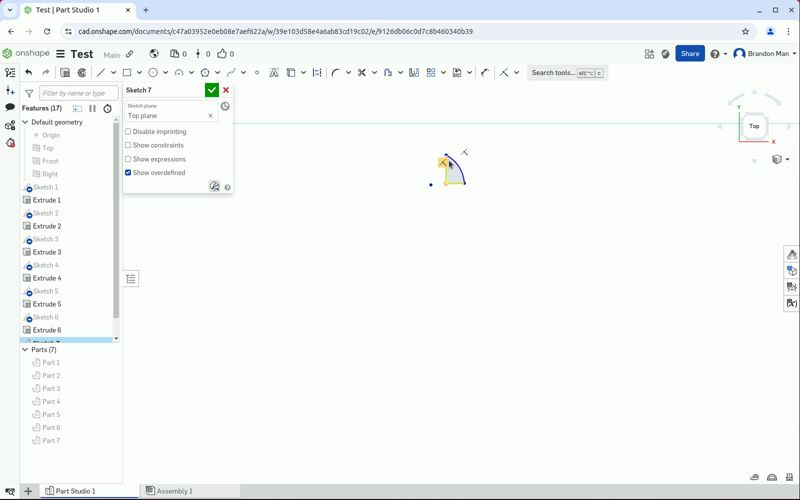
scroll(6)
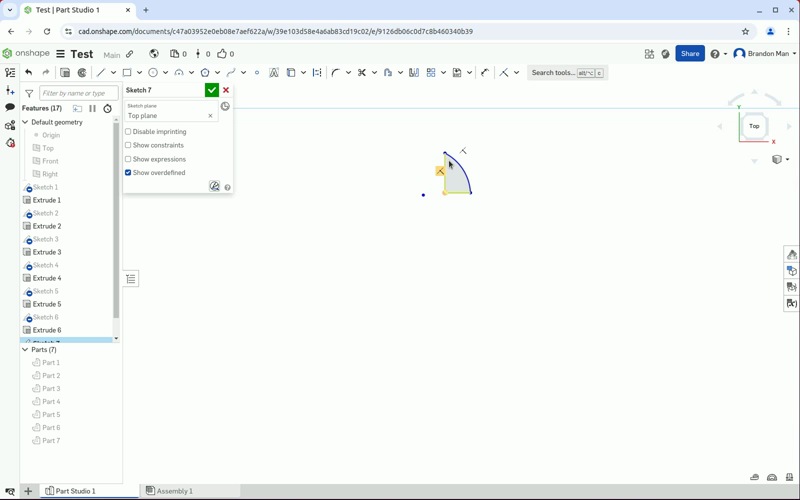
scroll(6)
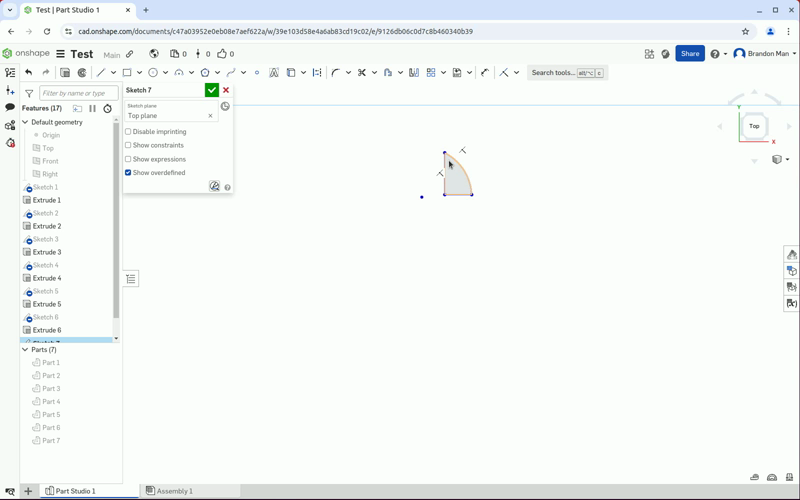
scroll(6)
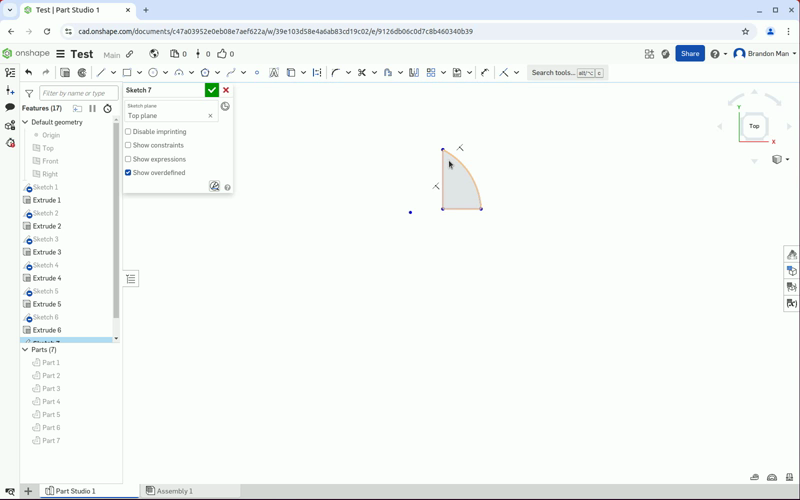
scroll(6)
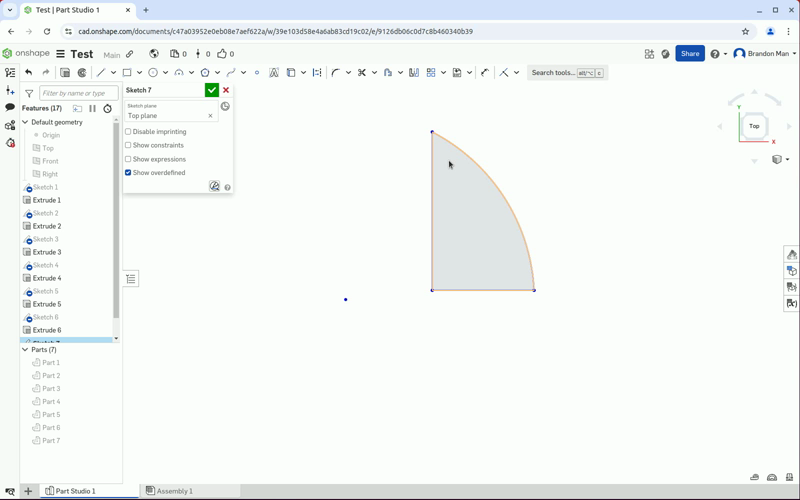
click(449, 160)
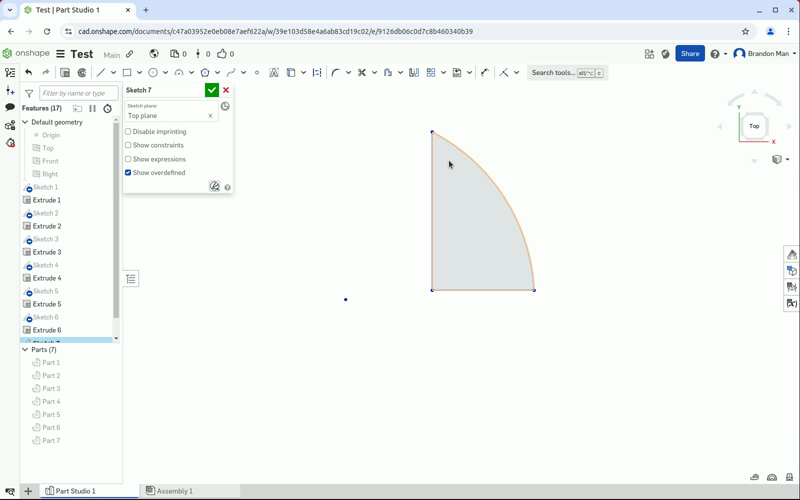
scroll(-6)
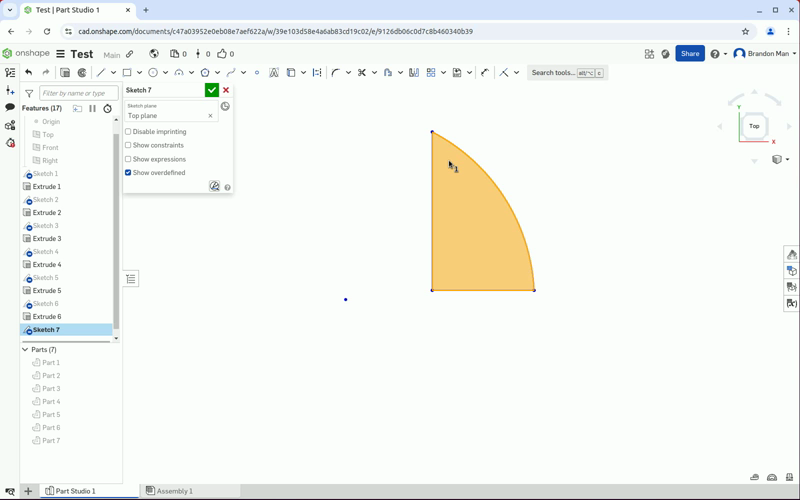
scroll(-6)
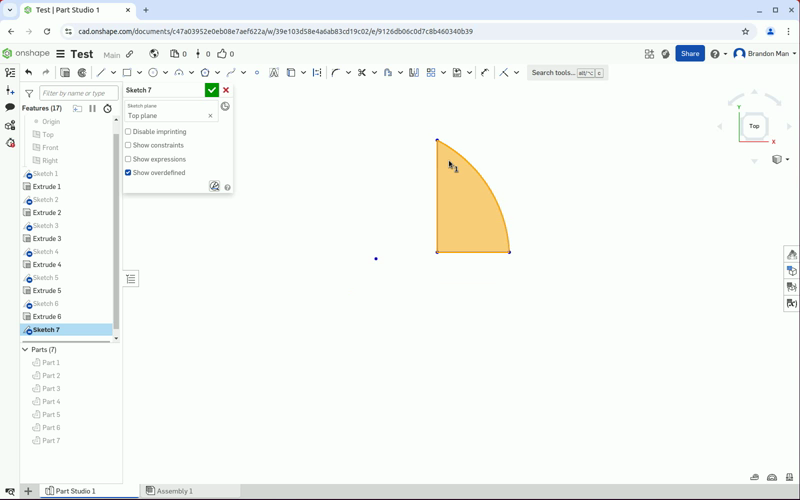
scroll(-6)
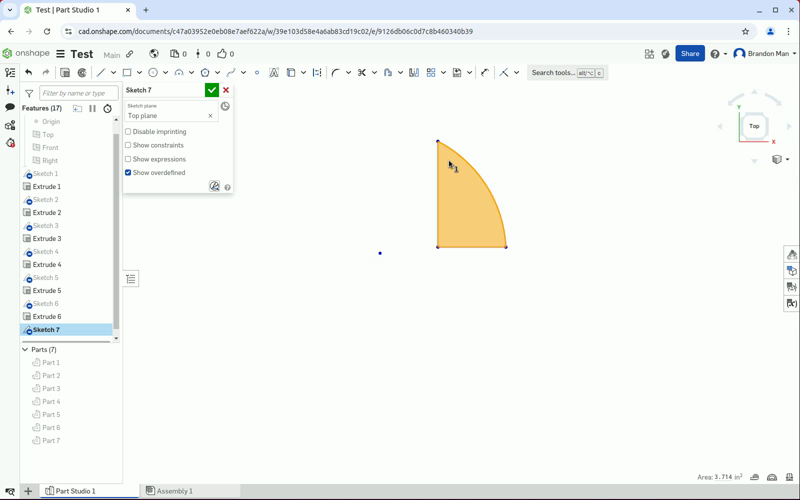
scroll(-6)
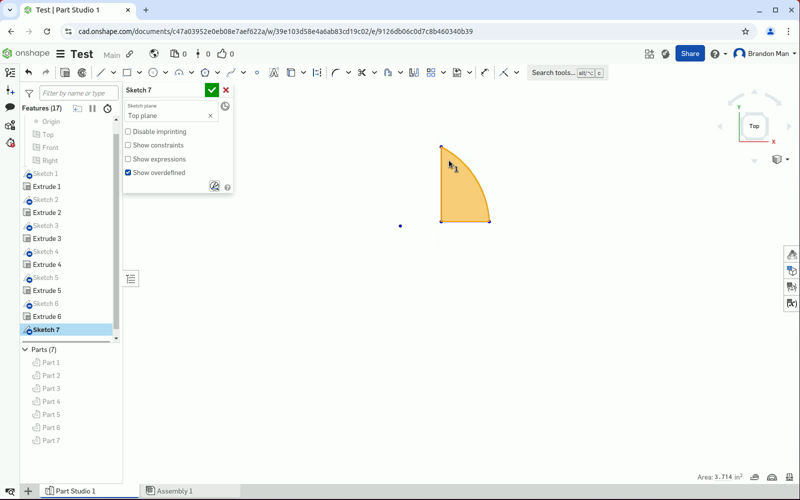
scroll(-6)
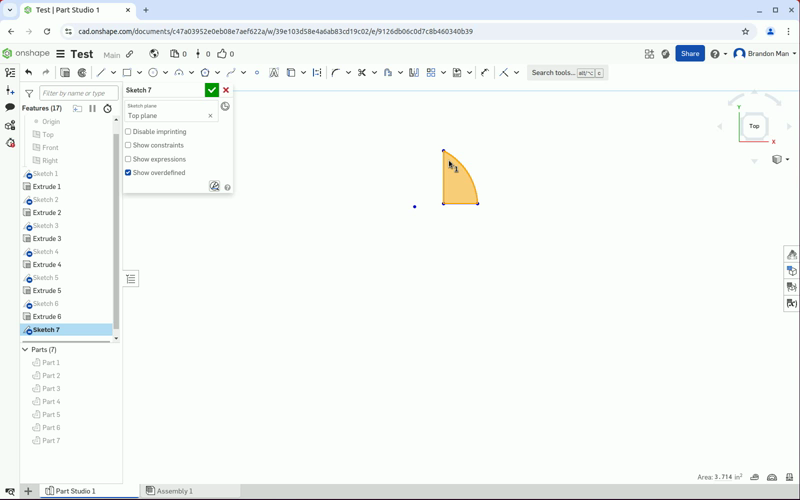
scroll(-6)
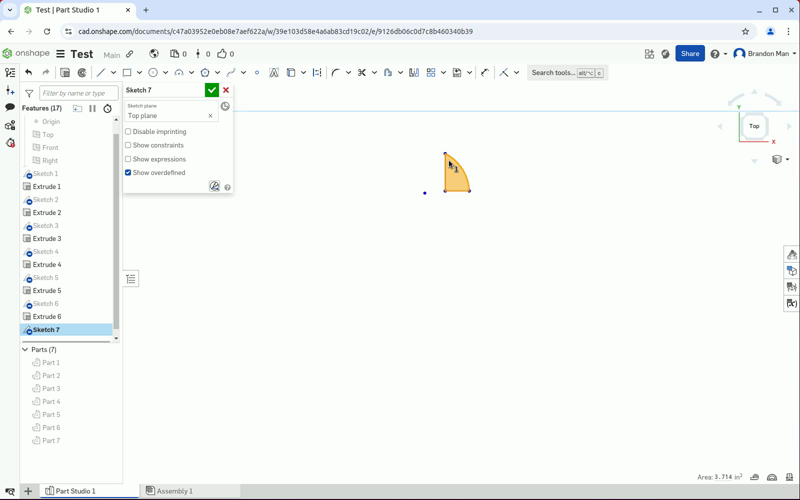
scroll(-6)
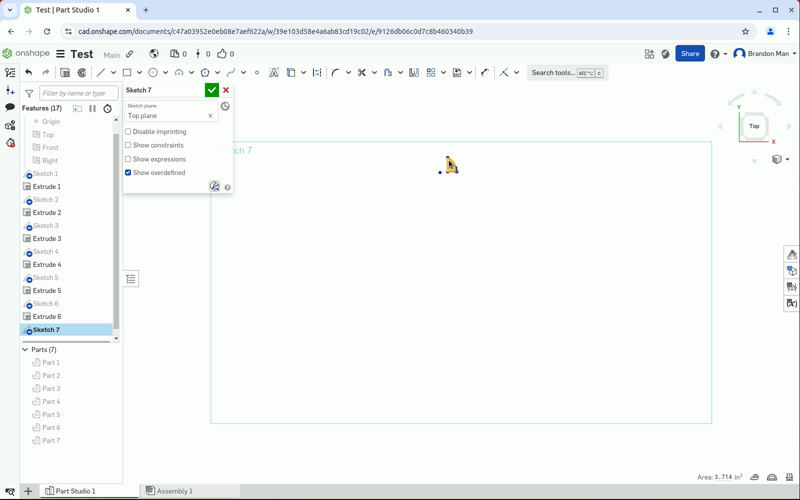
mouse_move(73, 352)
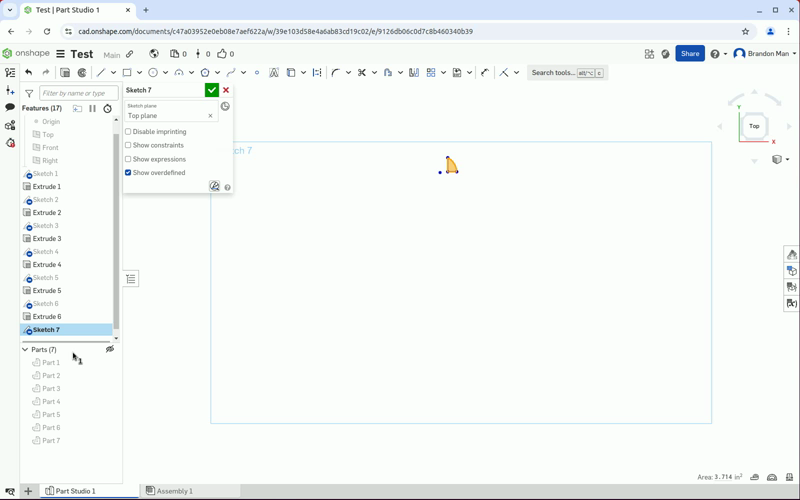
key(shift+y)
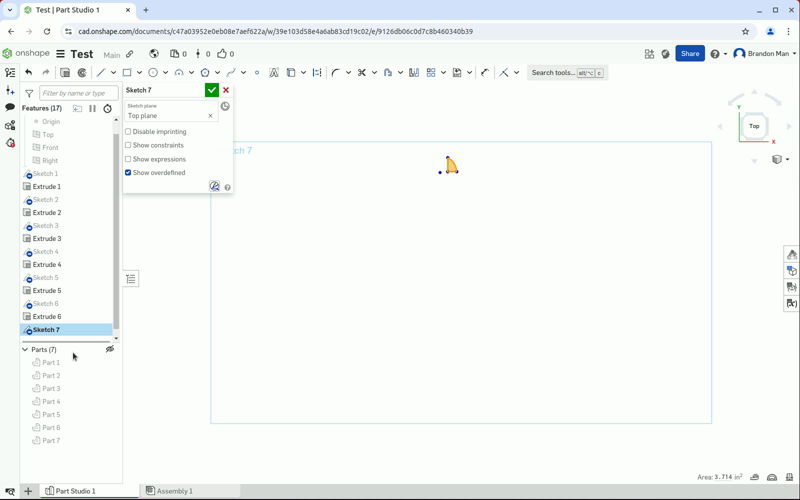
key(shift+e)
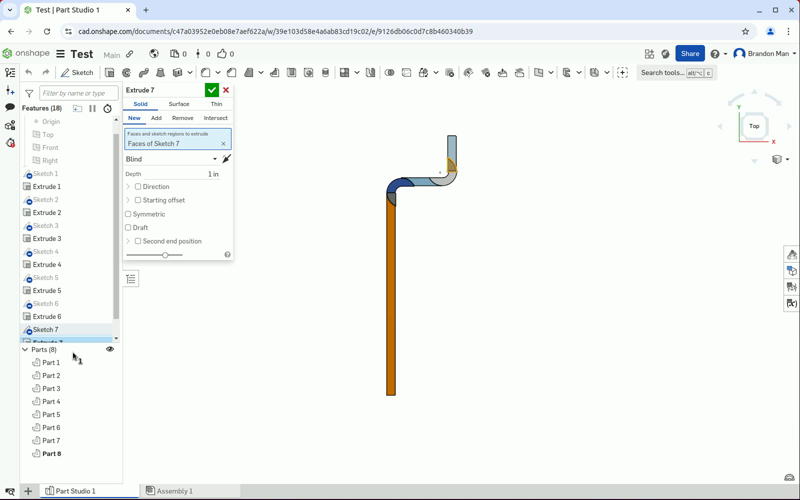
mouse_move(143, 106)
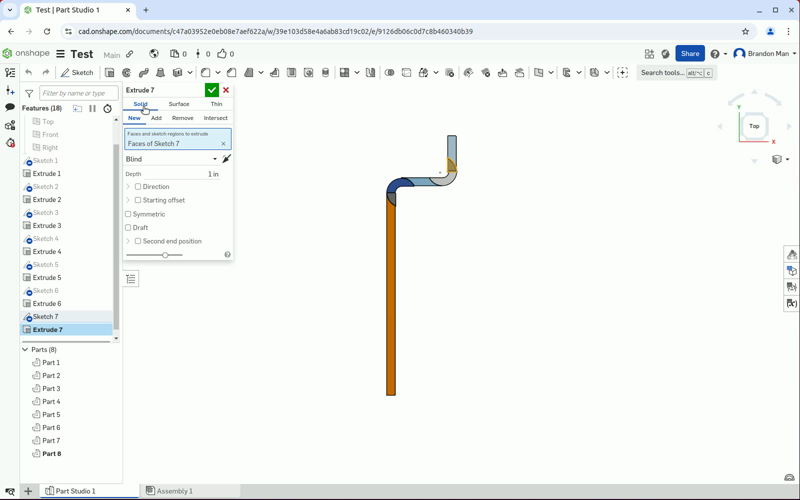
click(143, 106)
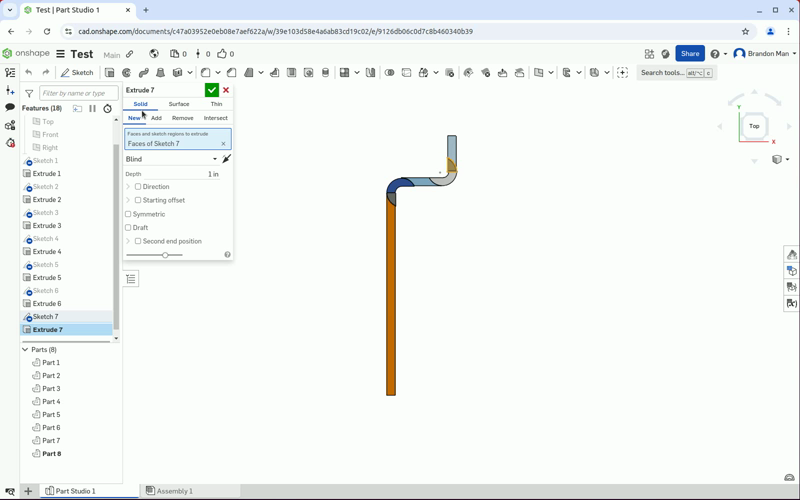
mouse_move(137, 120)
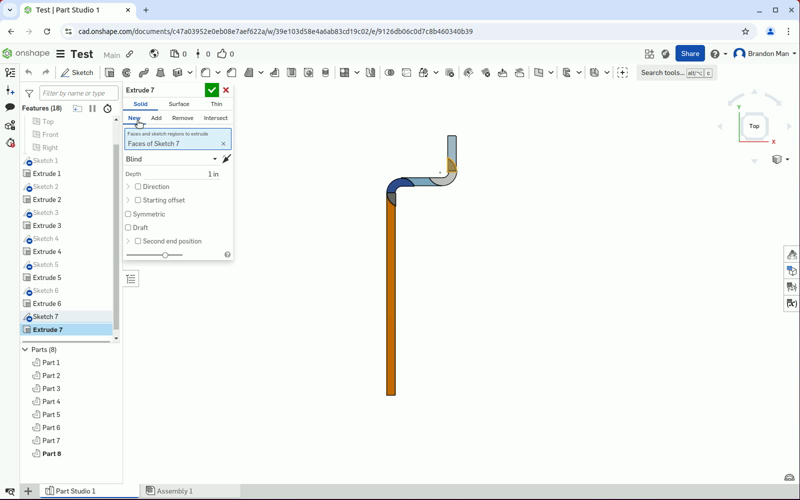
click(137, 120)
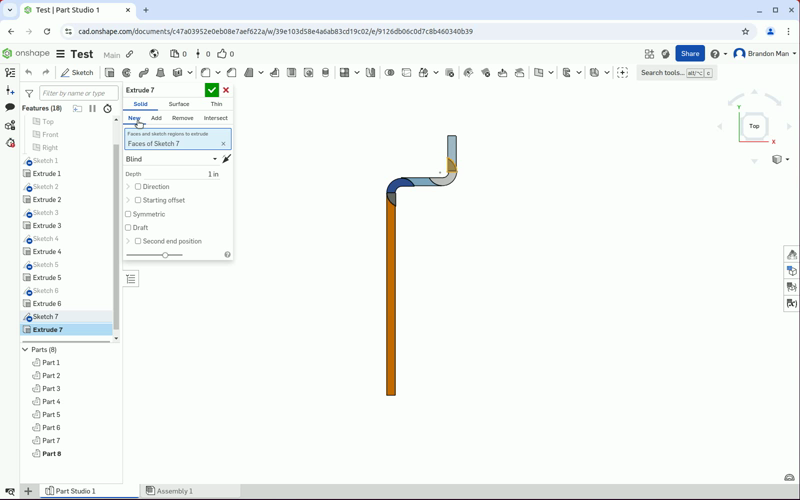
key(tab, 4)
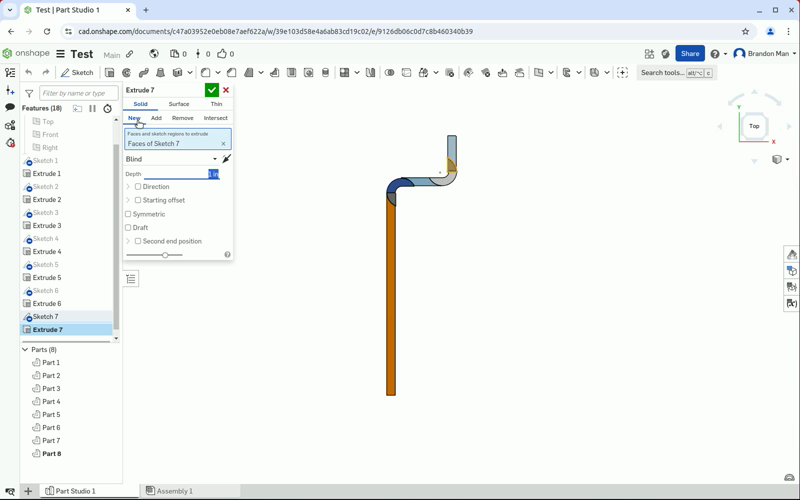
text(7.703)
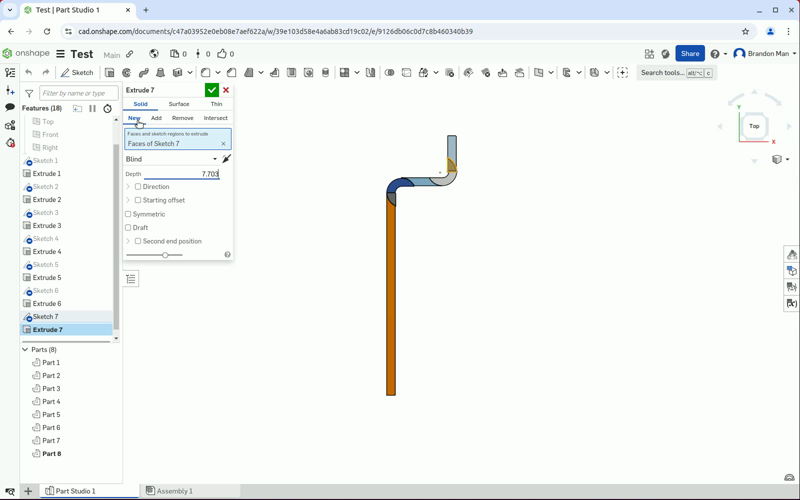
key(enter)
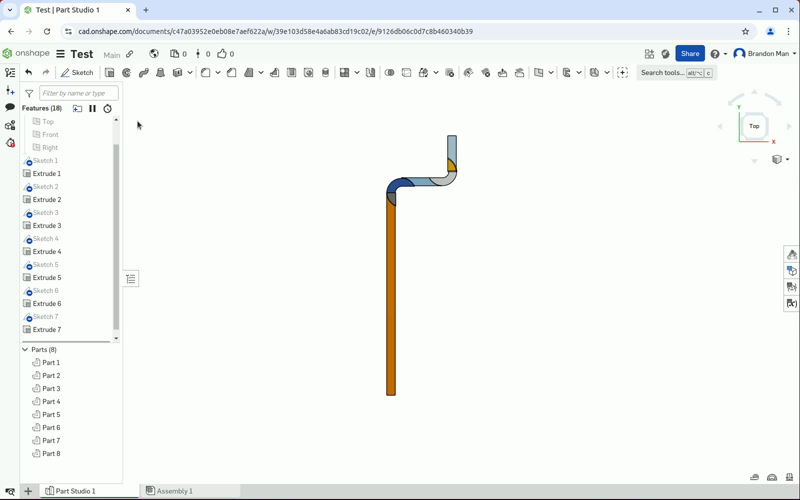
key(shift+h)
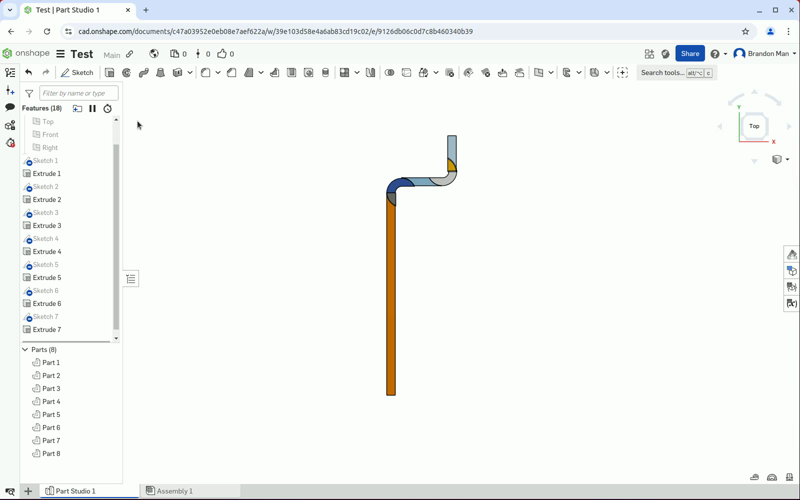
key(shift+h)
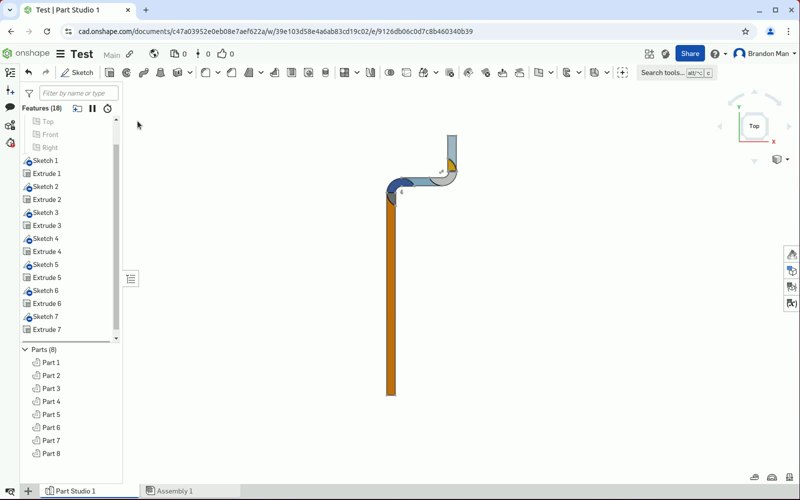
key(shift+7)
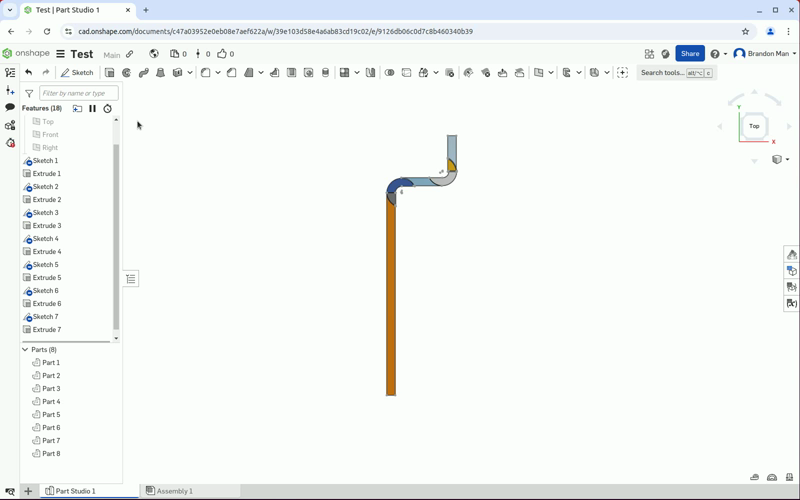
key(up, 3)
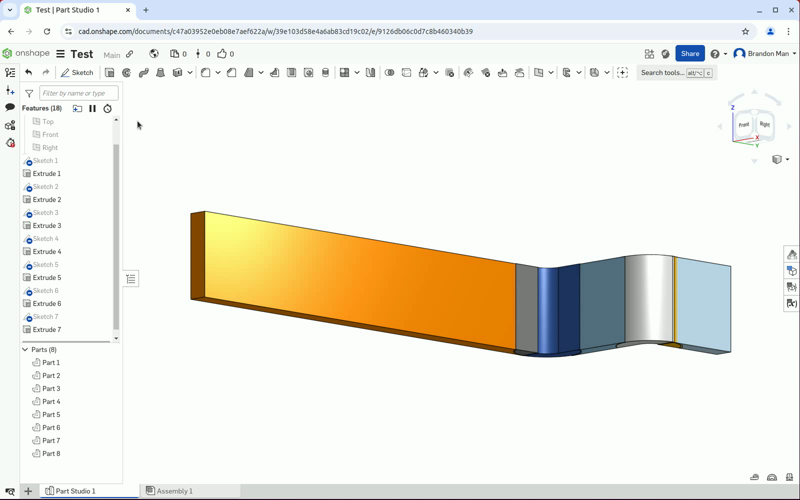
key(left, 3)
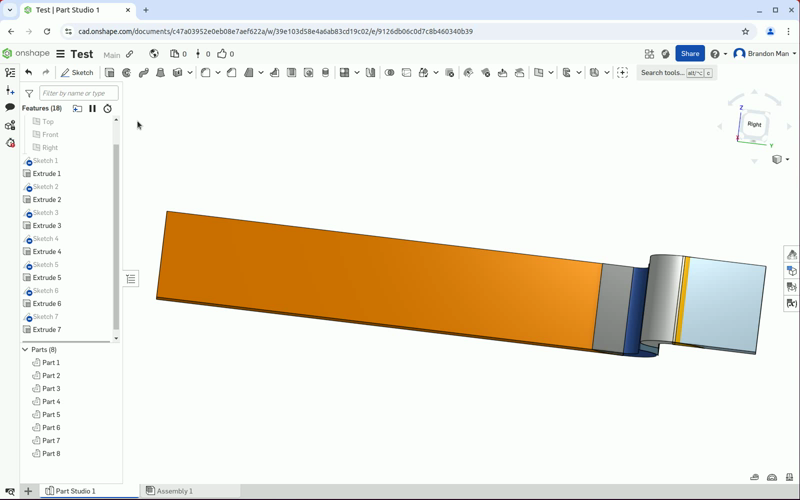
key(right, 3)
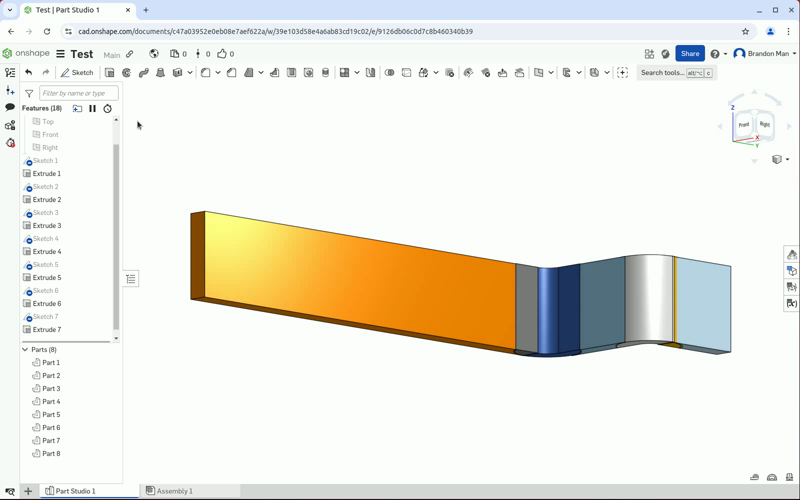
key(down, 3)
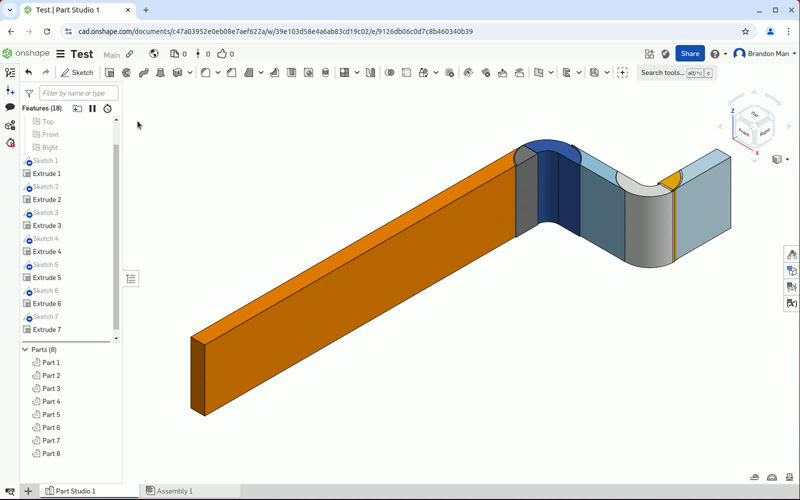
mouse_move(69, 163)
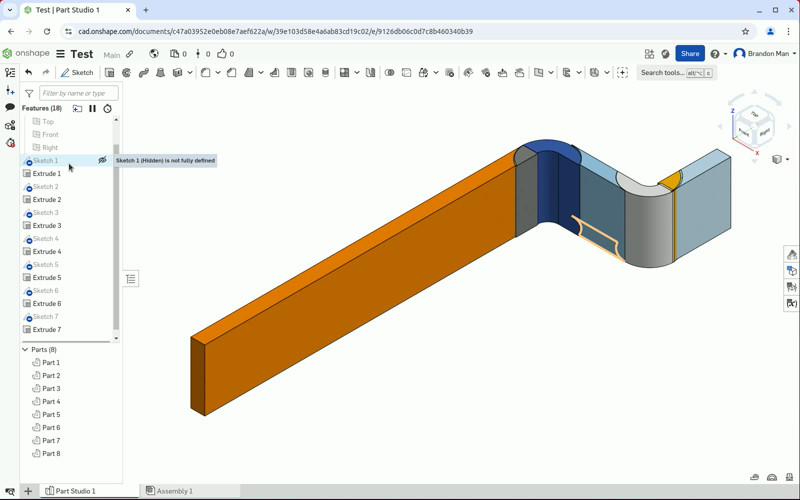
click(69, 163)